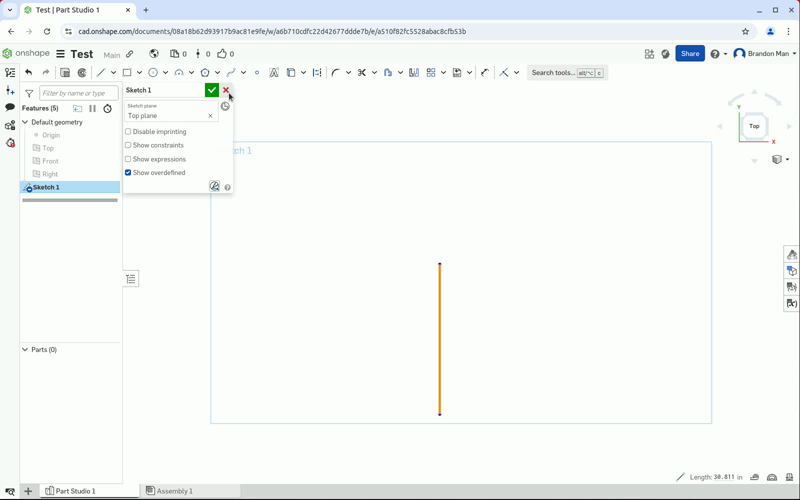
key(shift+h)
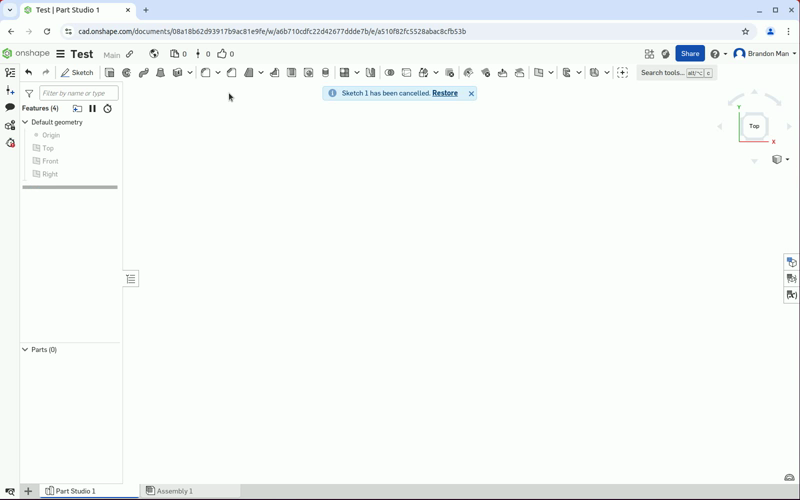
mouse_move(73, 352)
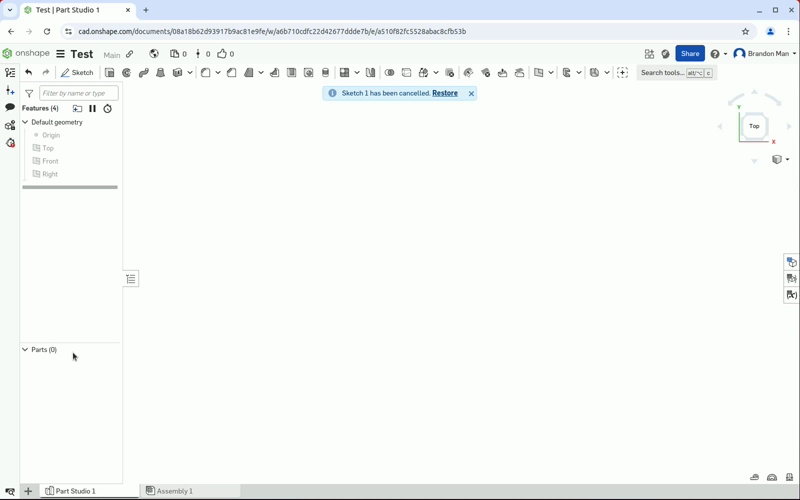
key(y)
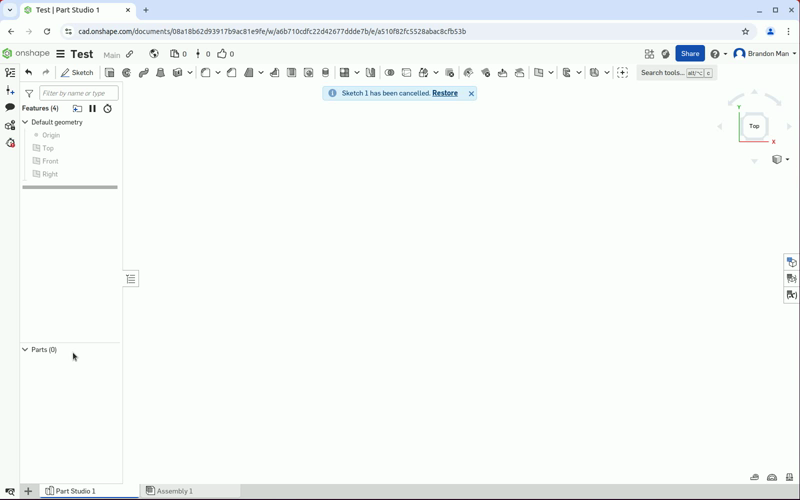
key(shift+p)
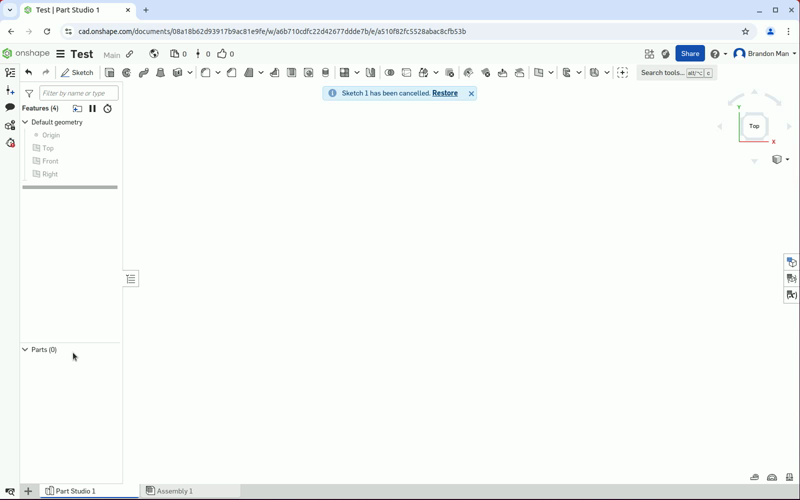
key(space)
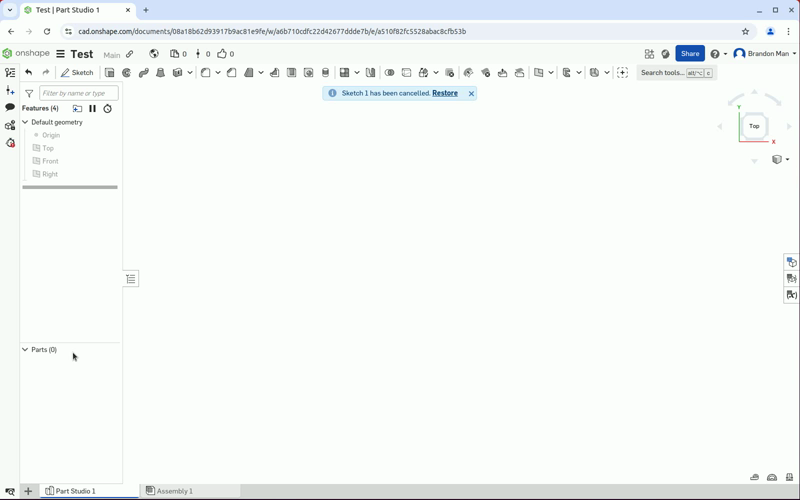
key_down(shift)
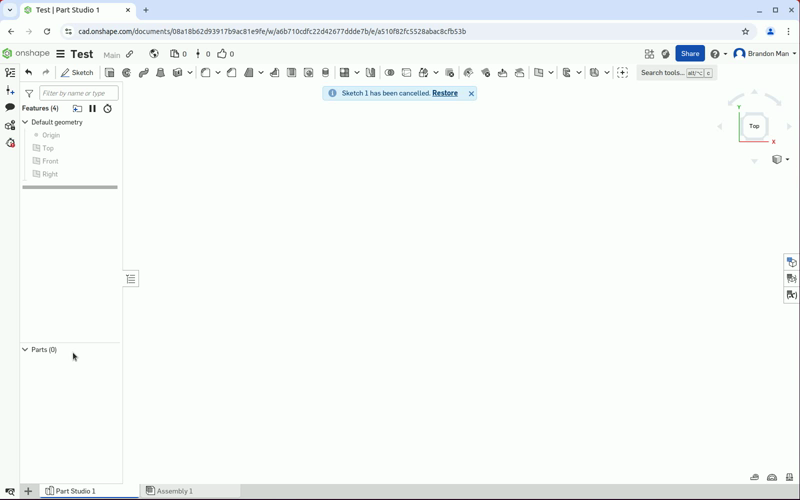
key(up)
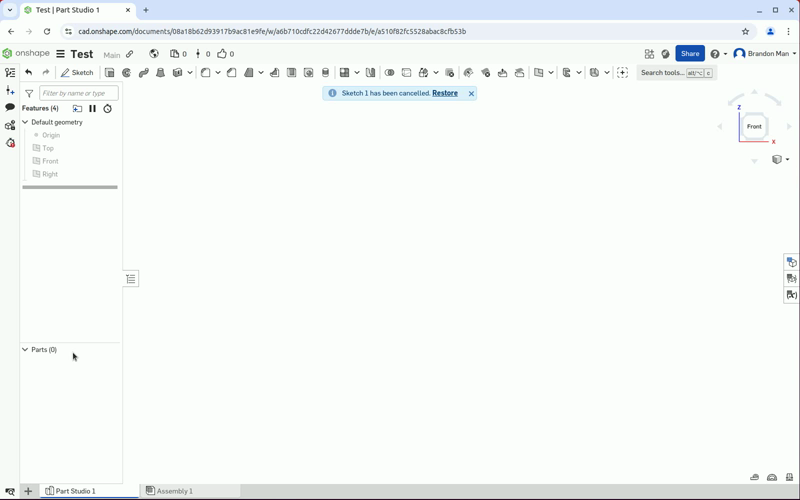
key_up(shift)
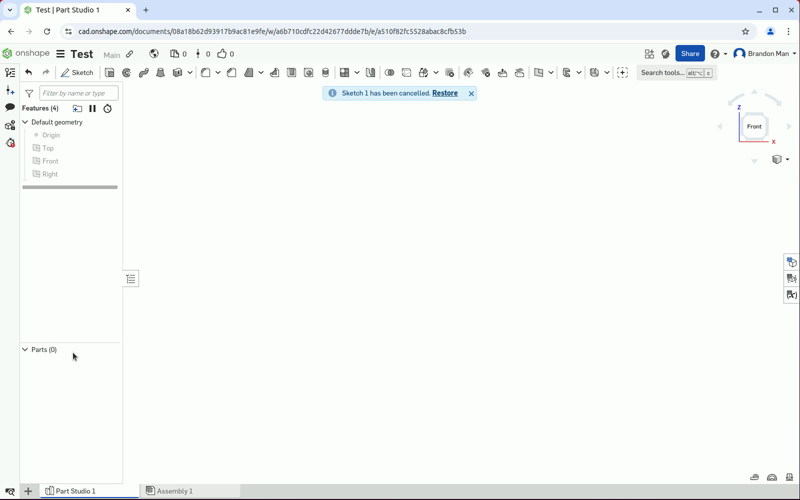
key(space)
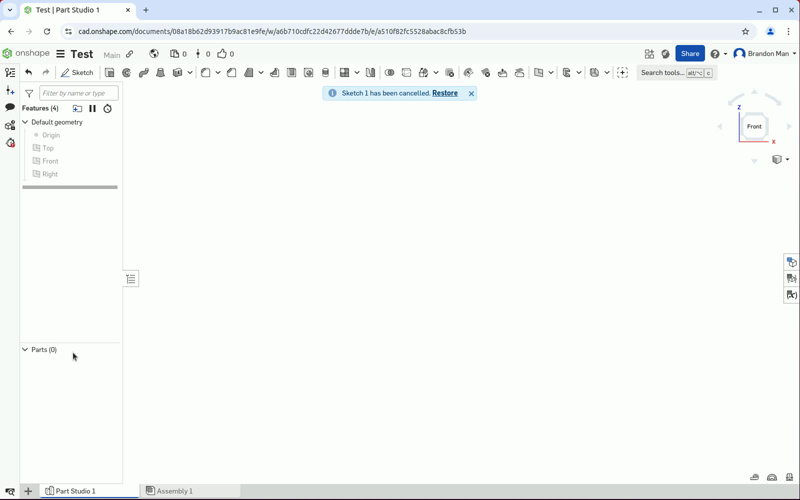
key_down(shift)
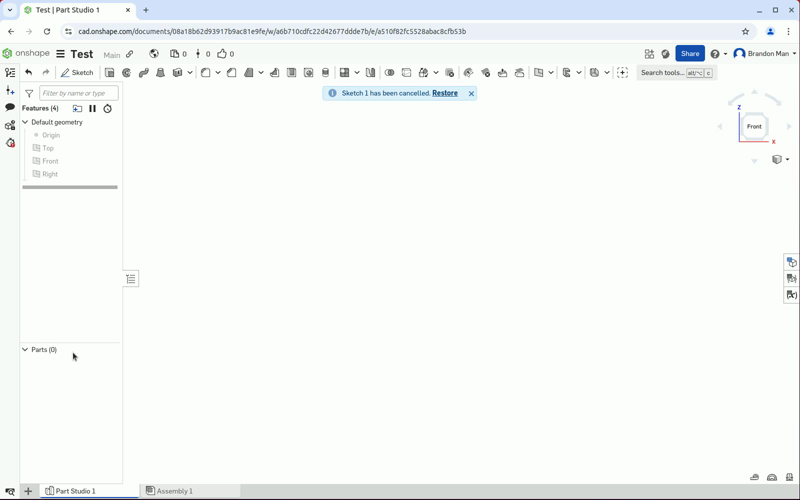
key(left)
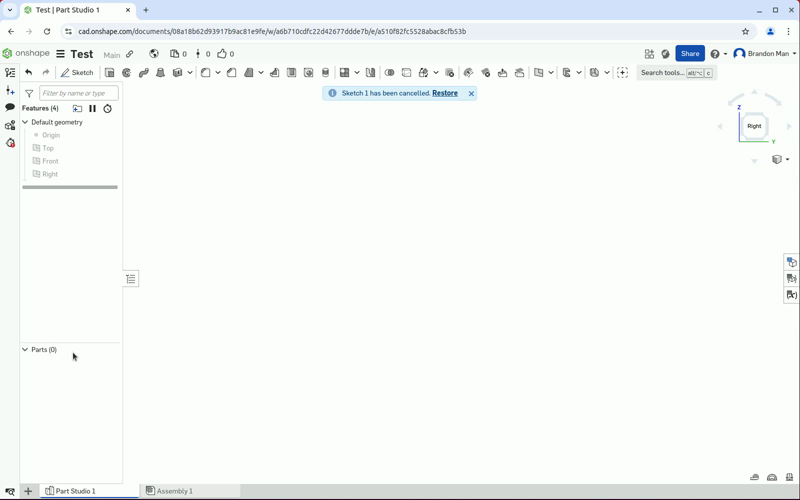
key_up(shift)
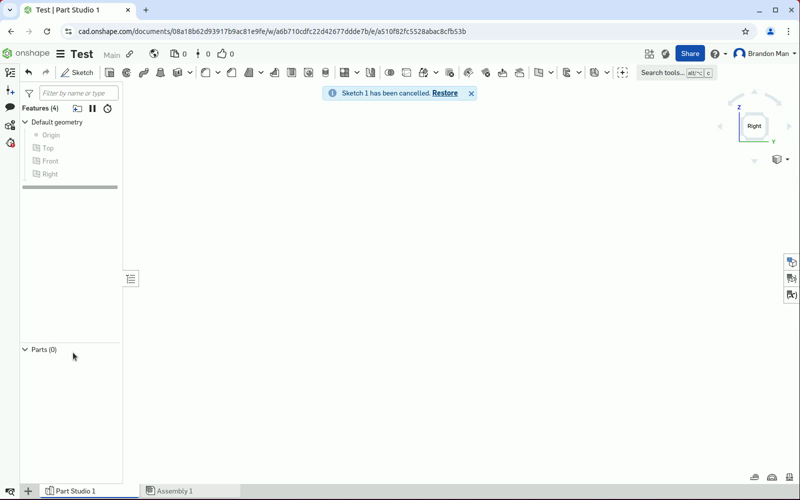
mouse_move(73, 352)
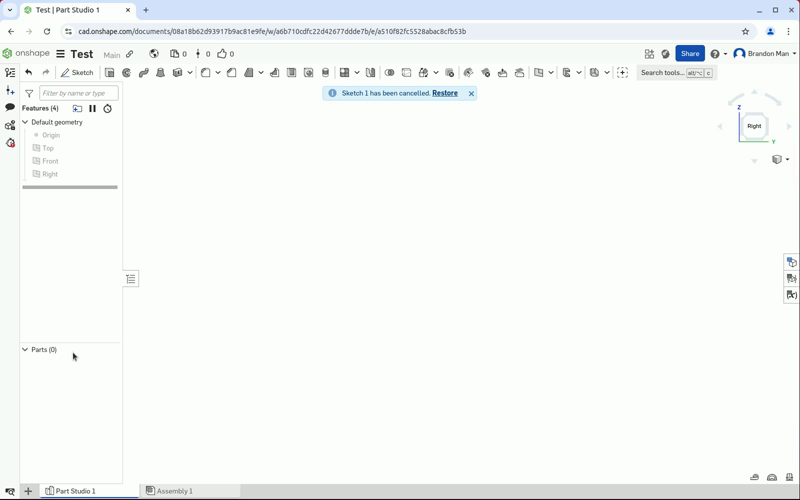
key(shift+y)
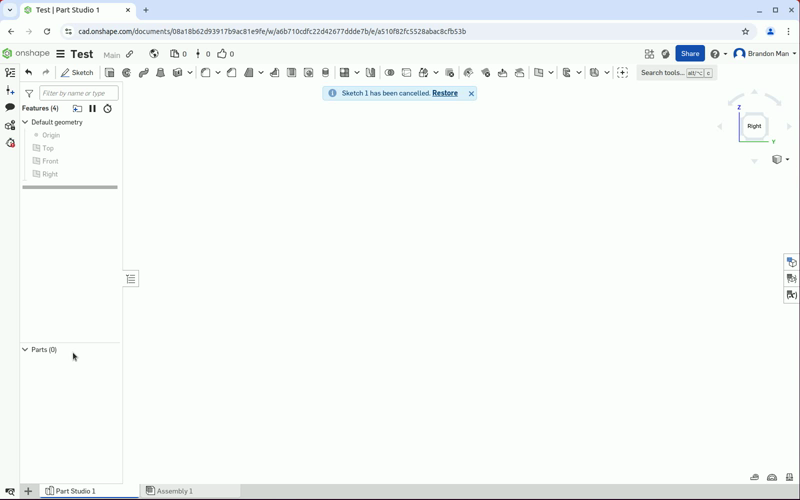
key(shift+s)
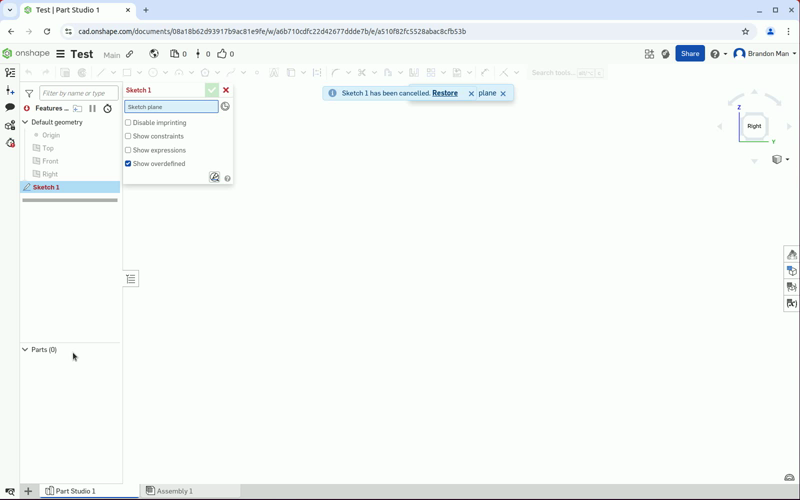
mouse_move(73, 176)
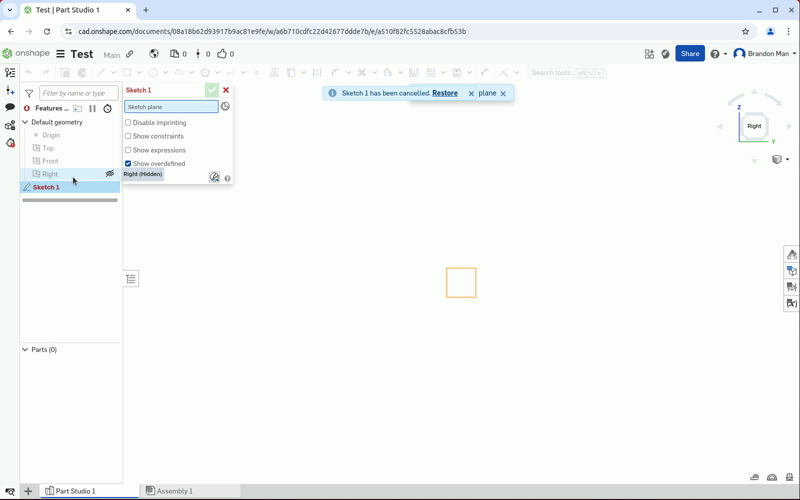
click(73, 176)
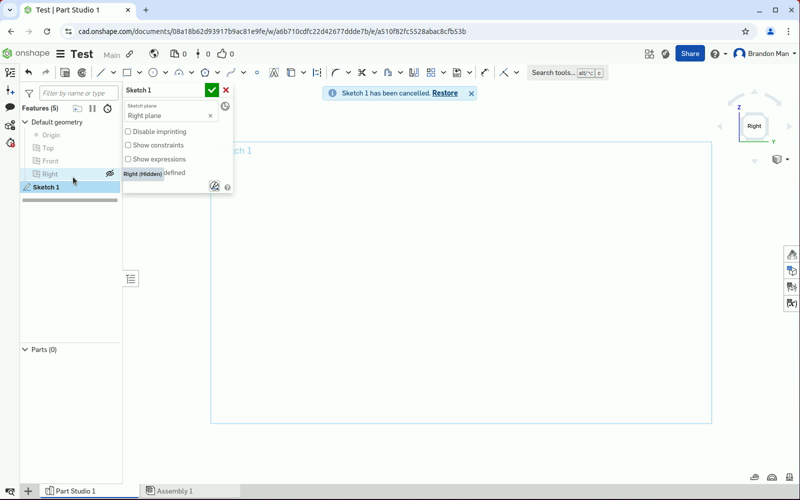
mouse_move(73, 352)
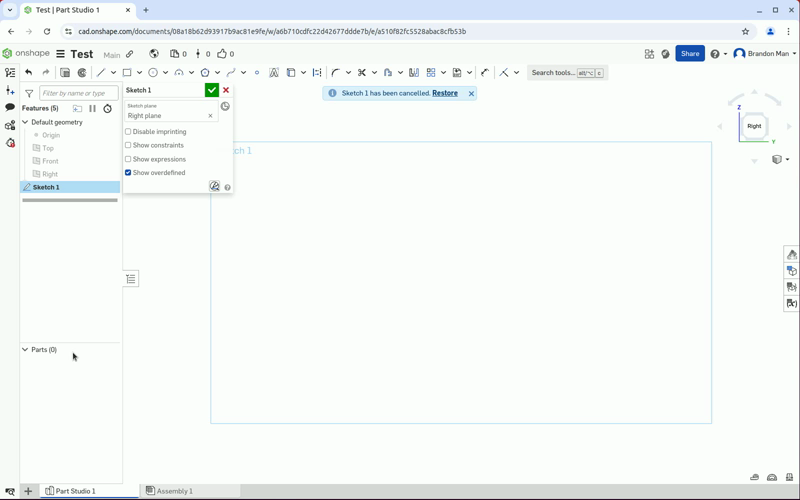
key(y)
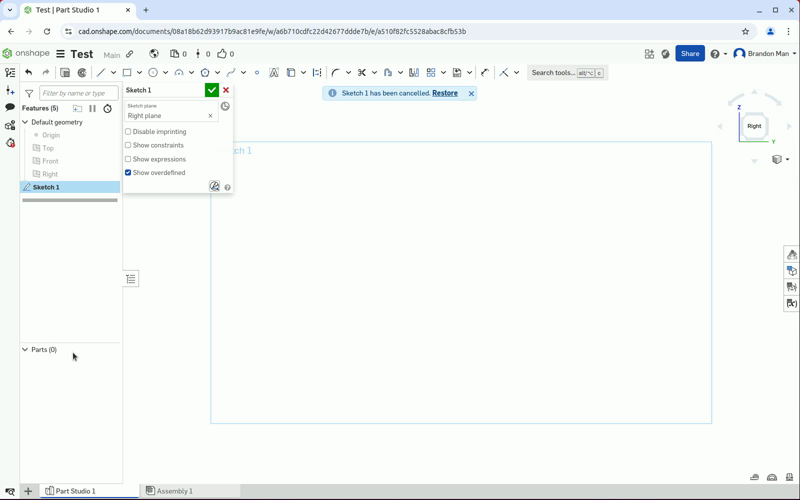
key(l)
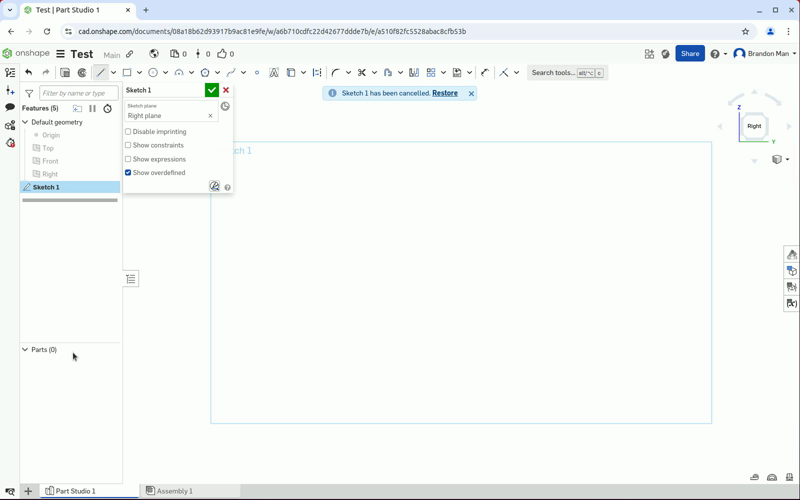
key_down(shift)
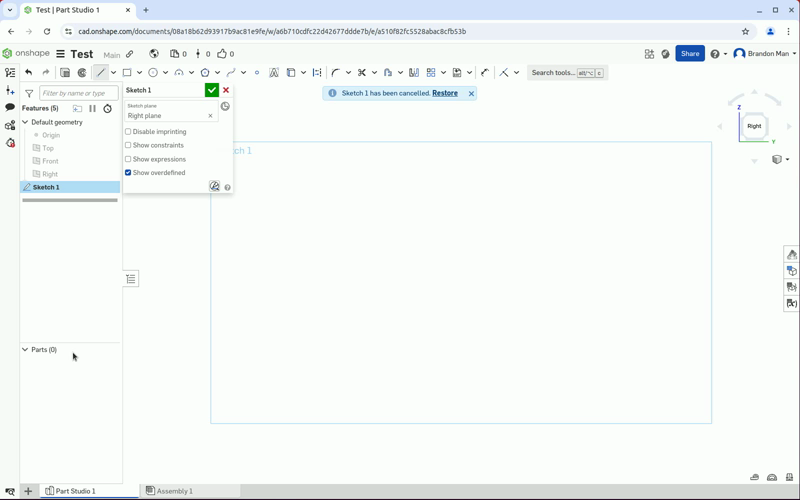
mouse_move(446, 243)
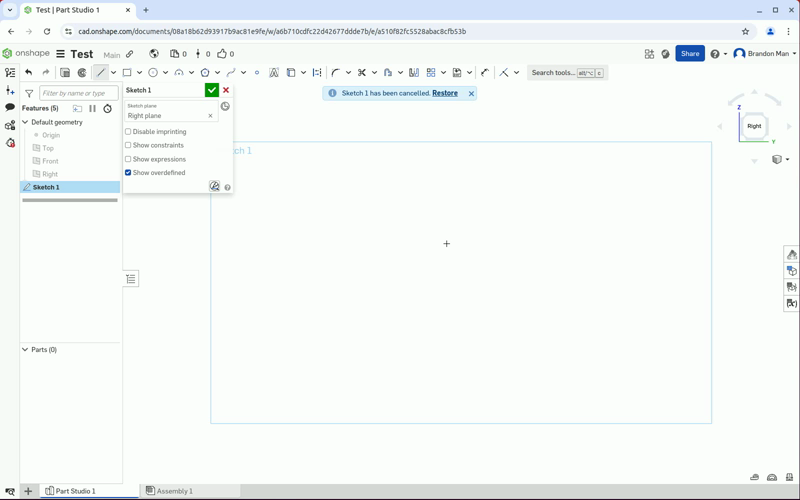
click(446, 243)
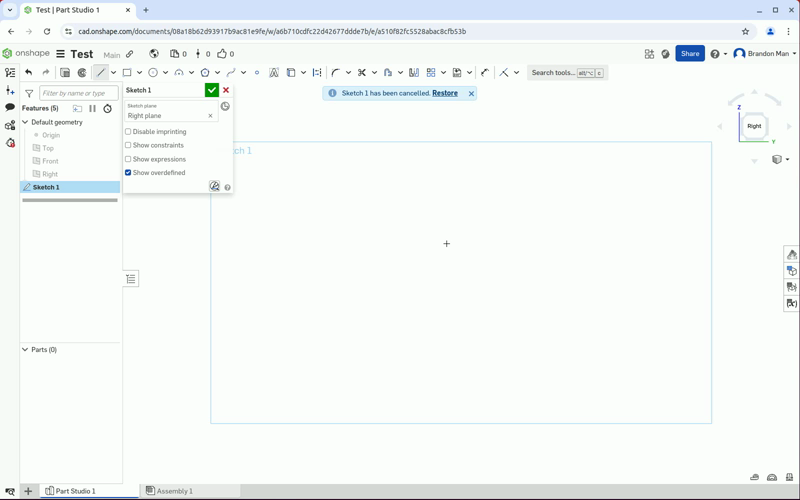
key_up(shift)
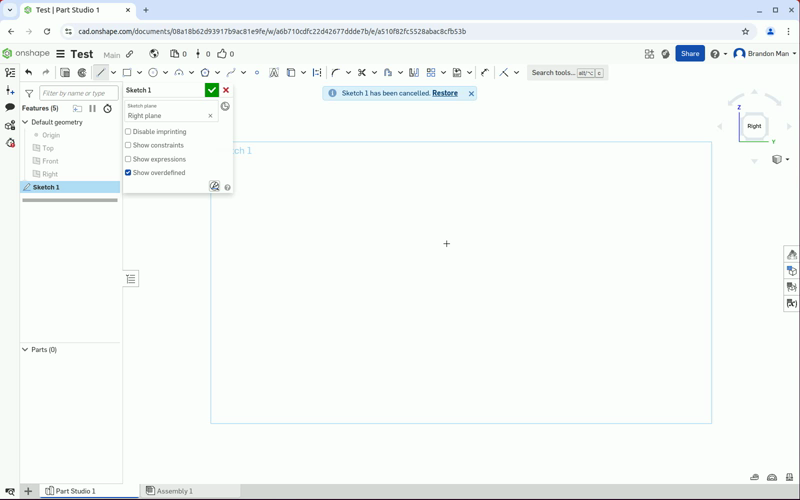
key_down(shift)
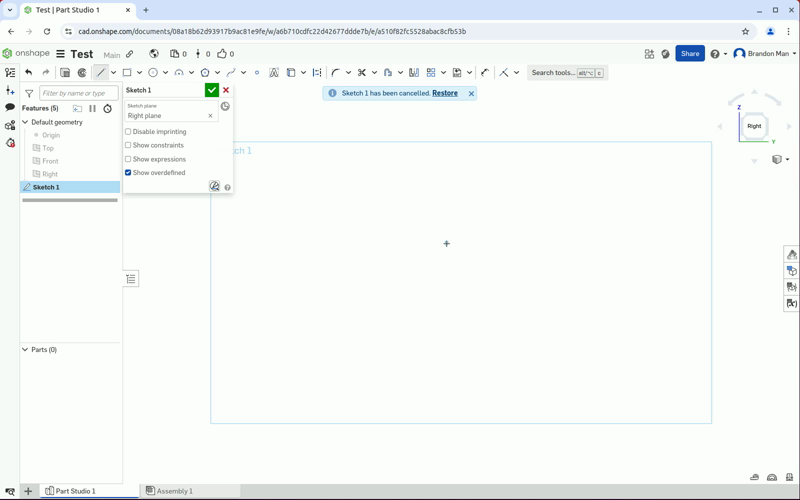
mouse_move(476, 243)
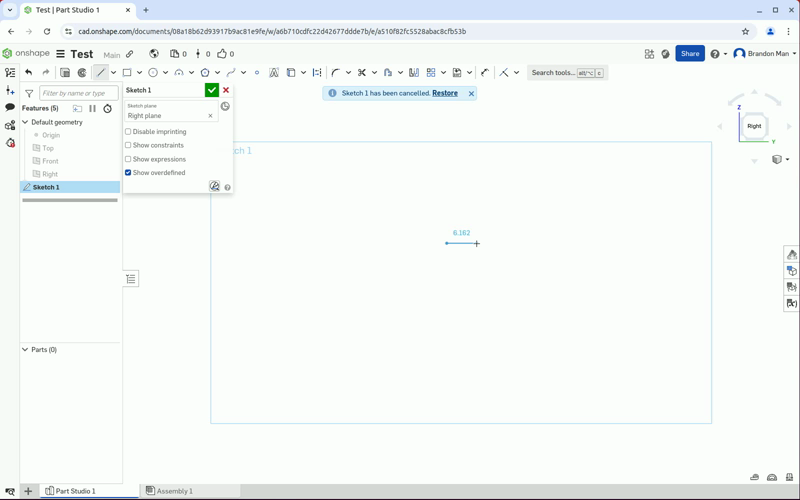
mouse_move(460, 243)
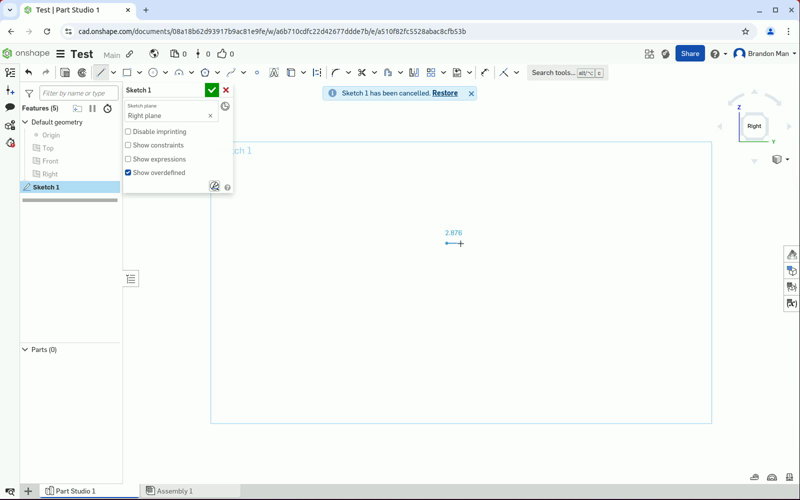
click(460, 243)
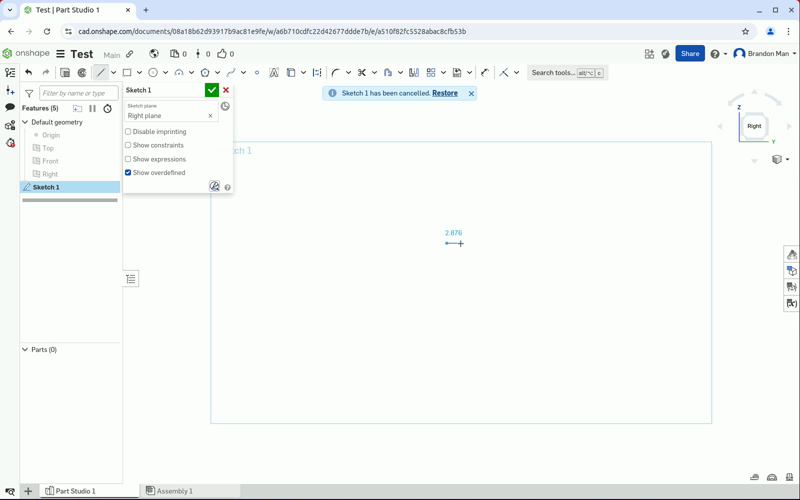
key_up(shift)
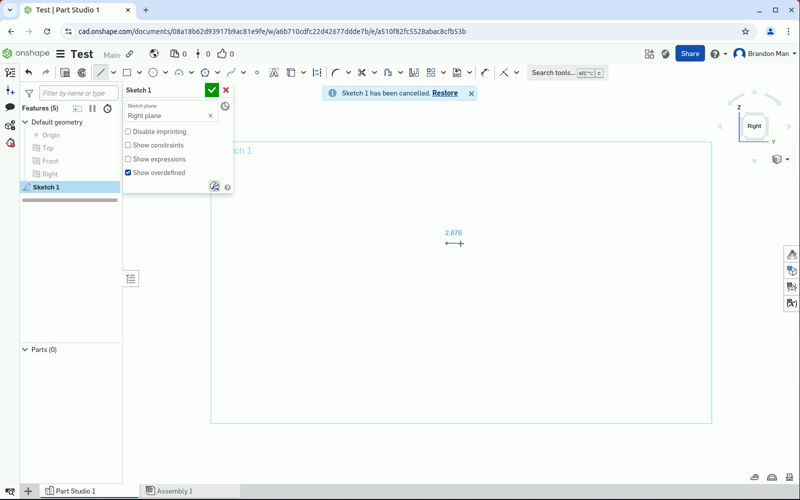
key_down(shift)
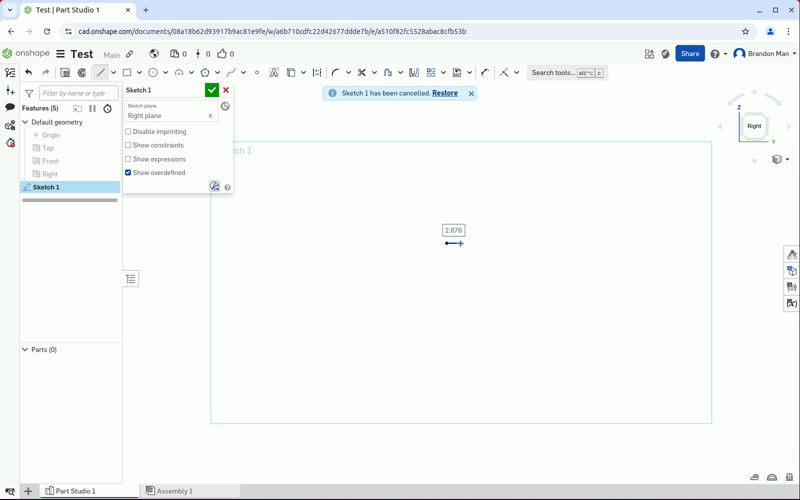
mouse_move(490, 243)
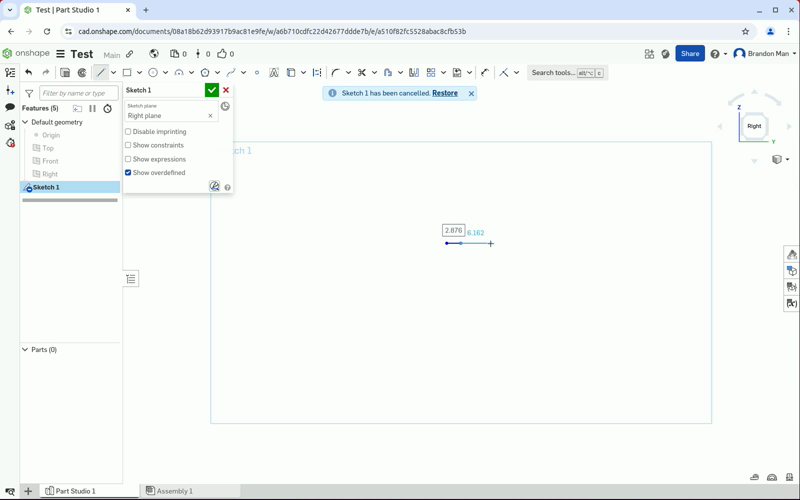
mouse_move(460, 283)
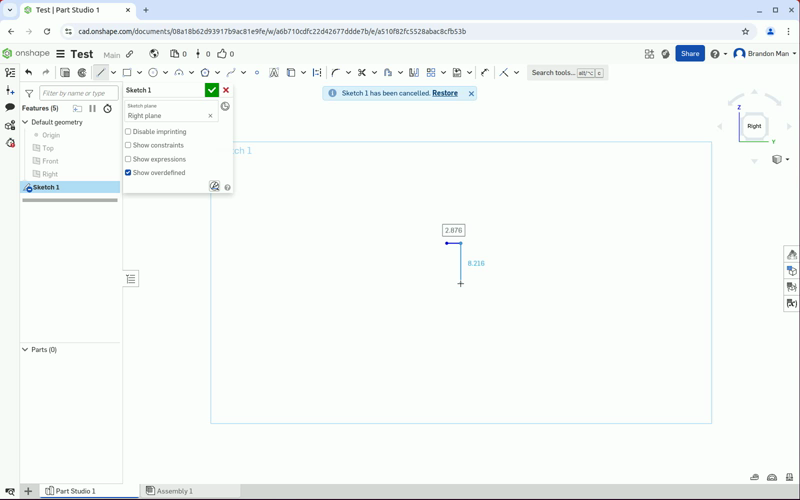
click(460, 283)
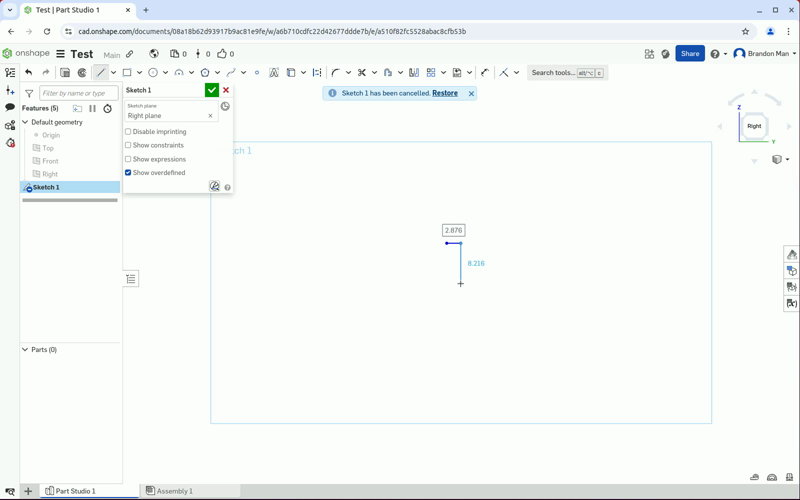
key_up(shift)
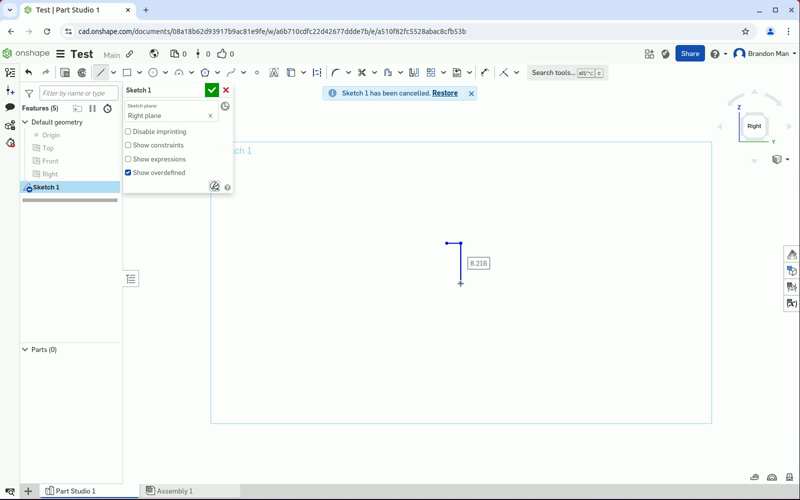
key_down(shift)
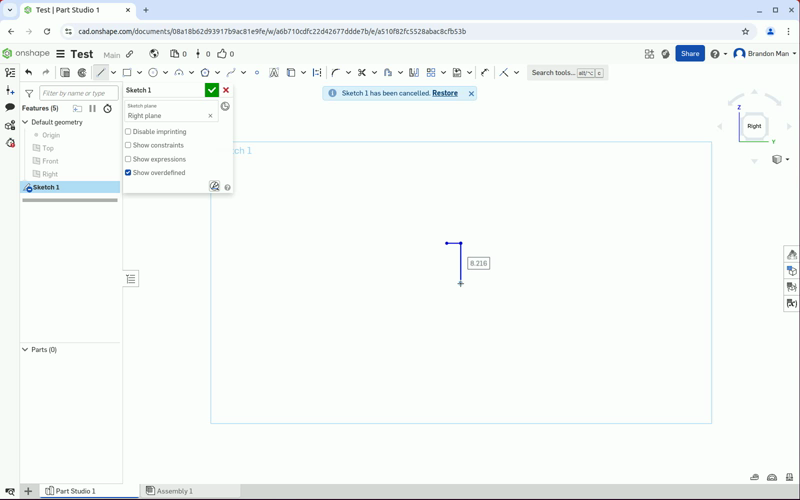
mouse_move(490, 283)
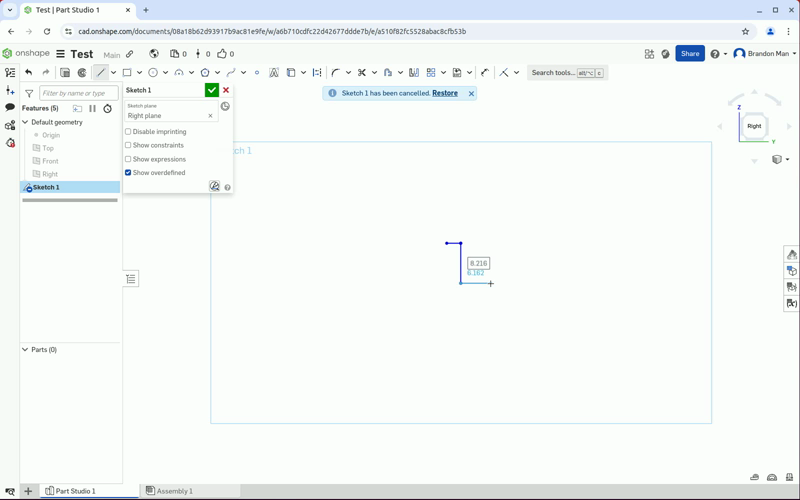
mouse_move(467, 283)
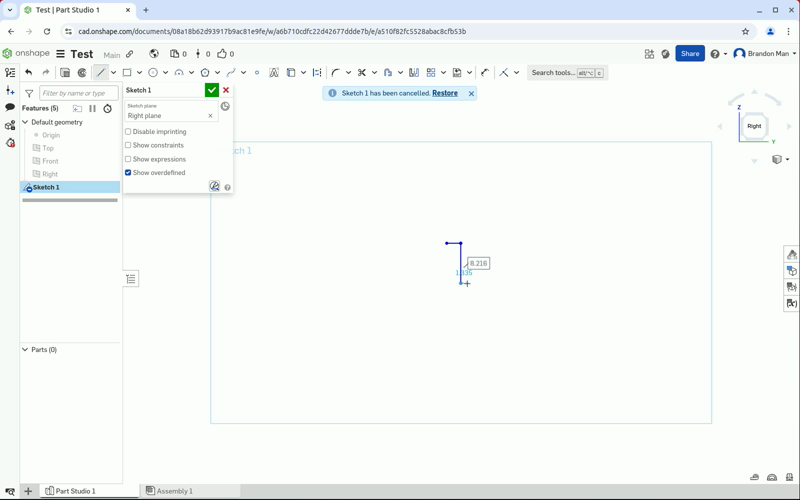
scroll(6)
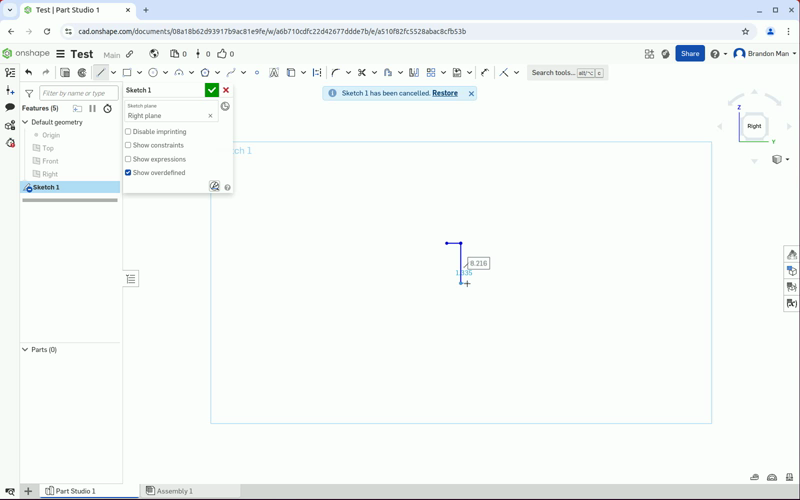
scroll(6)
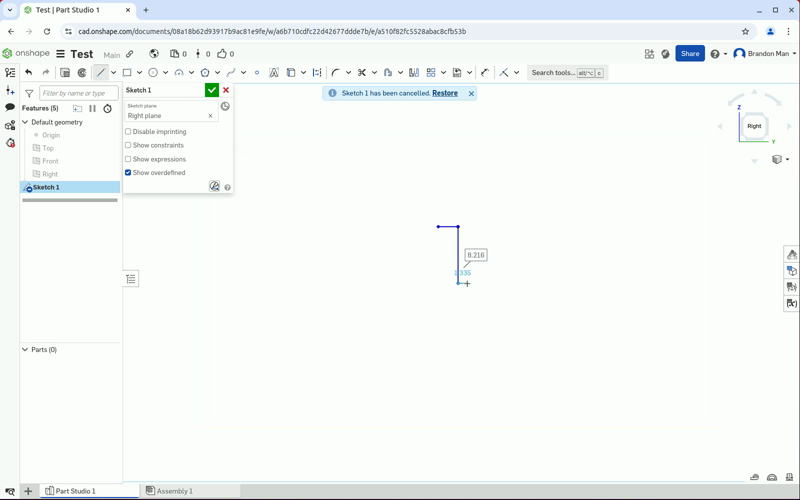
scroll(6)
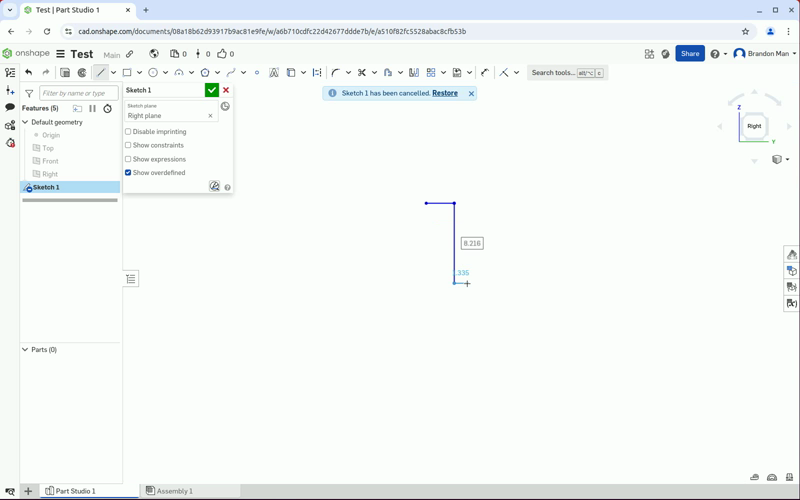
scroll(6)
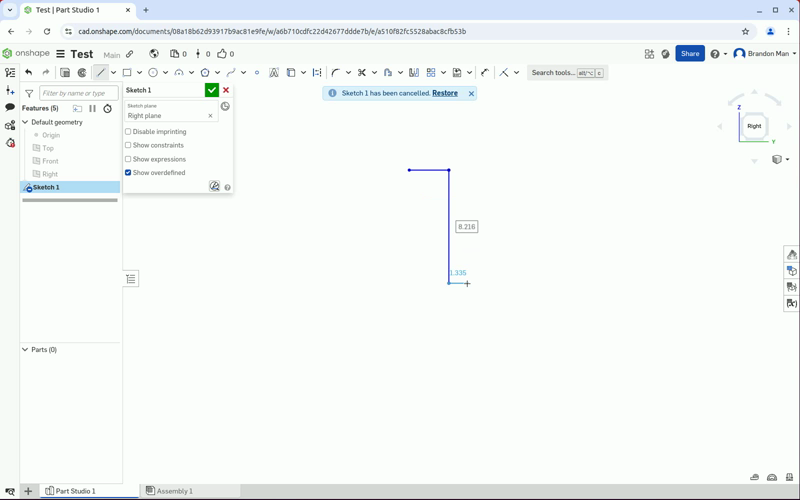
scroll(6)
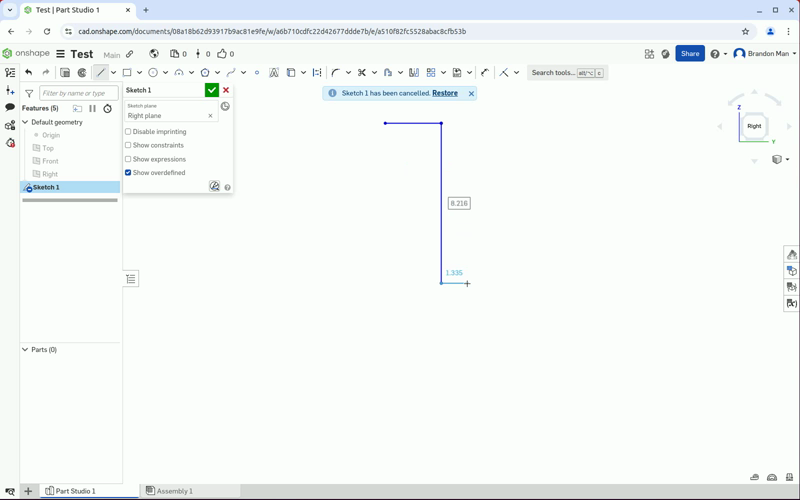
scroll(6)
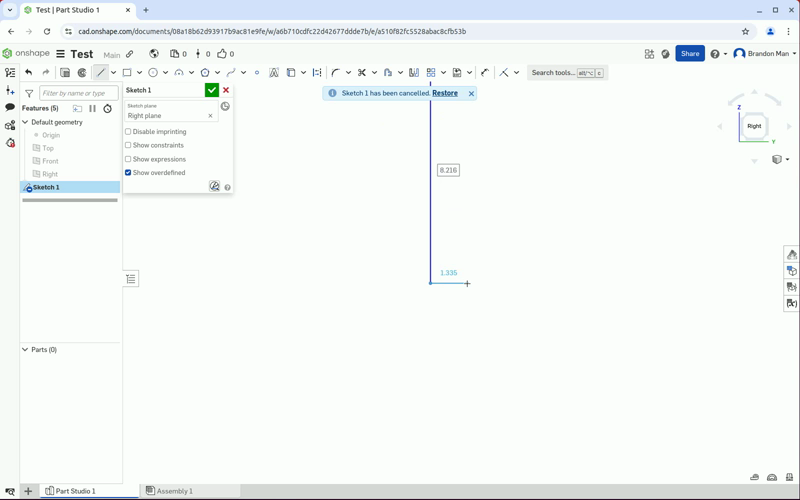
scroll(6)
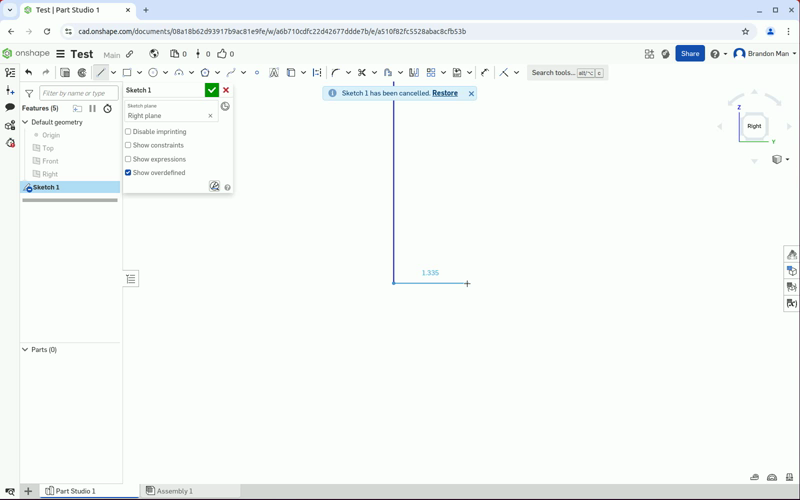
click(467, 283)
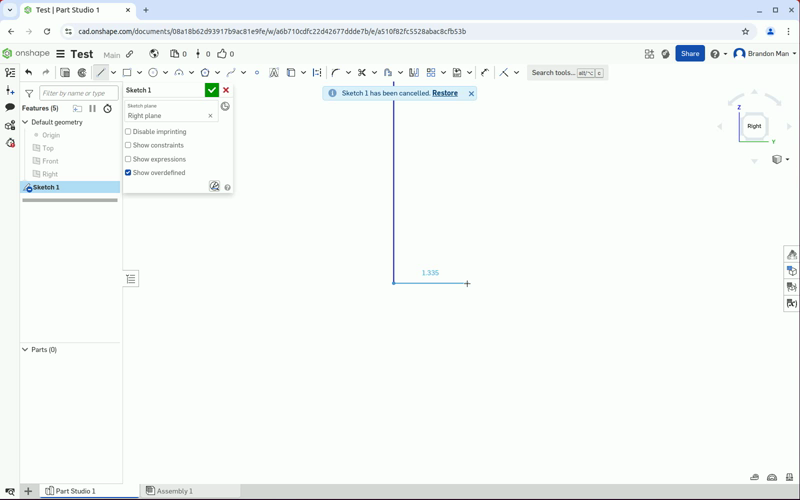
scroll(-6)
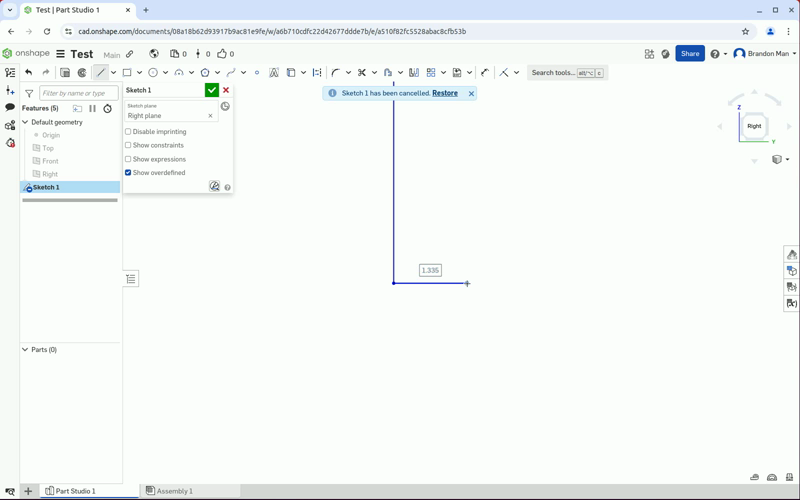
scroll(-6)
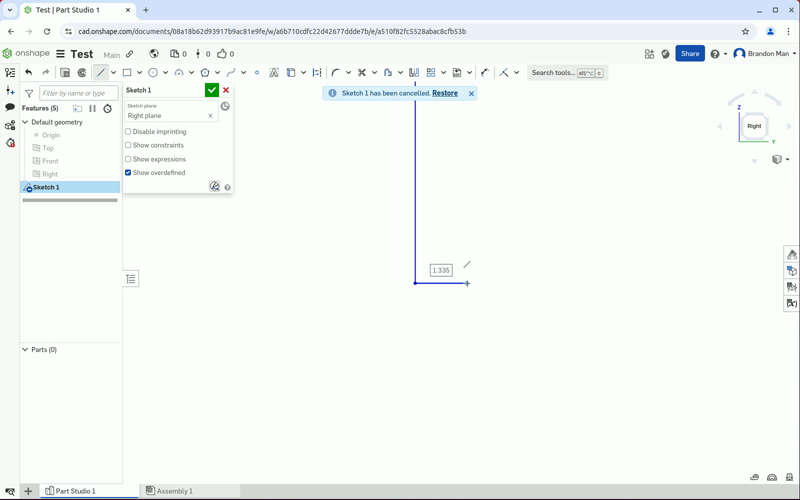
scroll(-6)
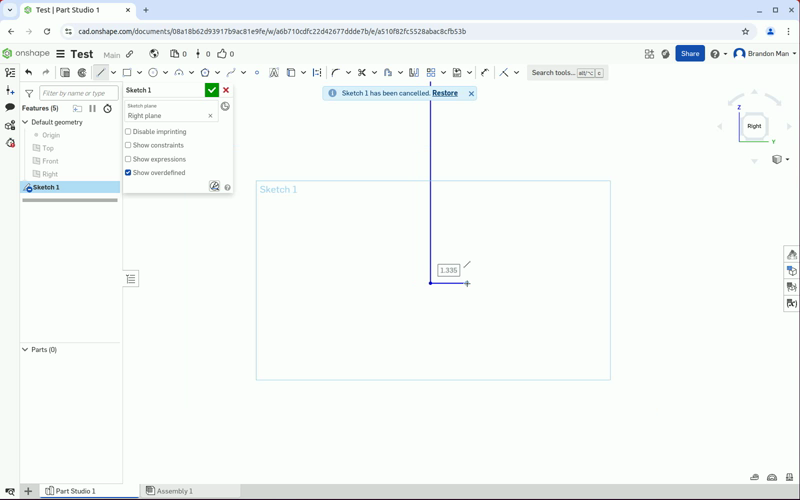
scroll(-6)
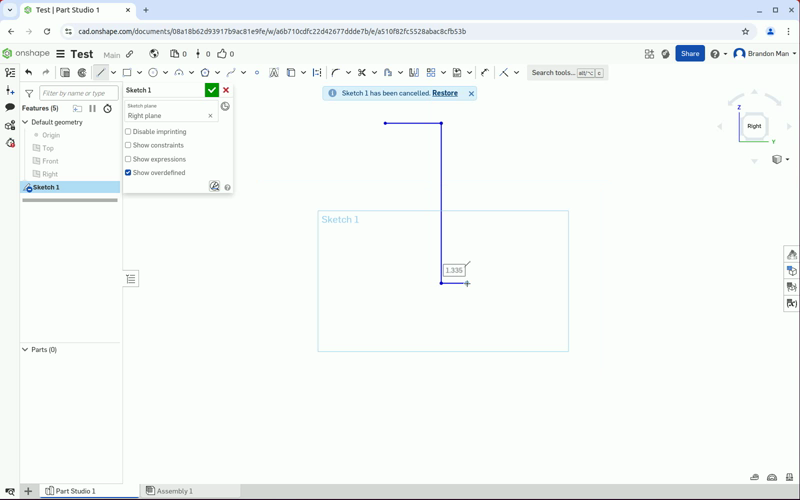
scroll(-6)
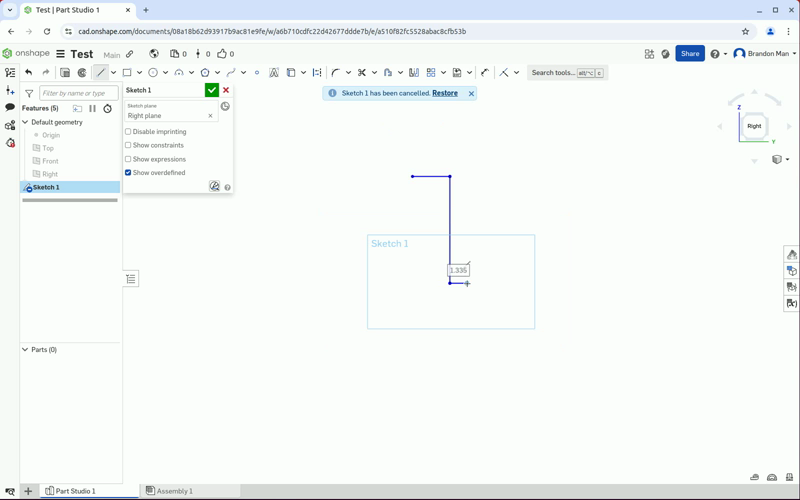
scroll(-6)
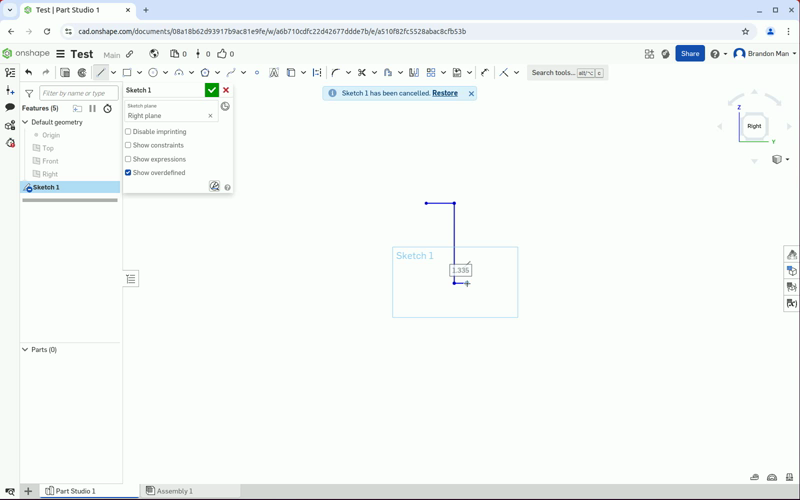
scroll(-6)
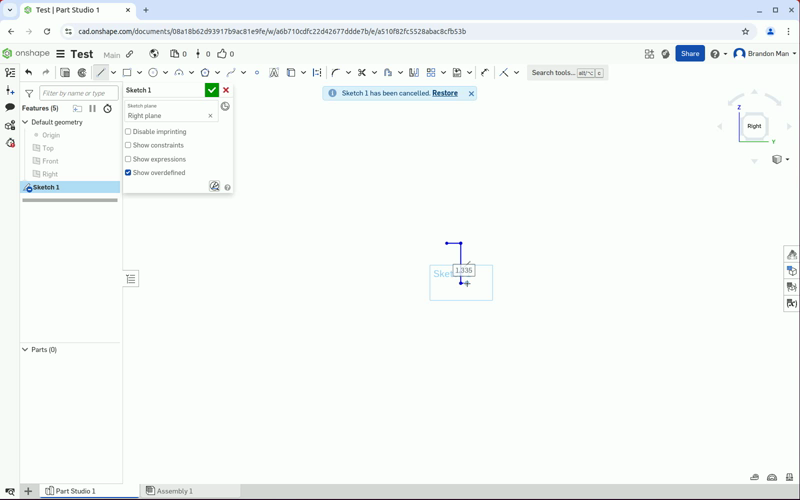
key_up(shift)
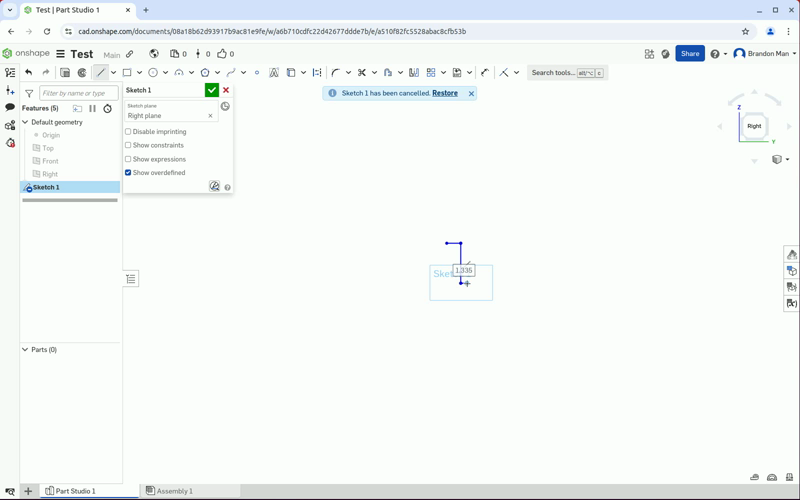
key_down(shift)
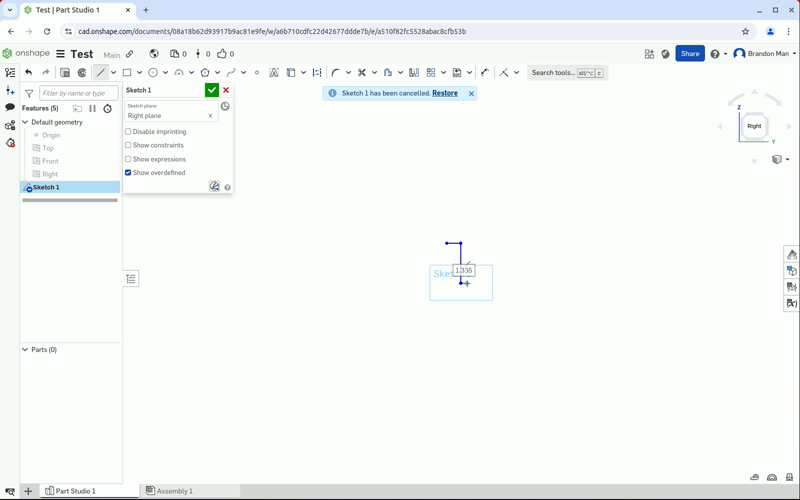
mouse_move(497, 283)
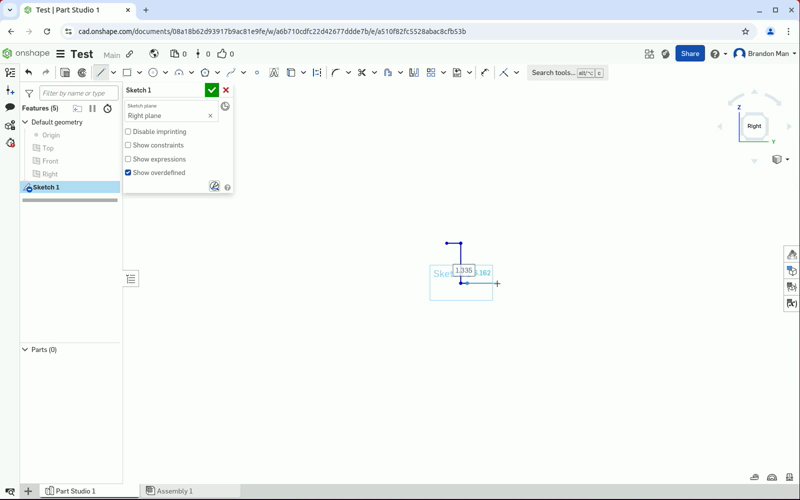
mouse_move(467, 243)
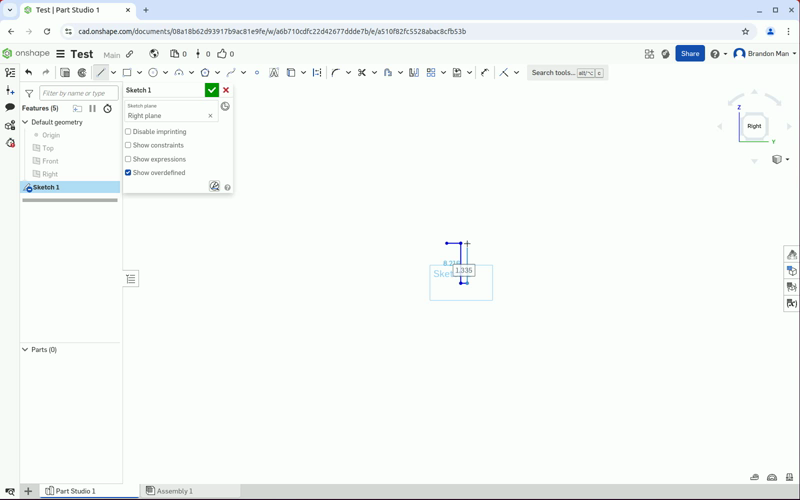
click(467, 243)
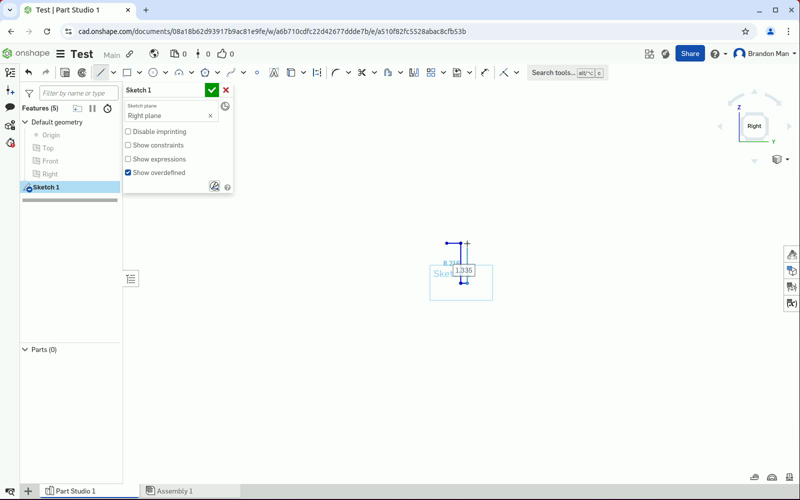
key_up(shift)
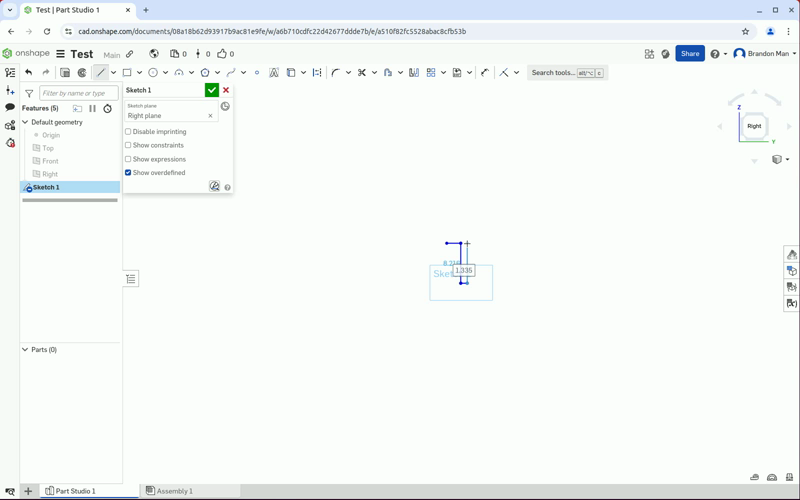
key_down(shift)
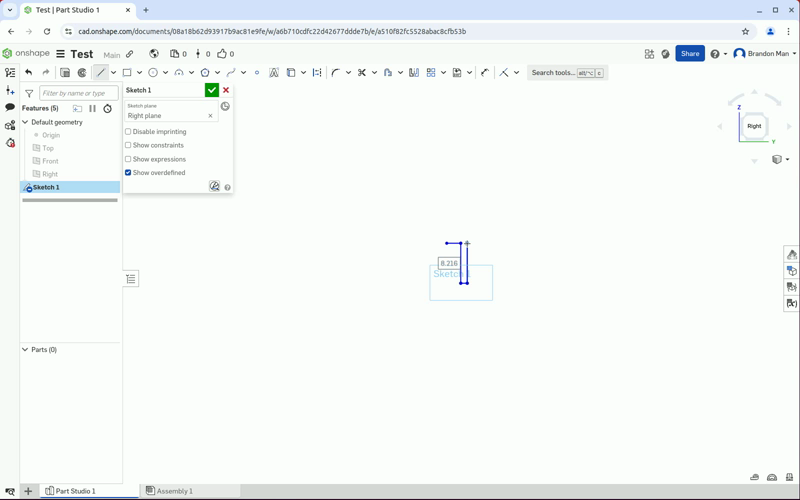
mouse_move(497, 243)
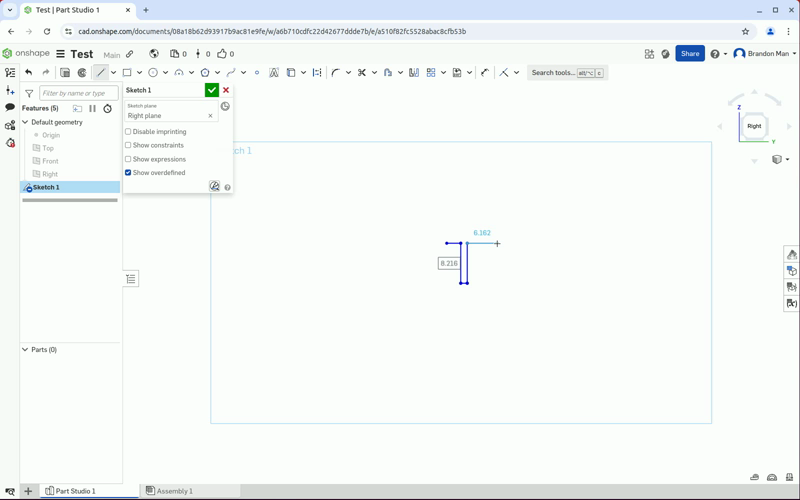
mouse_move(507, 243)
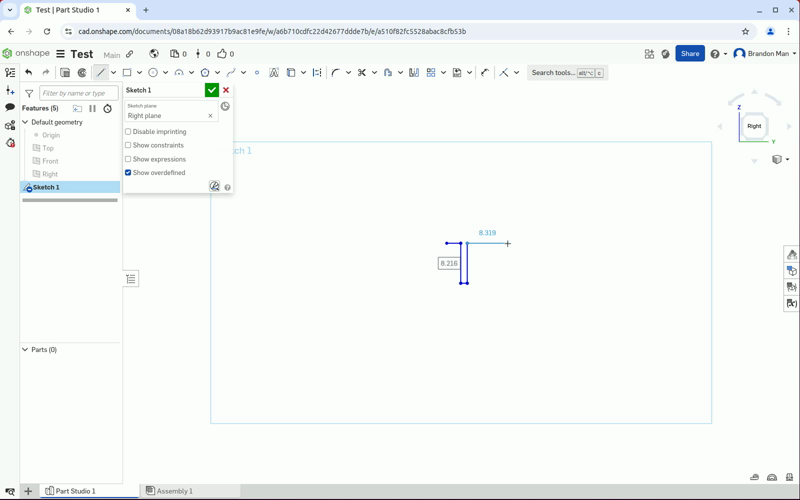
click(507, 243)
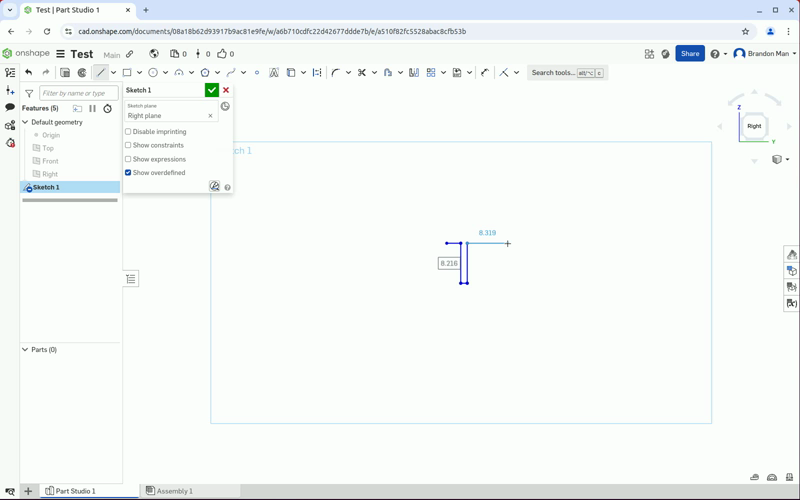
key_up(shift)
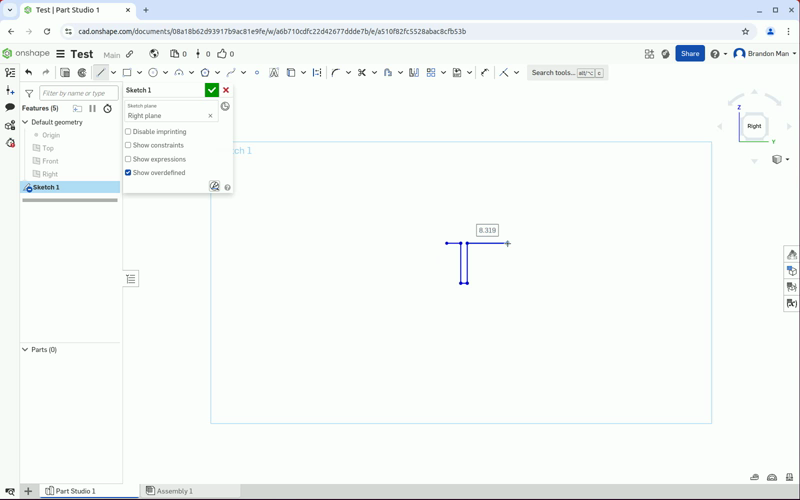
key_down(shift)
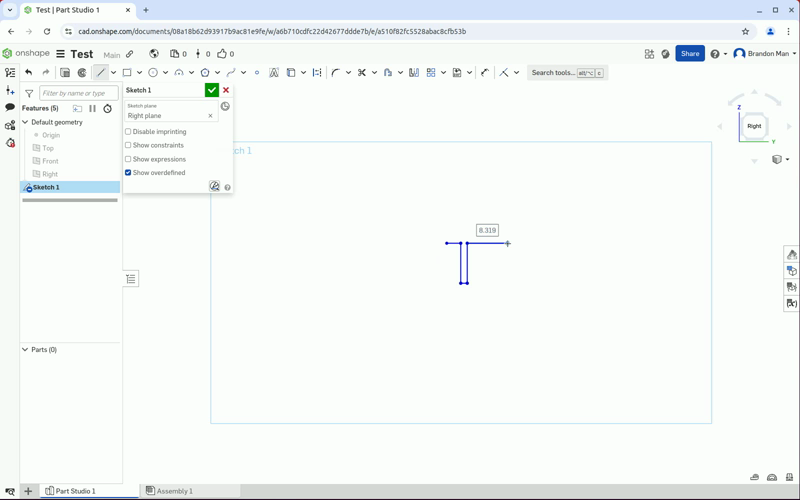
mouse_move(537, 243)
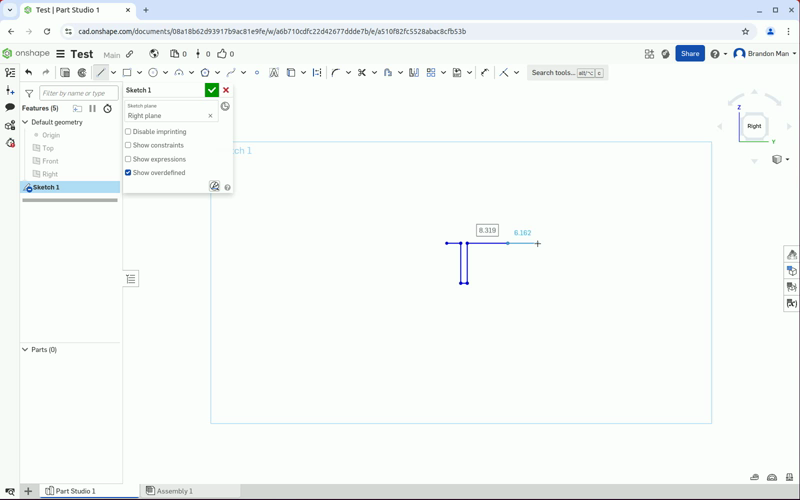
mouse_move(517, 243)
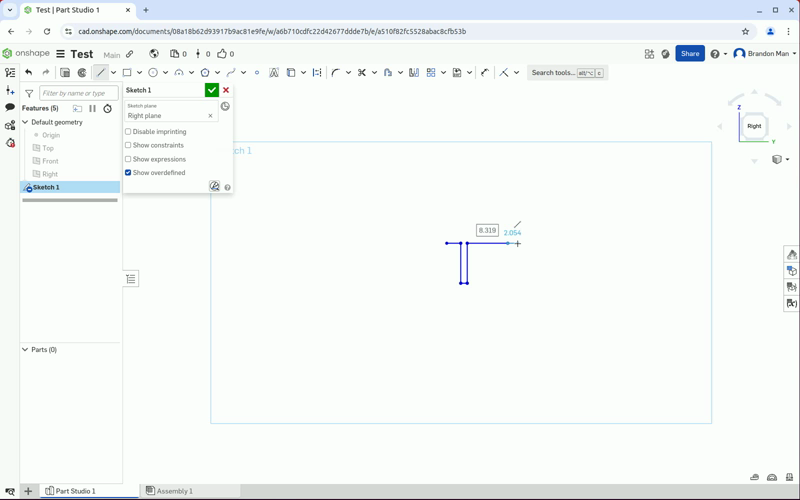
click(517, 243)
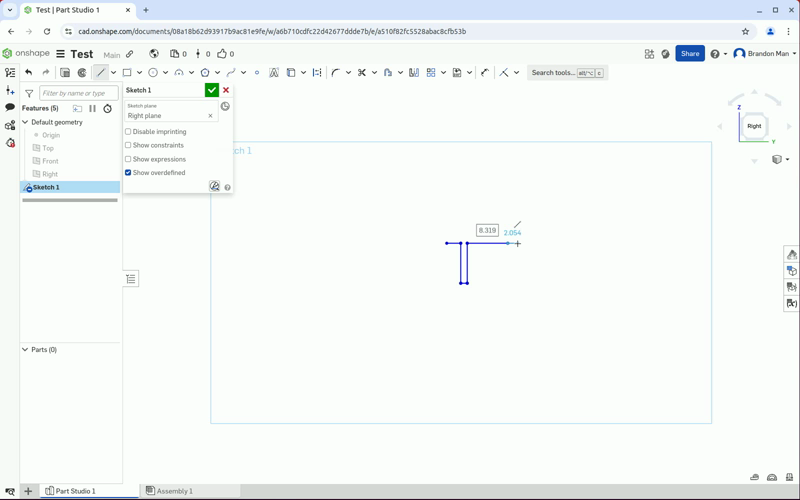
key_up(shift)
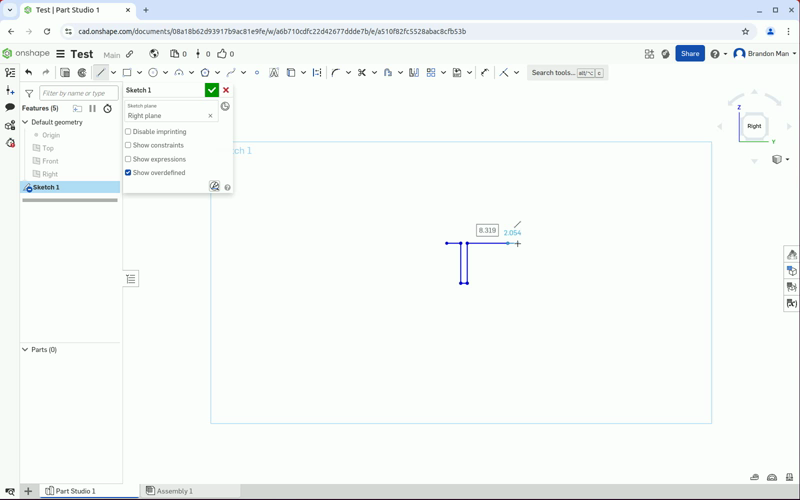
key_down(shift)
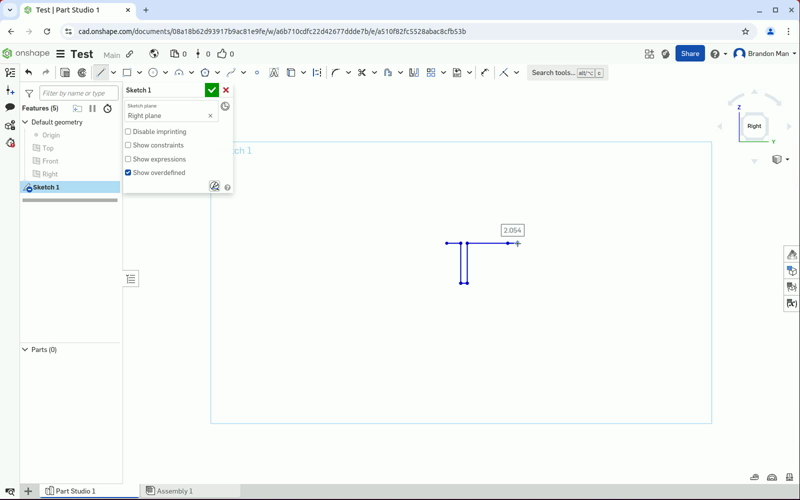
mouse_move(547, 243)
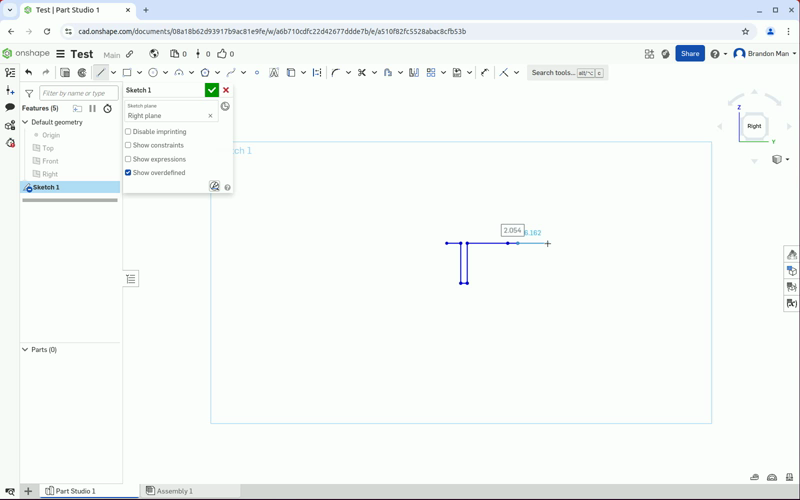
mouse_move(517, 235)
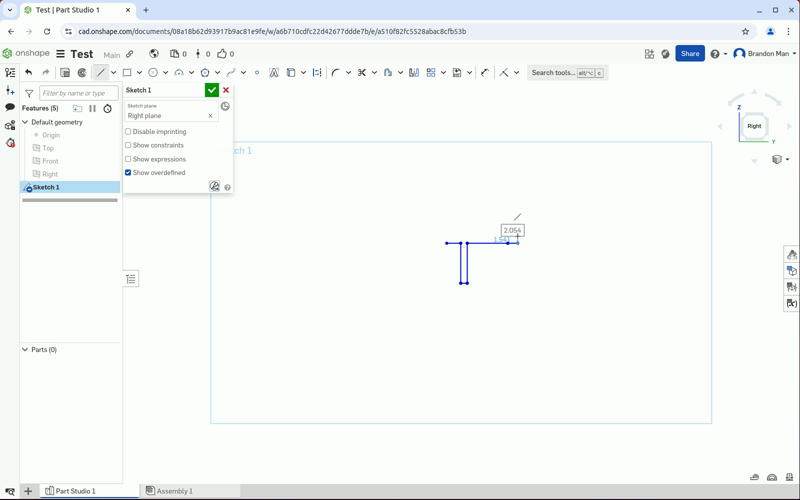
click(517, 235)
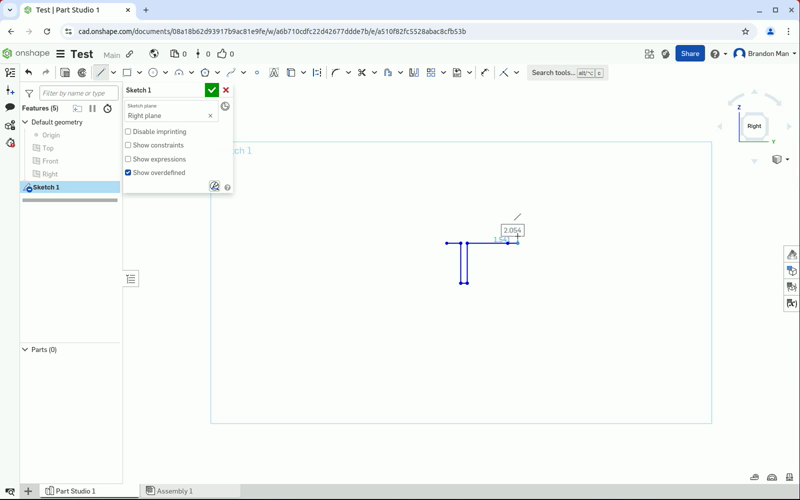
key_up(shift)
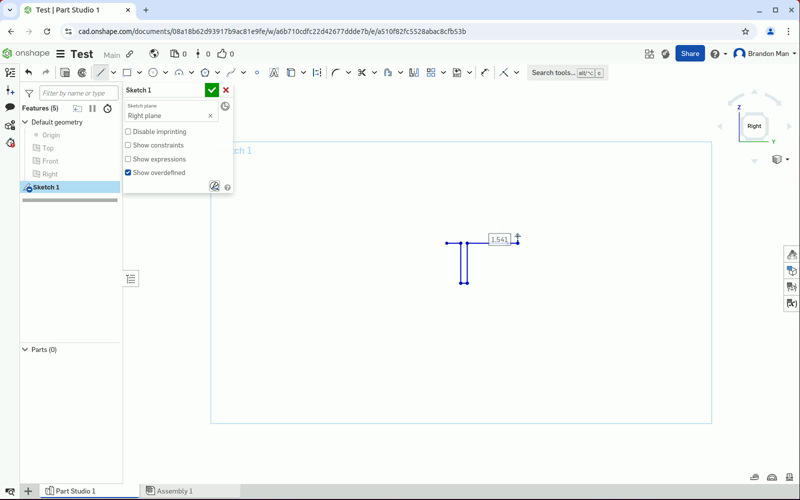
key_down(shift)
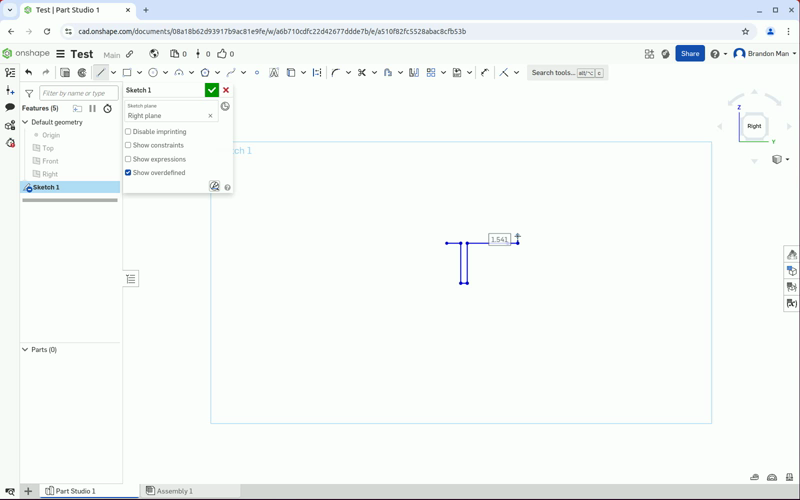
mouse_move(446, 235)
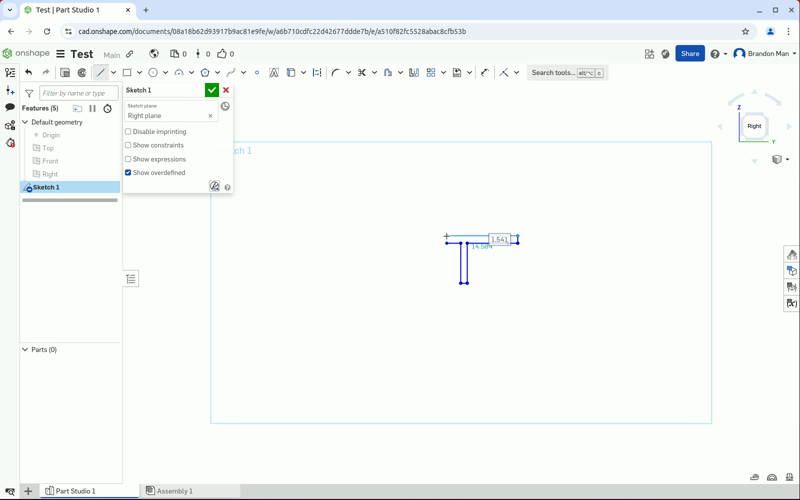
click(446, 235)
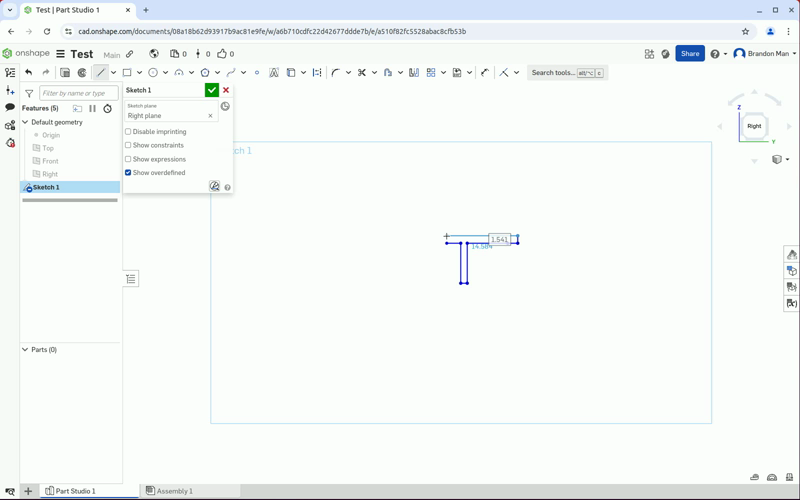
key_up(shift)
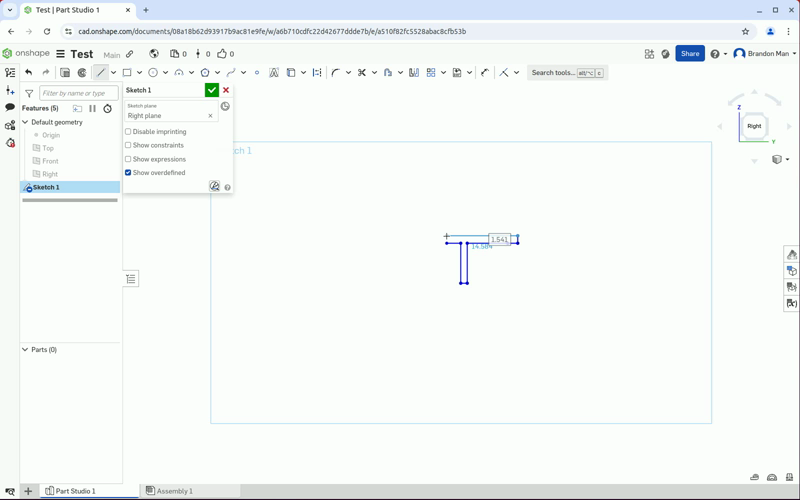
mouse_move(476, 235)
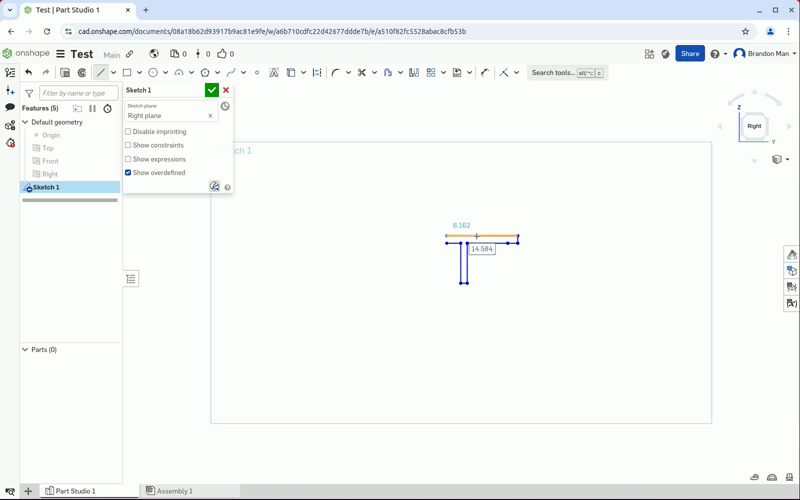
key_down(shift)
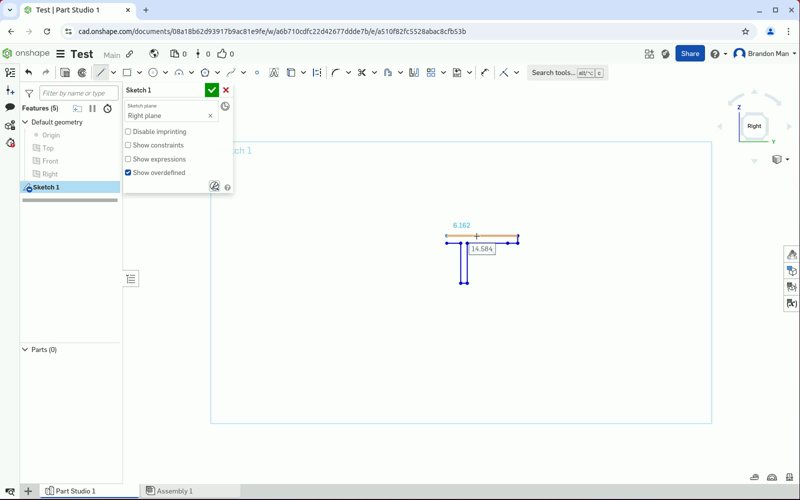
mouse_move(446, 243)
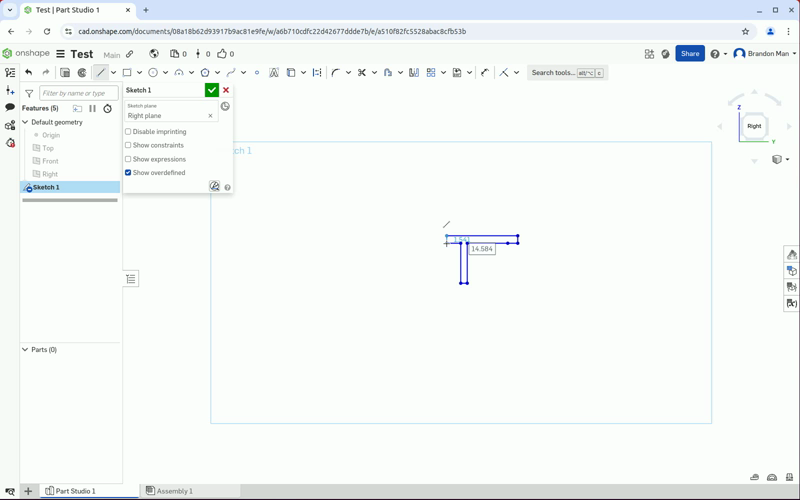
key_up(shift)
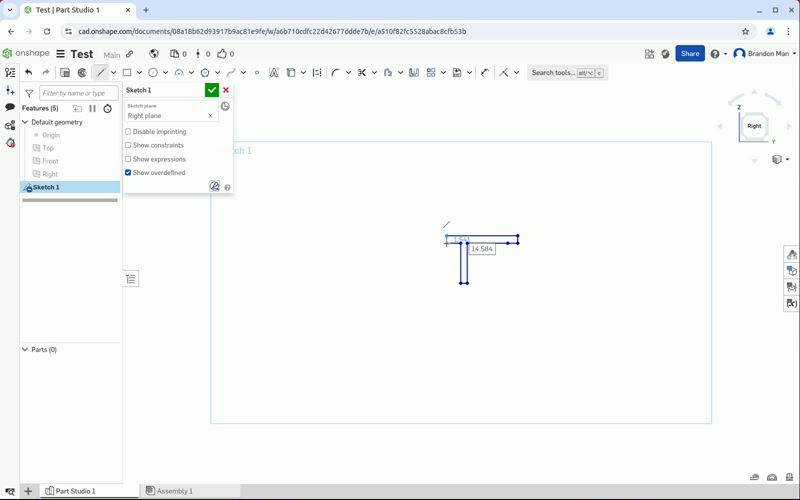
click(446, 243)
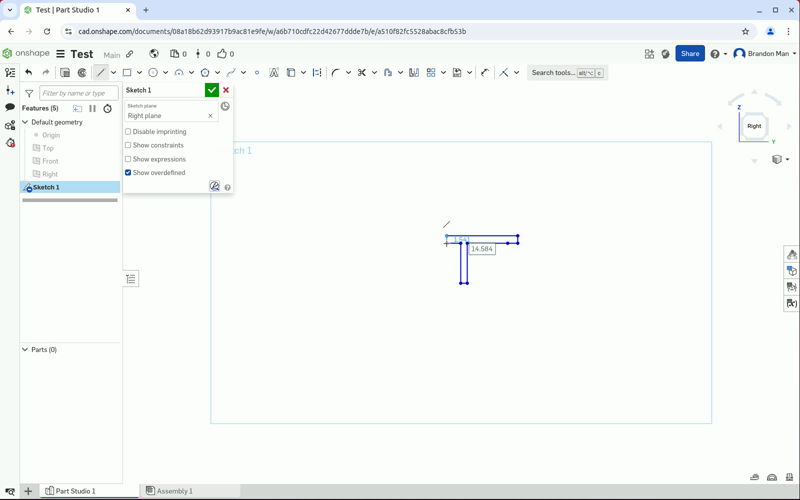
key(esc)
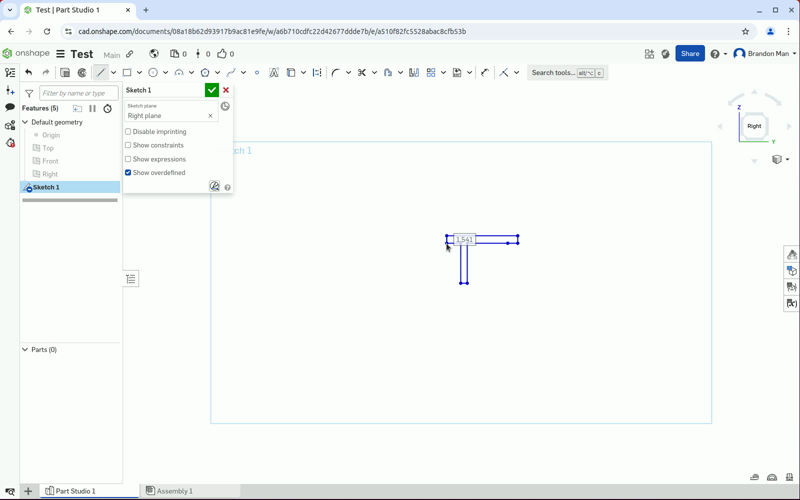
mouse_move(462, 241)
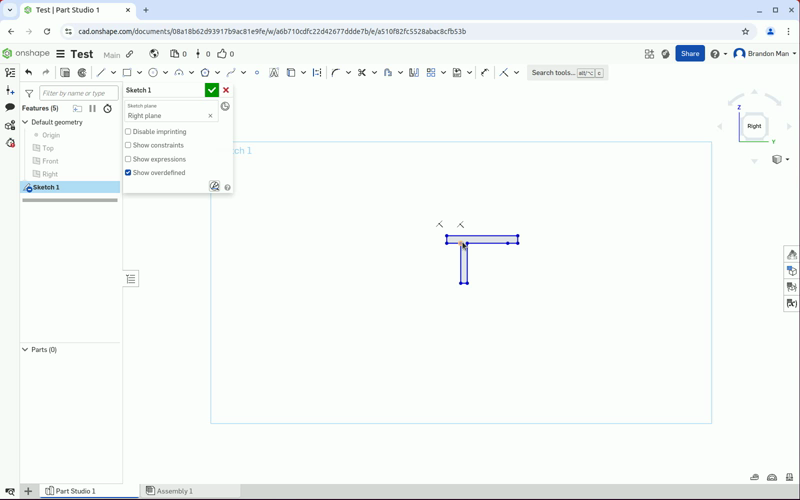
scroll(6)
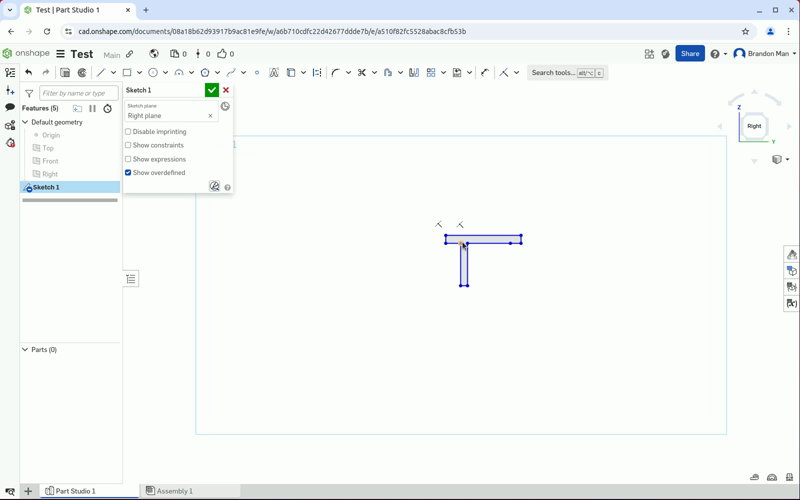
scroll(6)
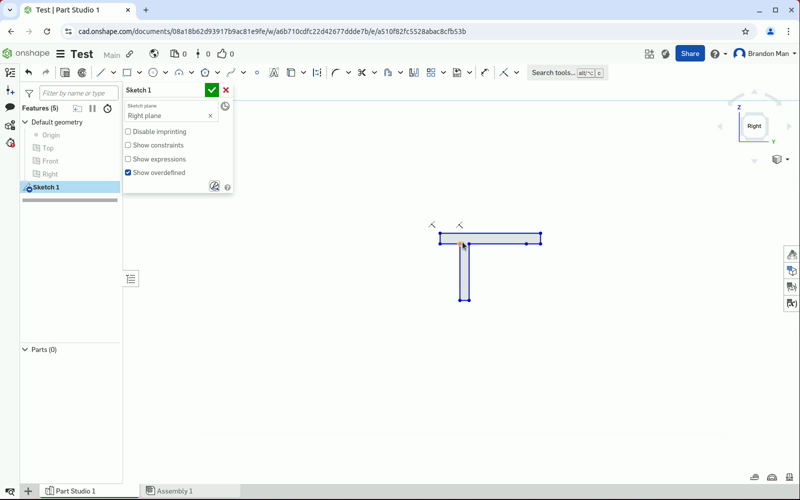
scroll(6)
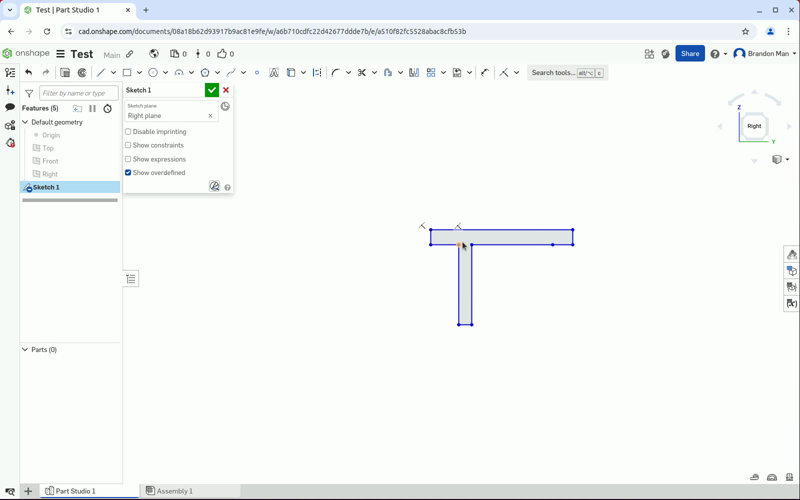
scroll(6)
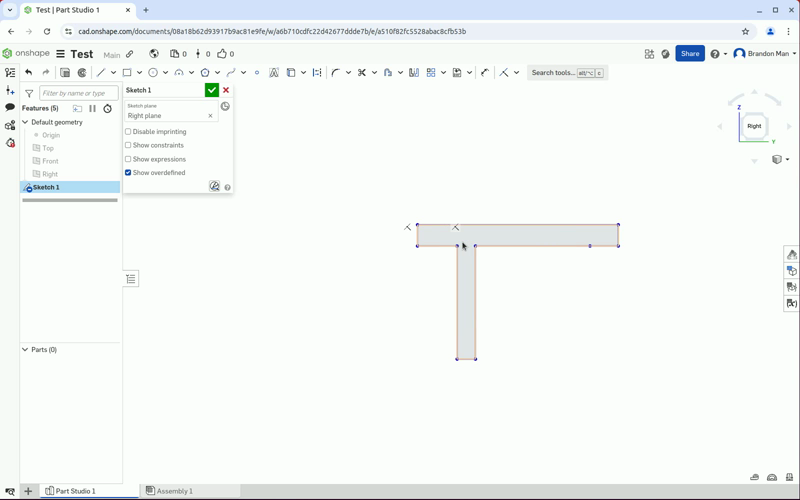
scroll(6)
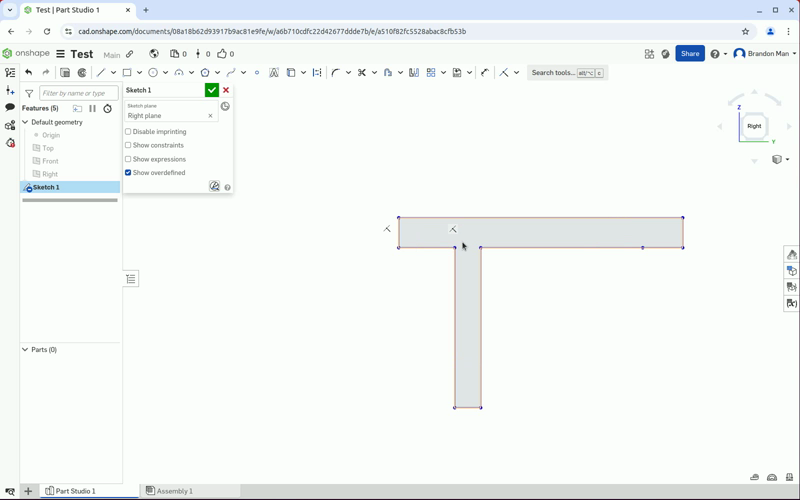
scroll(6)
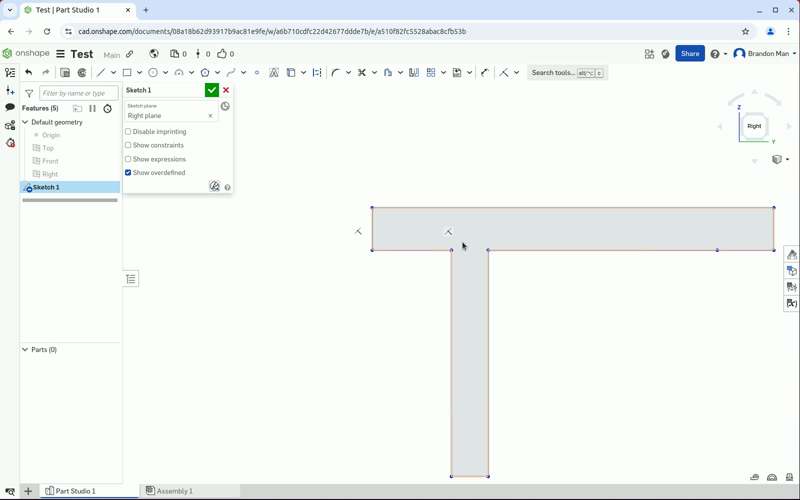
scroll(6)
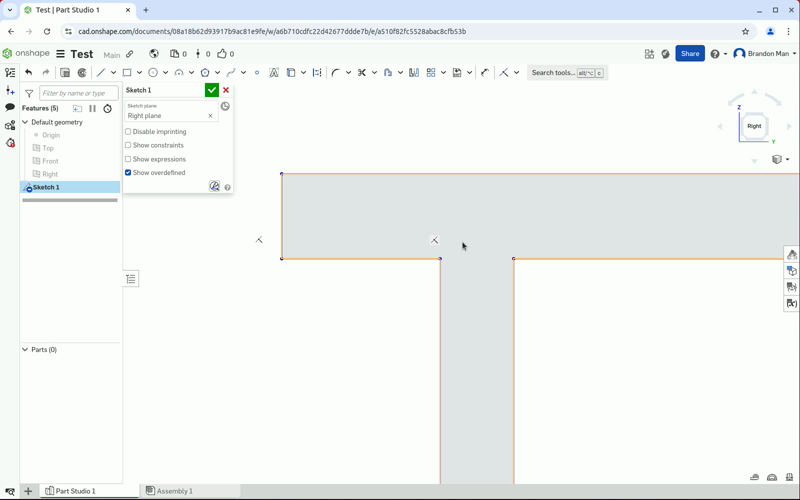
click(462, 241)
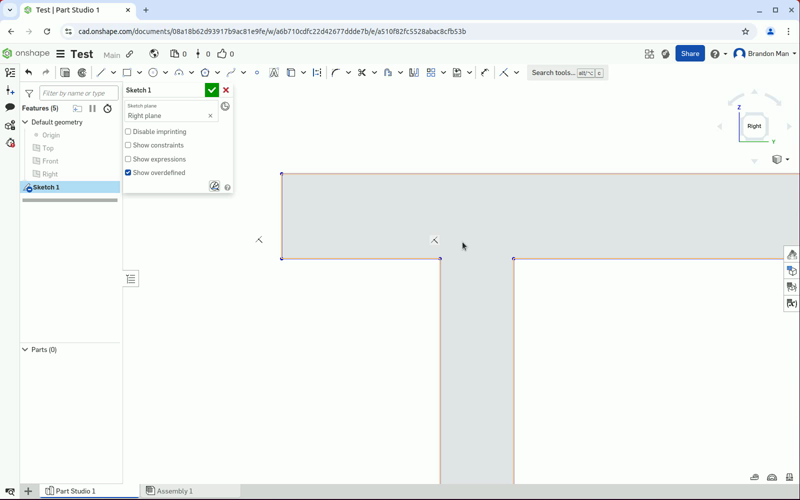
scroll(-6)
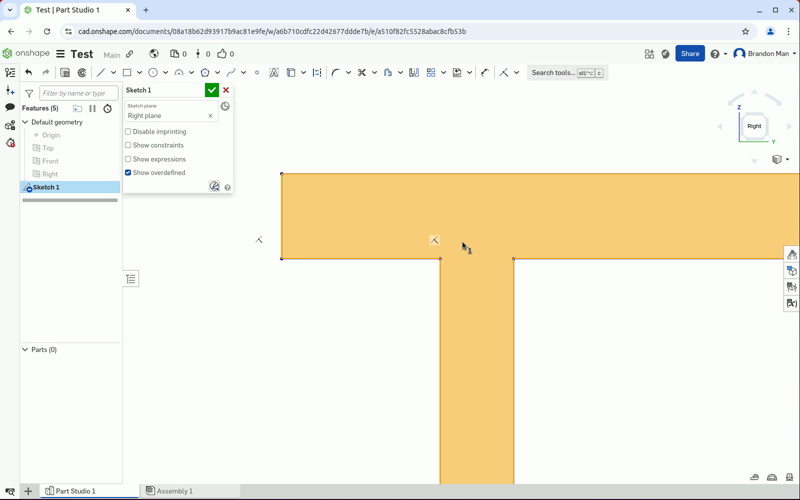
scroll(-6)
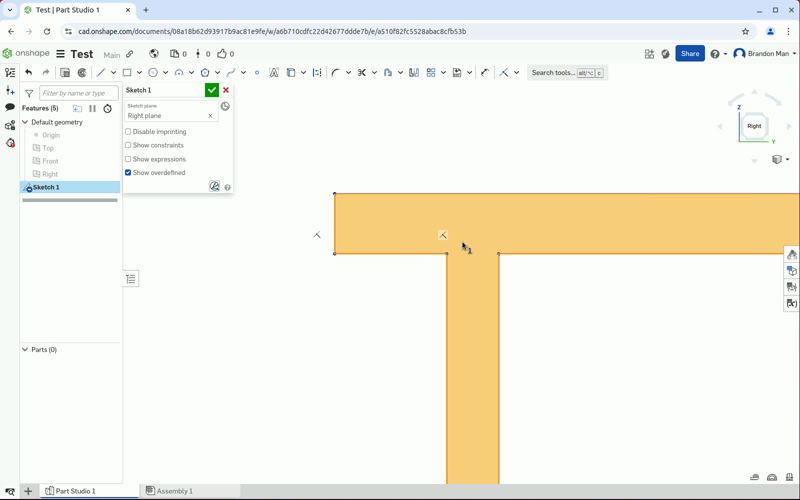
scroll(-6)
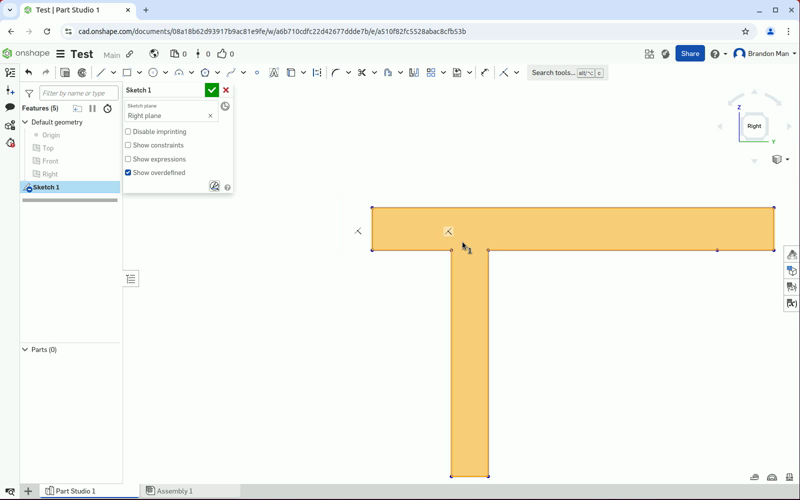
scroll(-6)
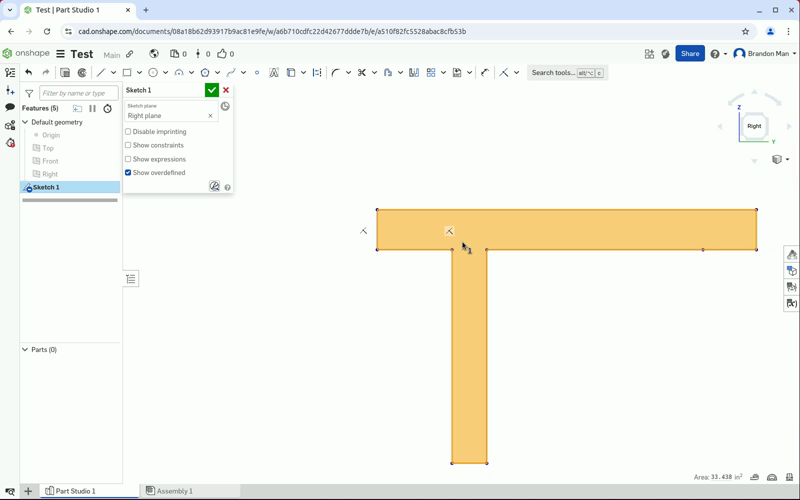
scroll(-6)
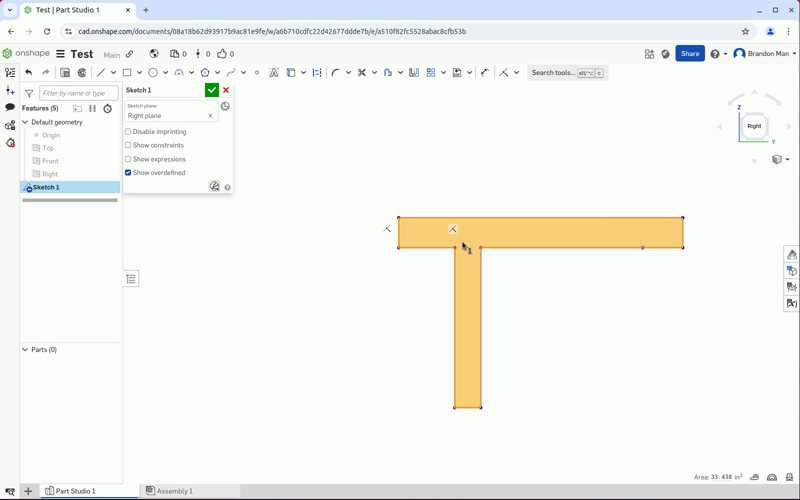
scroll(-6)
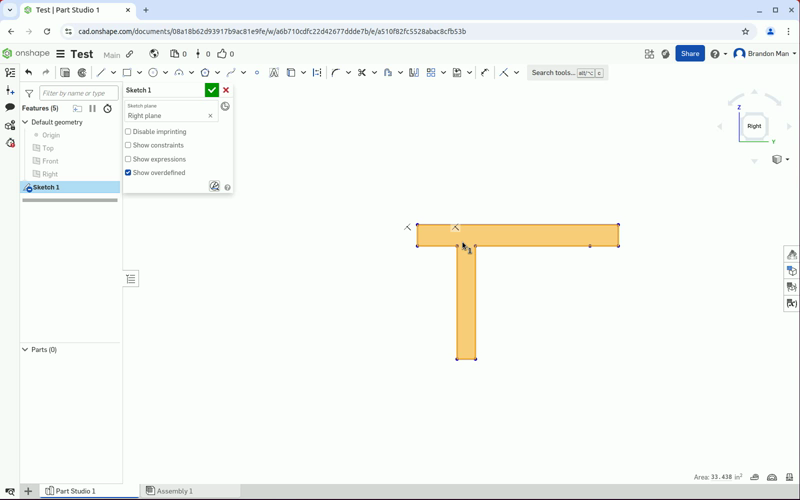
scroll(-6)
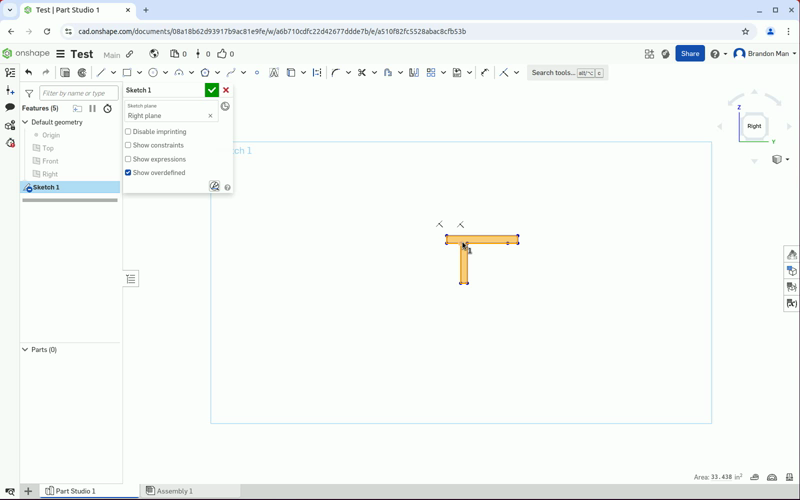
mouse_move(73, 352)
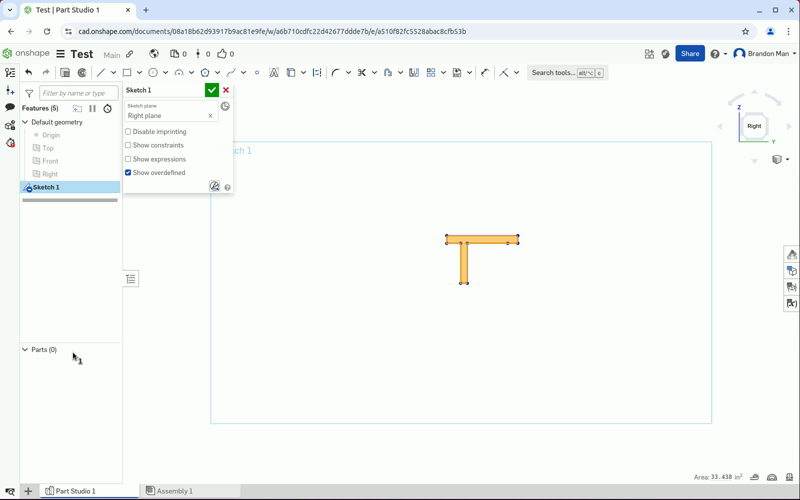
key(shift+y)
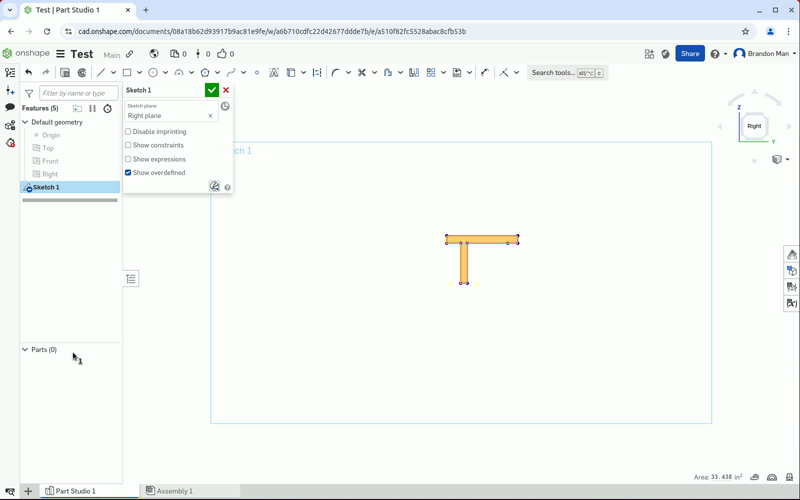
key(shift+e)
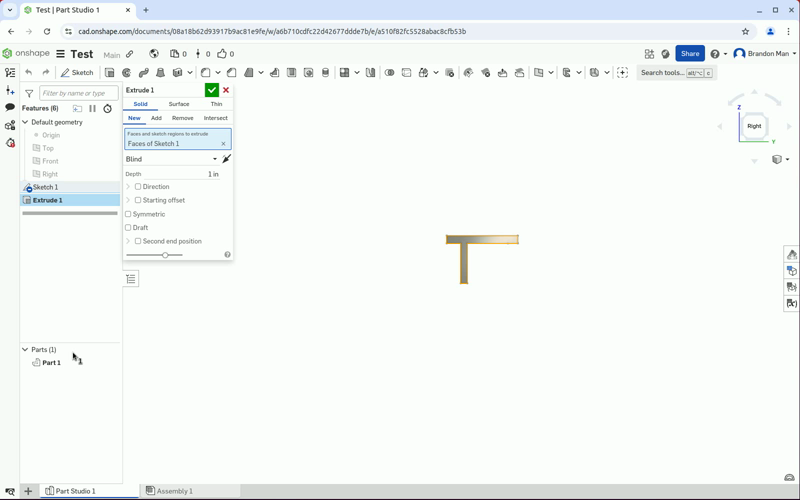
mouse_move(143, 106)
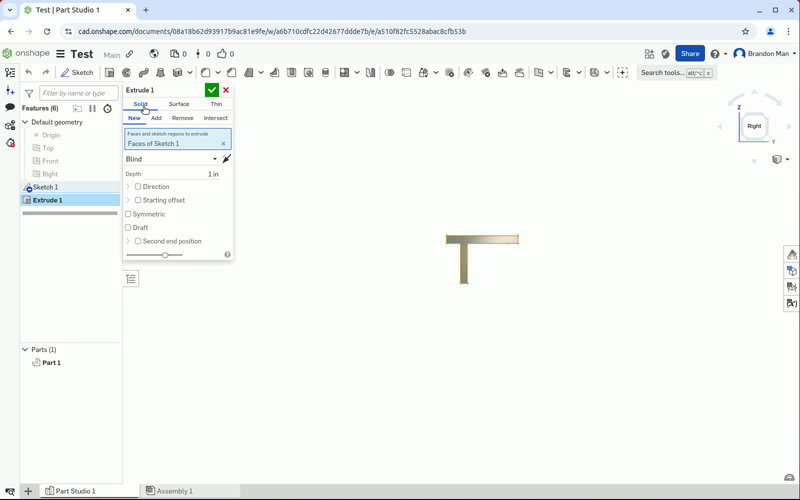
click(143, 106)
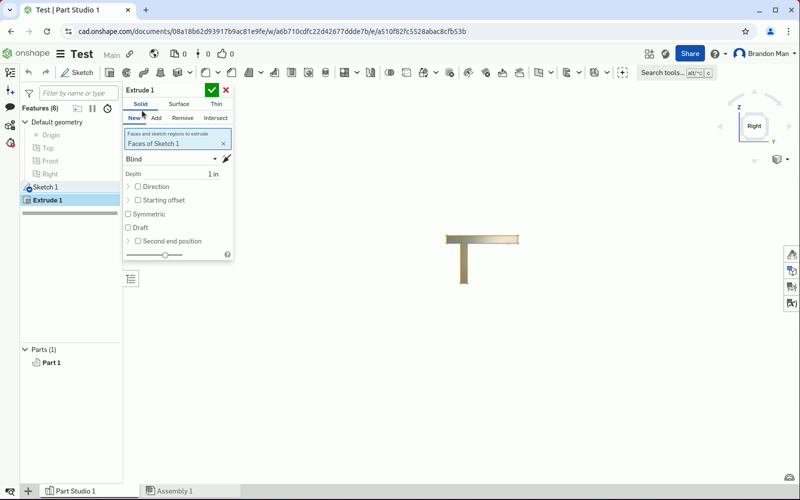
mouse_move(137, 120)
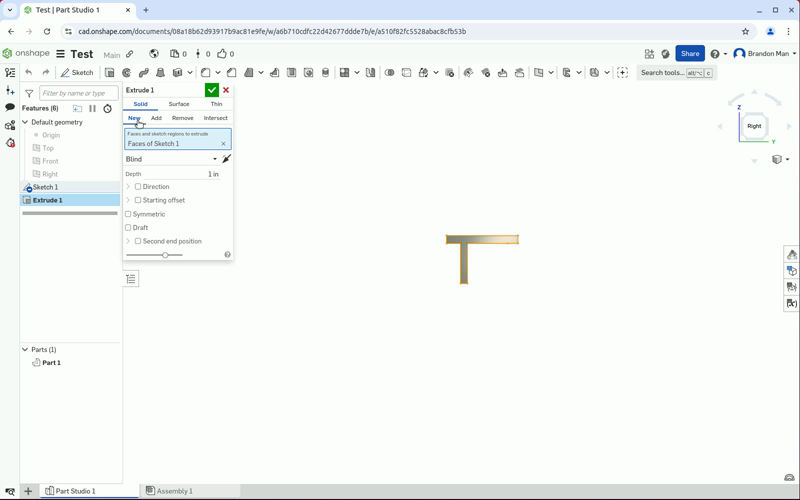
click(137, 120)
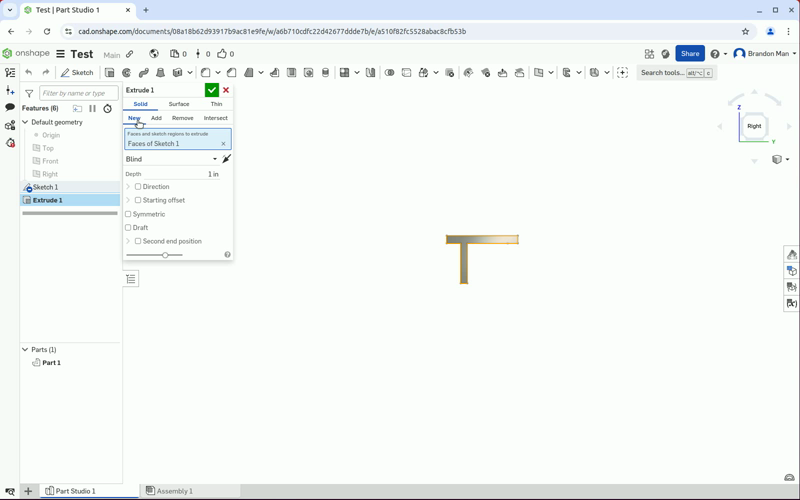
key(tab, 4)
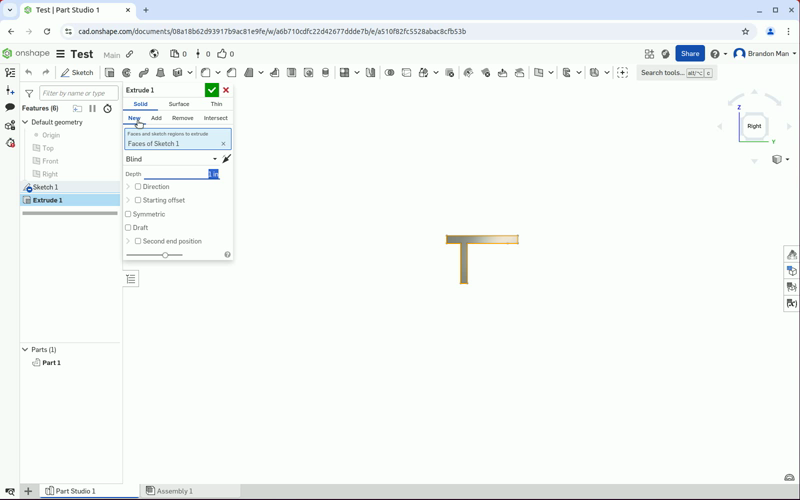
text(-23.108)
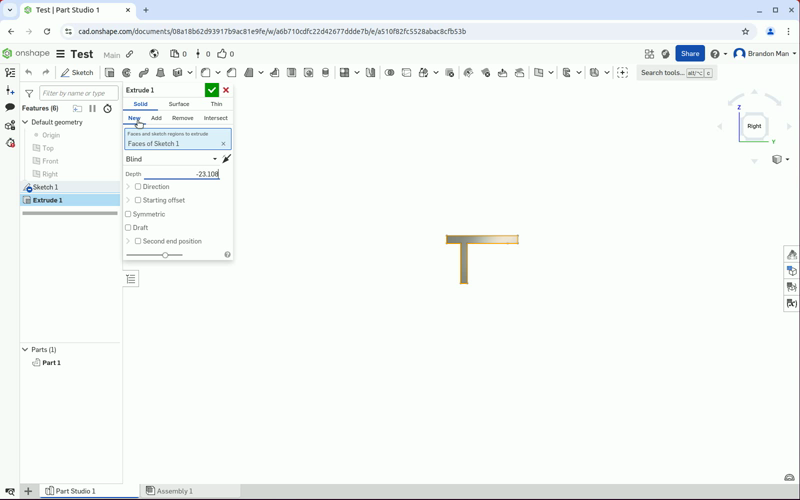
key(enter)
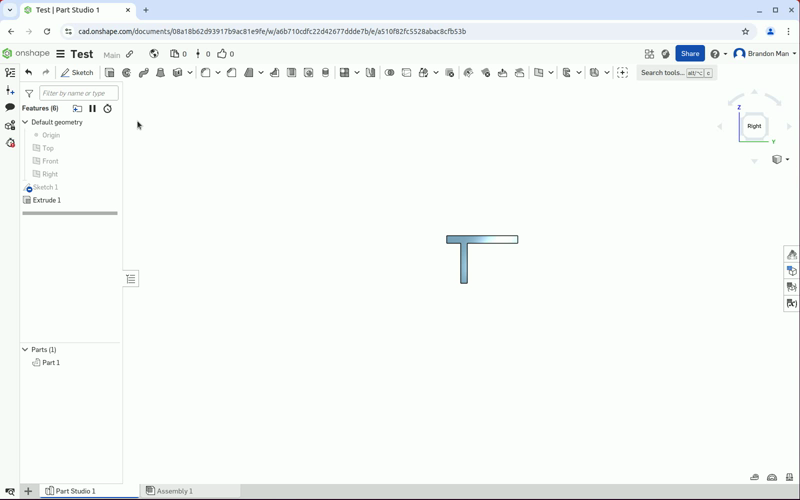
key(shift+h)
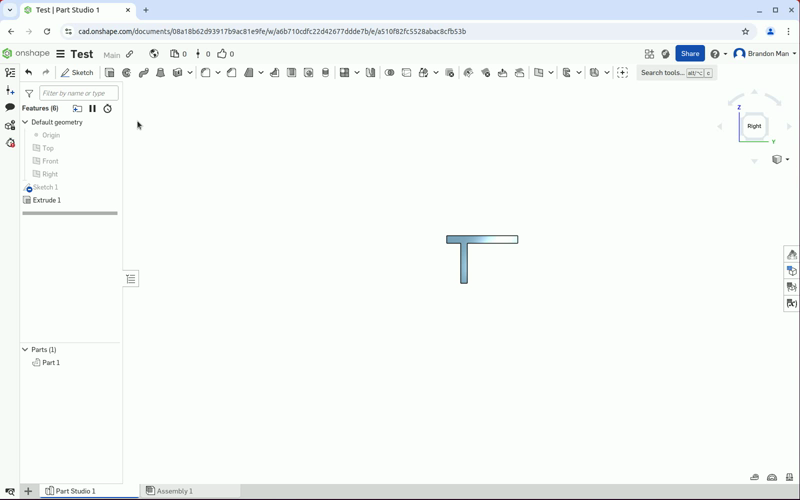
key(shift+h)
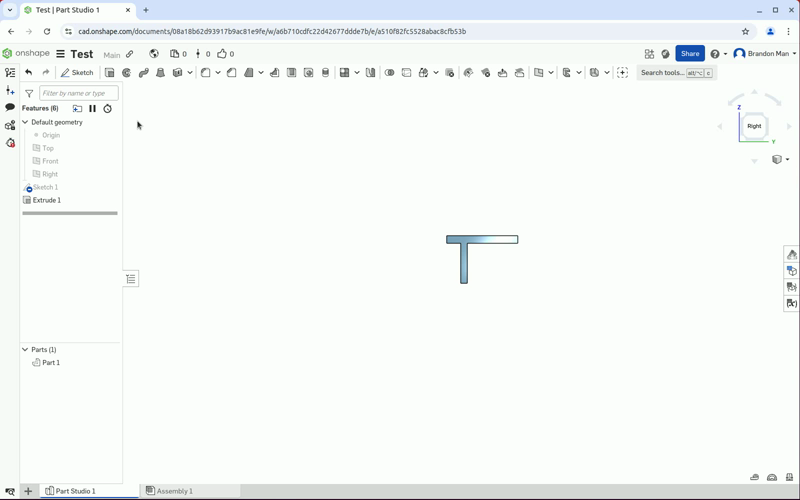
mouse_move(73, 189)
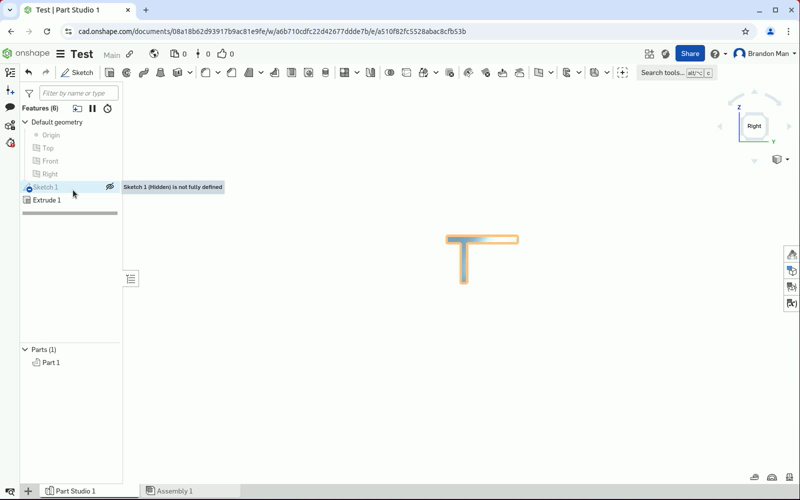
click(73, 189)
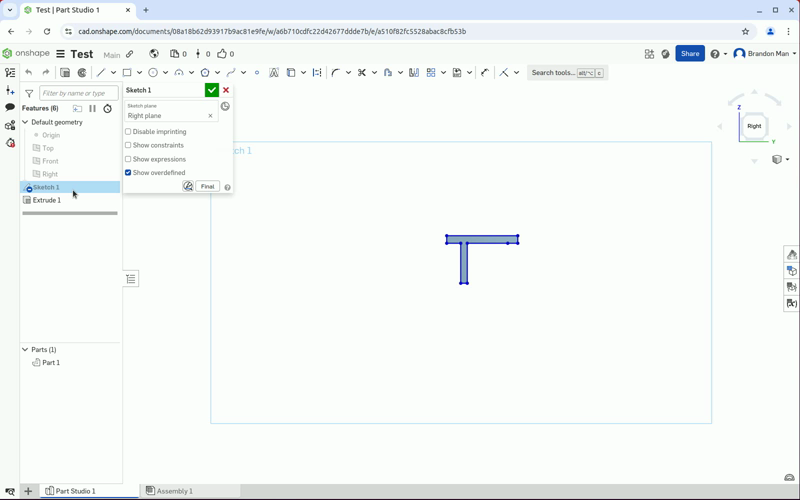
mouse_move(229, 92)
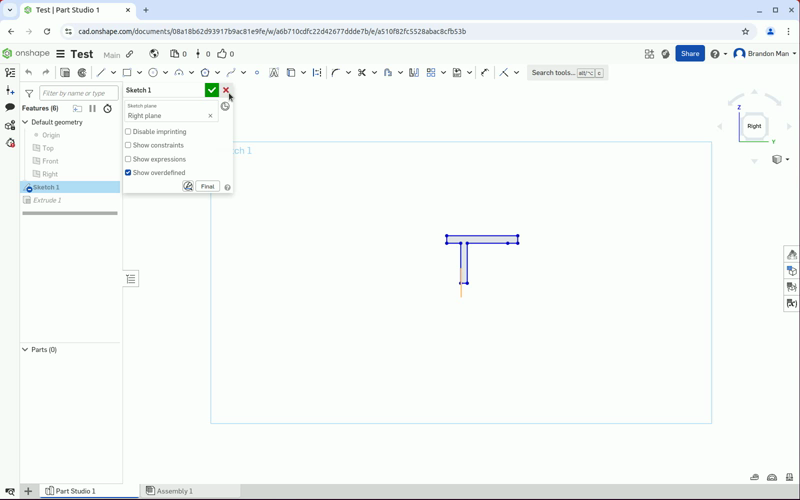
click(229, 92)
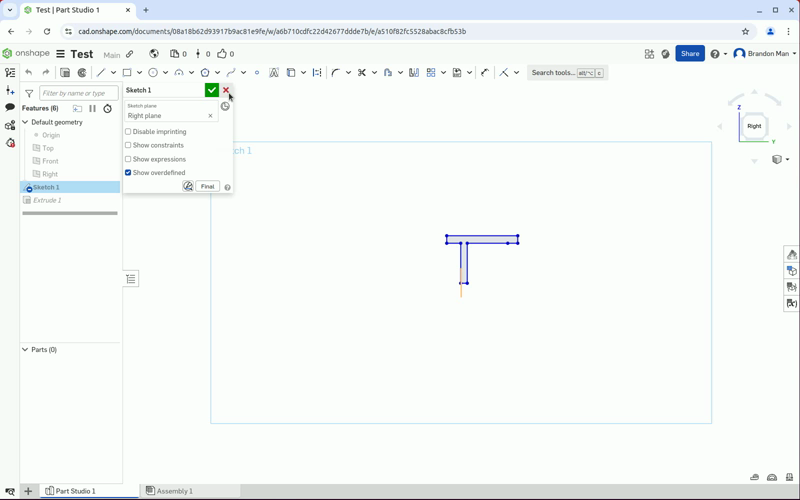
key(shift+s)
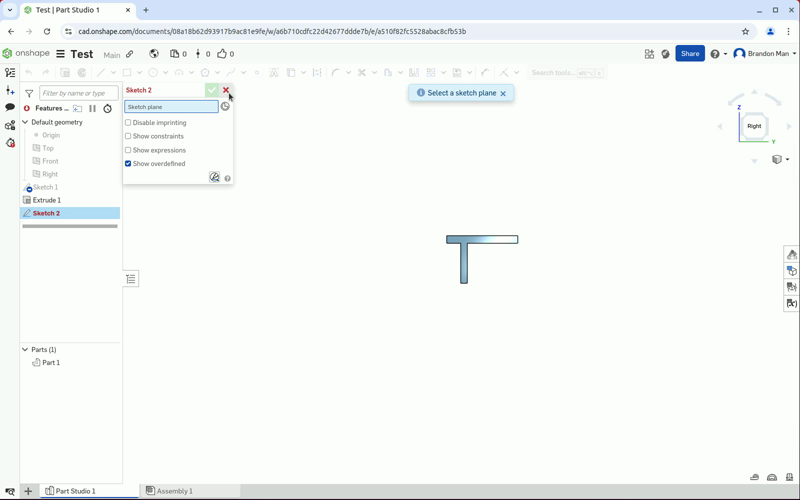
mouse_move(73, 176)
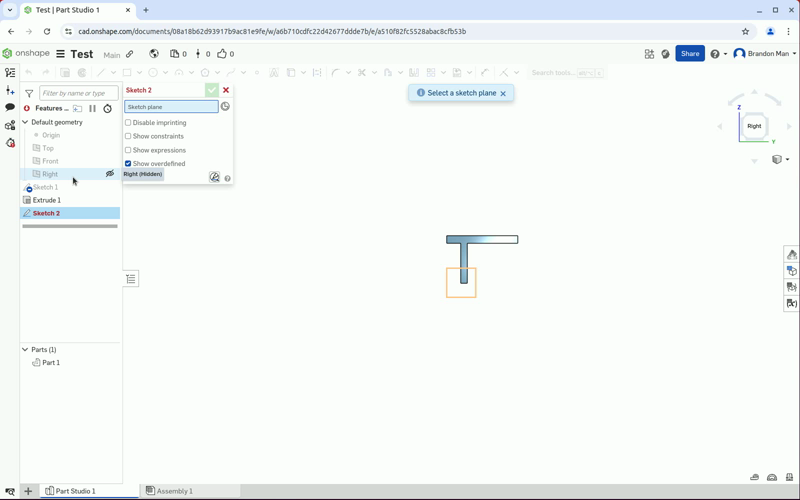
click(73, 176)
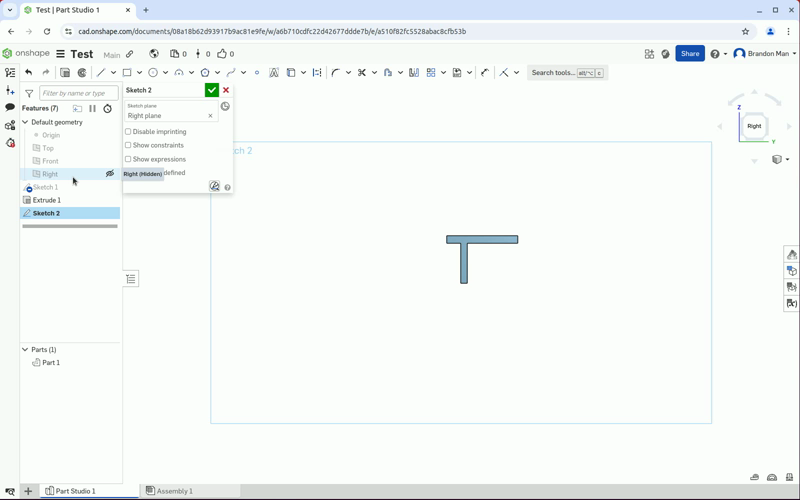
mouse_move(73, 352)
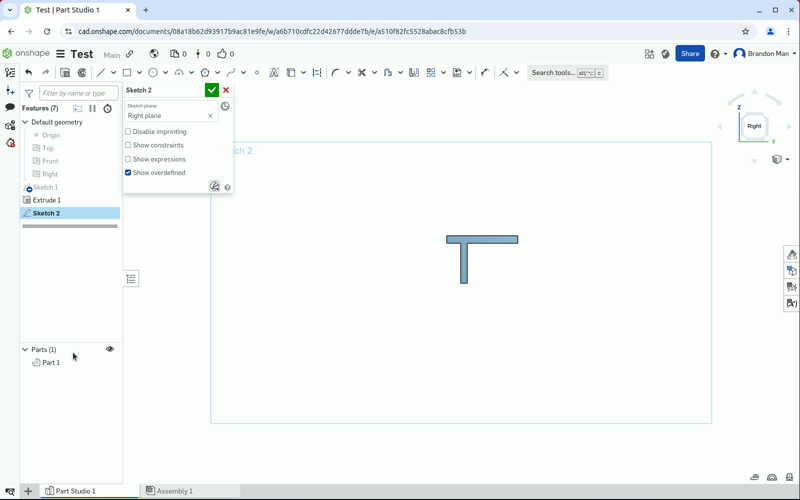
key(y)
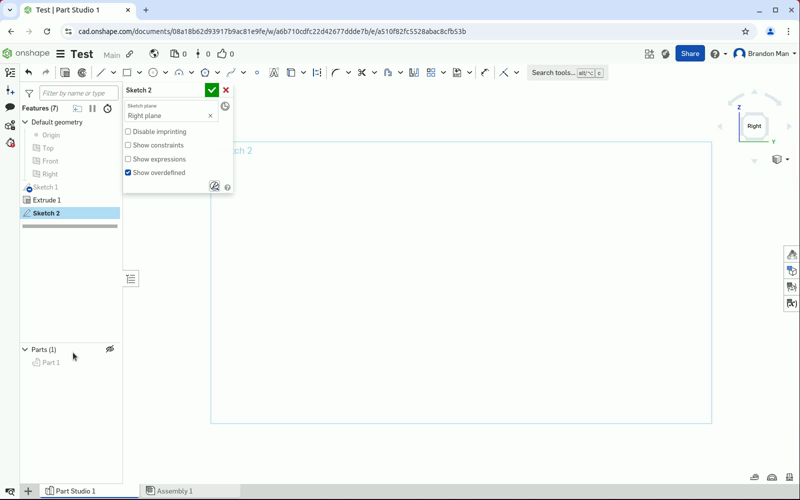
key(l)
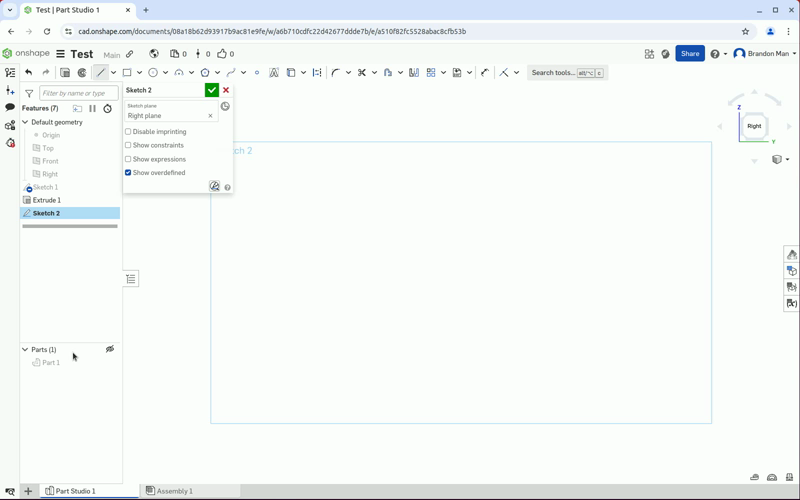
key_down(shift)
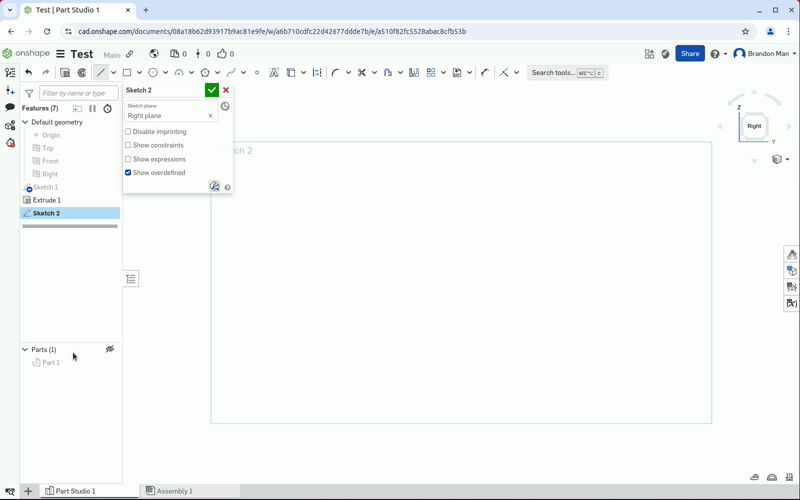
mouse_move(467, 282)
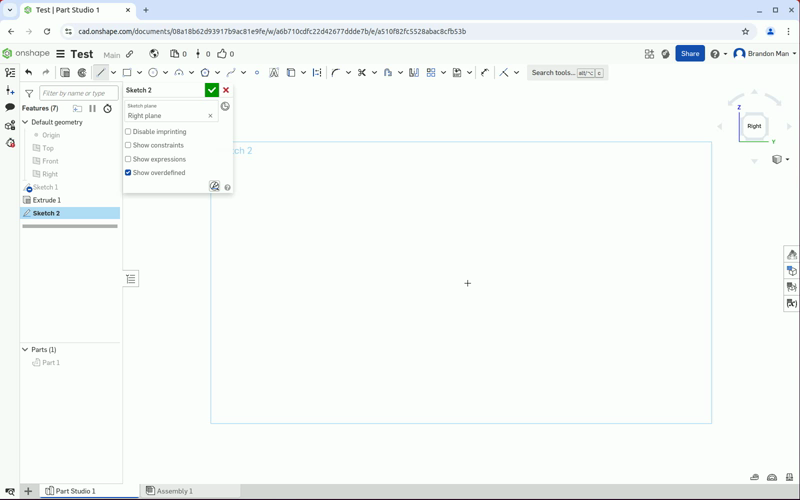
click(467, 282)
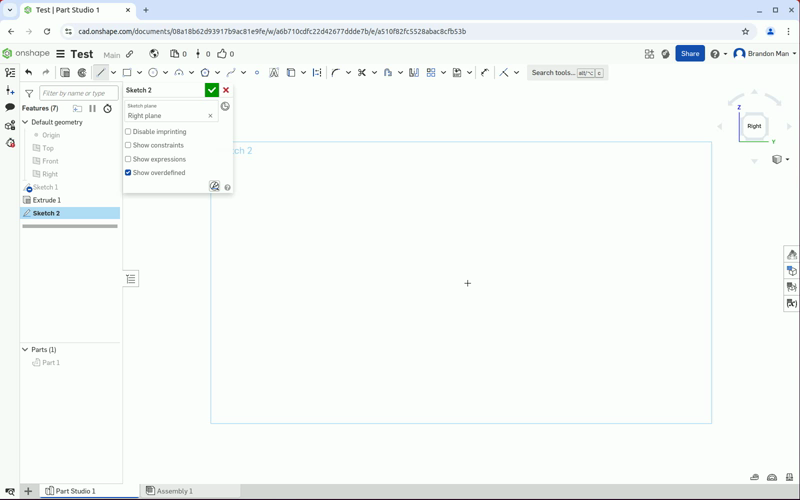
key_up(shift)
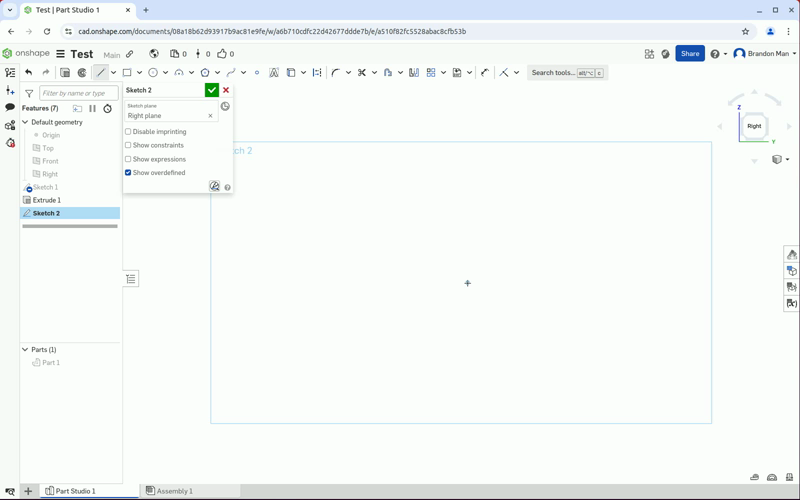
key_down(shift)
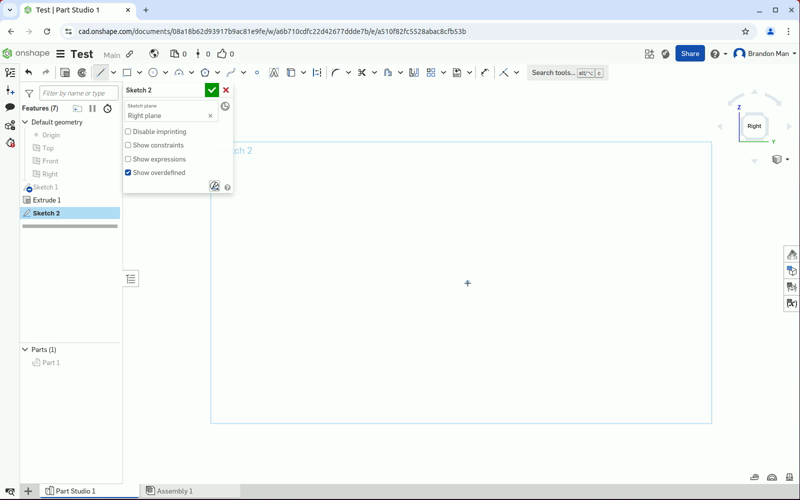
mouse_move(497, 282)
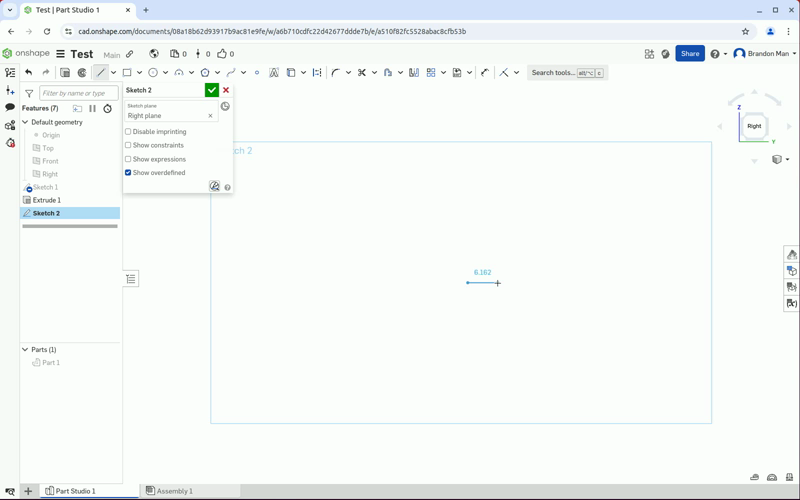
mouse_move(508, 242)
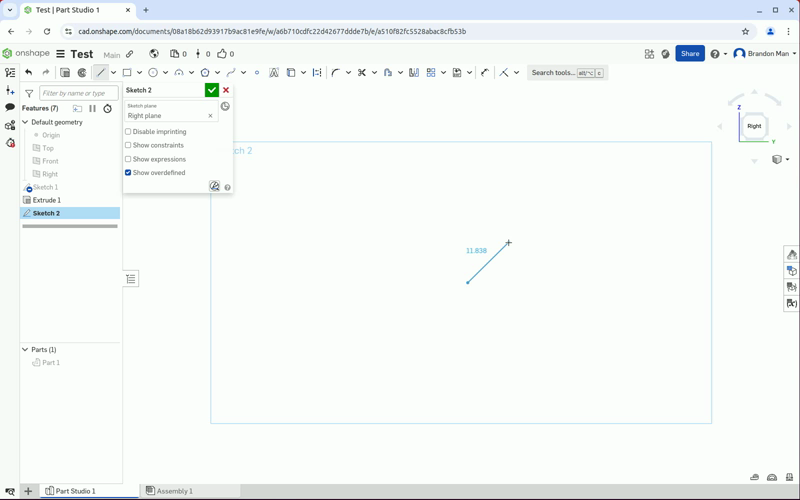
click(508, 242)
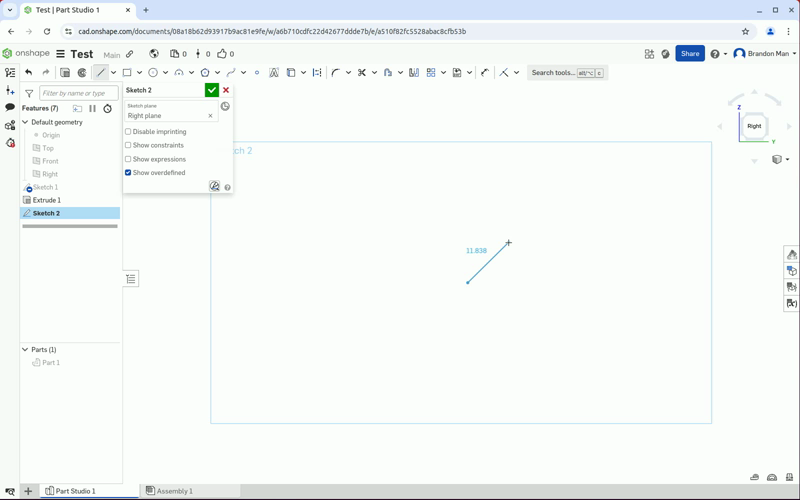
key_up(shift)
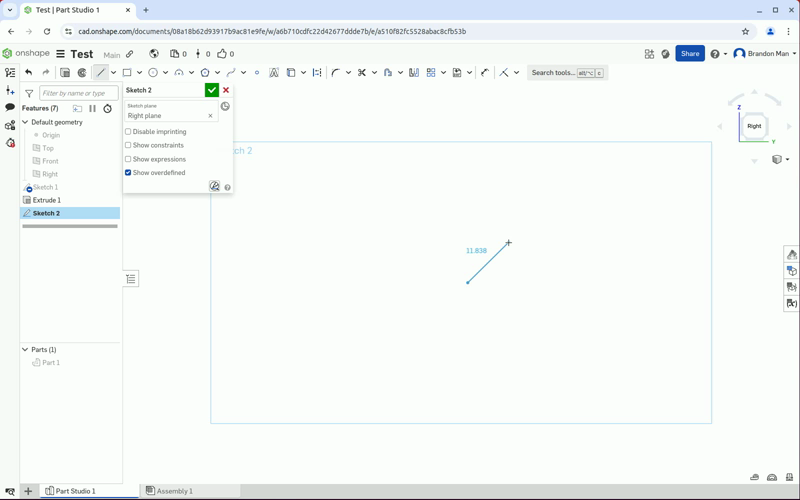
key_down(shift)
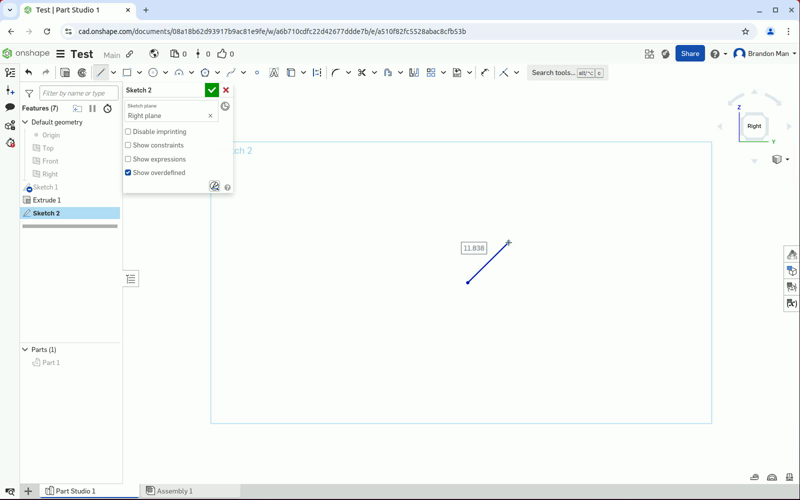
mouse_move(538, 242)
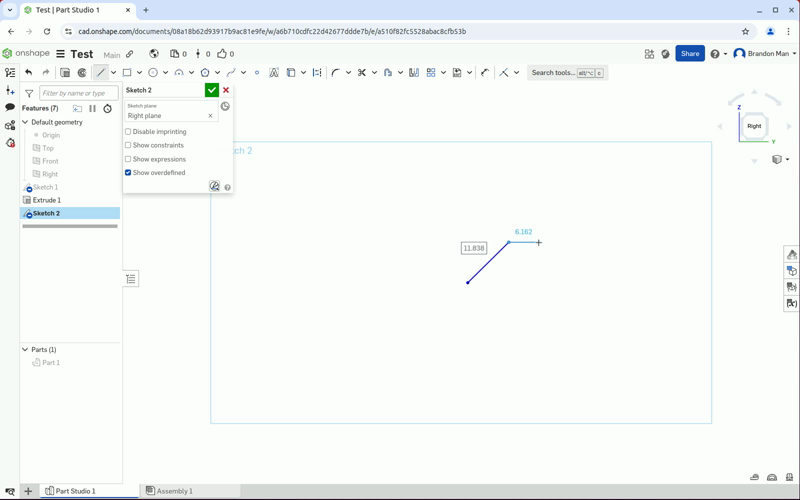
mouse_move(467, 242)
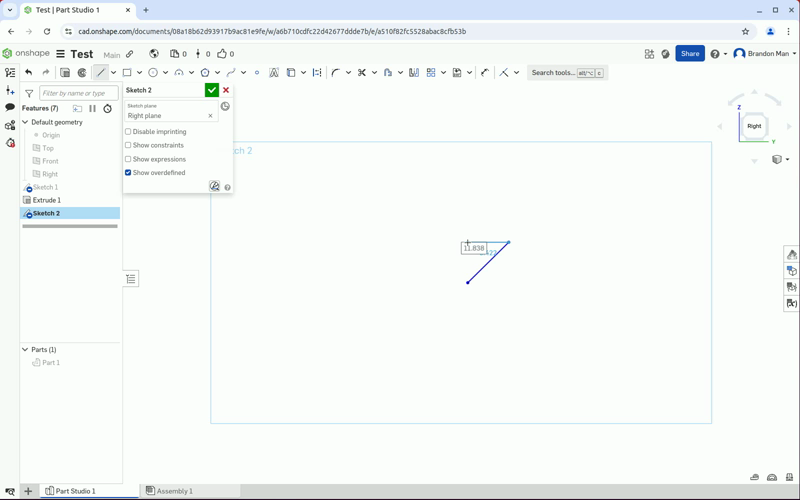
click(467, 242)
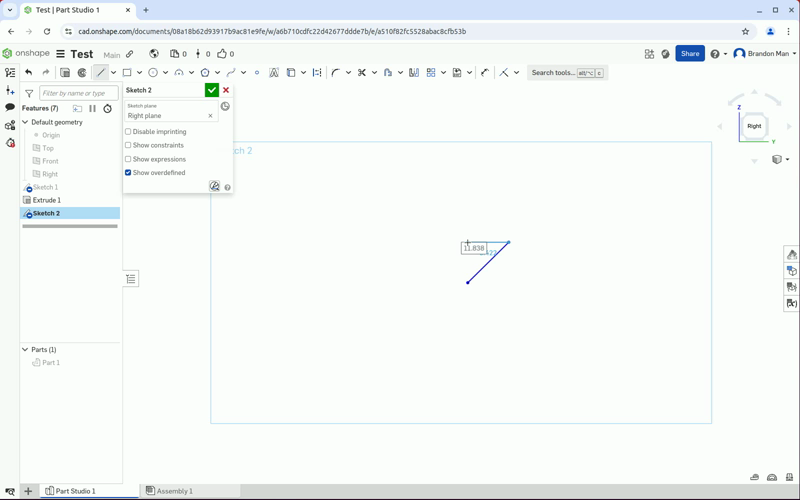
key_up(shift)
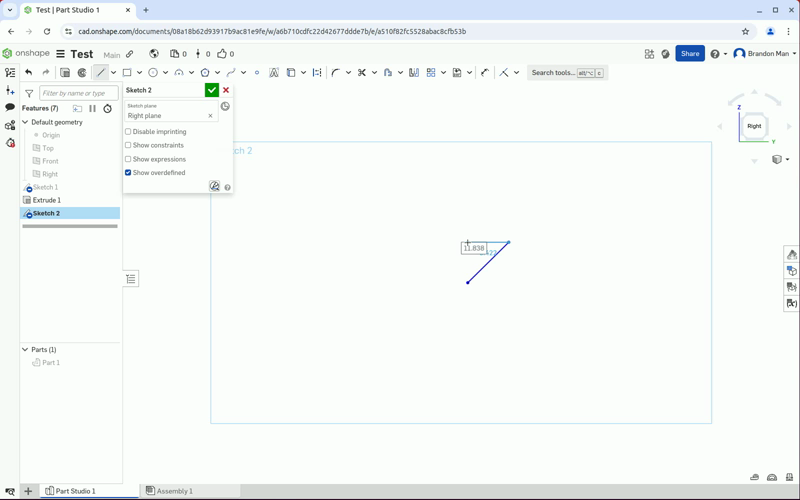
mouse_move(497, 242)
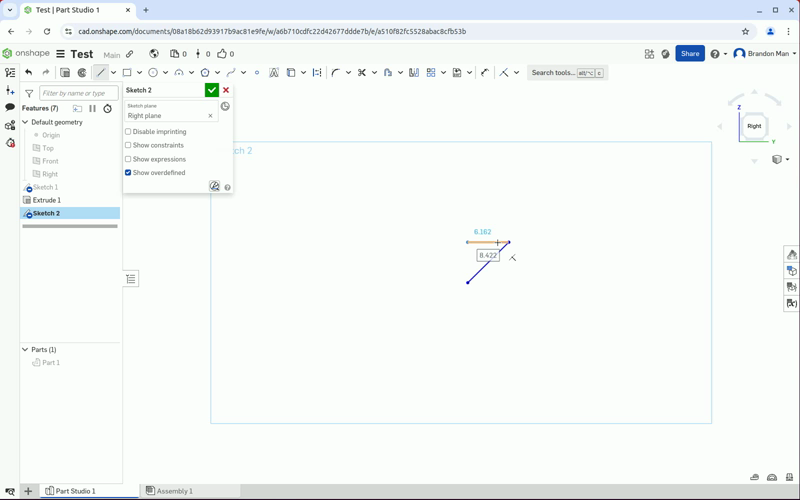
key_down(shift)
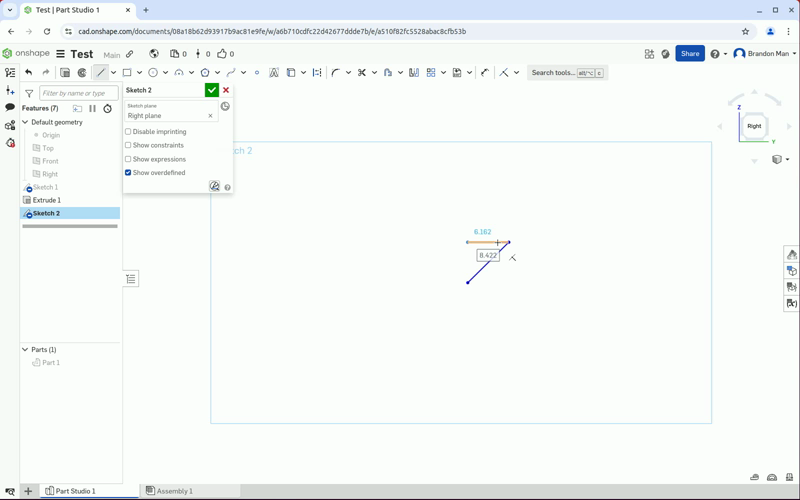
mouse_move(467, 282)
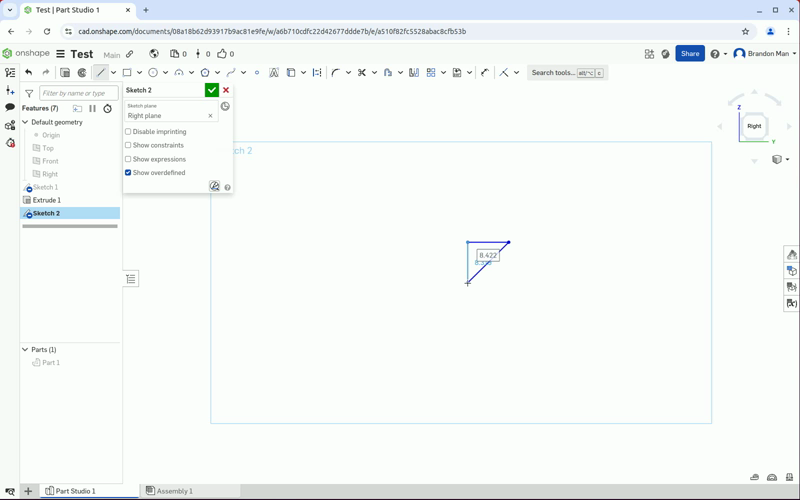
key_up(shift)
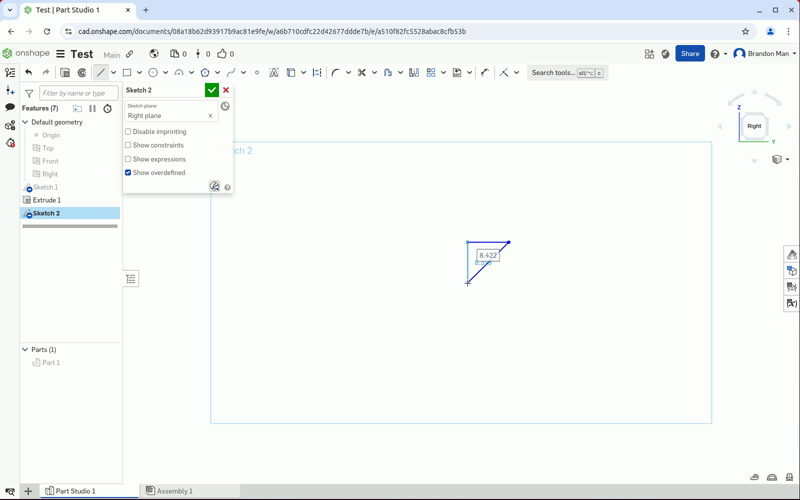
click(467, 282)
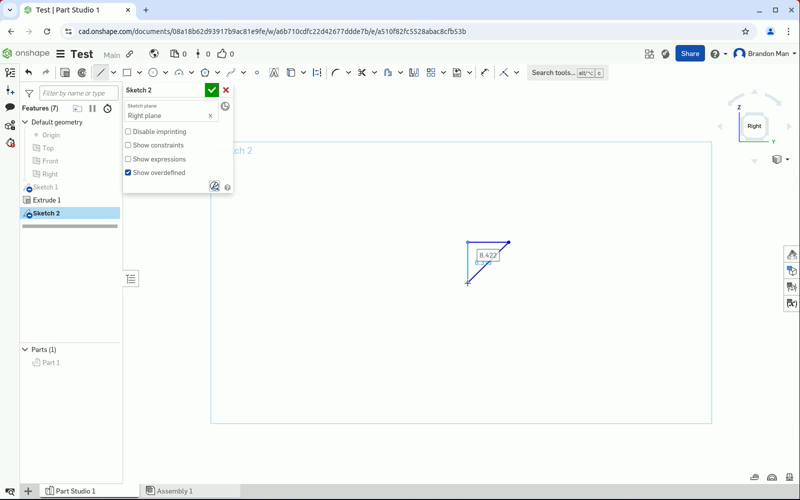
key(esc)
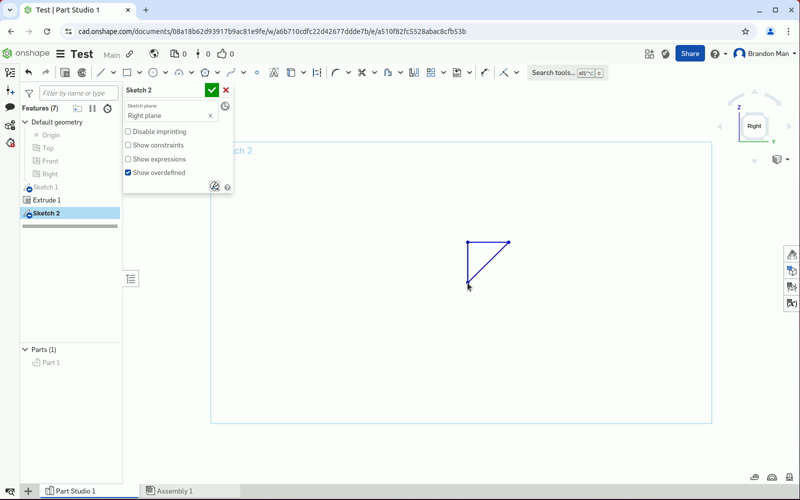
mouse_move(479, 259)
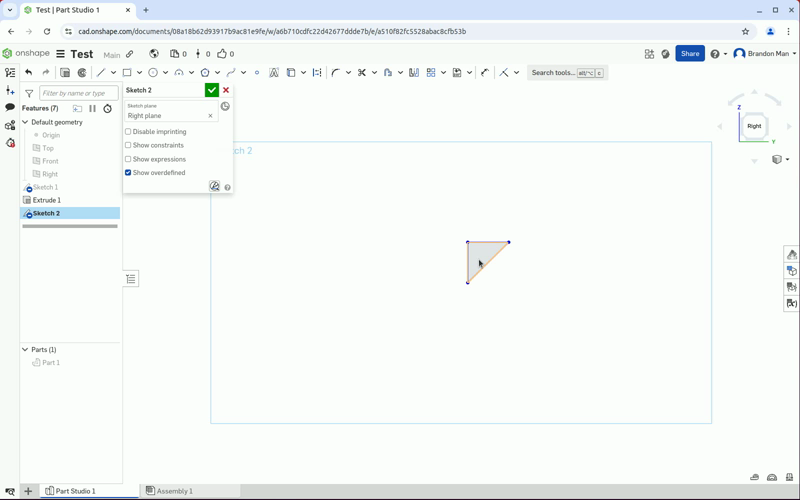
scroll(6)
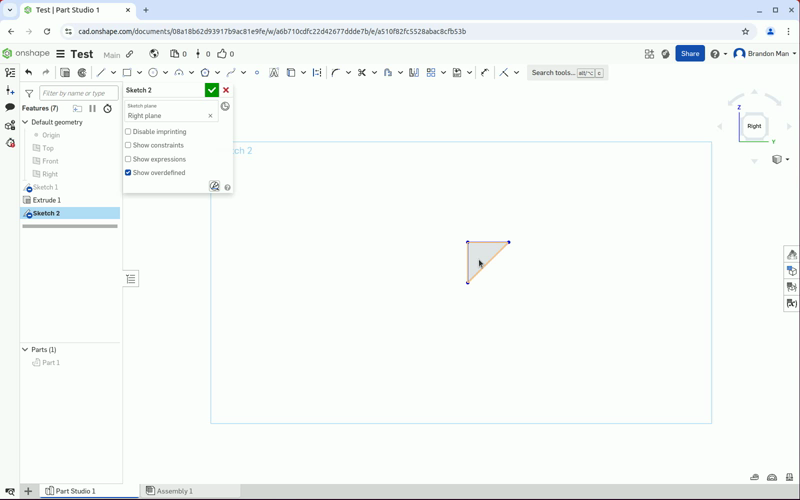
scroll(6)
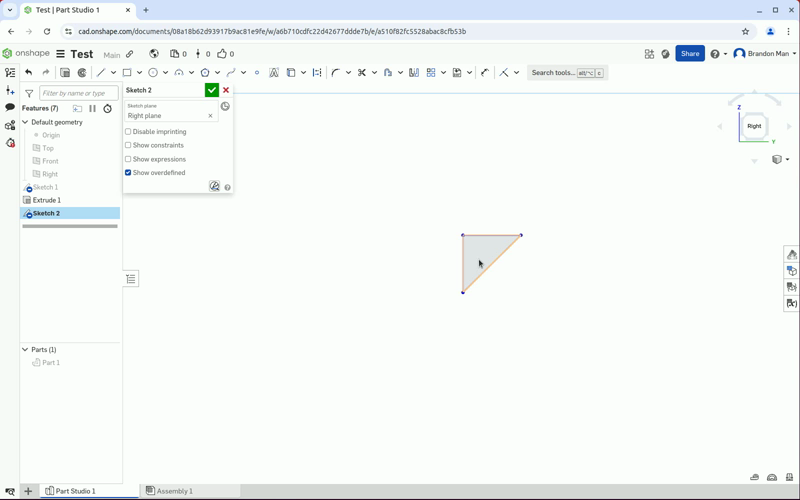
scroll(6)
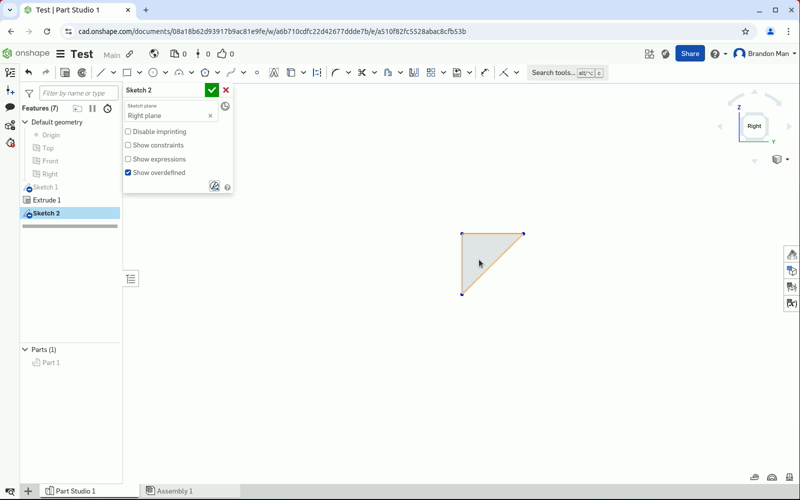
scroll(6)
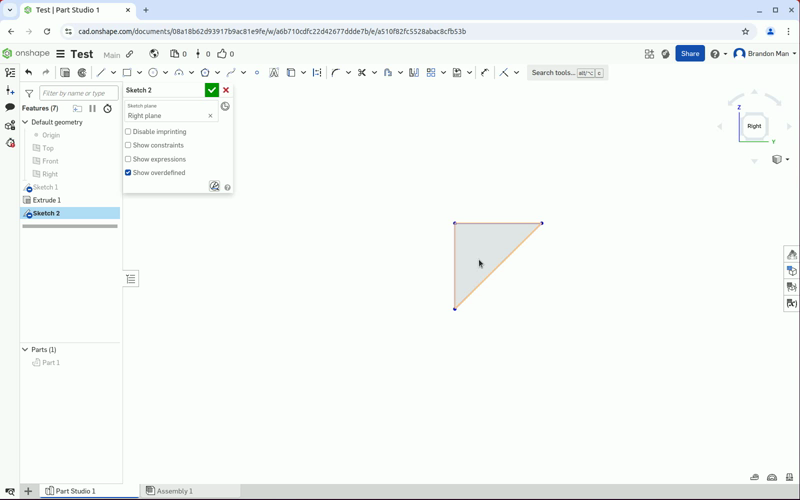
scroll(6)
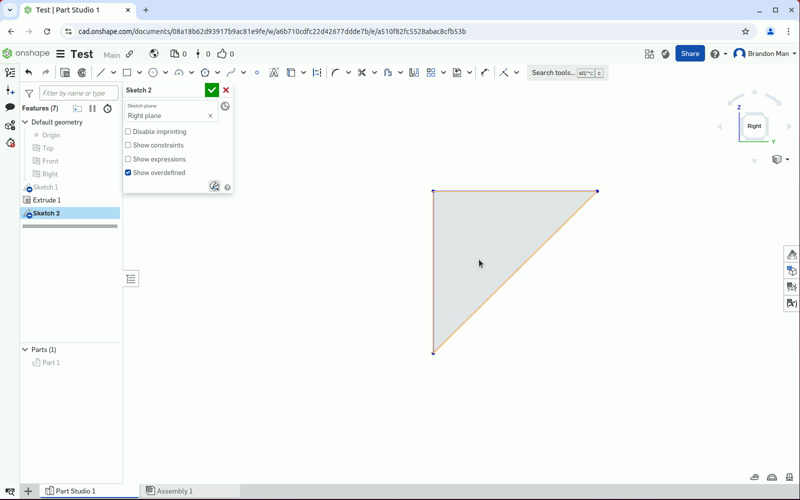
scroll(6)
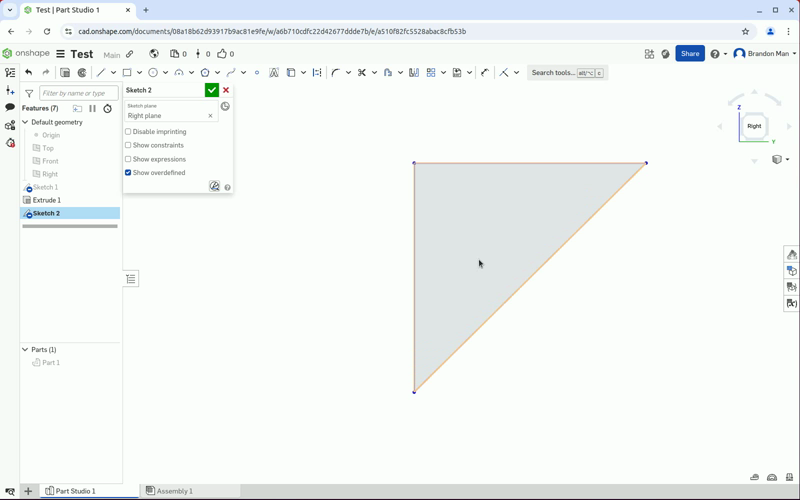
scroll(6)
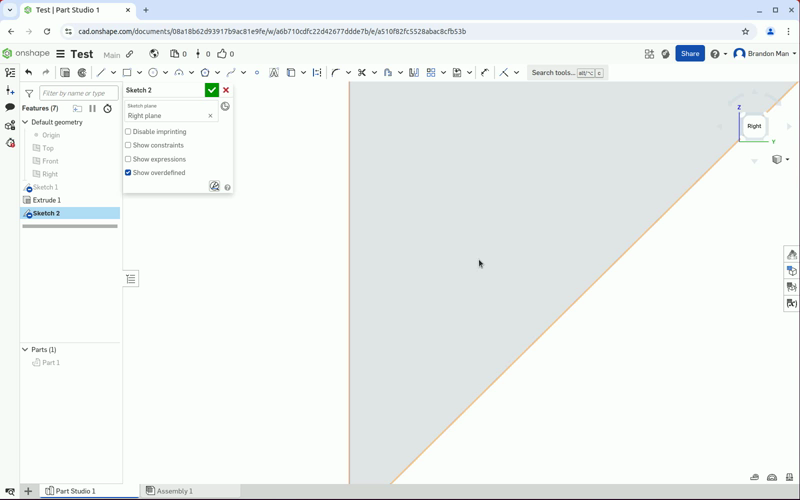
click(479, 259)
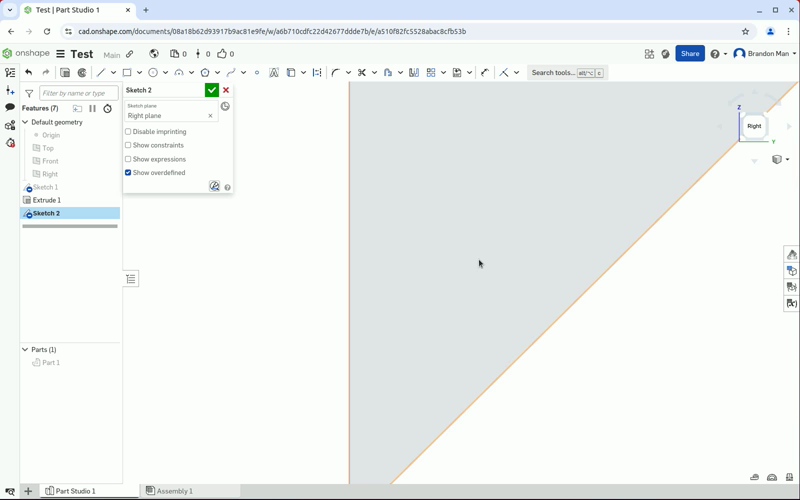
scroll(-6)
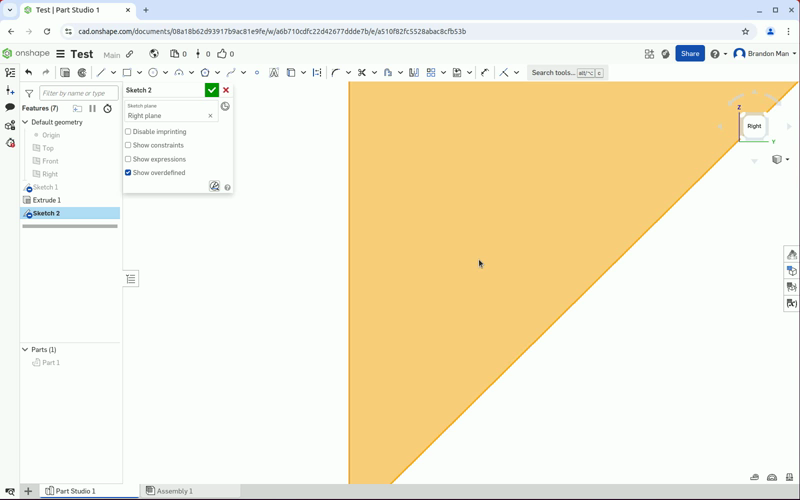
scroll(-6)
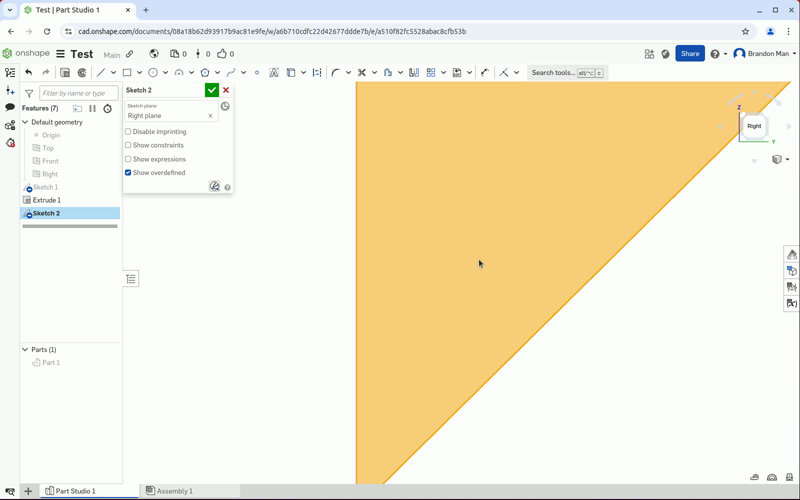
scroll(-6)
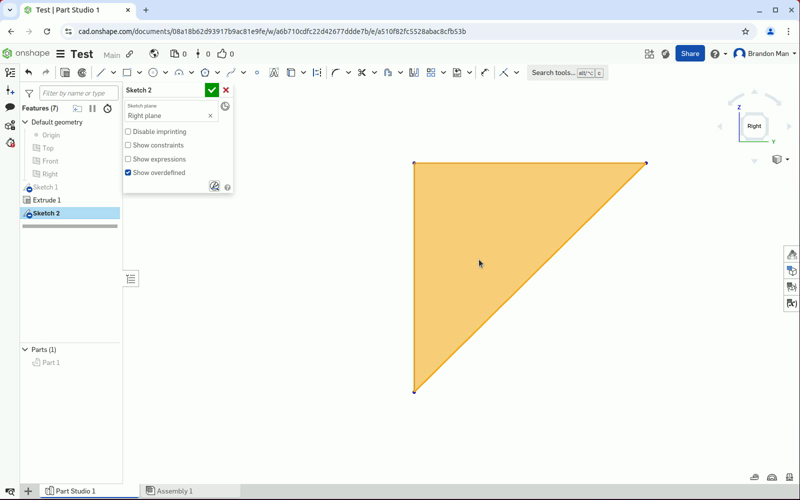
scroll(-6)
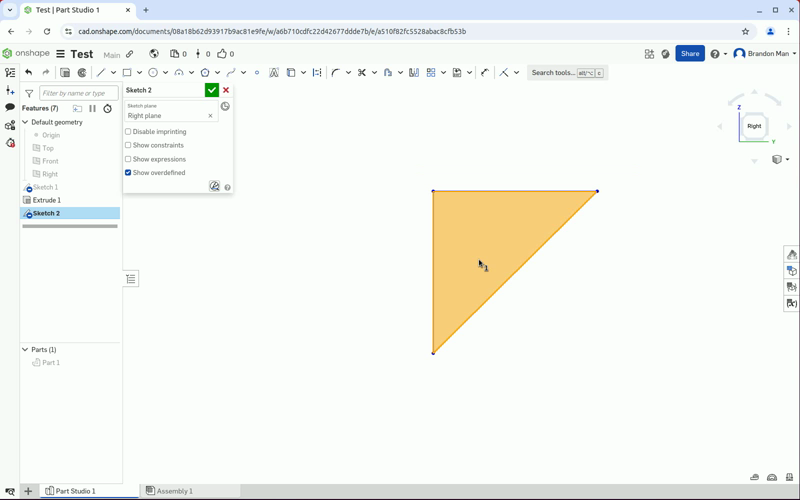
scroll(-6)
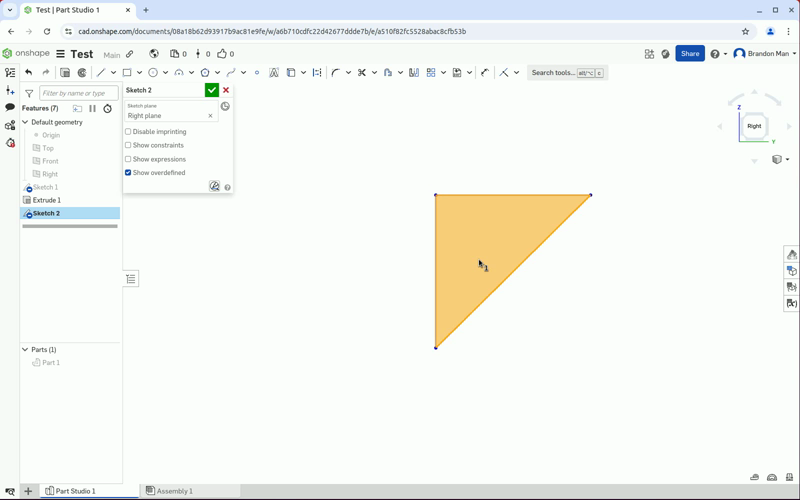
scroll(-6)
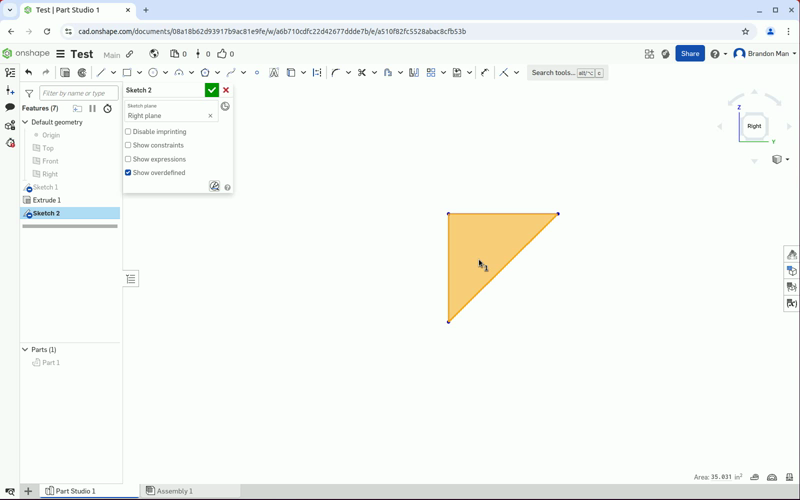
scroll(-6)
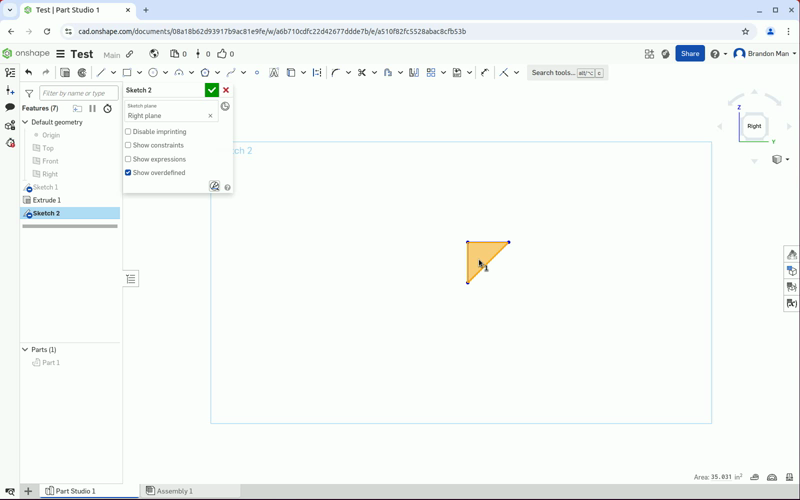
mouse_move(73, 352)
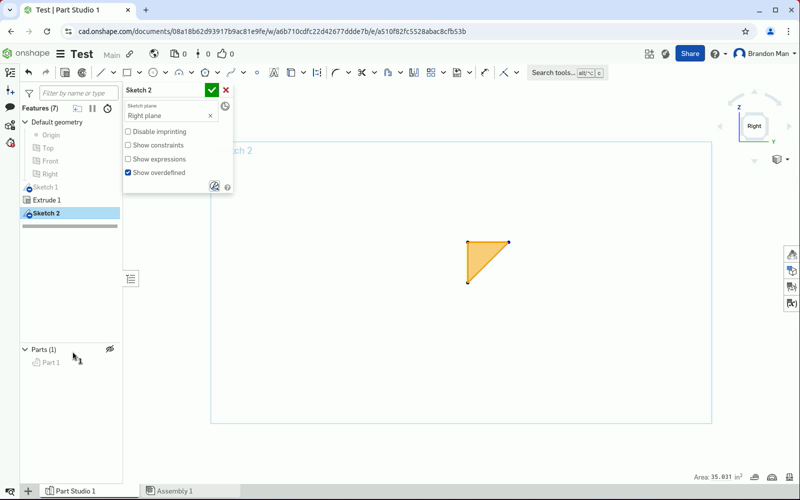
key(shift+y)
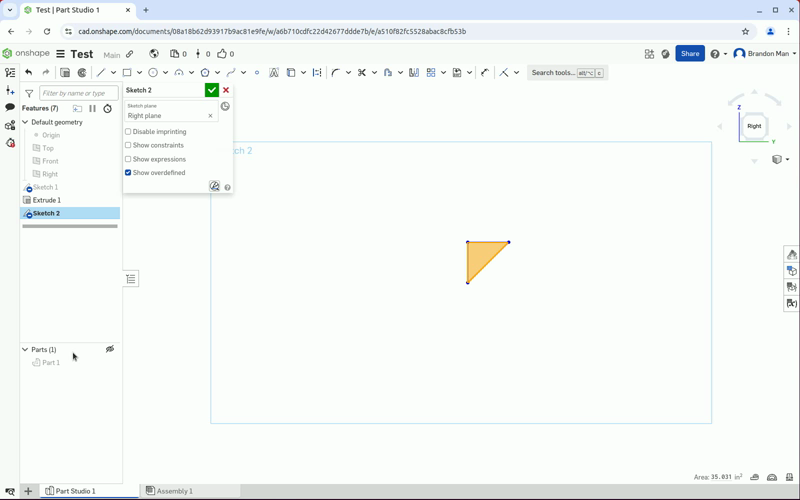
key(shift+e)
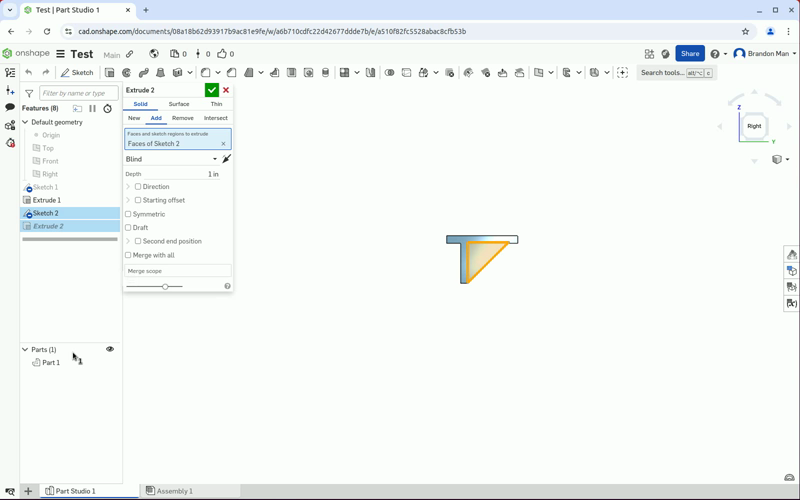
mouse_move(143, 106)
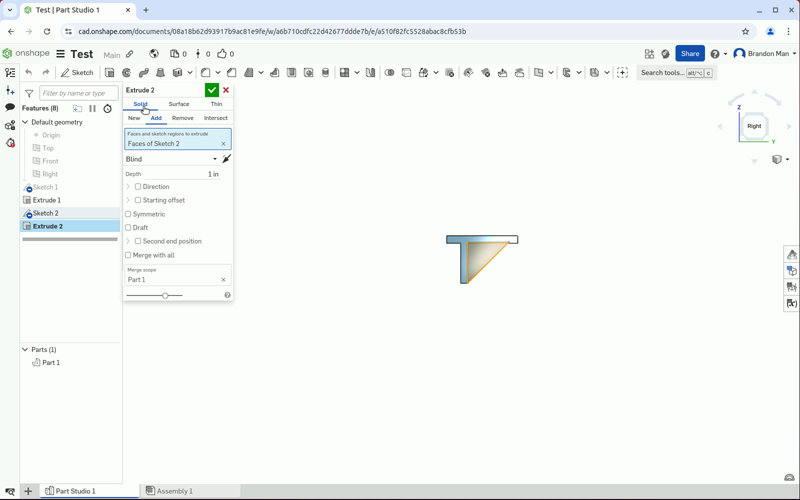
click(143, 106)
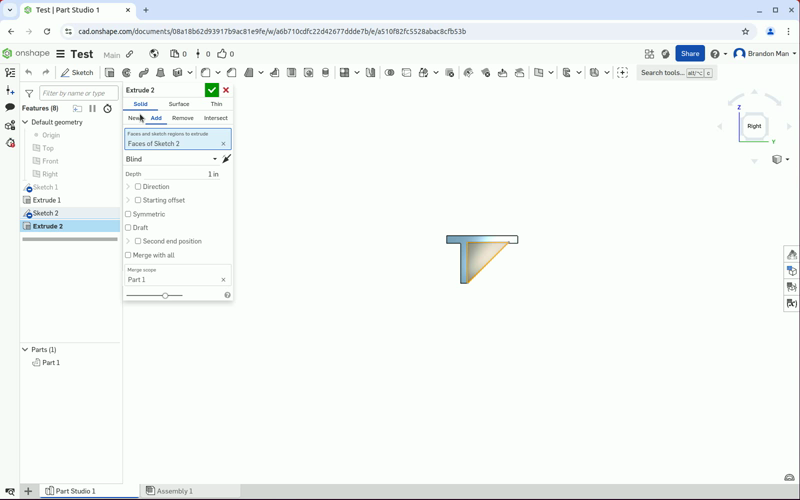
mouse_move(137, 120)
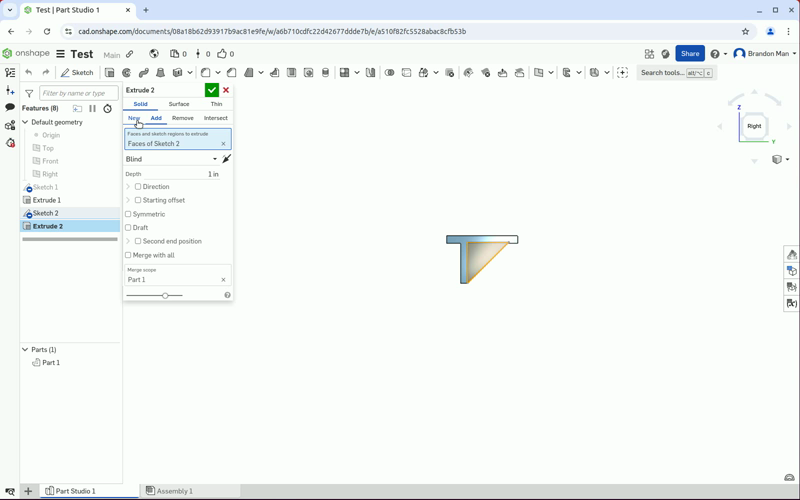
click(137, 120)
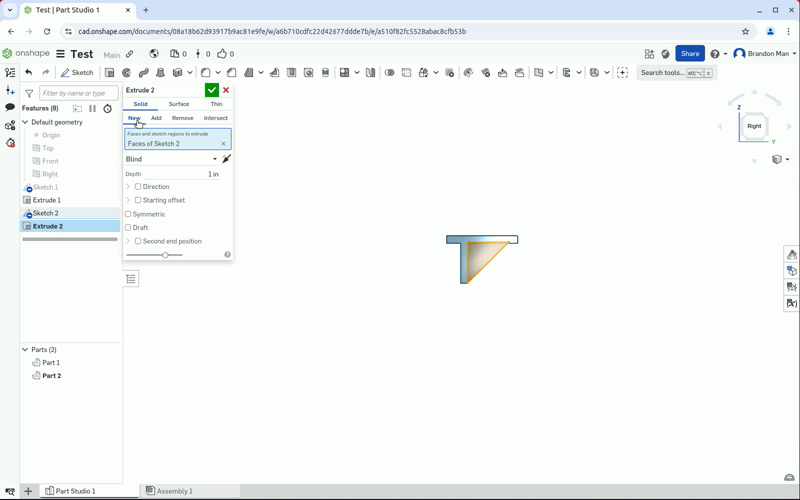
key(tab, 4)
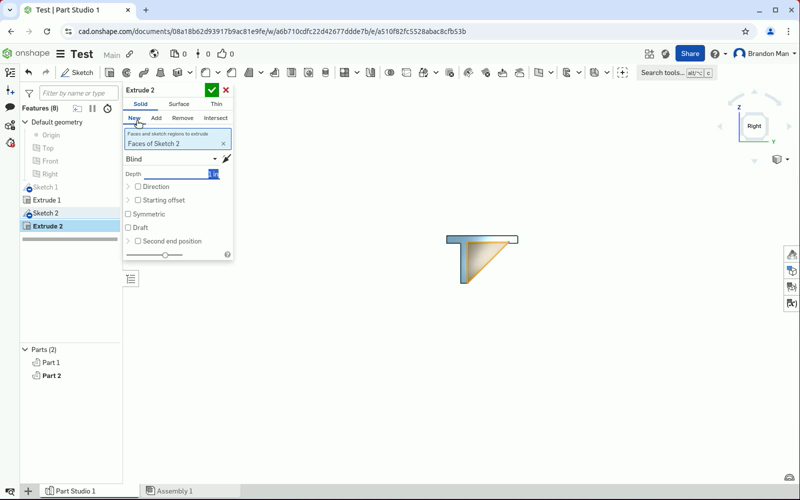
text(-1.444)
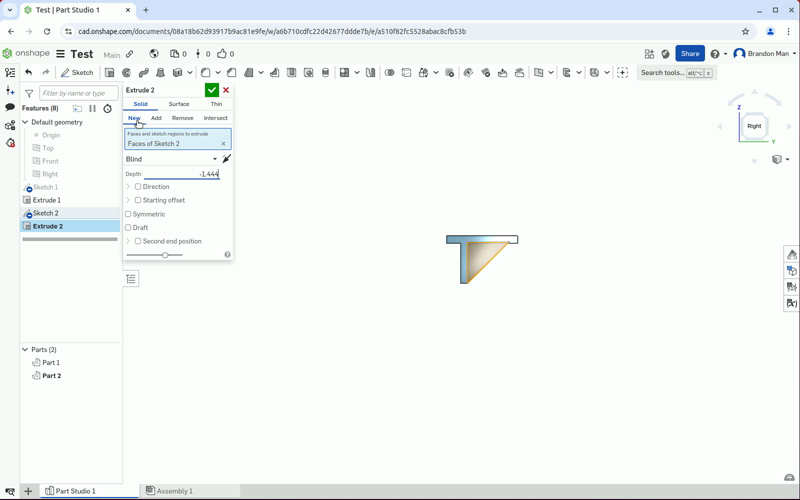
key(enter)
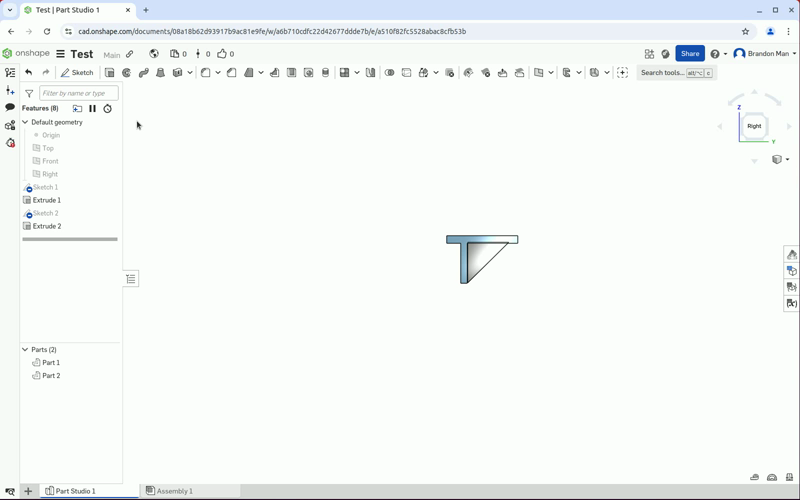
key(shift+h)
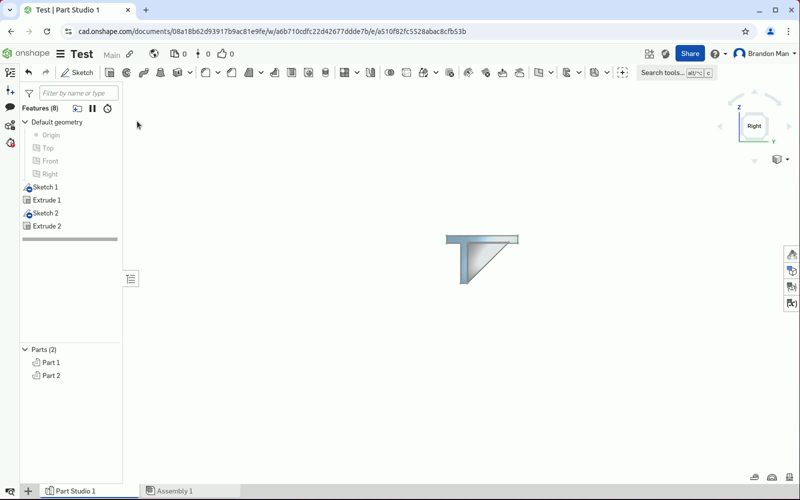
key(shift+h)
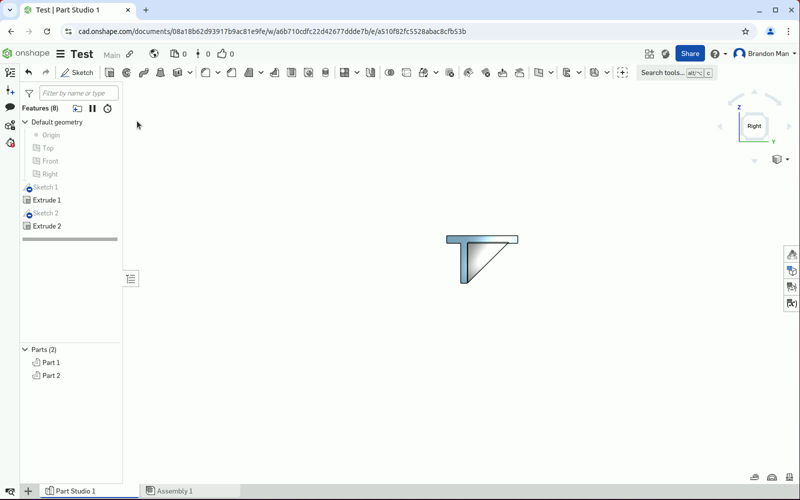
mouse_move(73, 189)
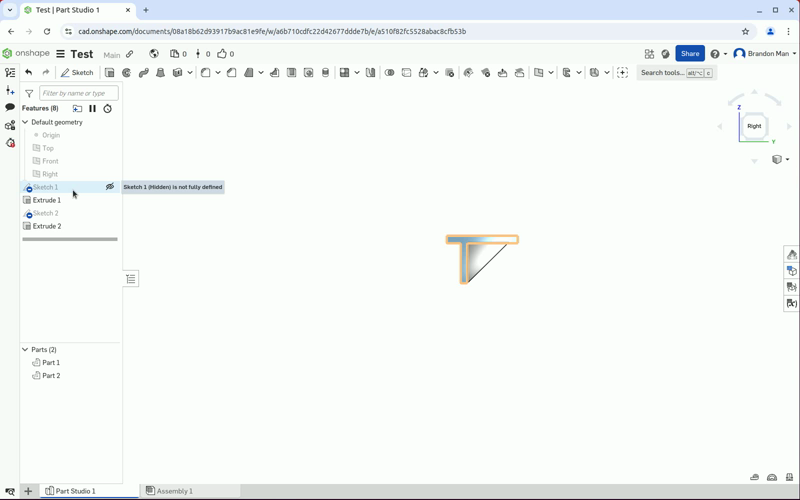
click(73, 189)
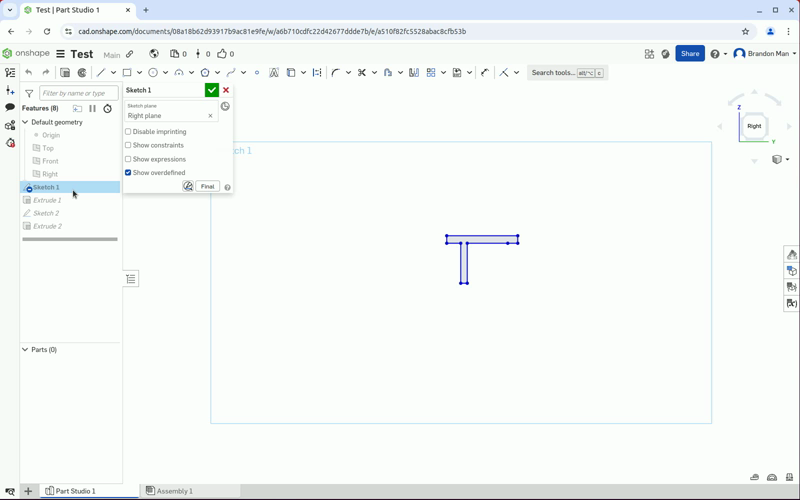
mouse_move(229, 92)
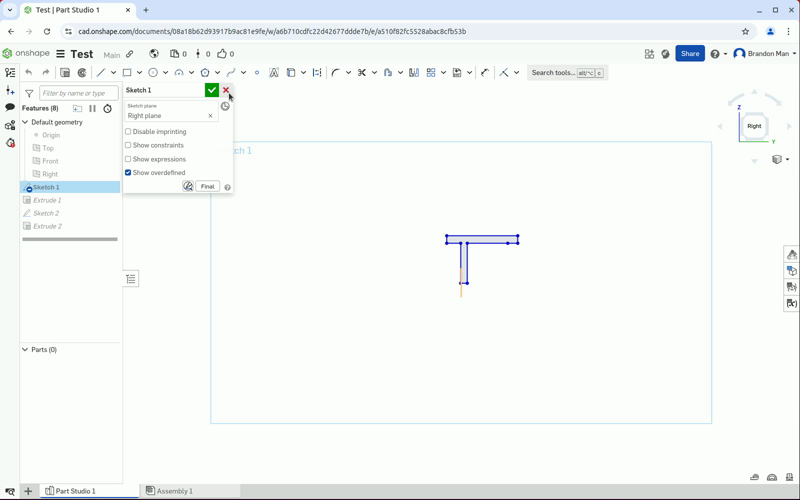
click(229, 92)
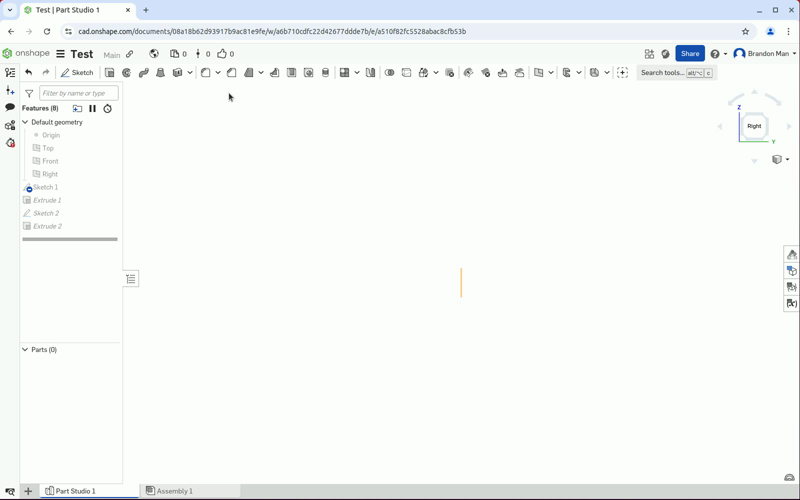
mouse_move(73, 352)
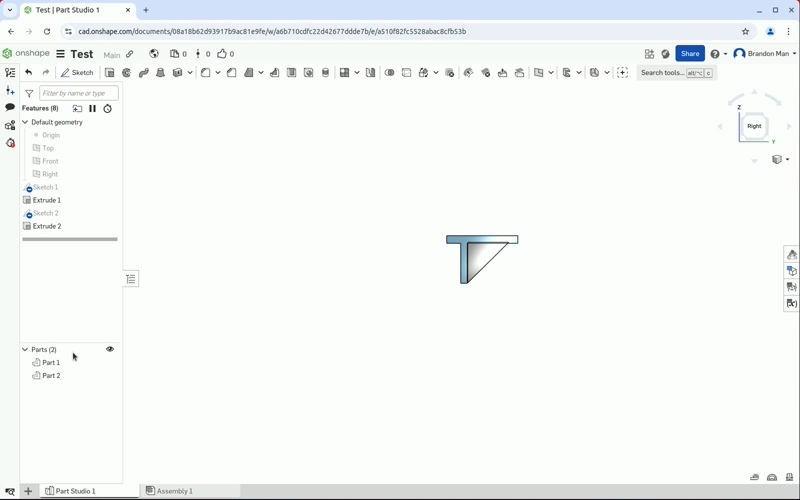
key(y)
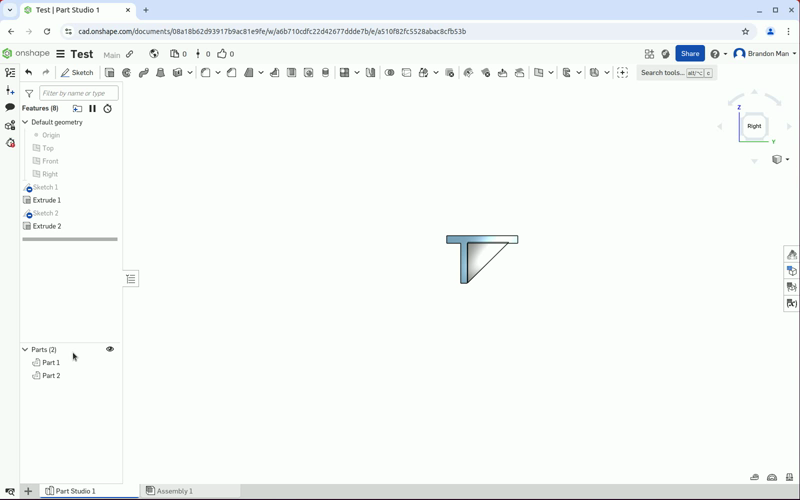
key(shift+p)
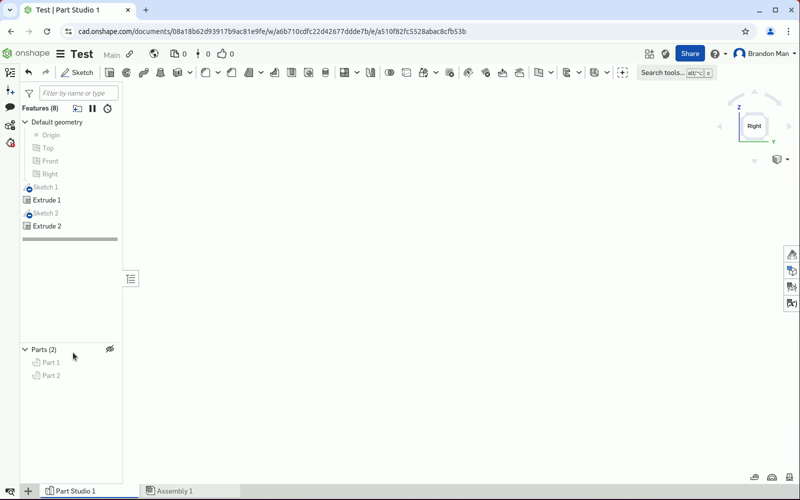
key(space)
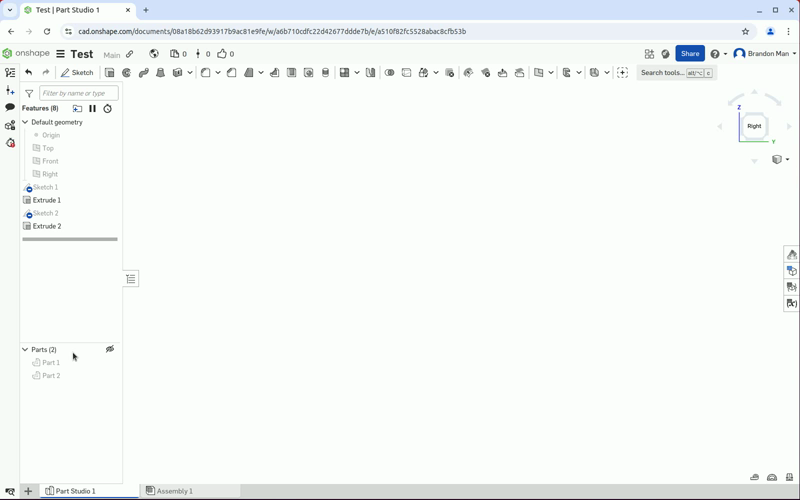
key_down(shift)
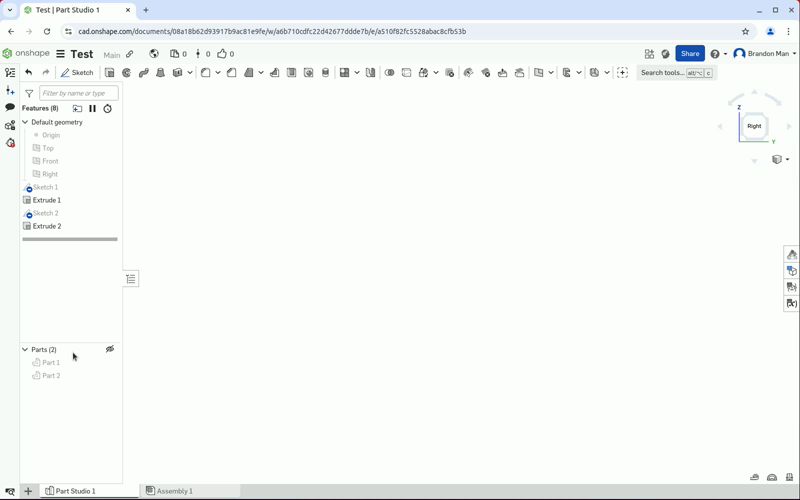
key(right)
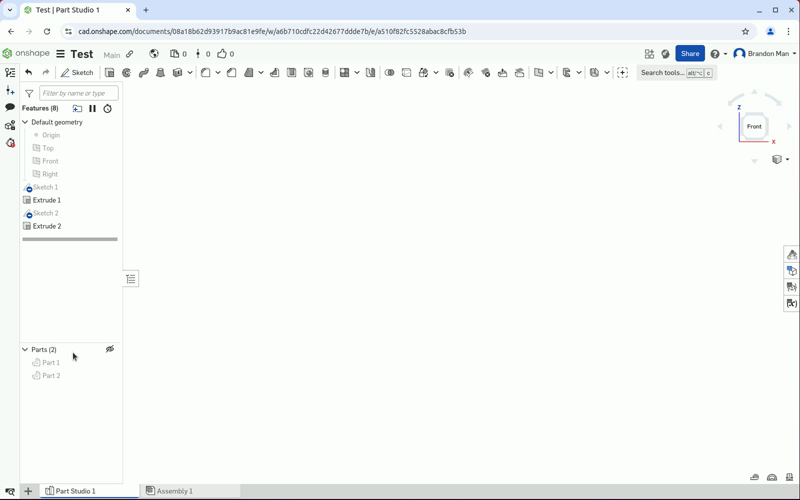
key_up(shift)
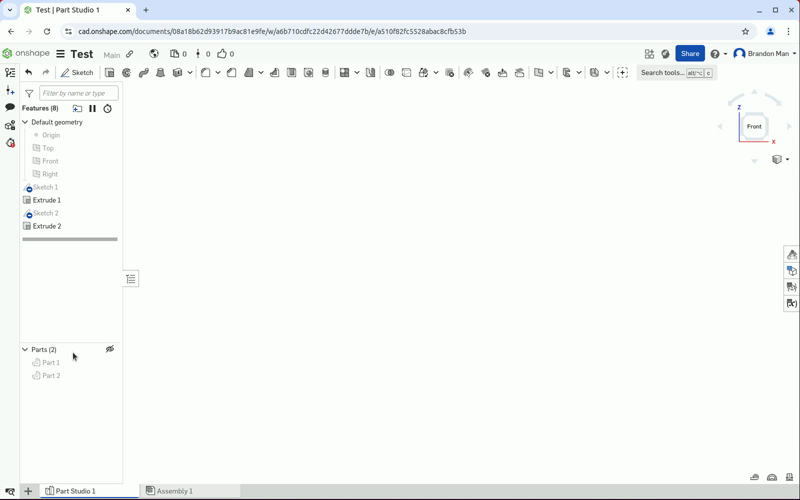
key(space)
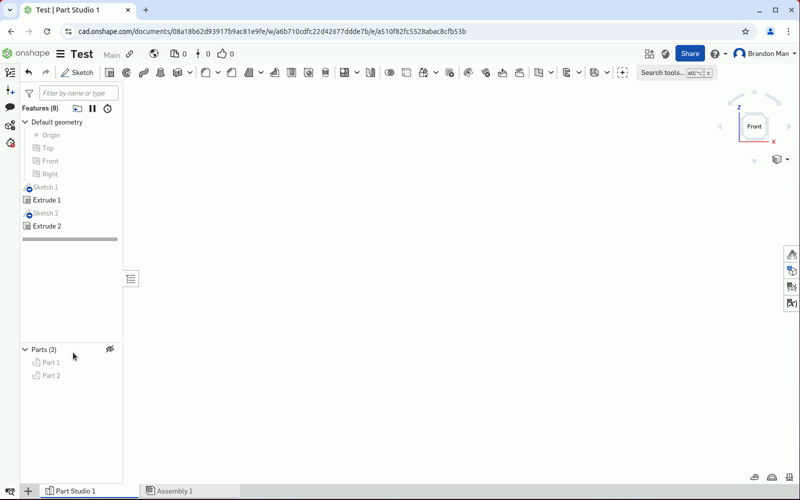
key_down(shift)
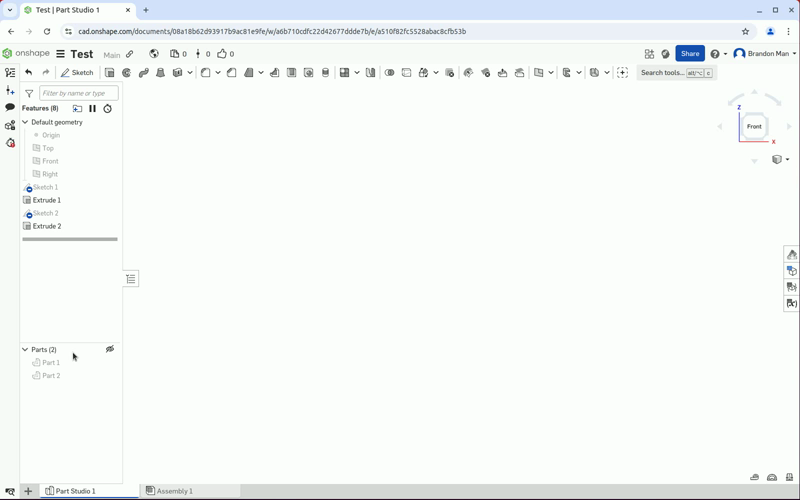
key(down)
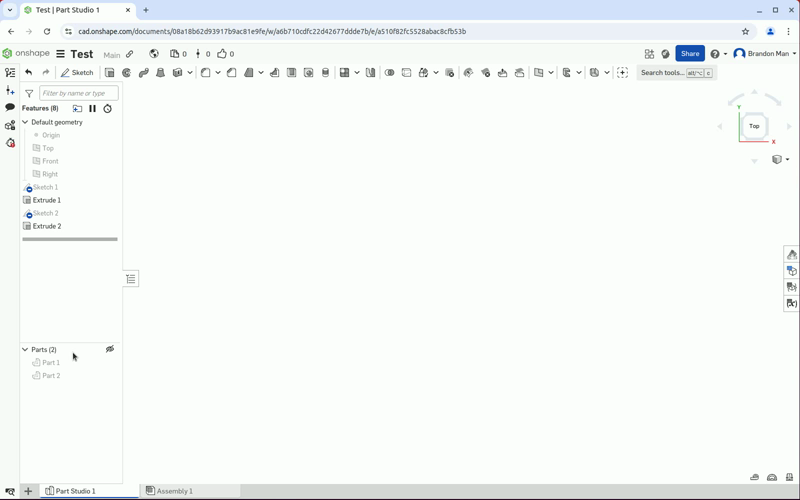
key_up(shift)
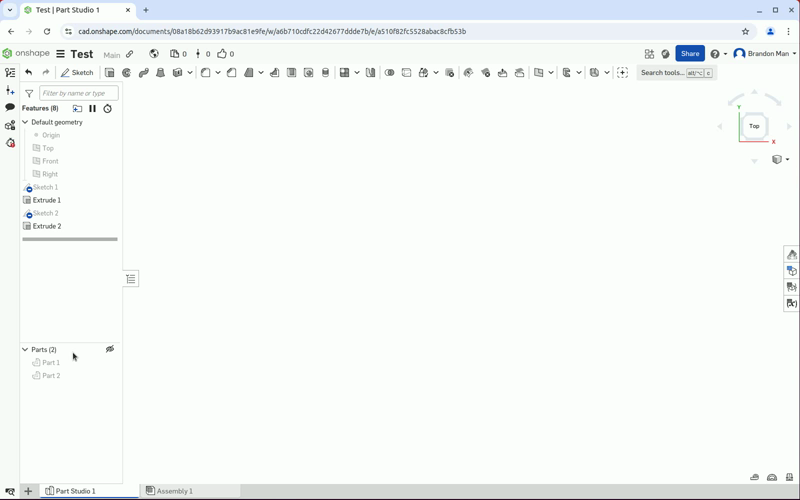
mouse_move(73, 352)
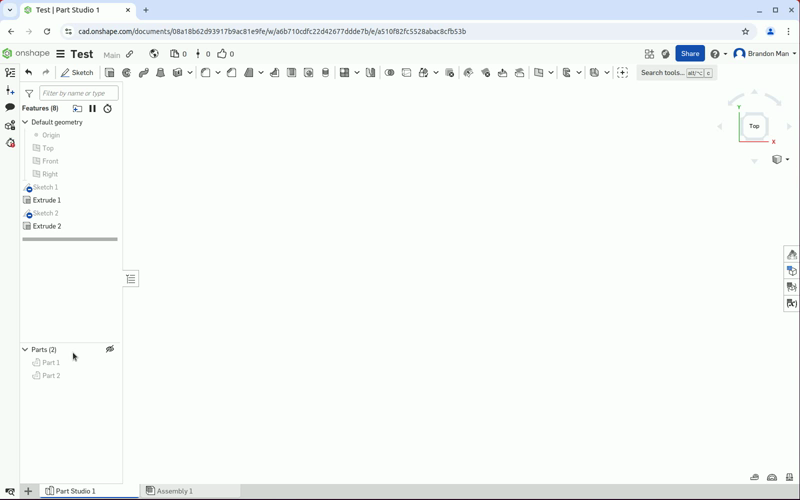
key(shift+y)
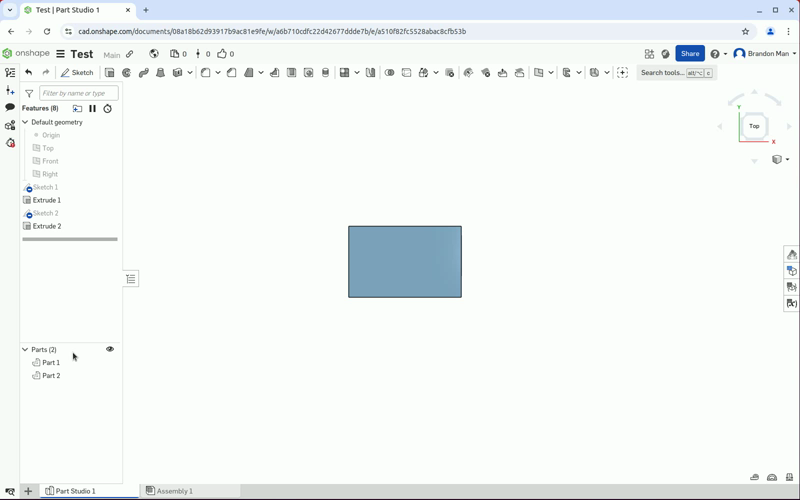
mouse_move(541, 75)
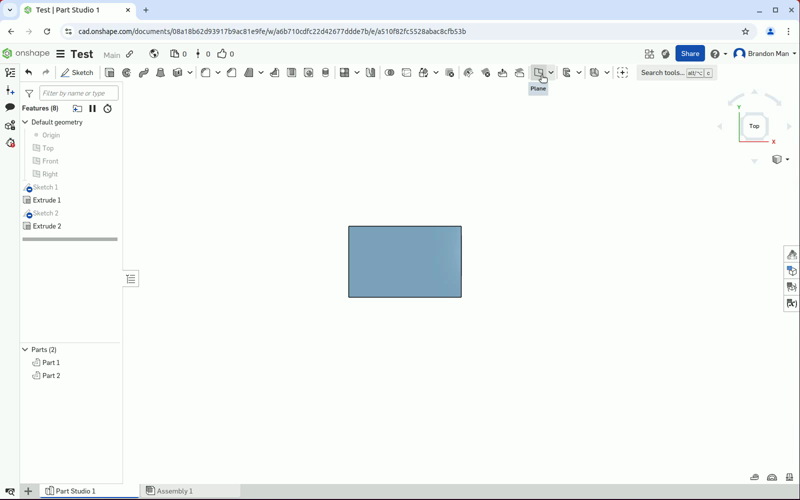
click(541, 75)
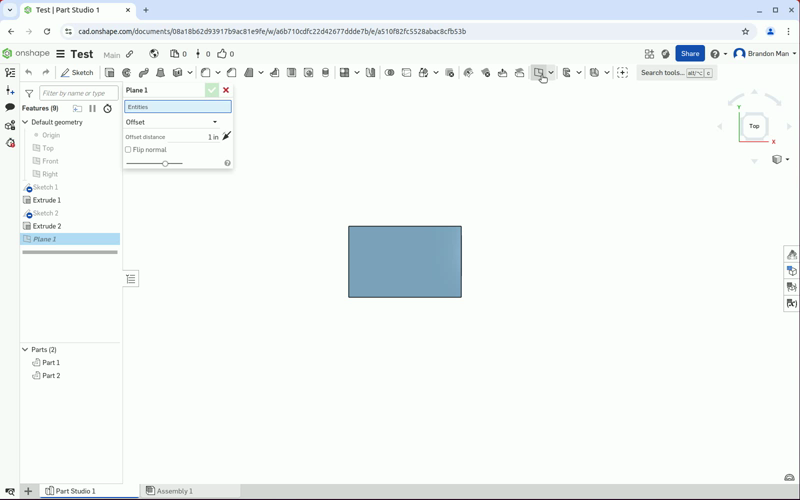
mouse_move(73, 150)
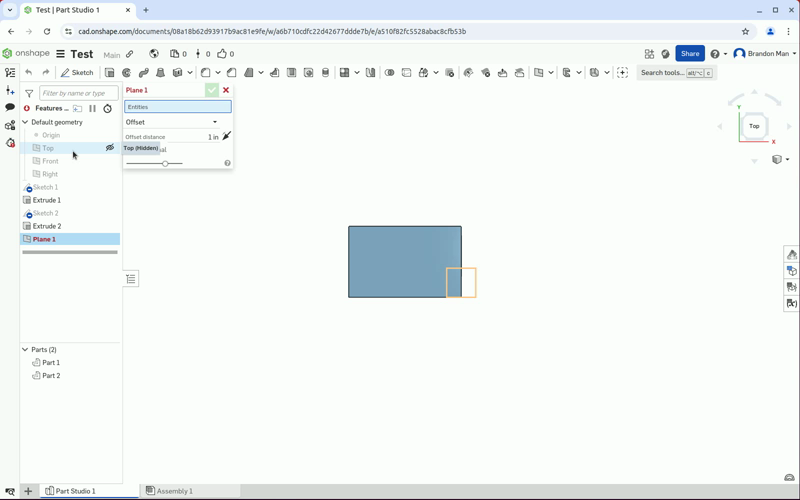
click(73, 150)
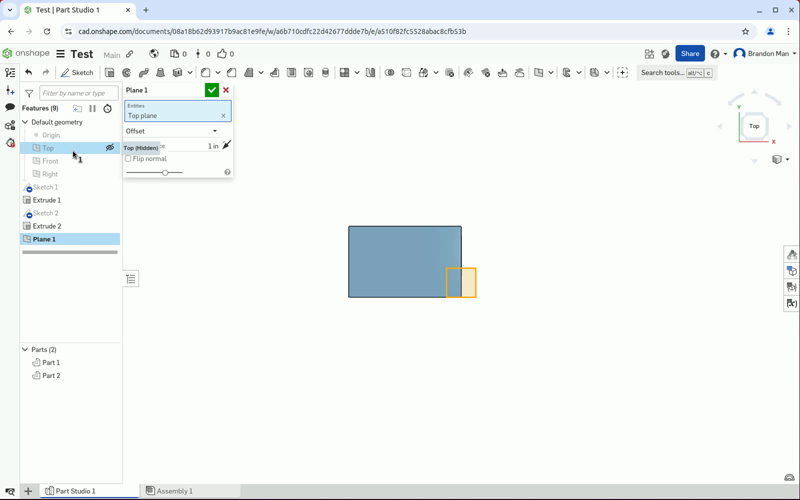
key(tab, 2)
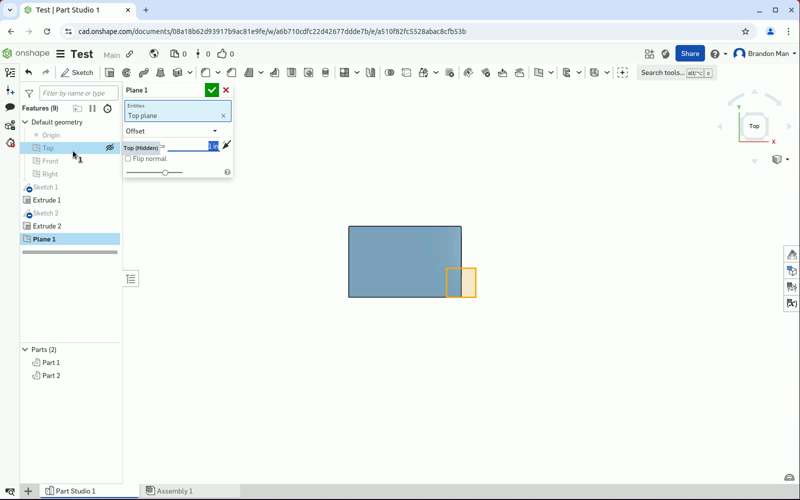
text(9.613)
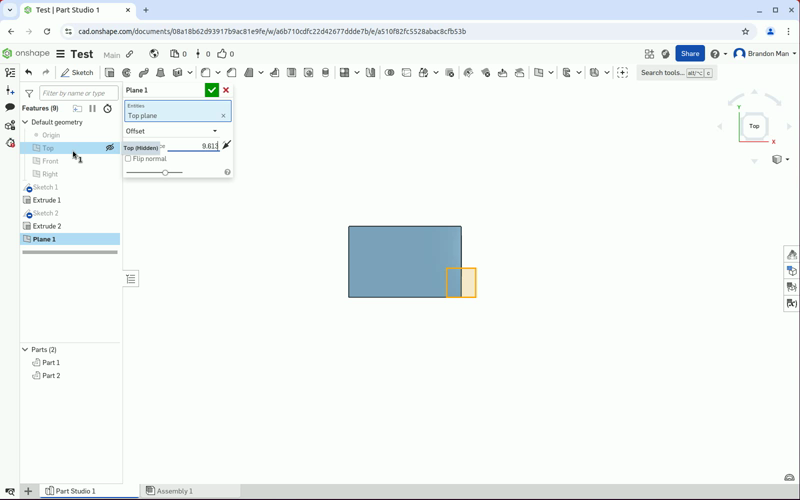
key(enter, 2)
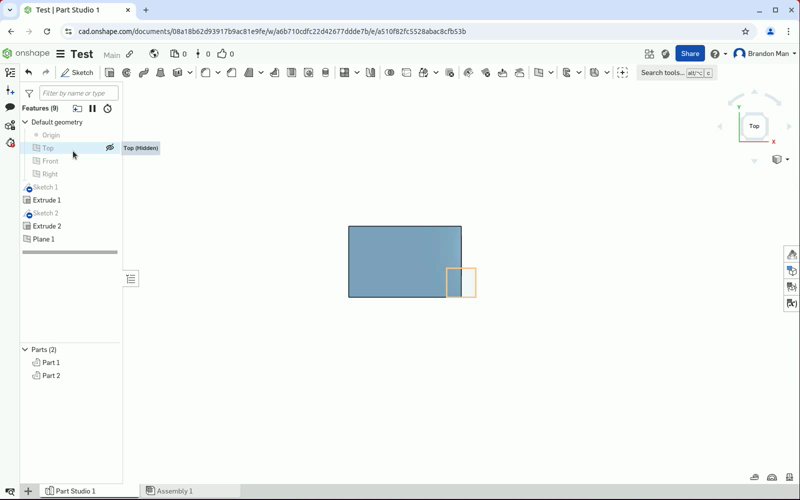
key(shift+s)
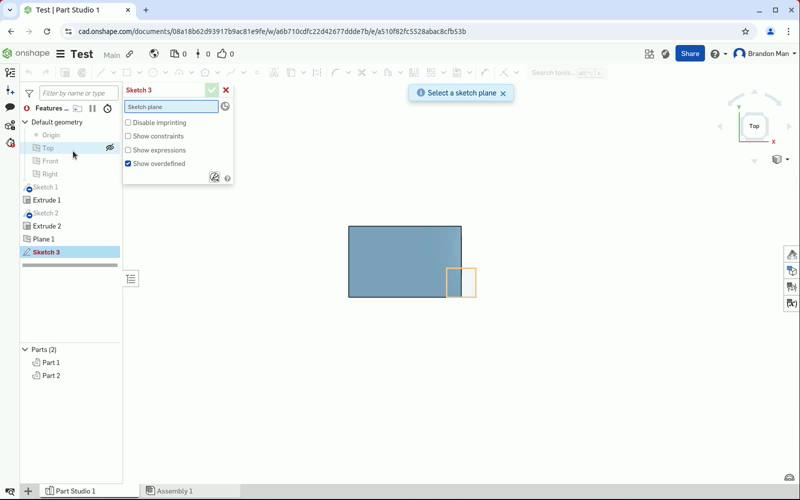
mouse_move(73, 241)
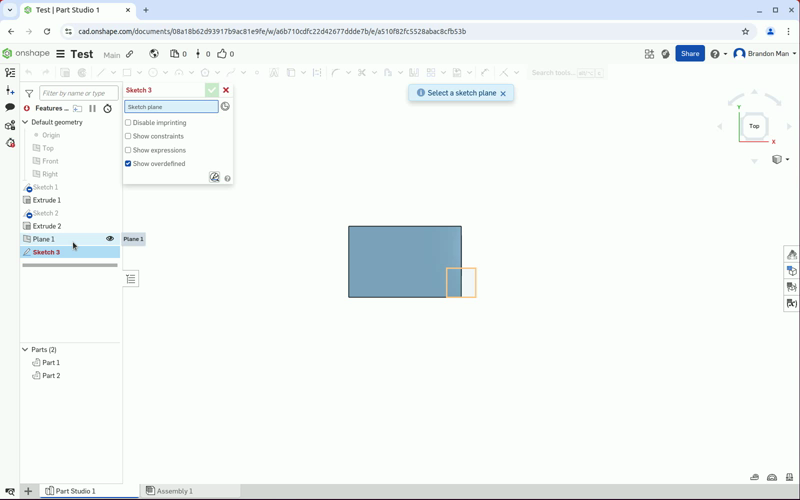
click(73, 241)
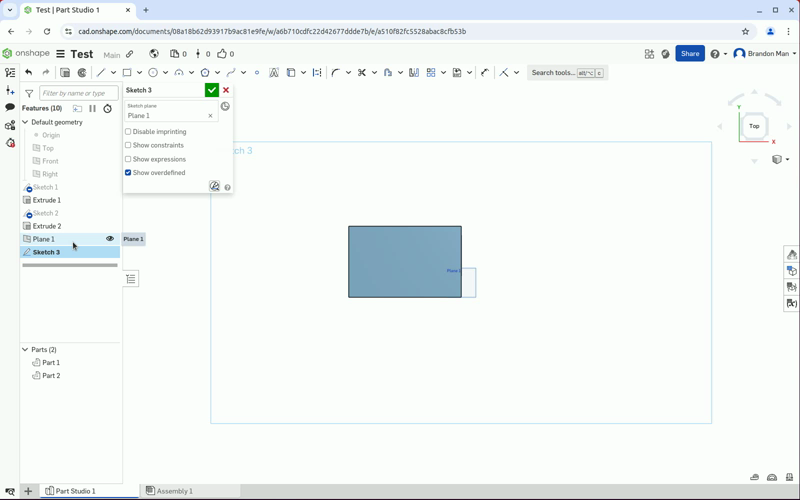
mouse_move(73, 352)
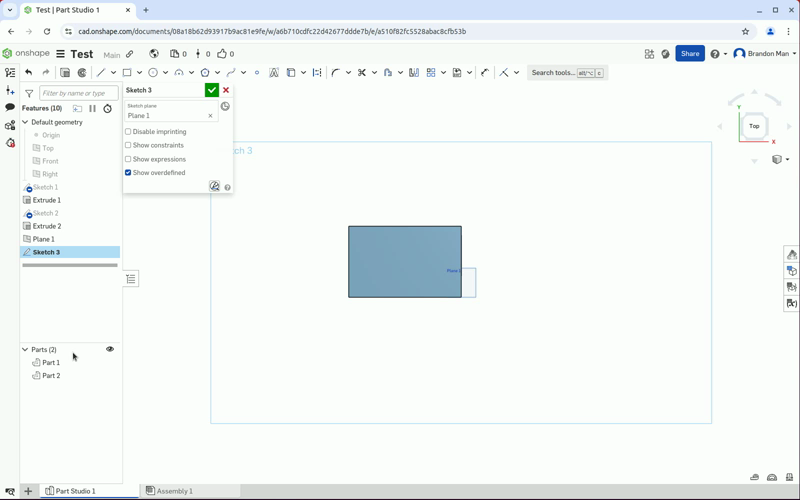
key(y)
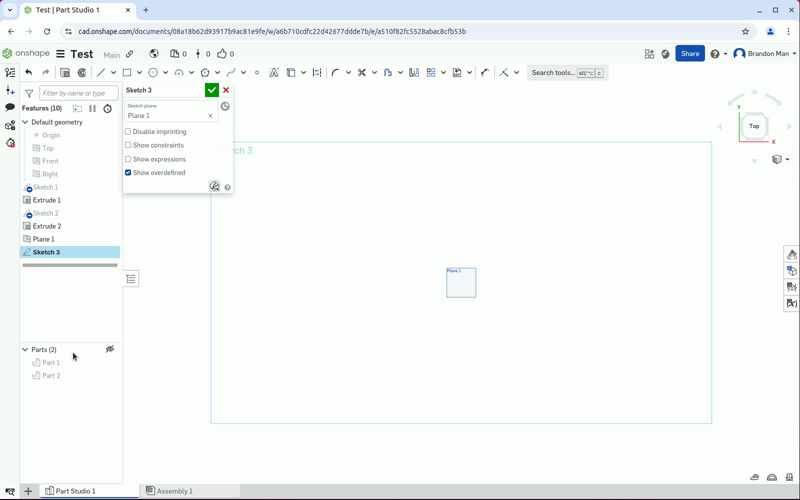
key(l)
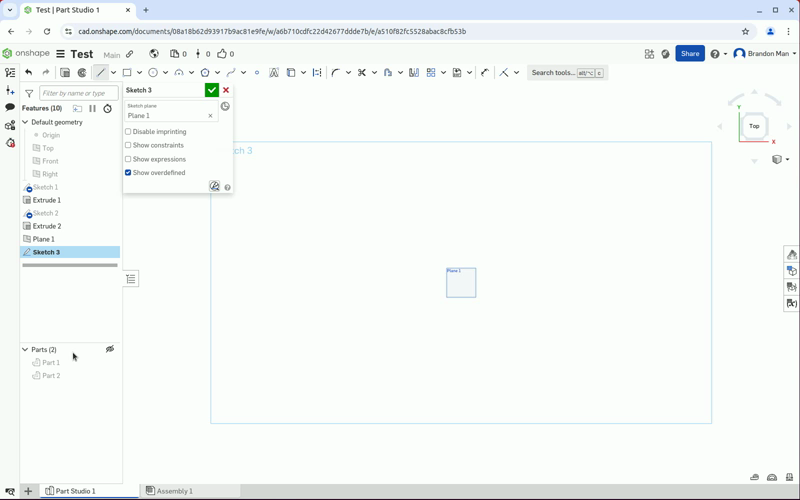
key_down(shift)
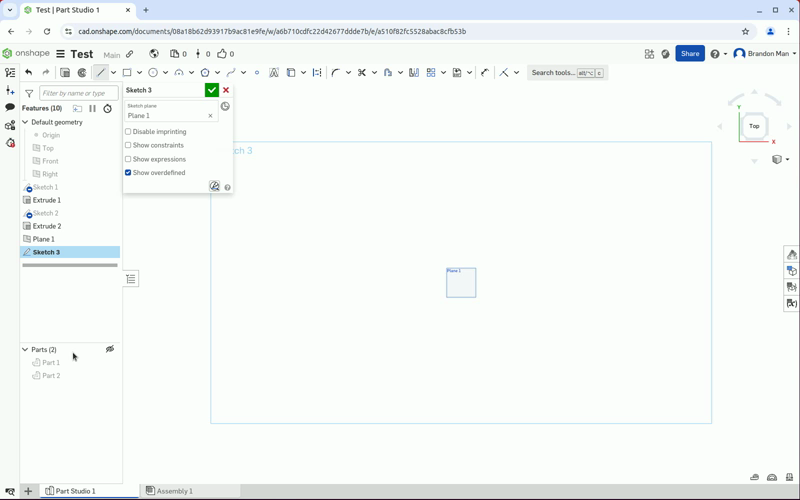
mouse_move(348, 297)
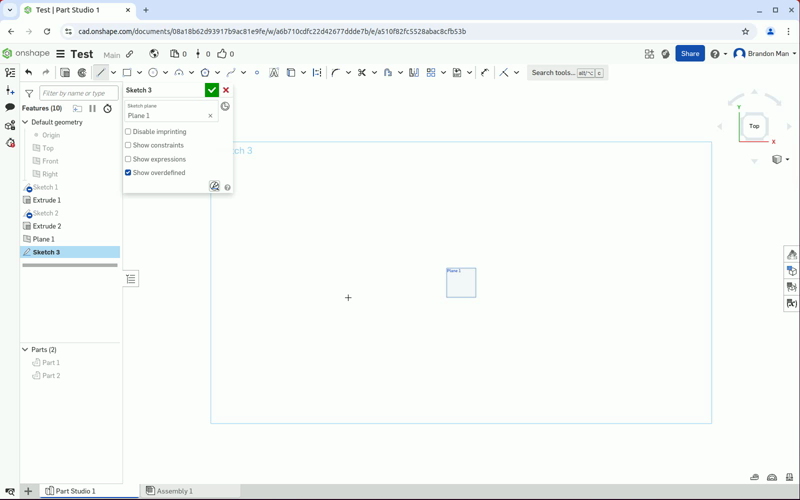
click(348, 297)
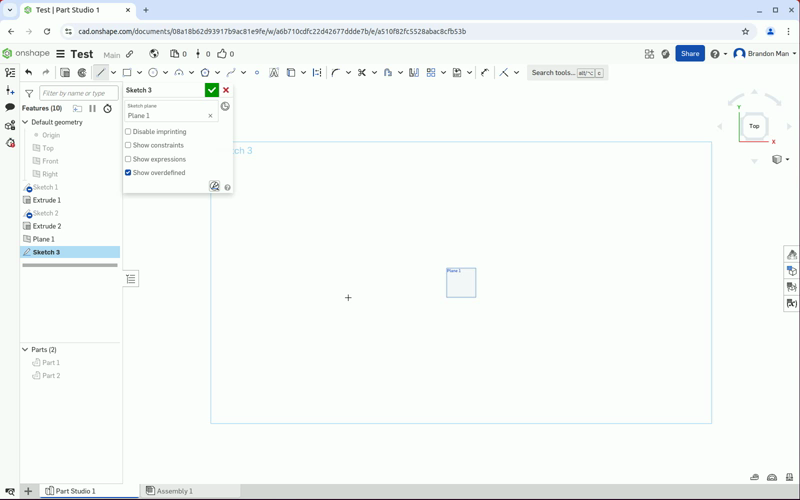
key_up(shift)
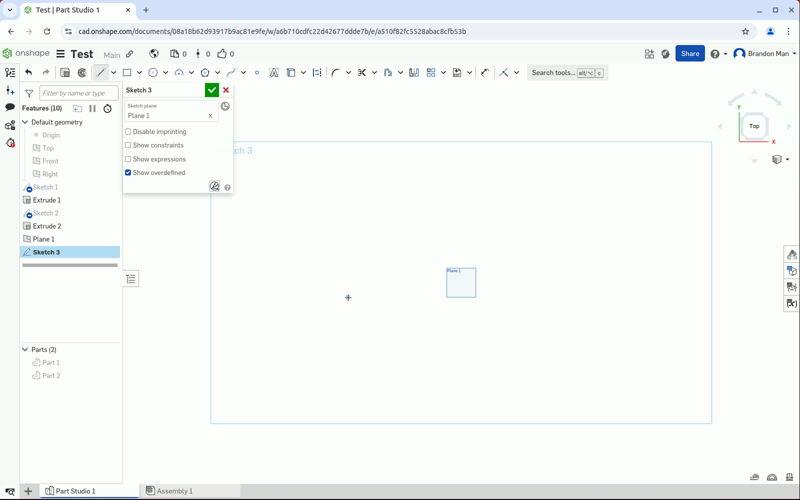
key_down(shift)
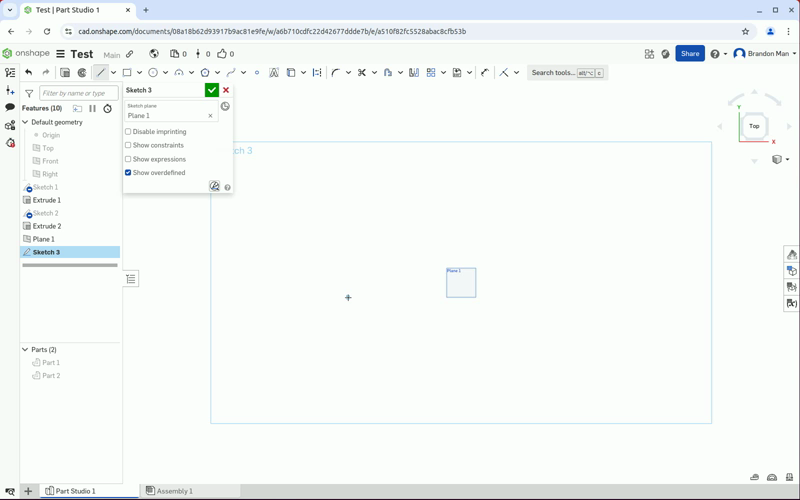
mouse_move(378, 297)
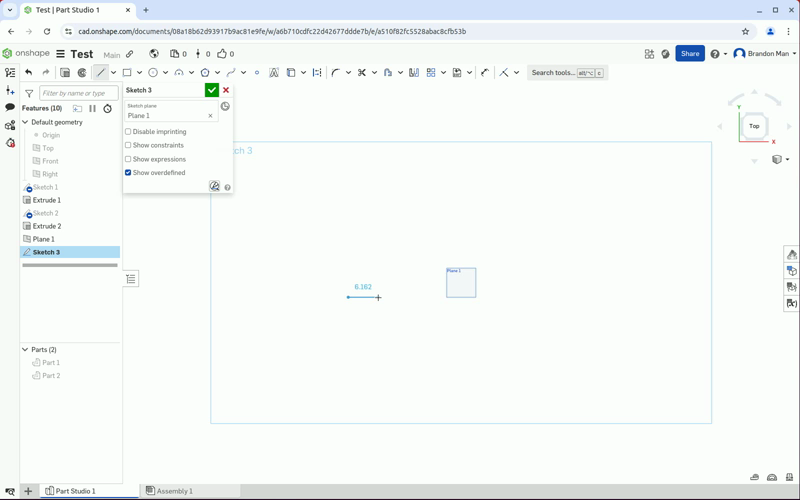
mouse_move(404, 297)
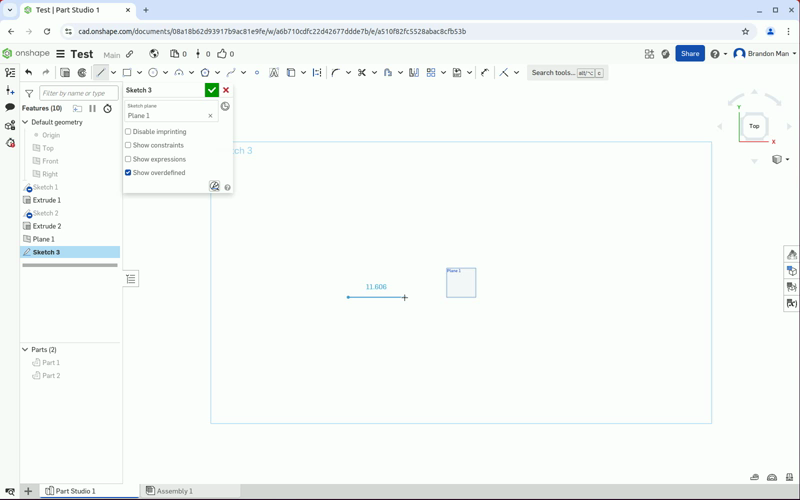
click(404, 297)
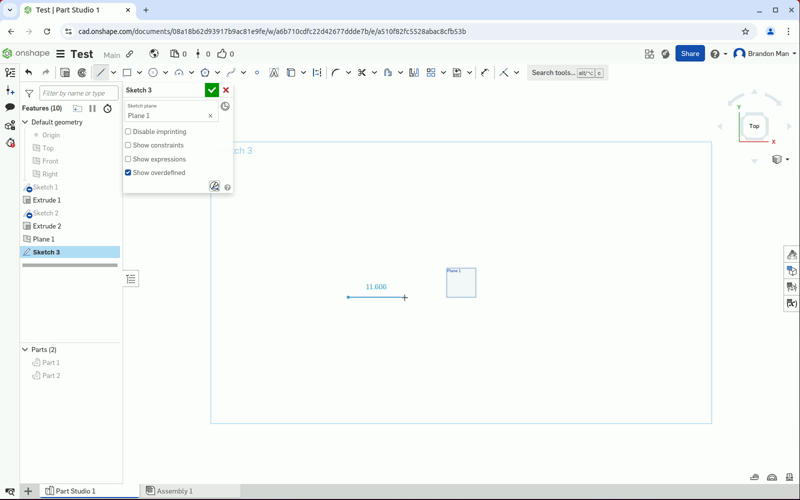
key_up(shift)
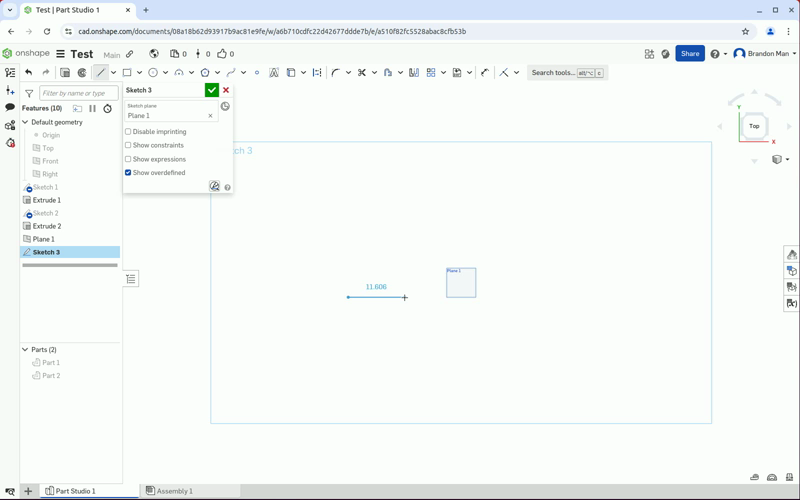
key_down(shift)
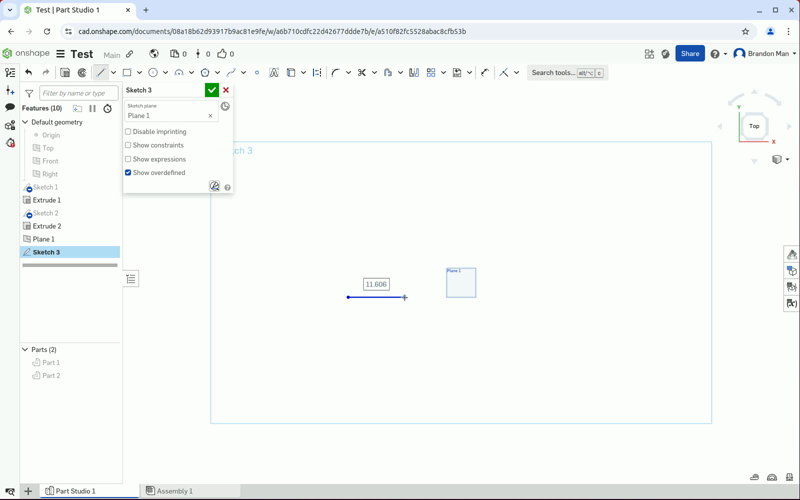
mouse_move(434, 297)
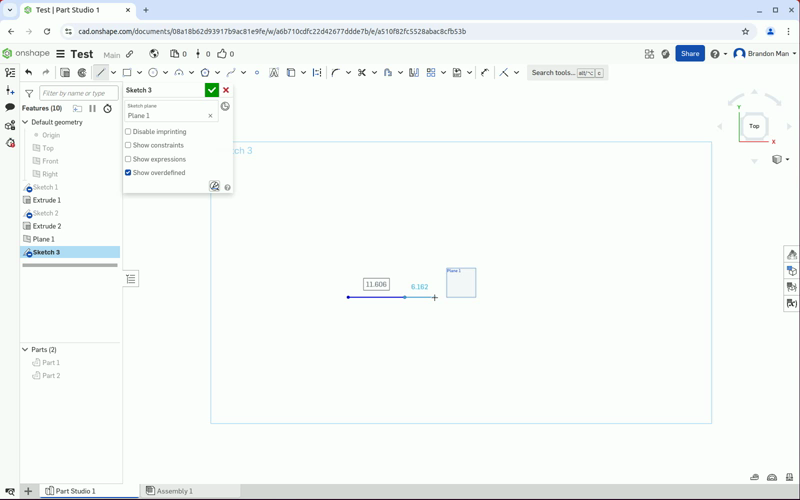
mouse_move(404, 273)
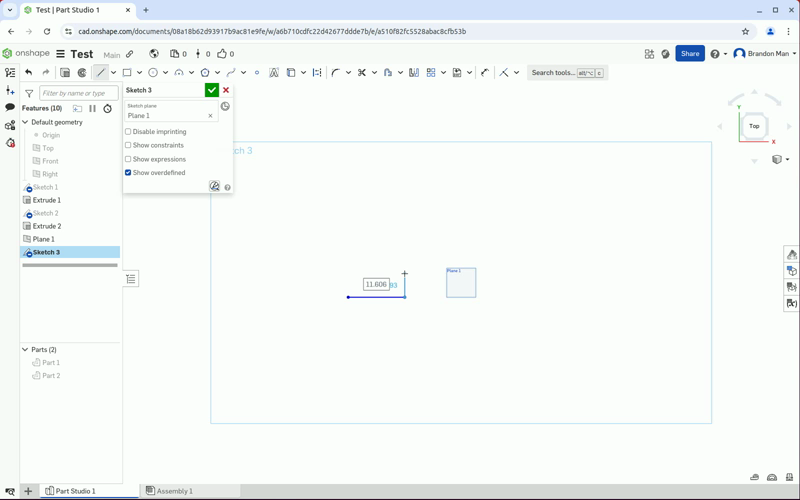
click(404, 273)
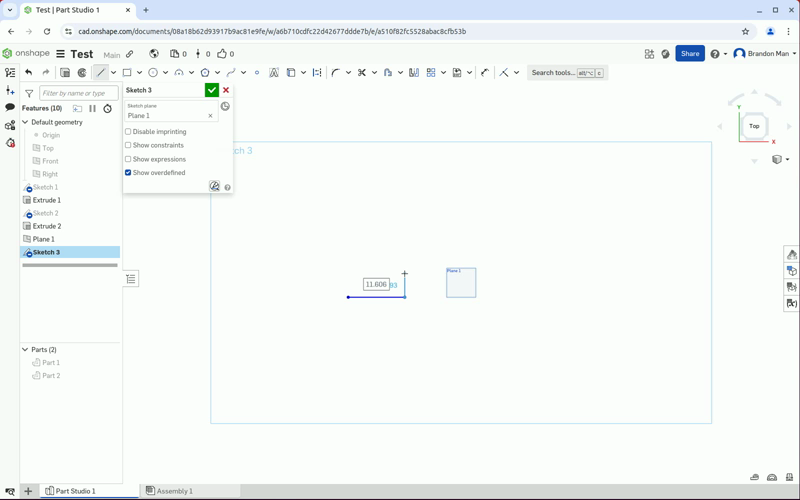
key_up(shift)
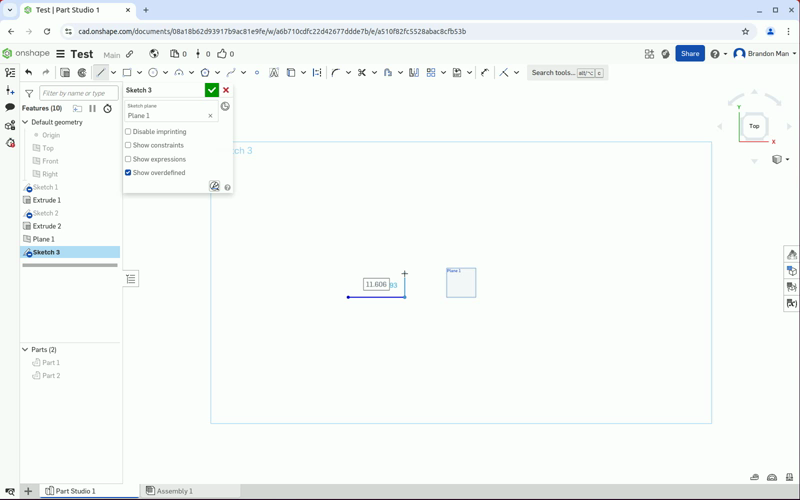
key_down(shift)
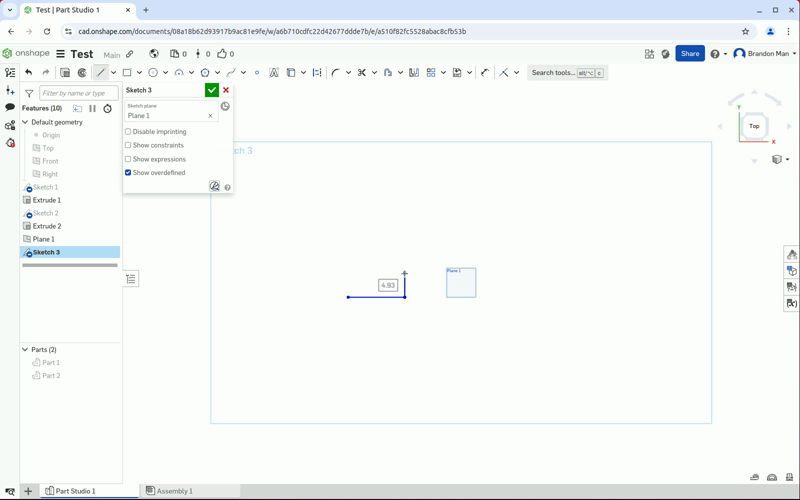
mouse_move(434, 273)
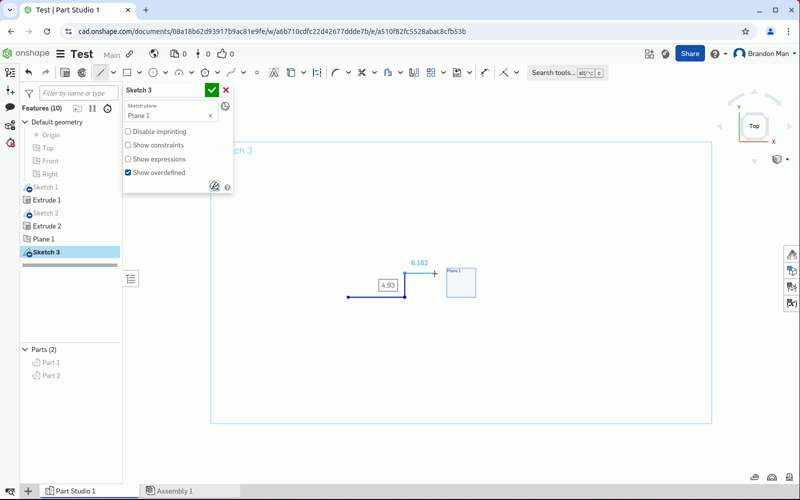
mouse_move(348, 273)
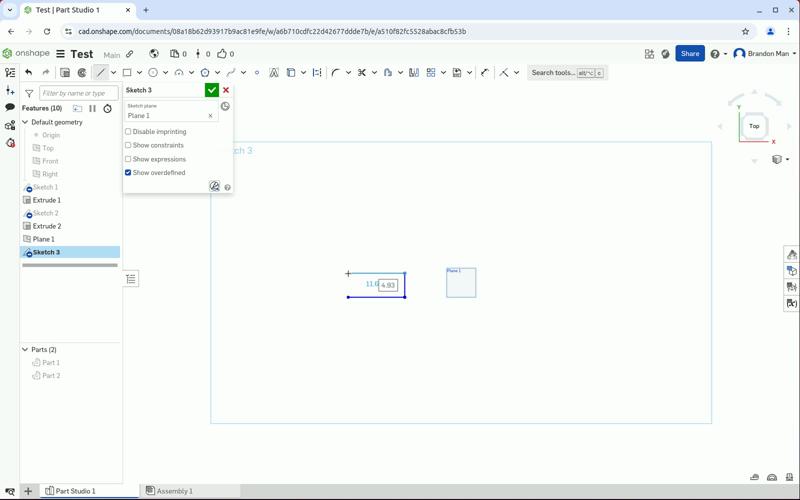
click(348, 273)
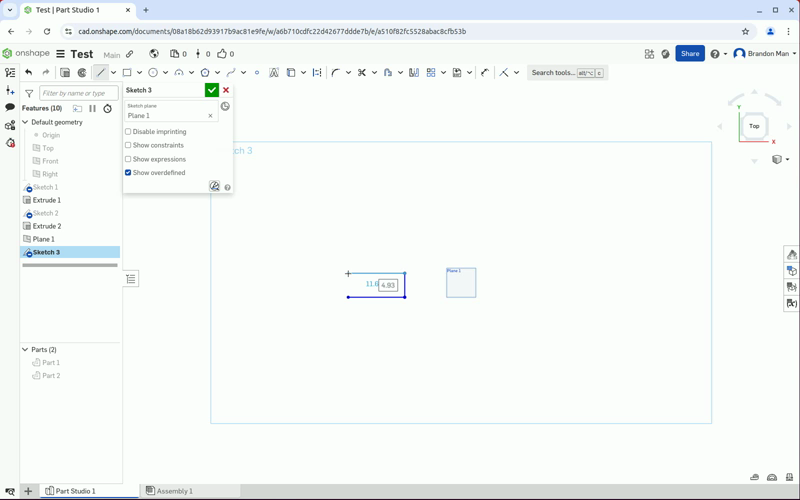
key_up(shift)
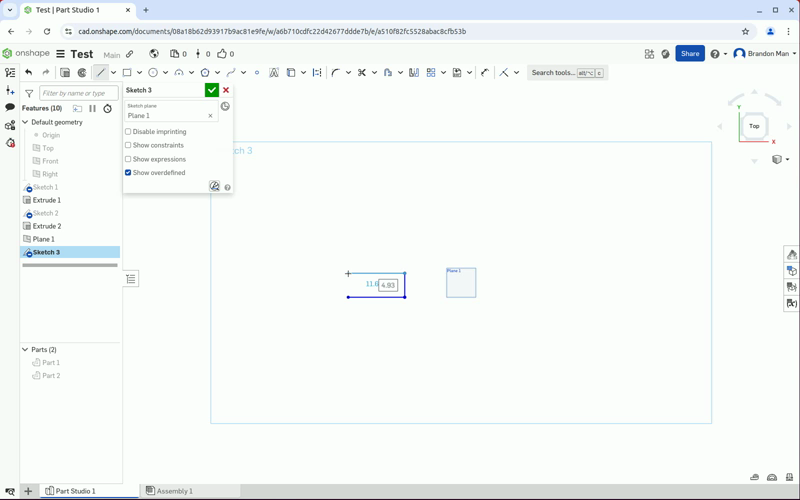
mouse_move(378, 273)
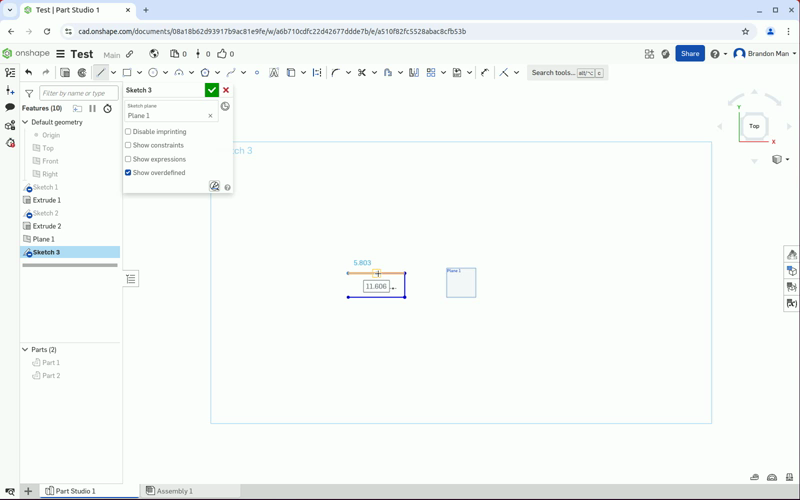
key_down(shift)
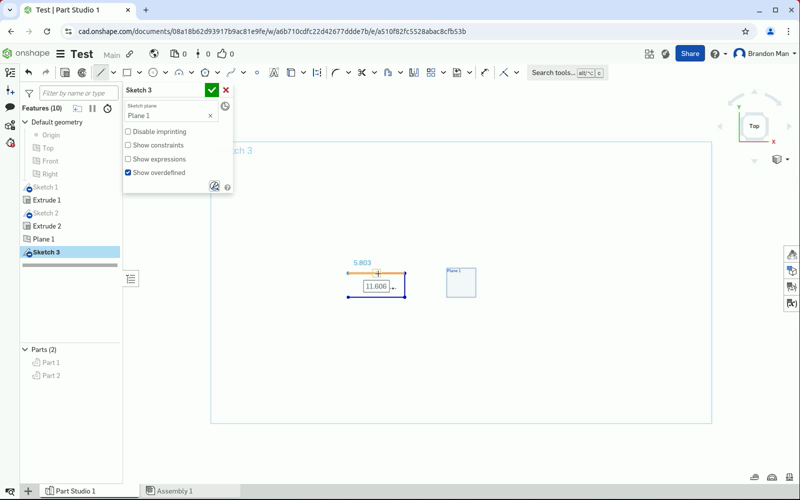
mouse_move(348, 297)
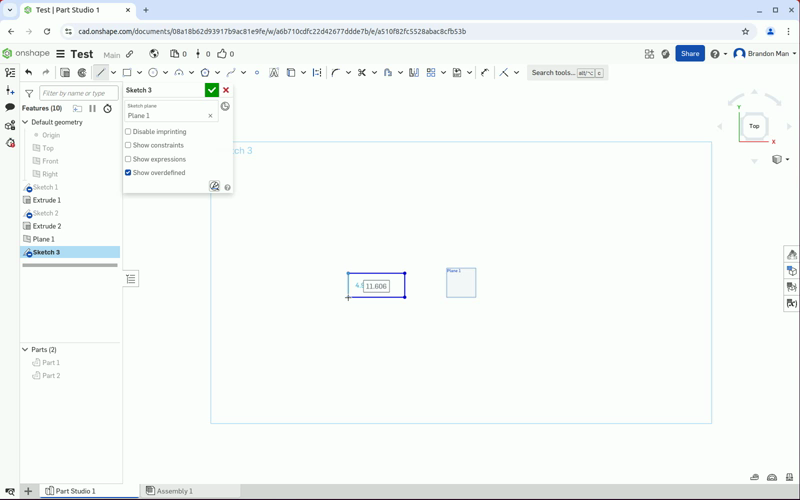
key_up(shift)
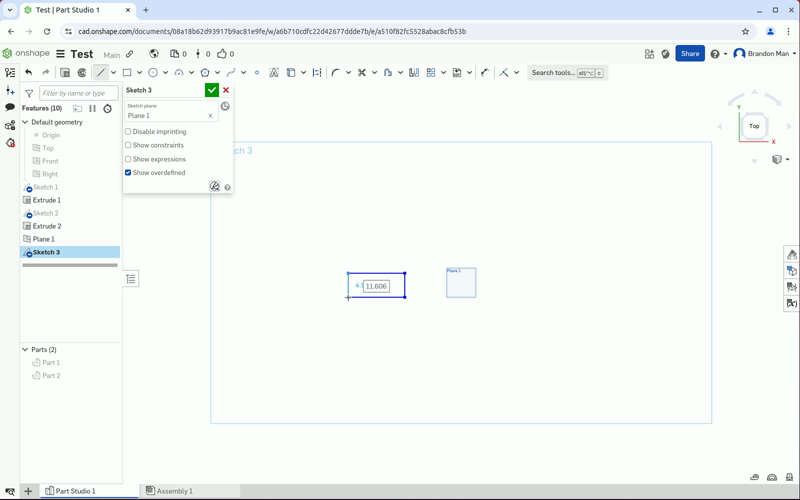
click(348, 297)
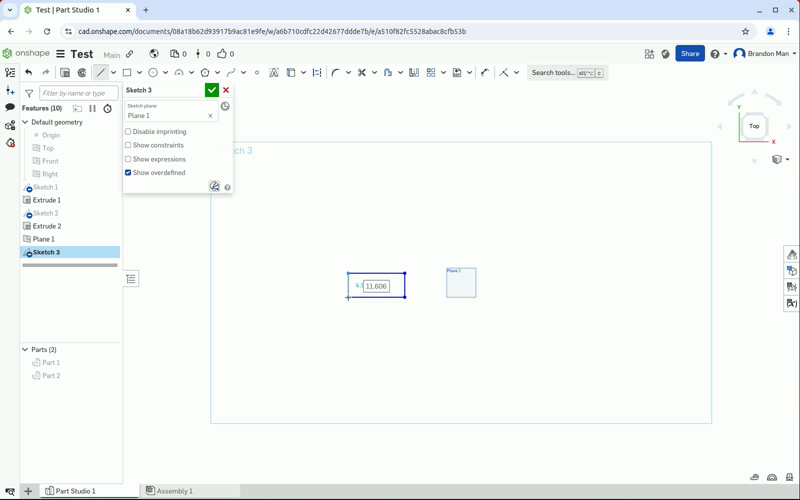
key(esc)
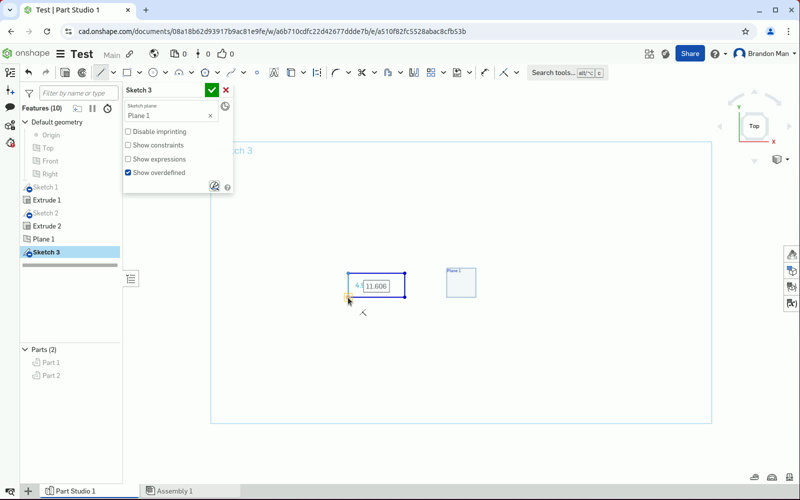
mouse_move(379, 287)
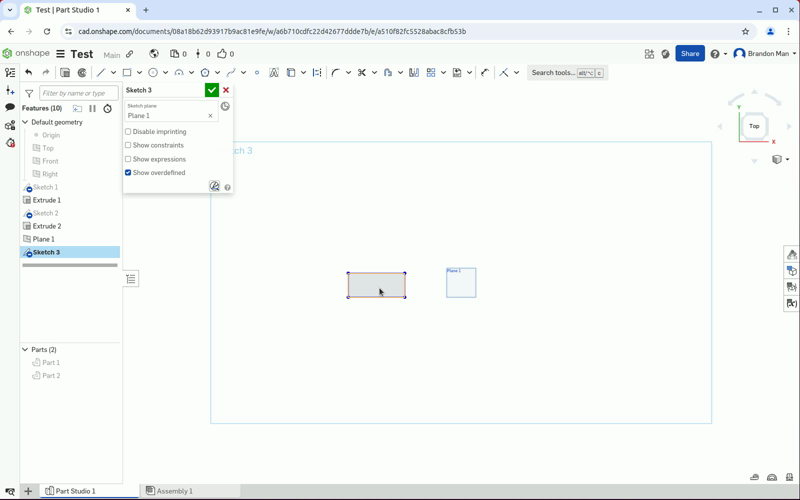
scroll(6)
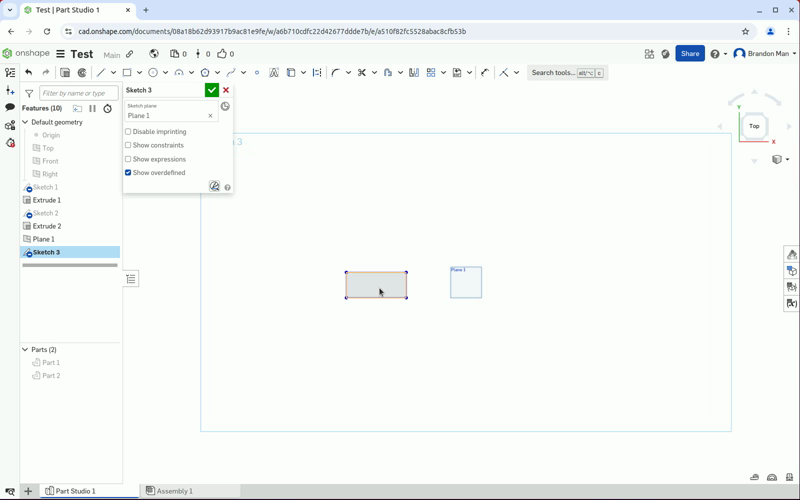
scroll(6)
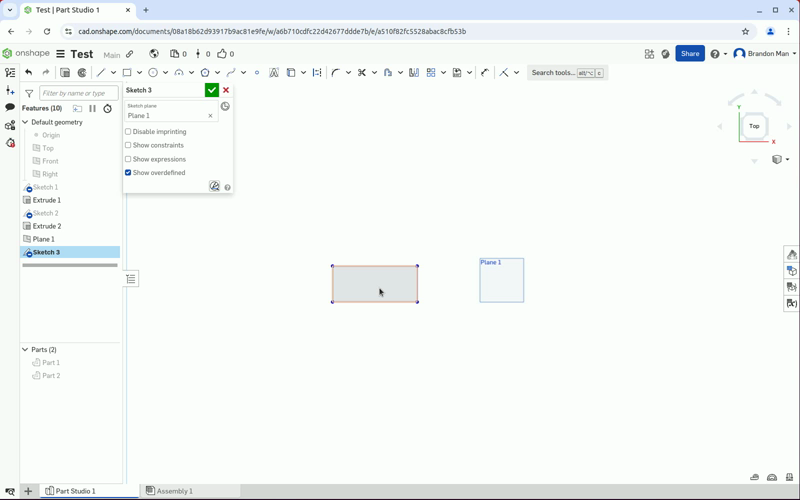
scroll(6)
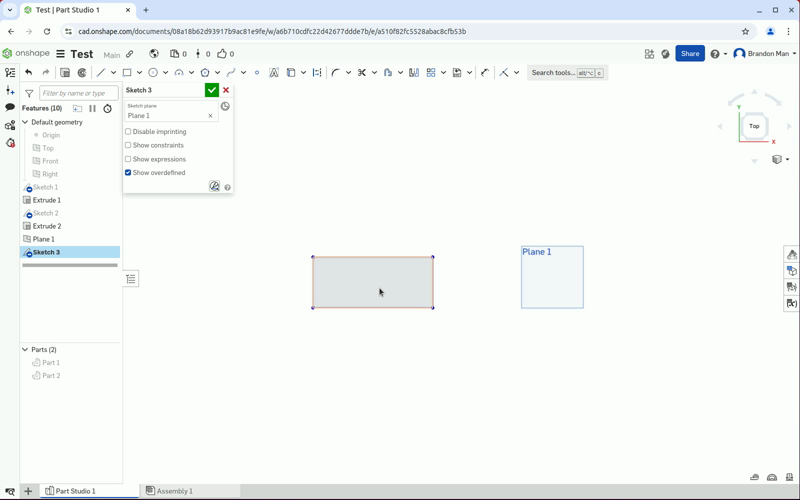
scroll(6)
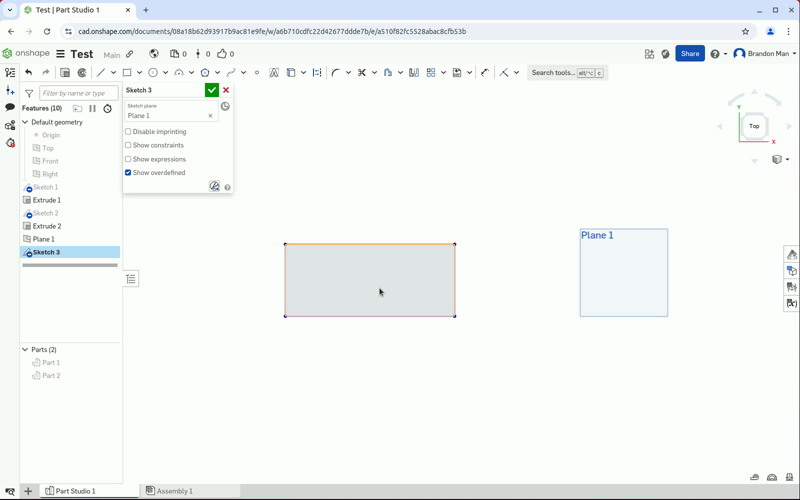
scroll(6)
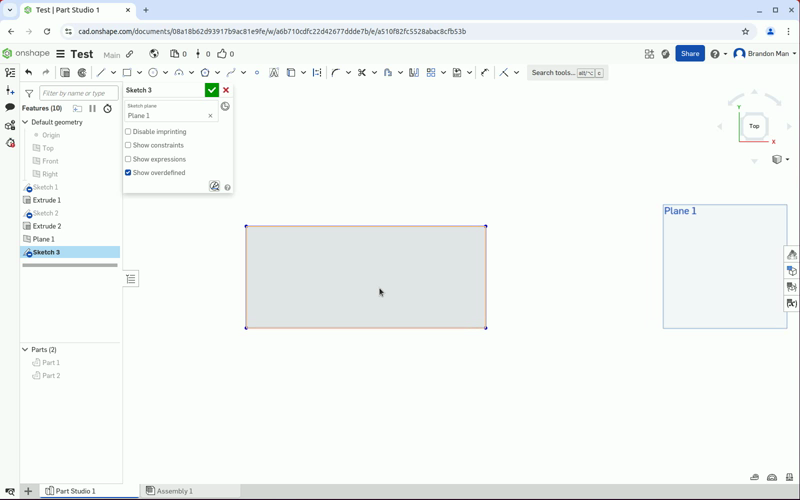
scroll(6)
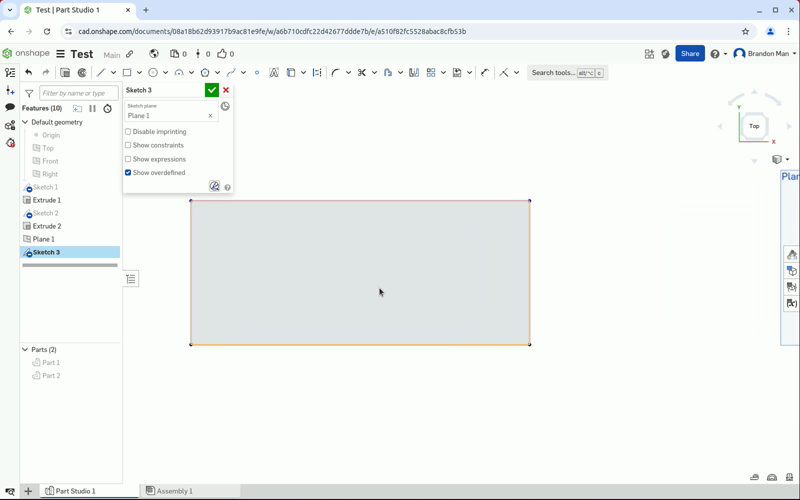
scroll(6)
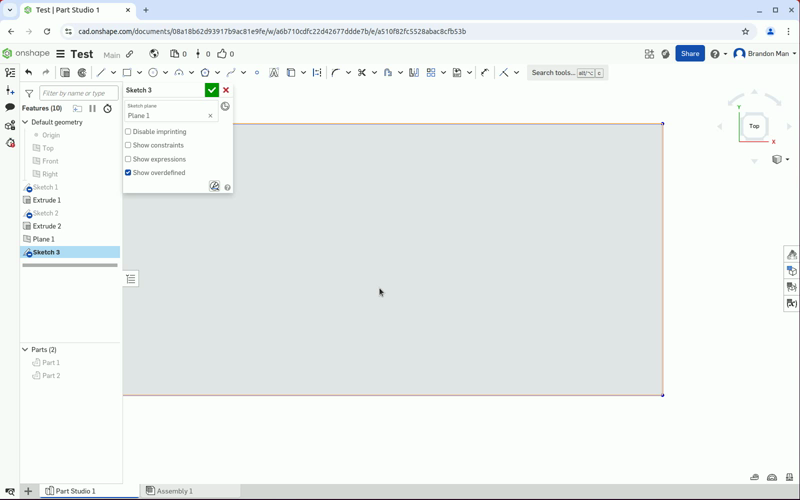
click(379, 287)
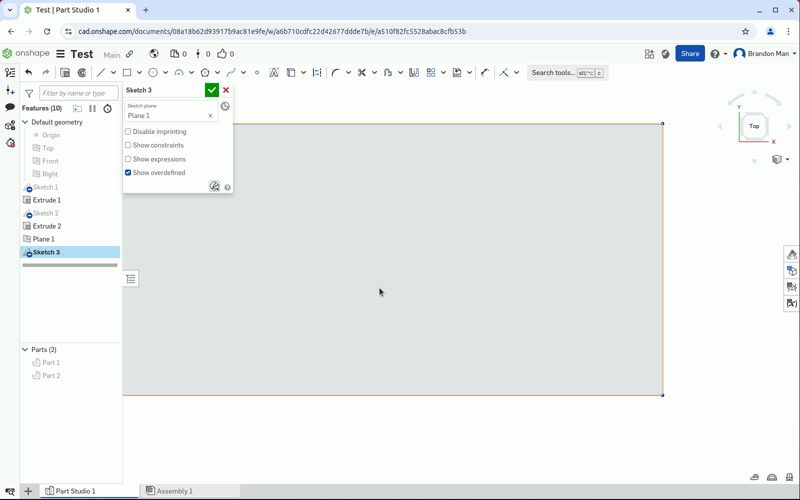
scroll(-6)
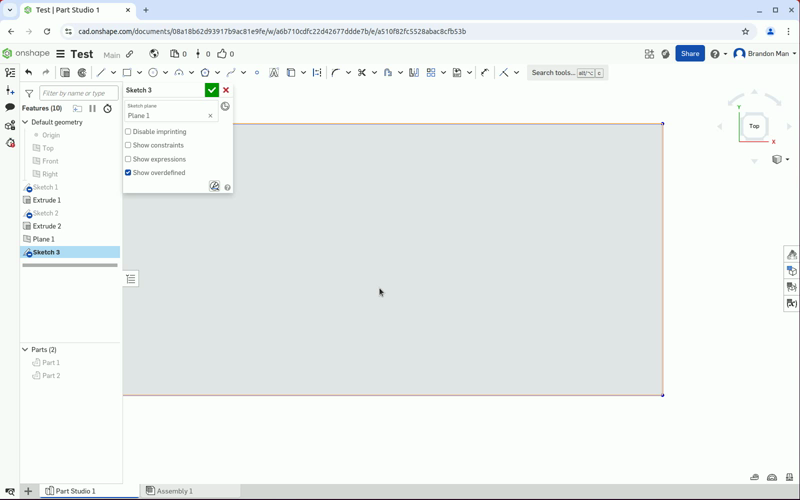
scroll(-6)
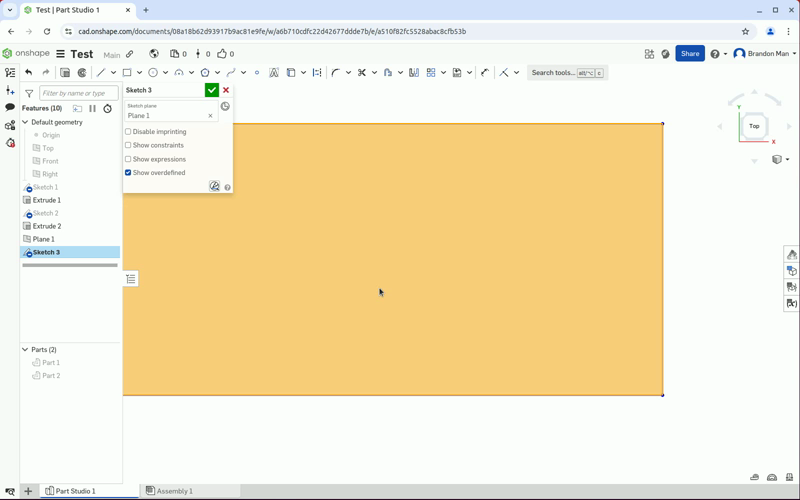
scroll(-6)
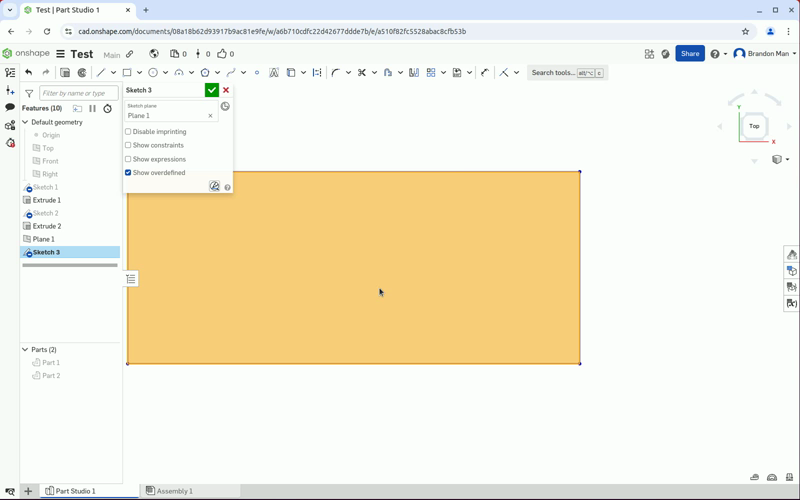
scroll(-6)
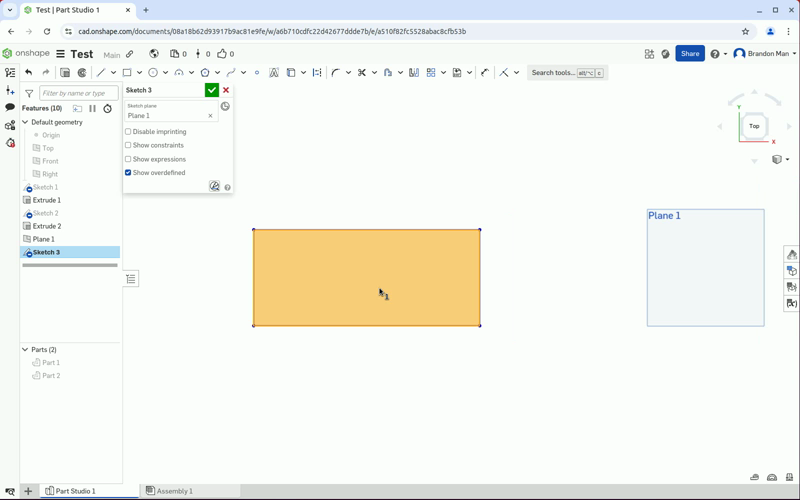
scroll(-6)
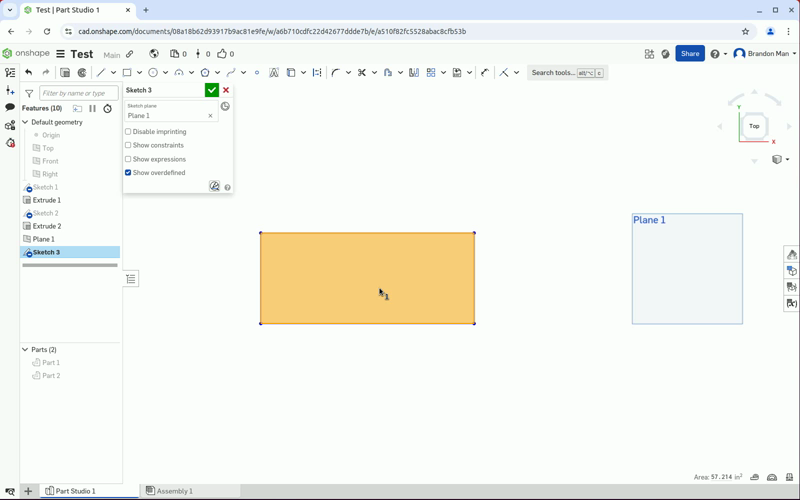
scroll(-6)
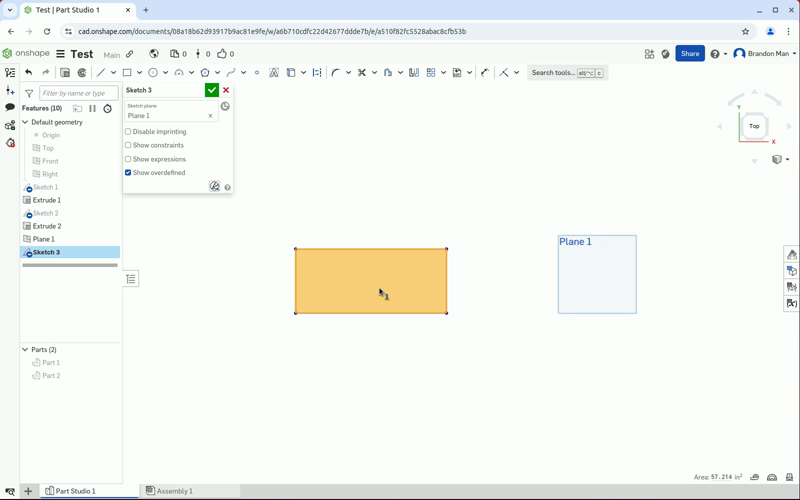
scroll(-6)
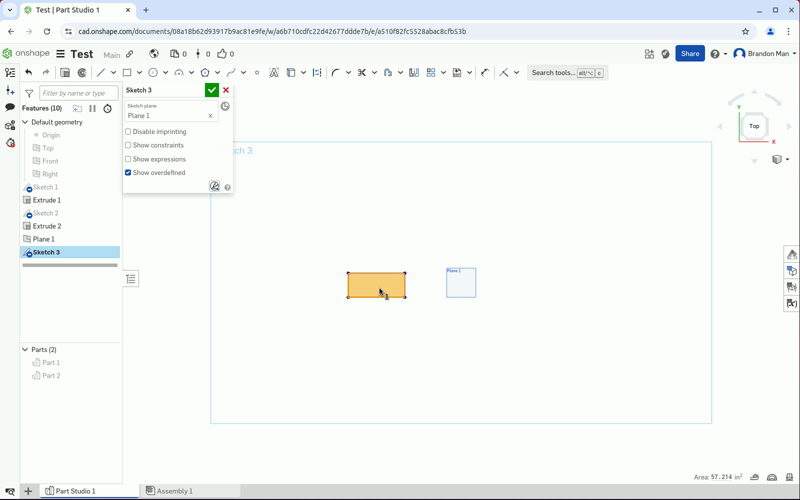
mouse_move(73, 352)
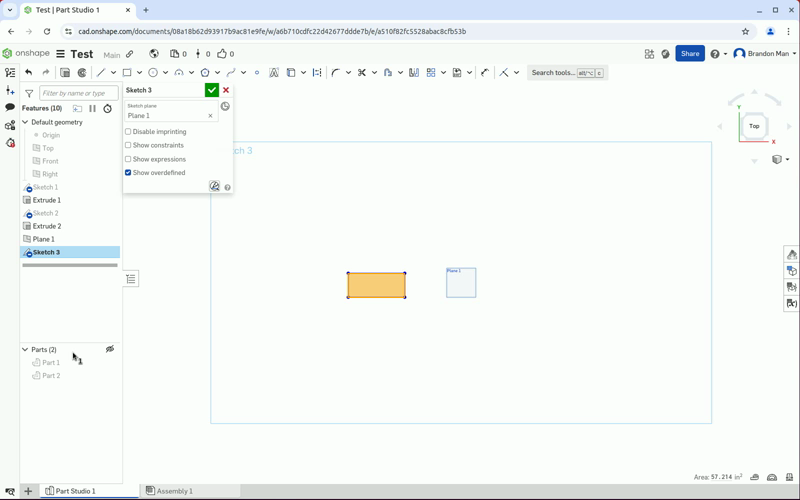
key(shift+y)
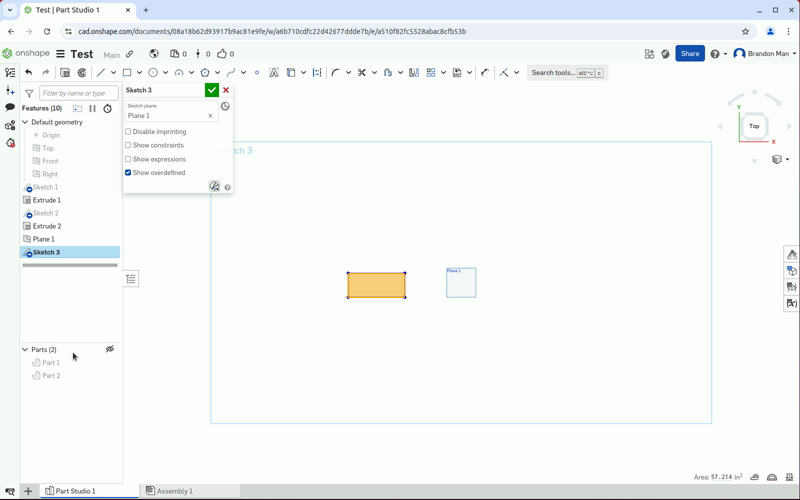
key(shift+e)
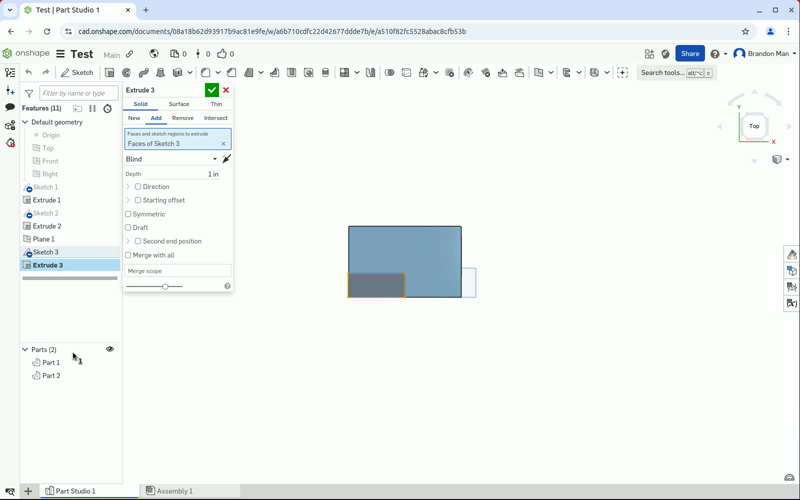
mouse_move(143, 106)
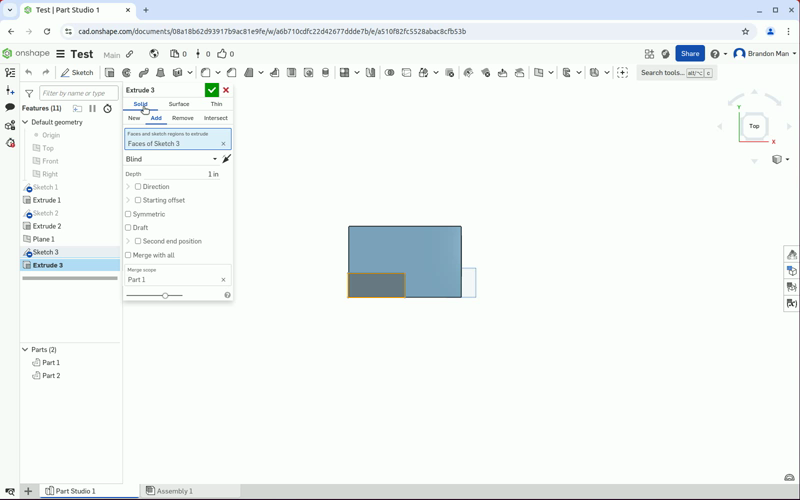
click(143, 106)
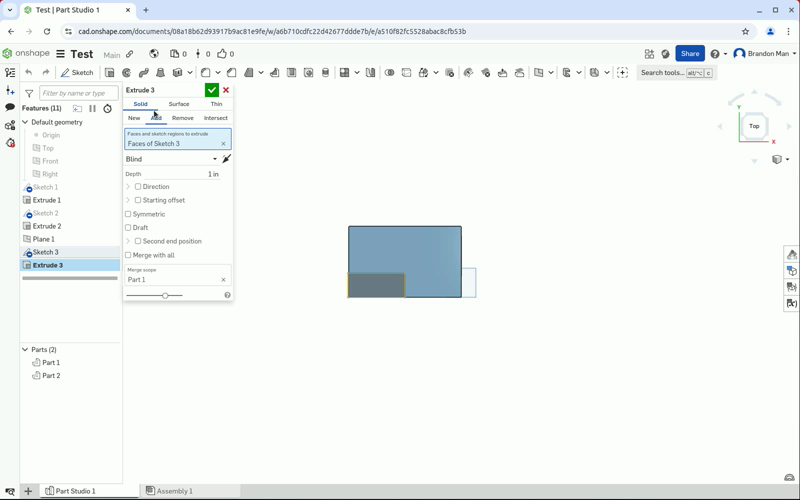
mouse_move(186, 120)
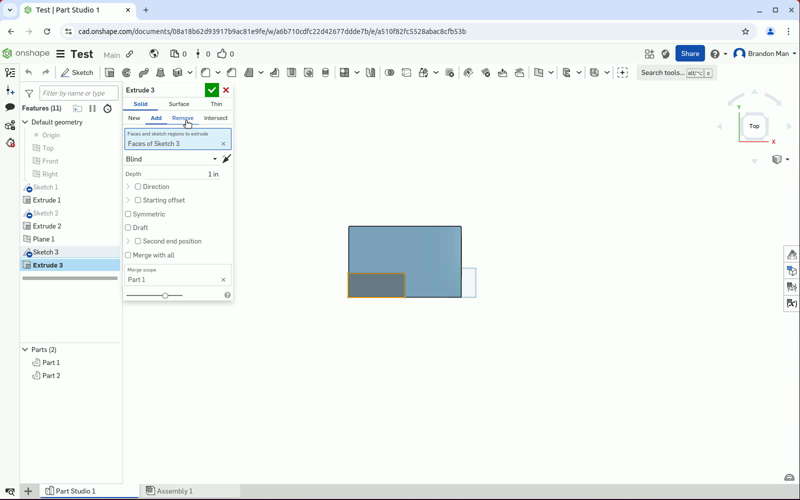
click(186, 120)
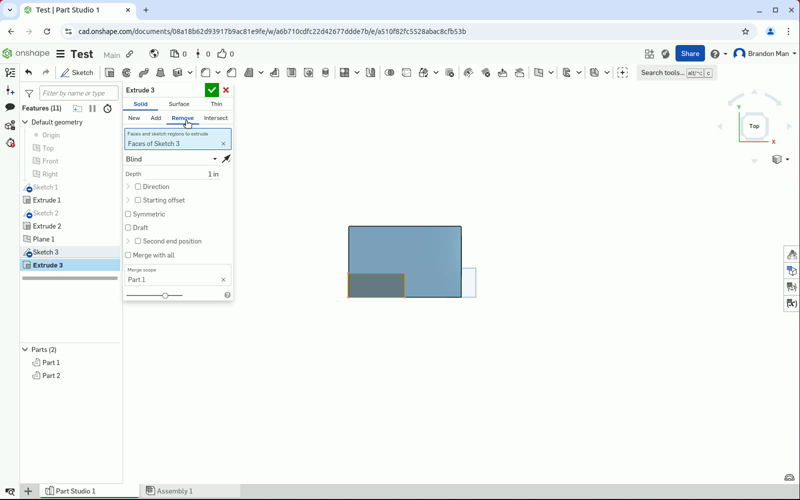
key(tab, 4)
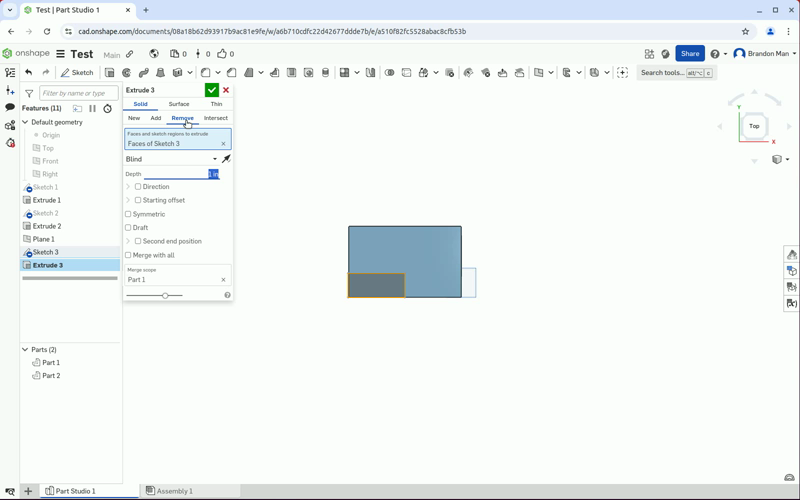
text(12.036)
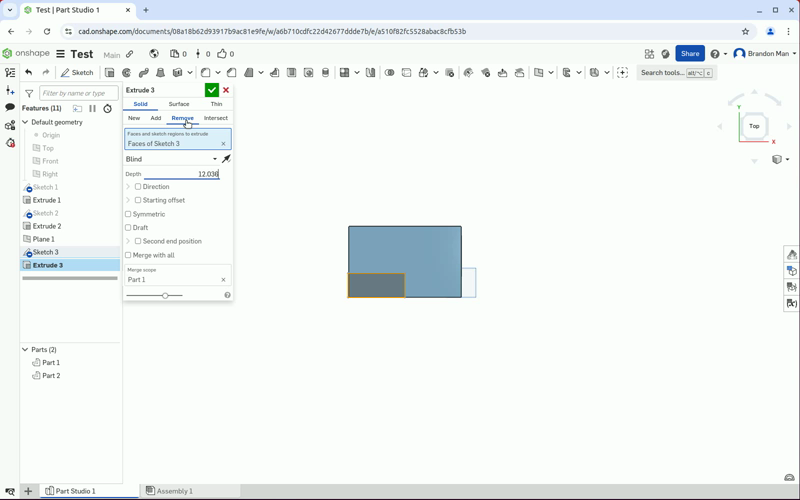
key(tab, 6)
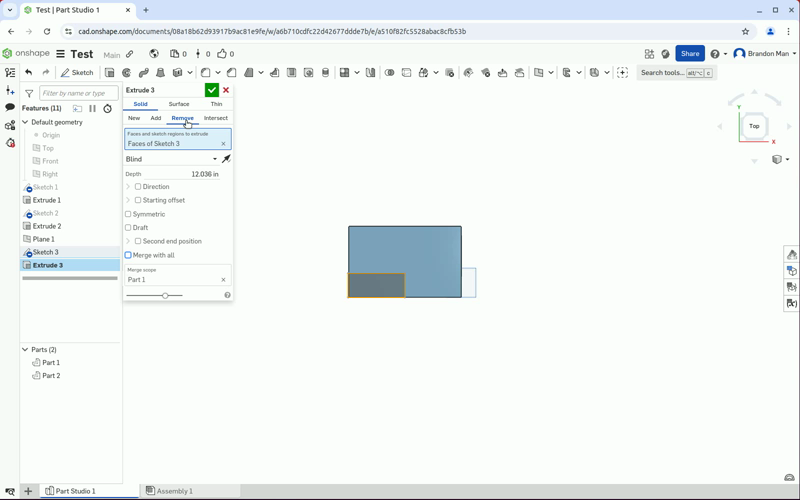
key(space)
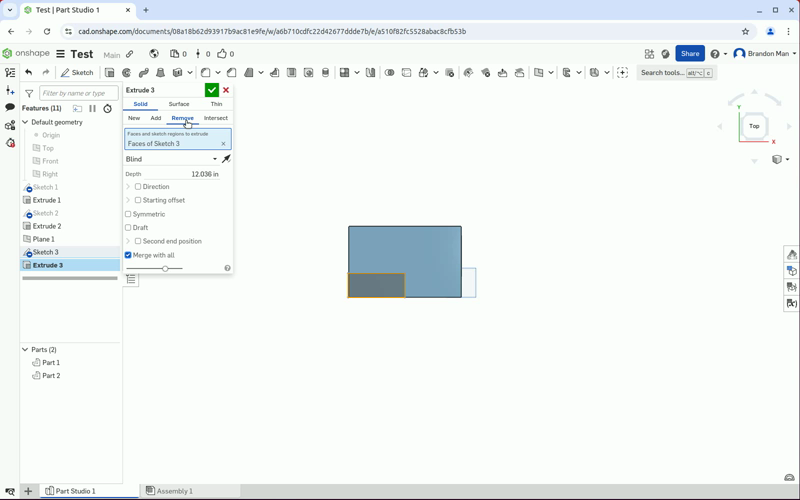
key(enter)
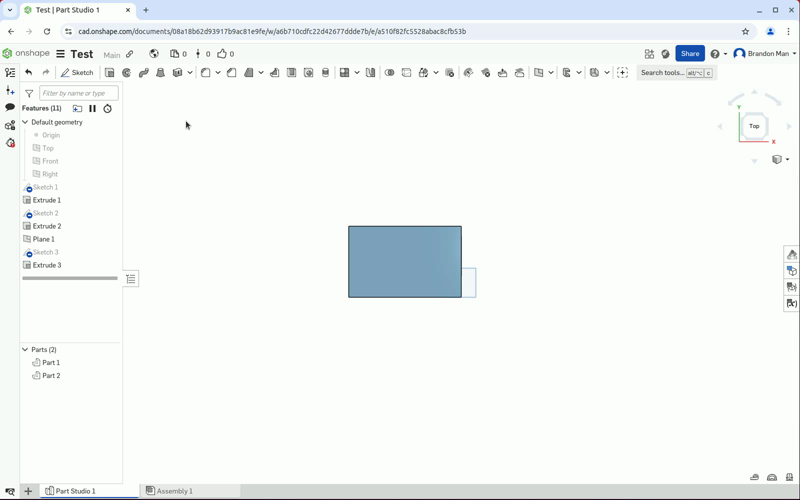
key(shift+h)
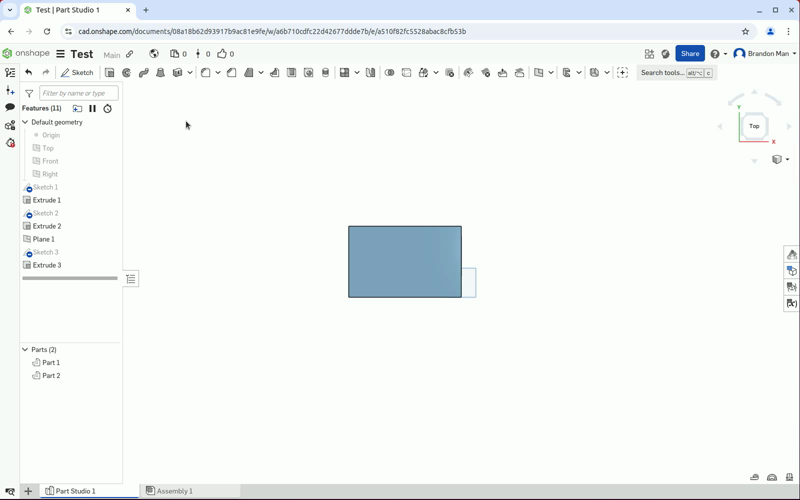
key(shift+h)
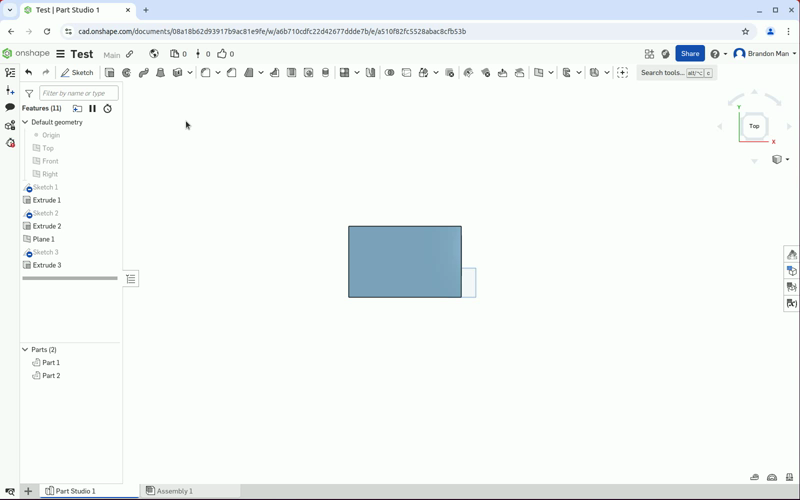
mouse_move(73, 189)
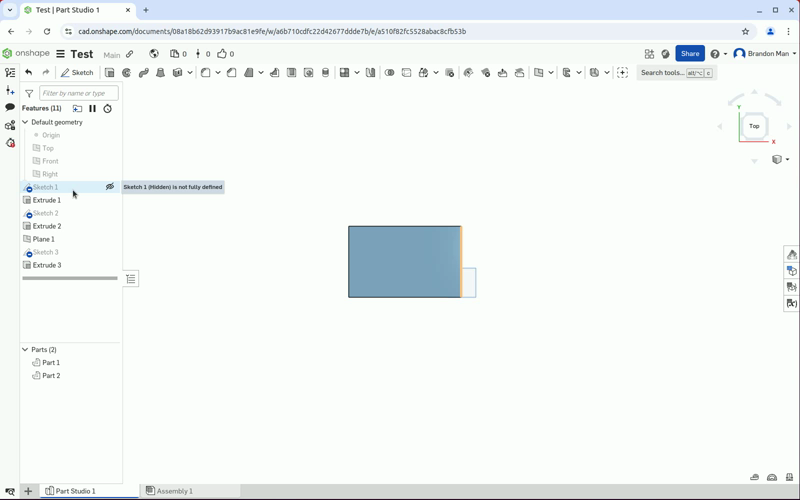
click(73, 189)
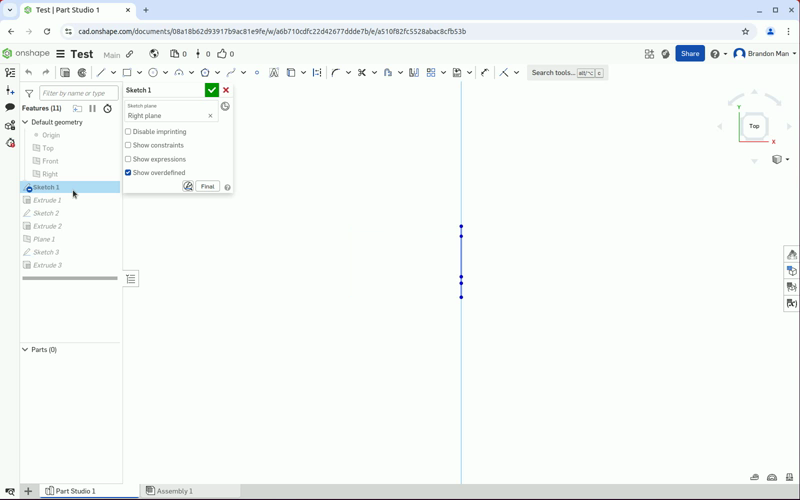
mouse_move(229, 92)
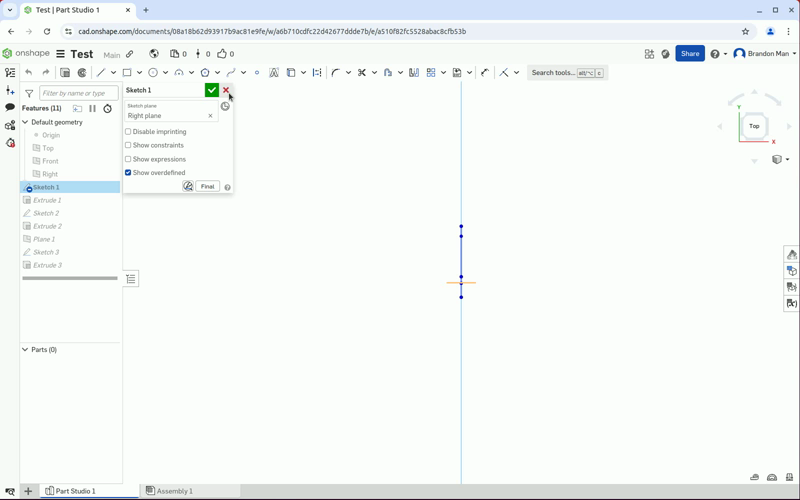
click(229, 92)
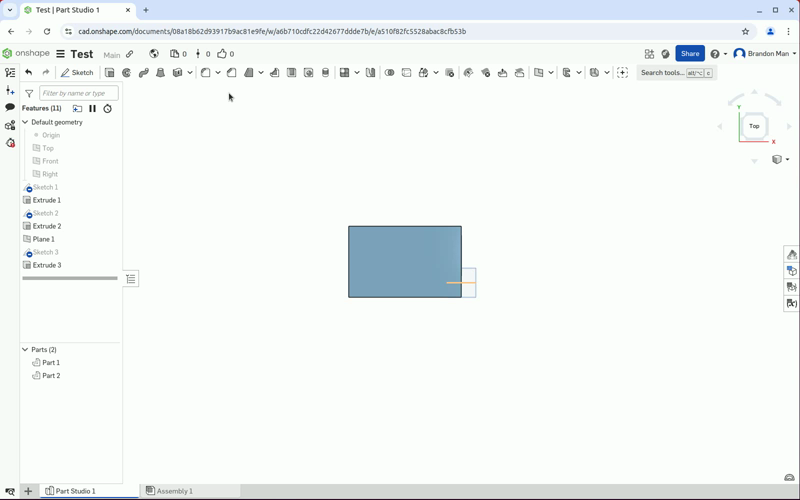
mouse_move(73, 352)
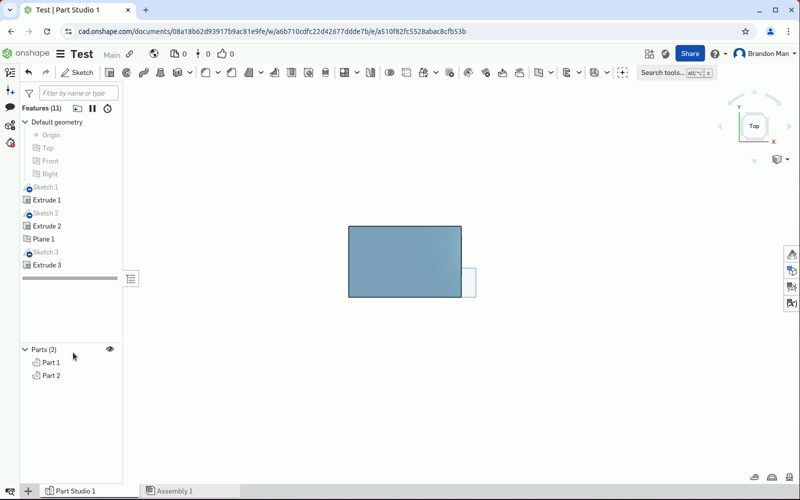
key(y)
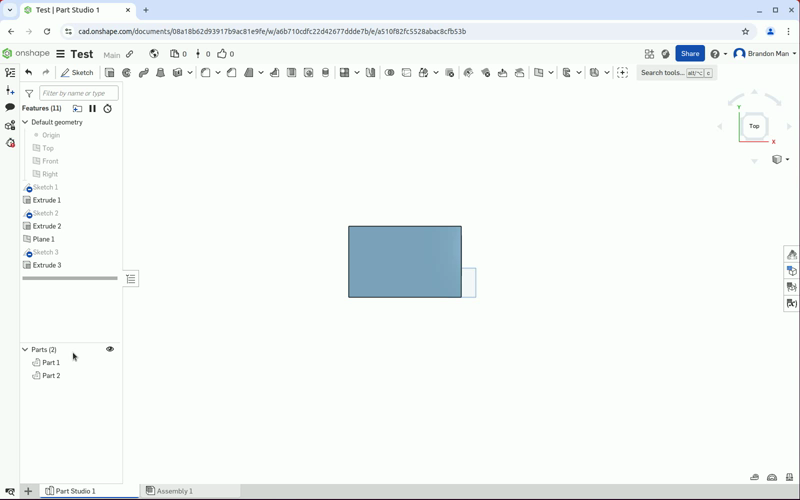
key(shift+p)
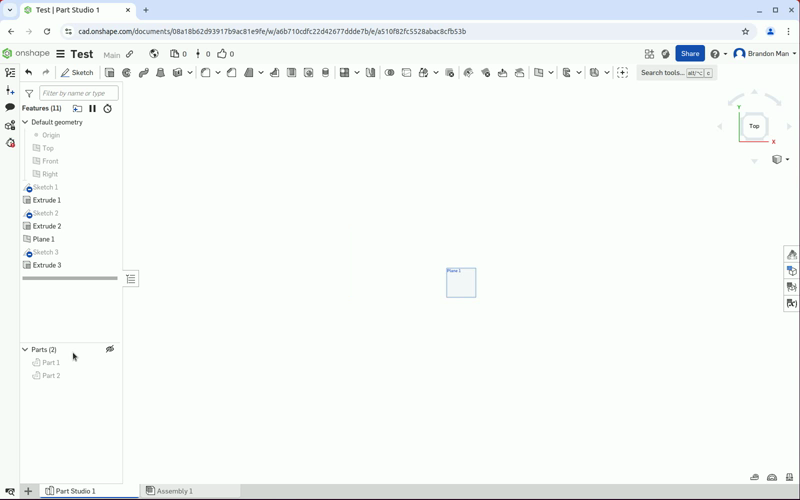
key(space)
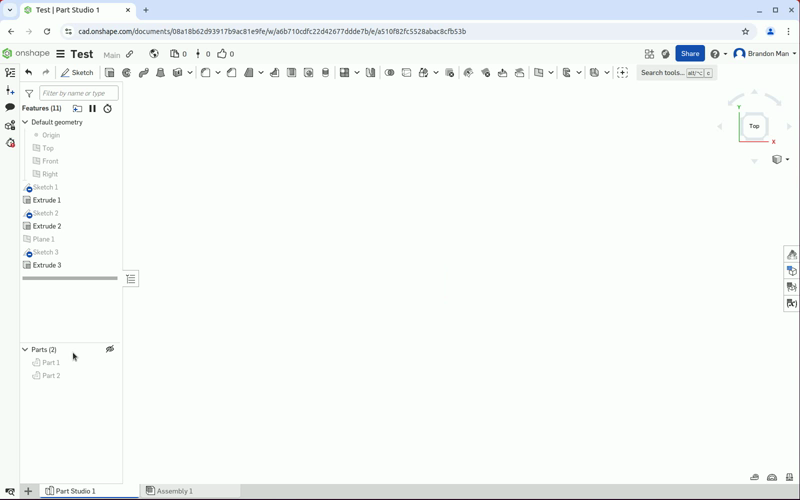
key_down(shift)
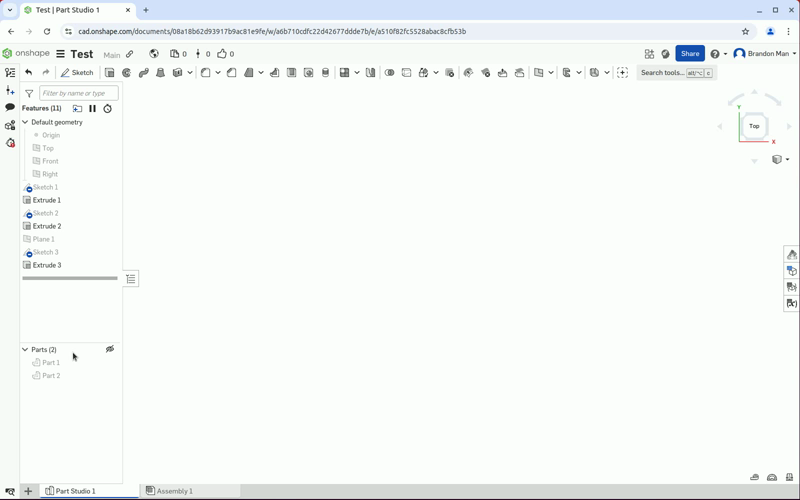
key(up)
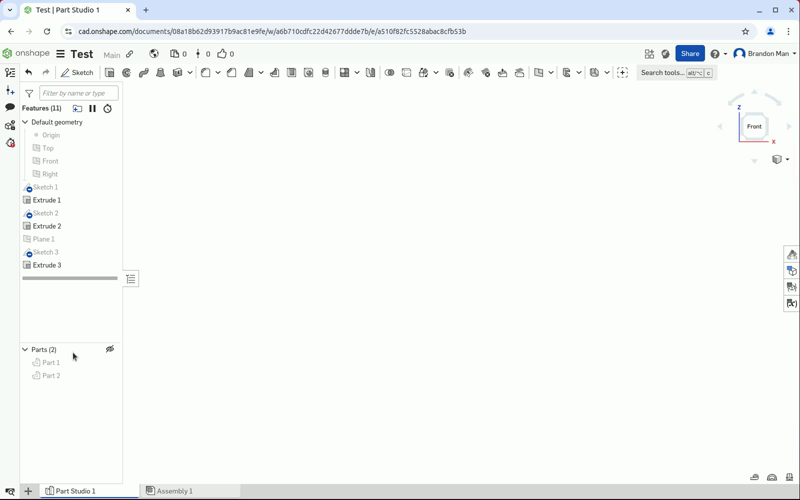
key_up(shift)
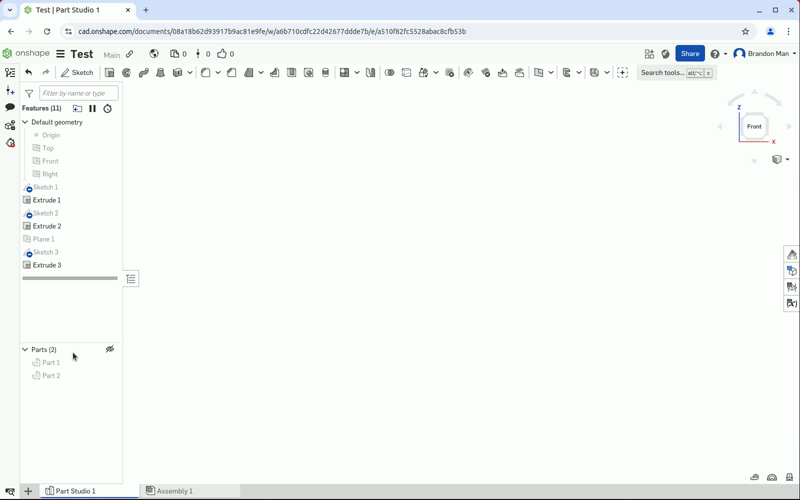
key(space)
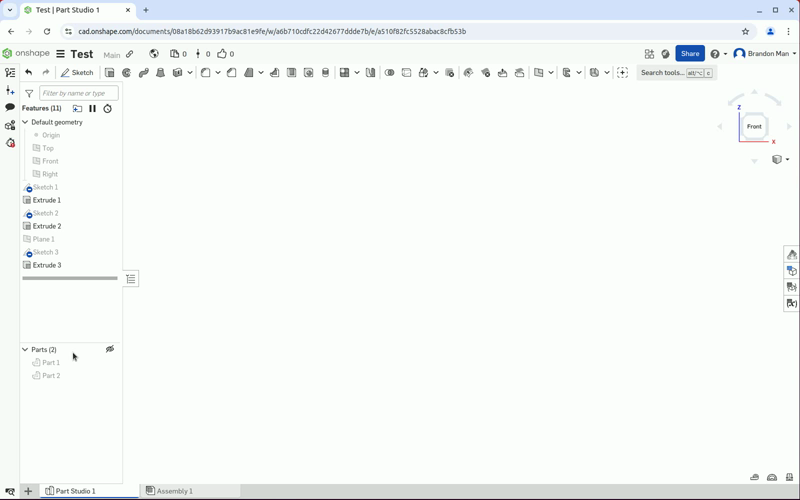
key_down(shift)
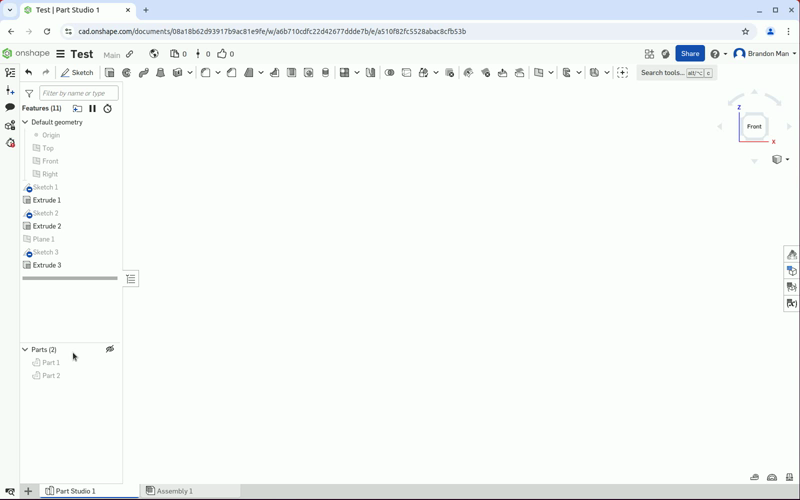
key(left)
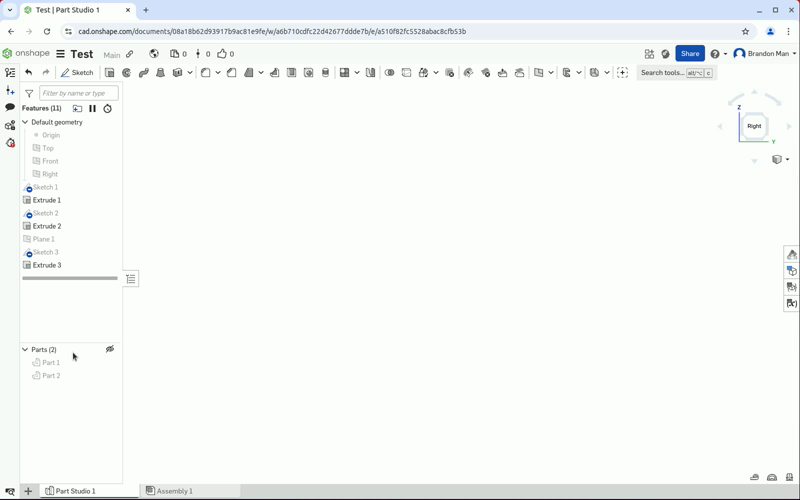
key_up(shift)
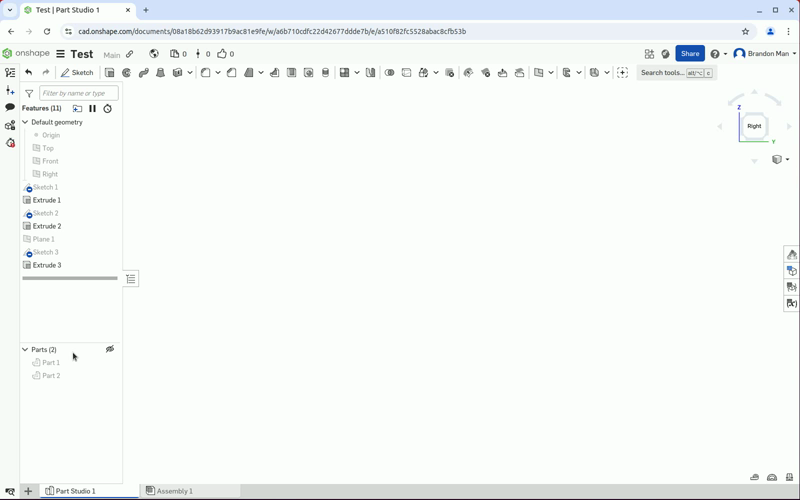
mouse_move(73, 352)
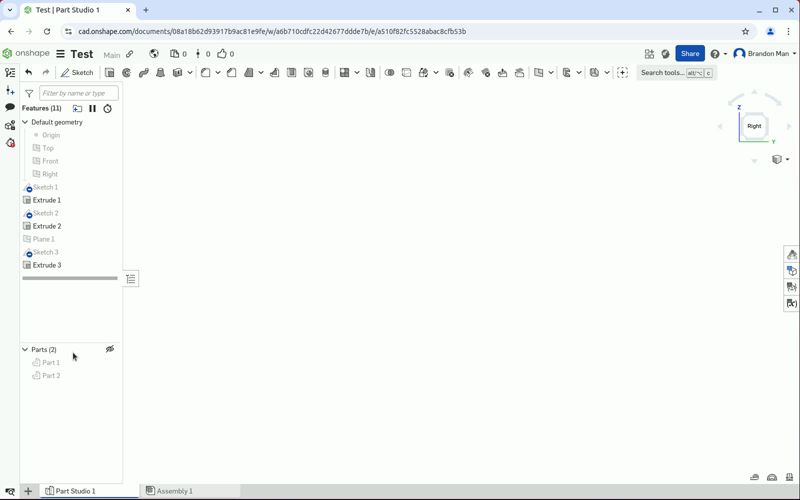
key(shift+y)
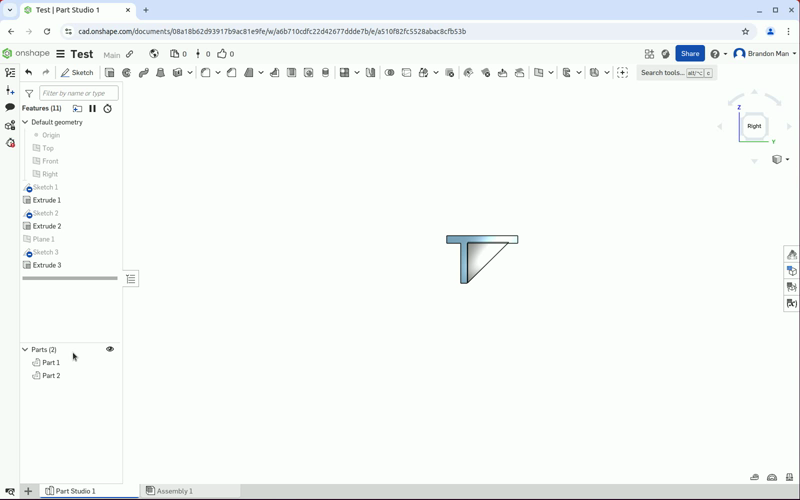
mouse_move(541, 75)
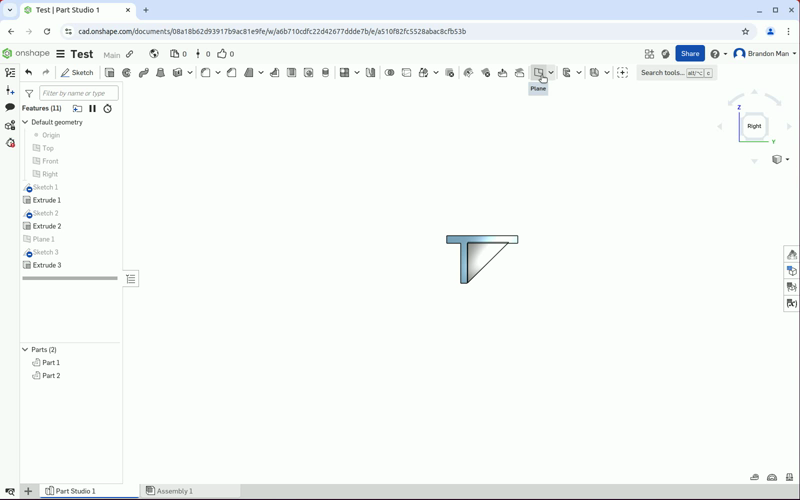
click(541, 75)
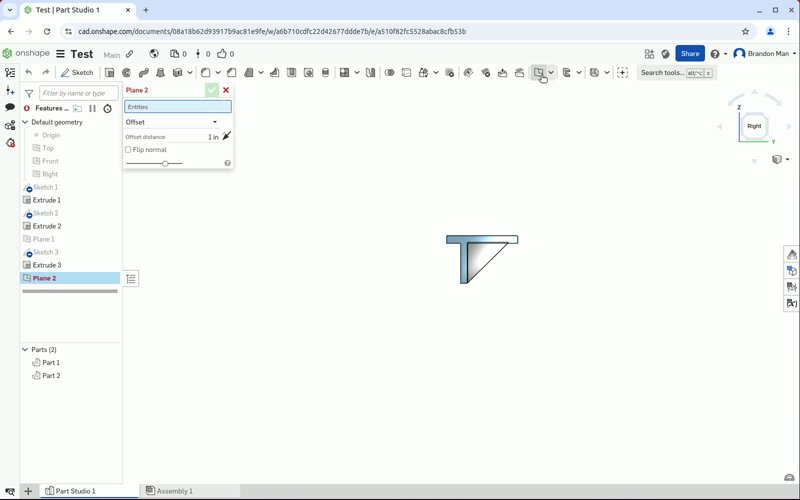
mouse_move(73, 176)
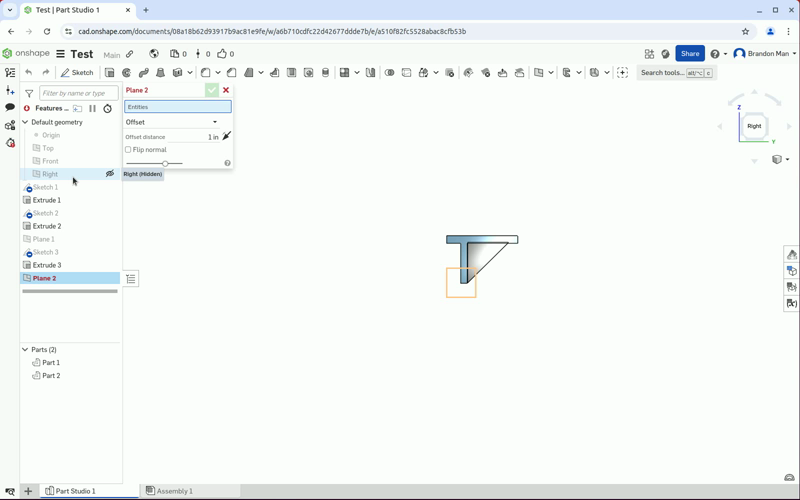
click(73, 176)
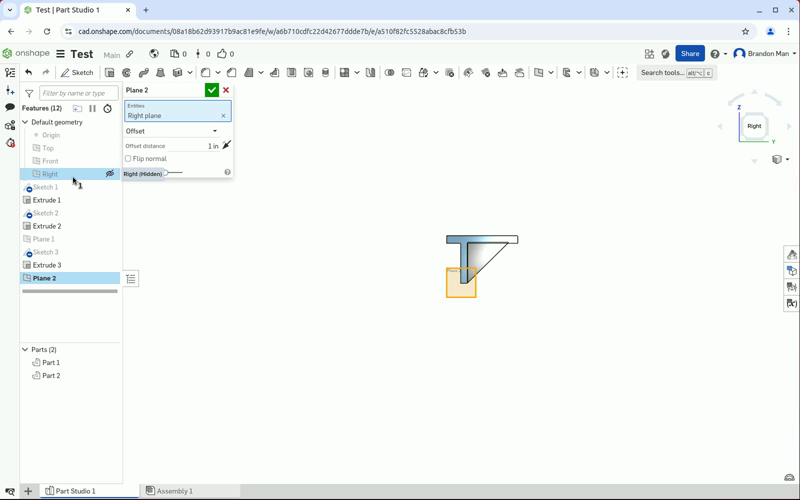
key(tab, 2)
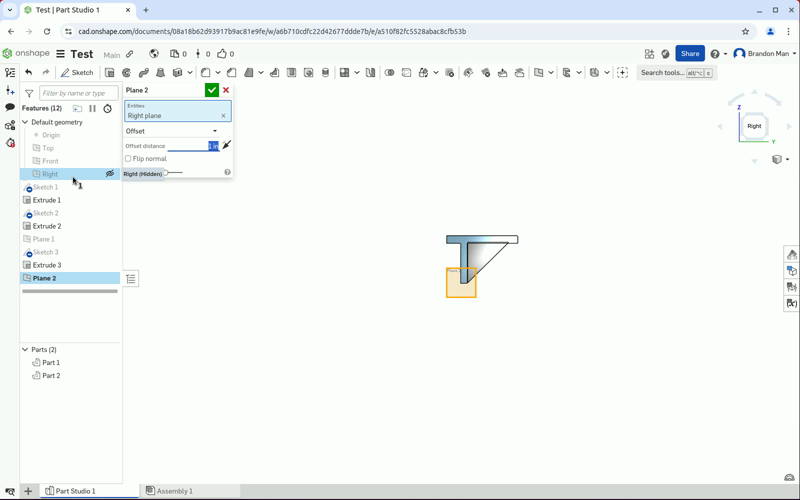
text(11.554)
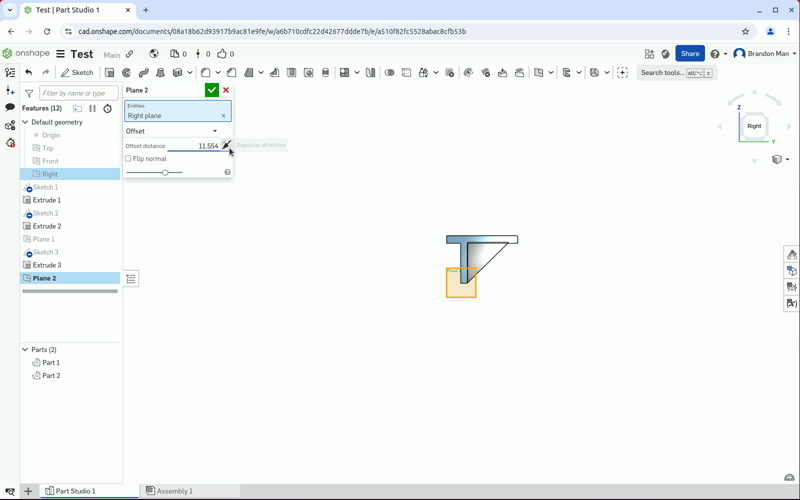
mouse_move(229, 147)
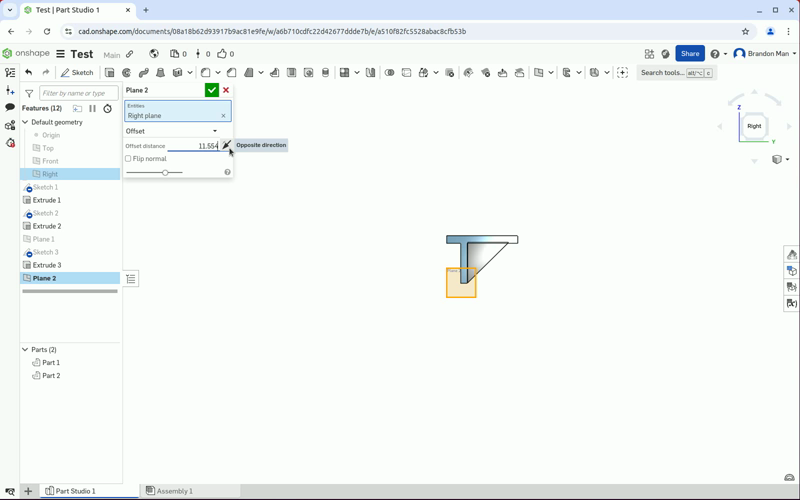
click(229, 147)
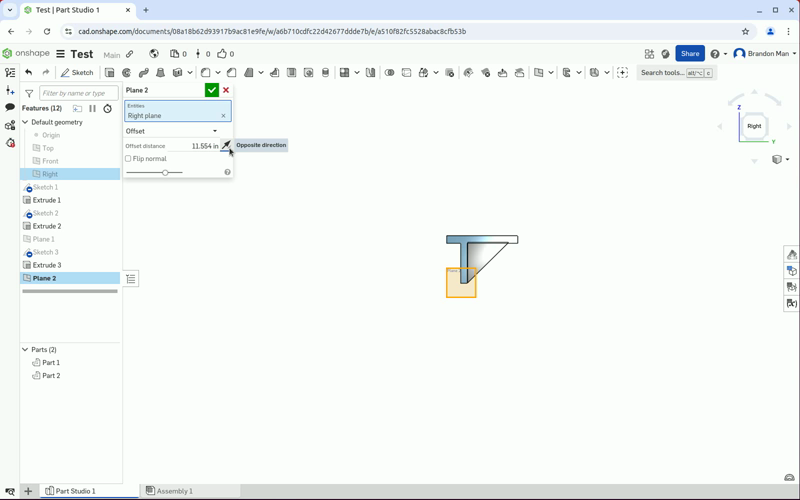
key(enter, 2)
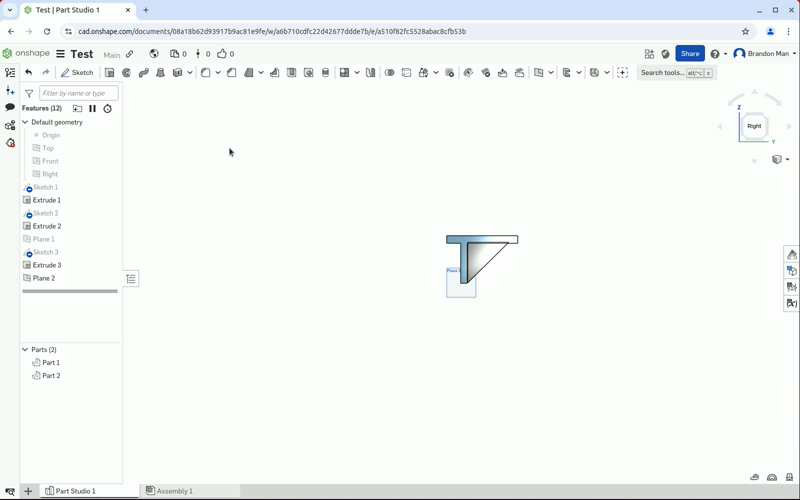
key(shift+s)
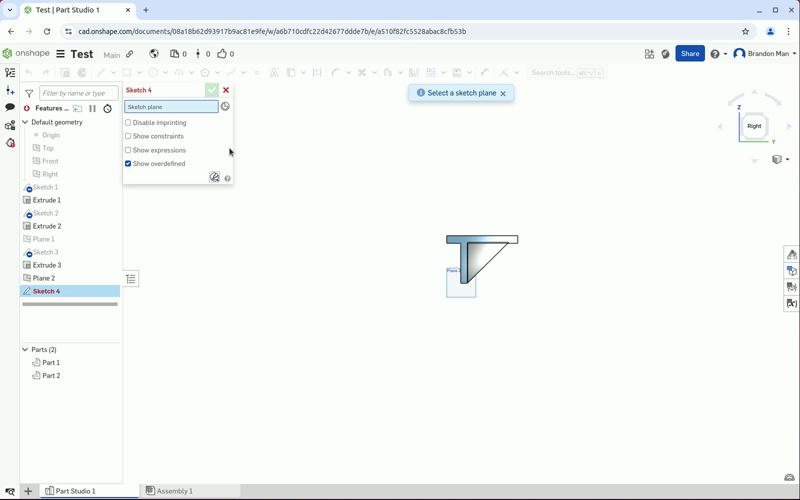
mouse_move(73, 280)
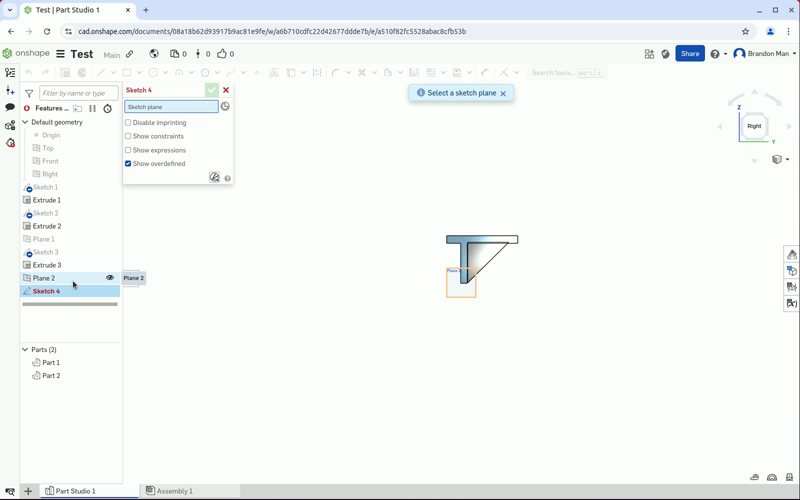
click(73, 280)
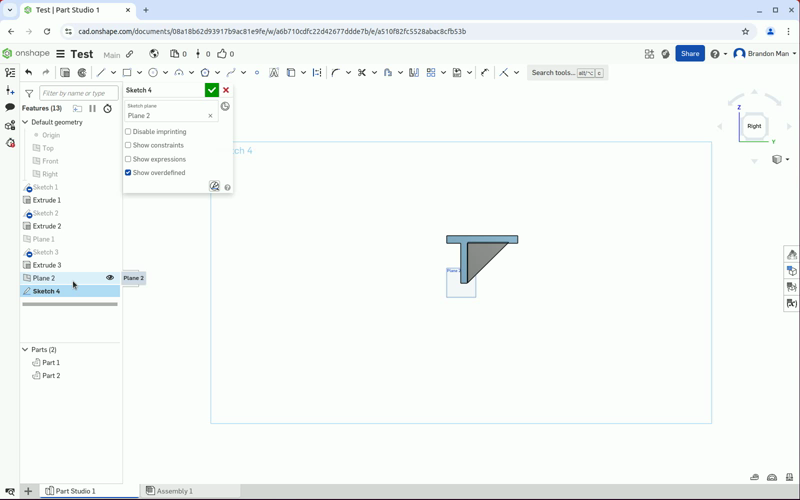
mouse_move(73, 352)
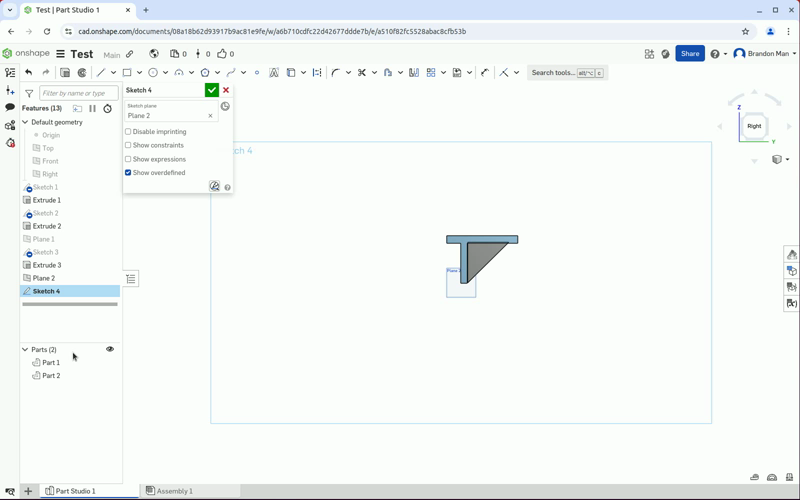
key(y)
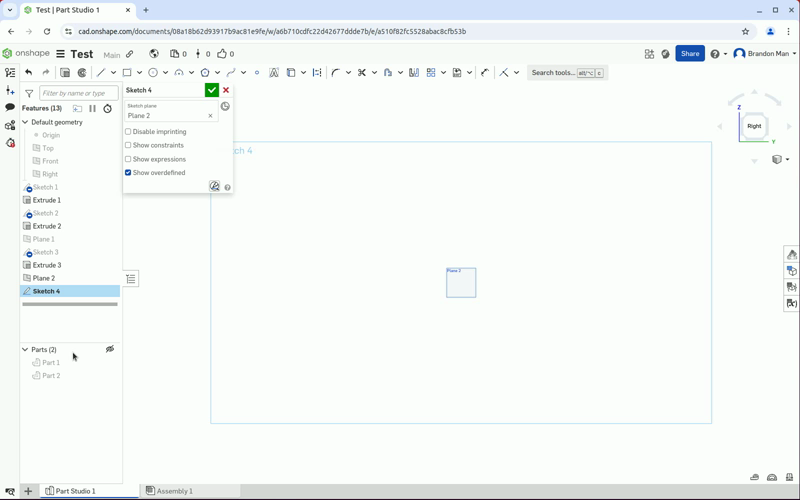
key(l)
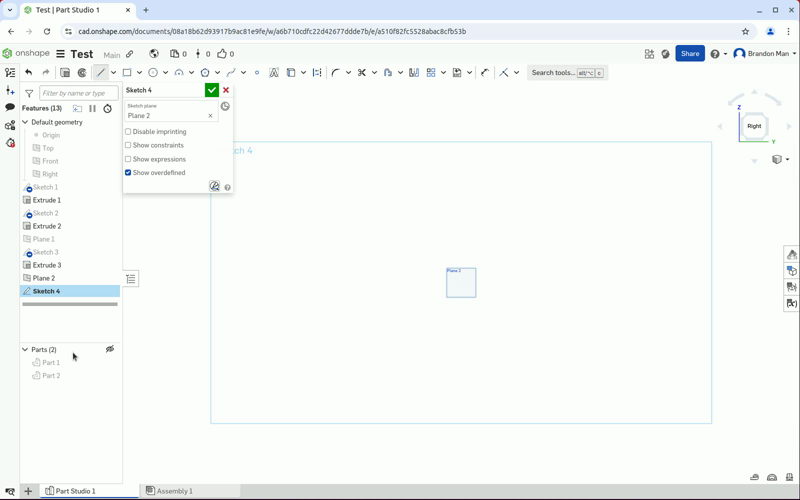
key_down(shift)
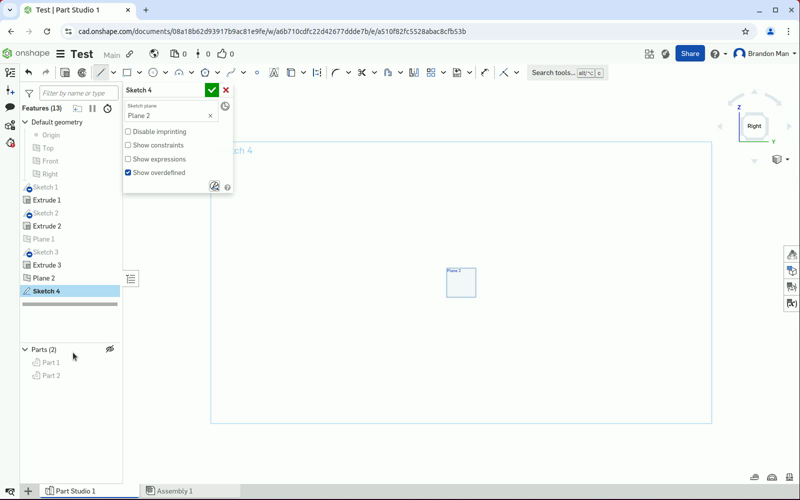
mouse_move(446, 243)
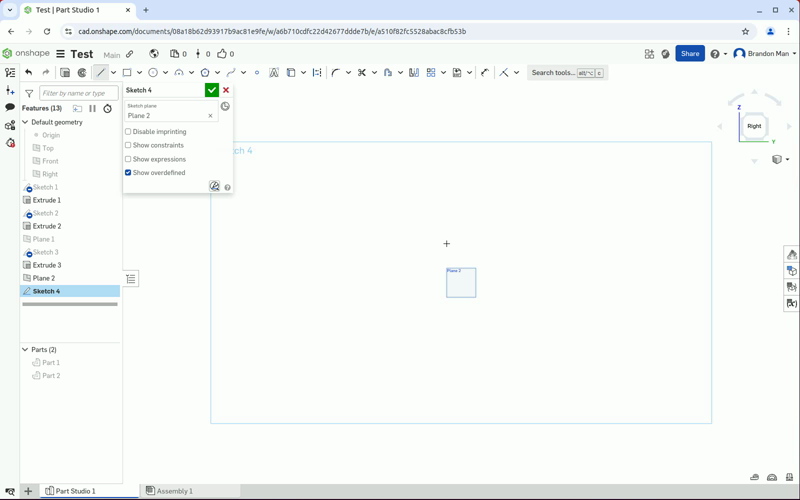
click(446, 243)
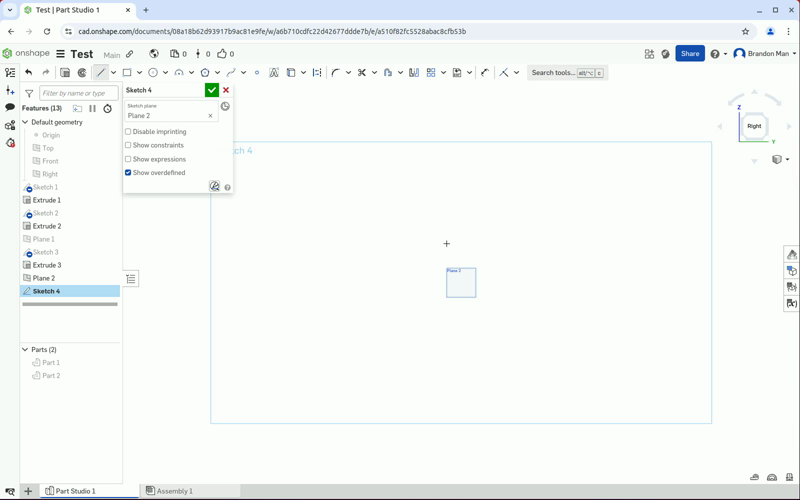
key_up(shift)
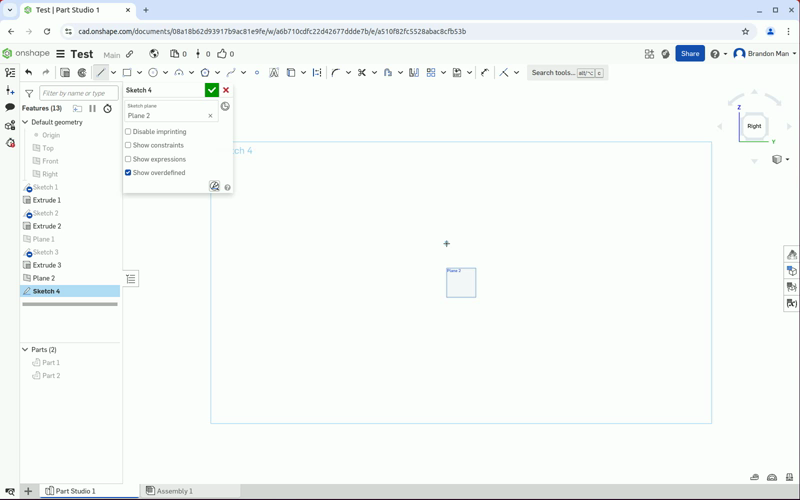
key_down(shift)
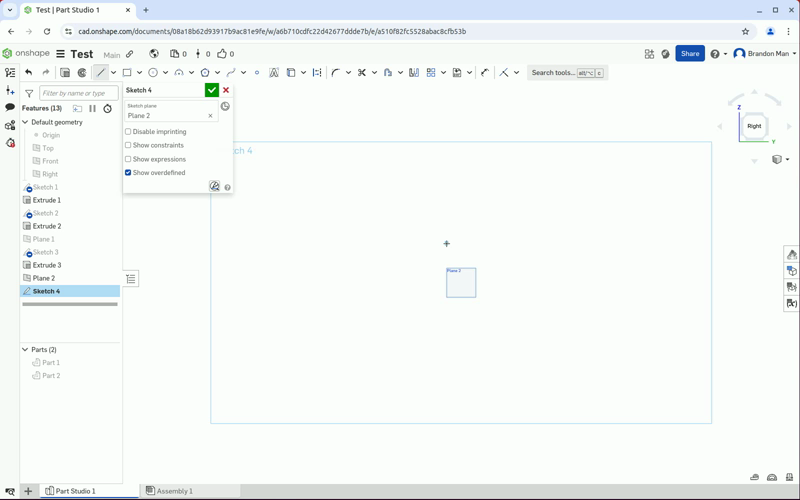
mouse_move(476, 243)
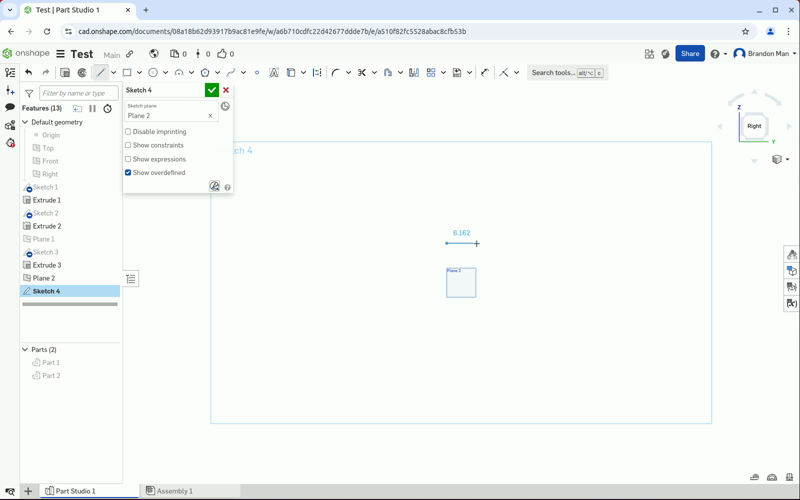
mouse_move(487, 283)
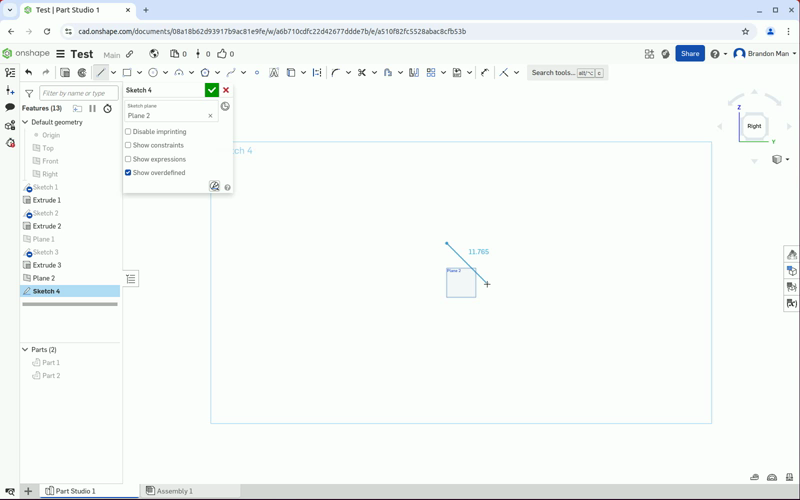
click(487, 283)
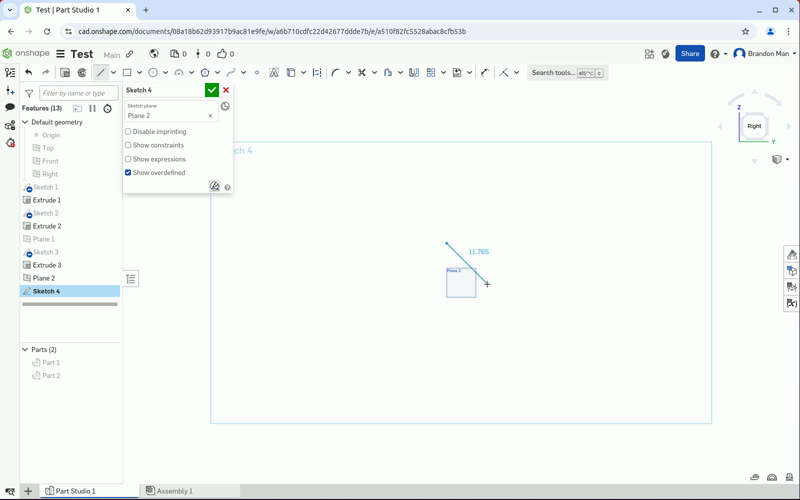
key_up(shift)
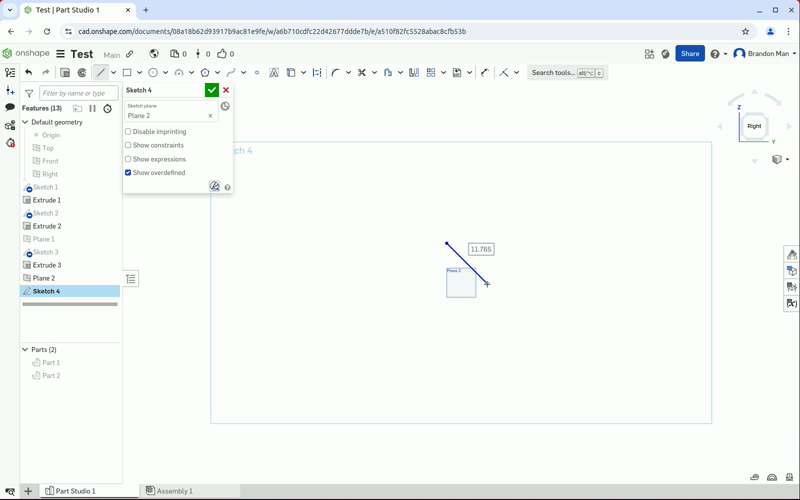
key_down(shift)
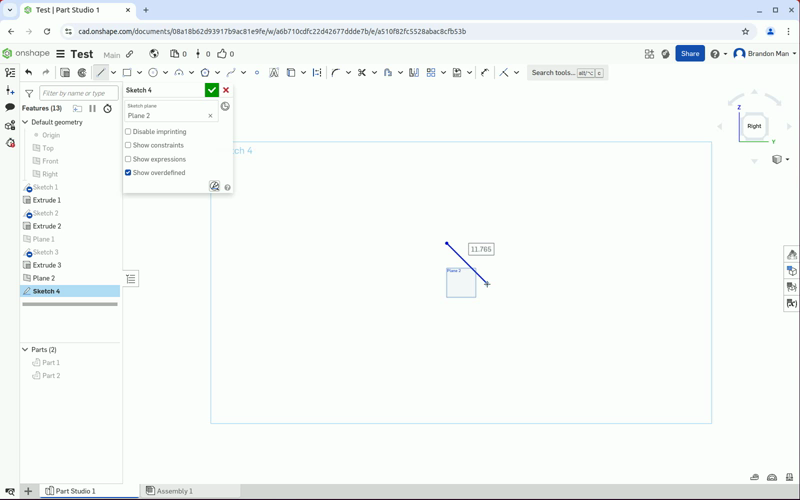
mouse_move(517, 283)
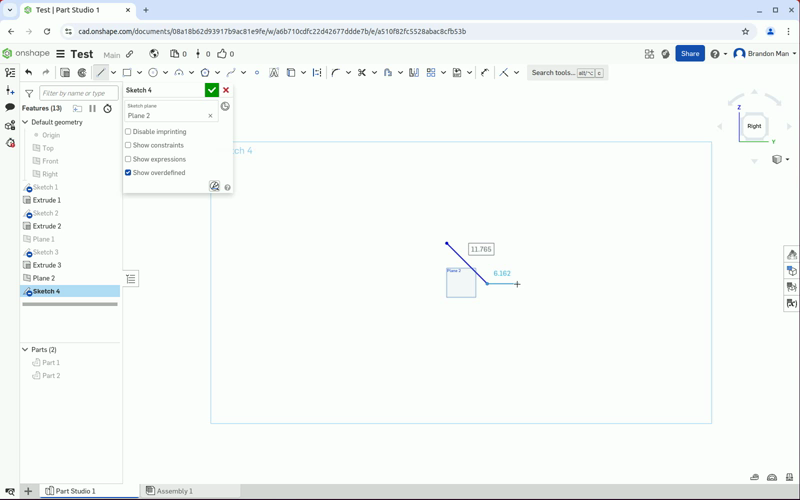
mouse_move(487, 243)
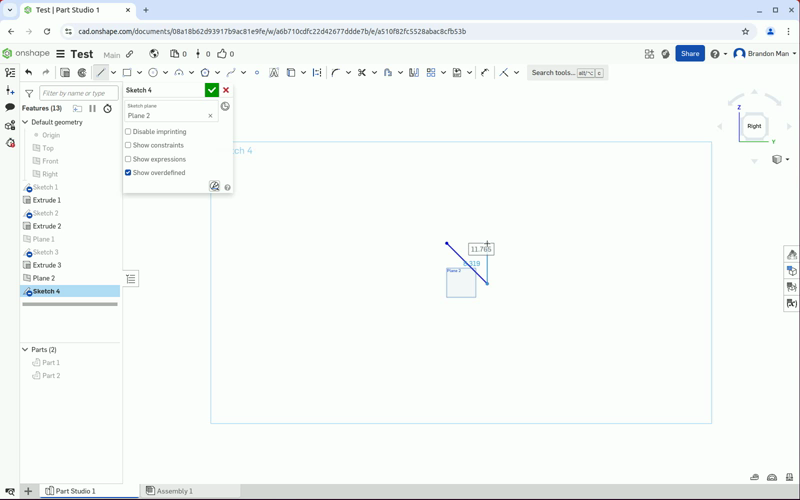
click(487, 243)
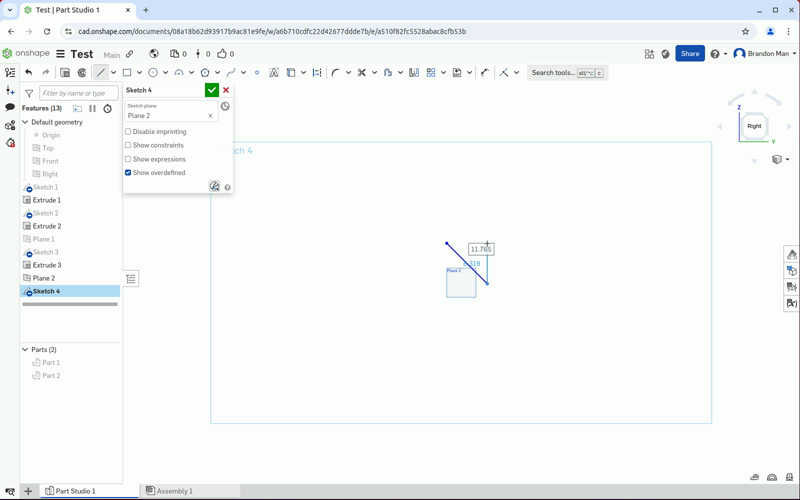
key_up(shift)
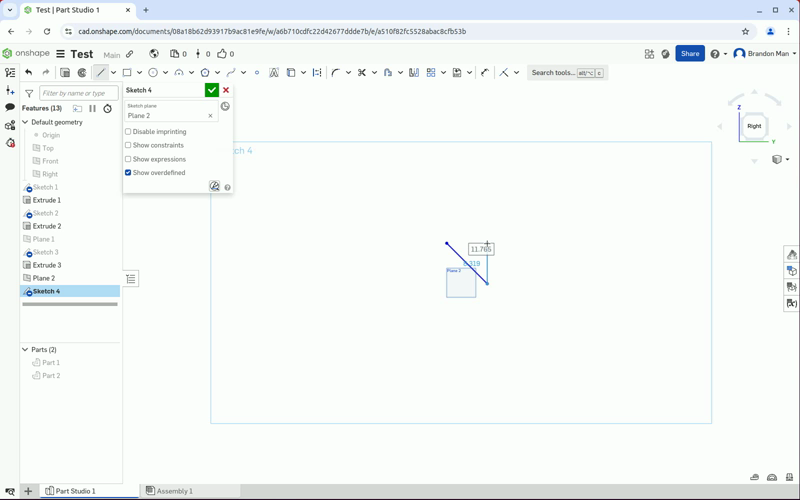
key_down(shift)
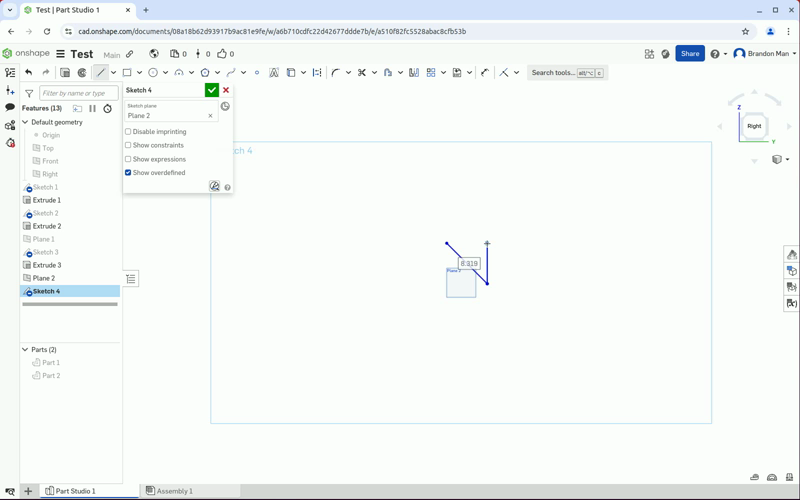
mouse_move(517, 243)
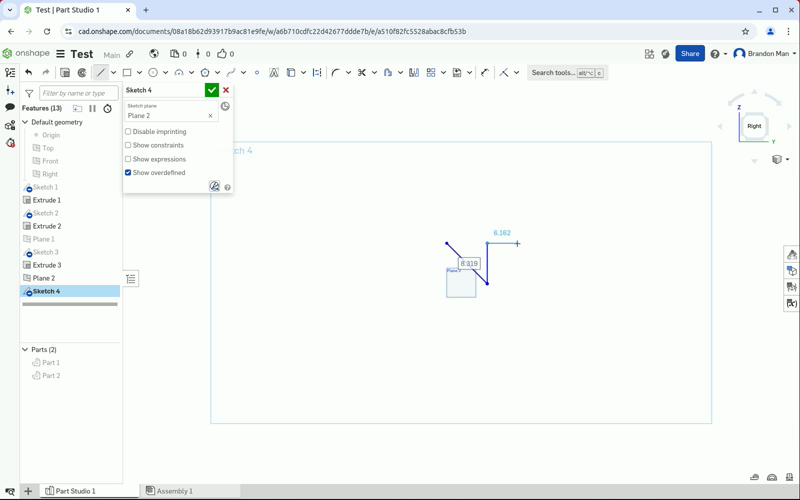
mouse_move(484, 243)
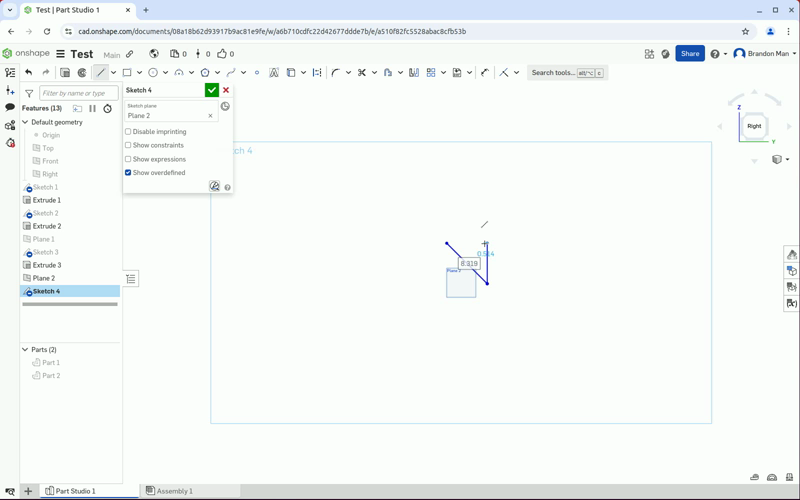
scroll(6)
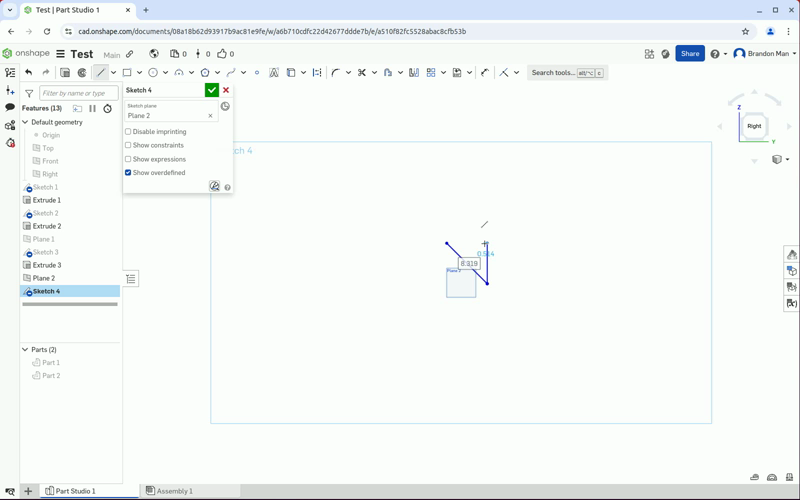
scroll(6)
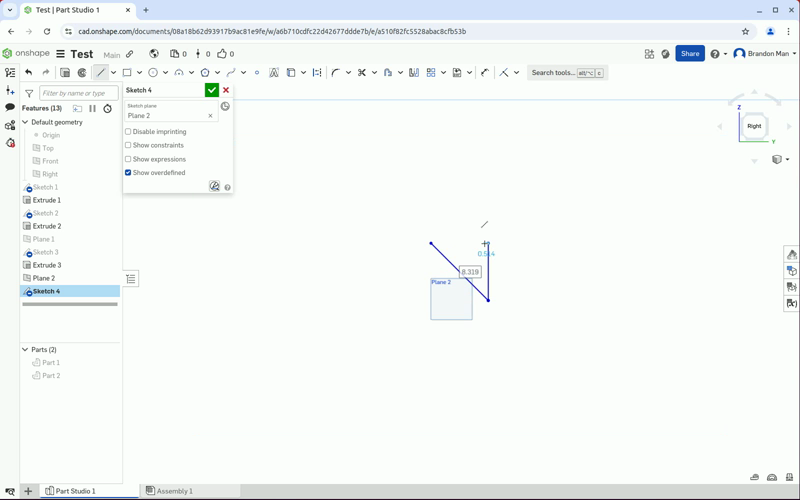
scroll(6)
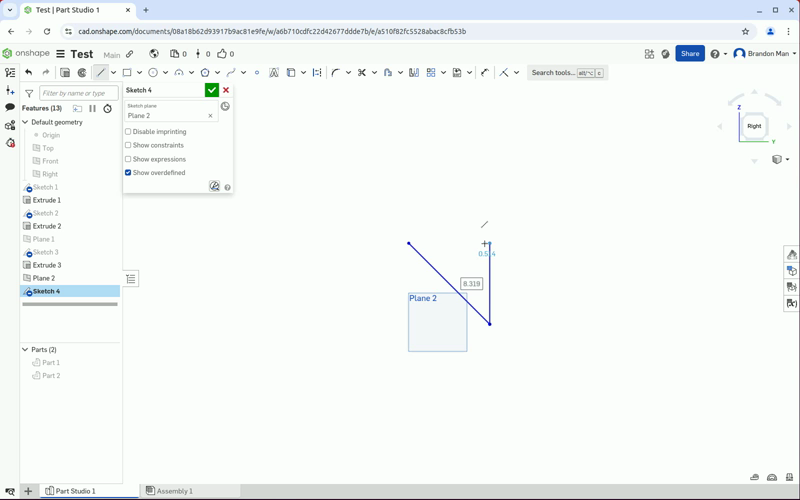
scroll(6)
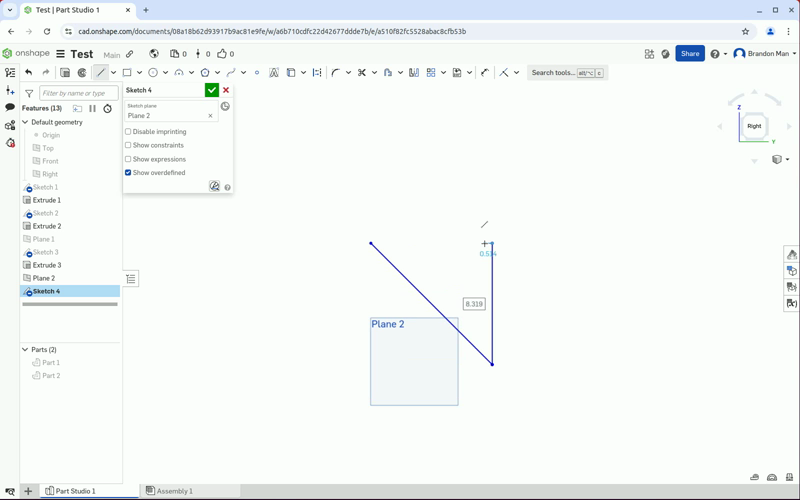
scroll(6)
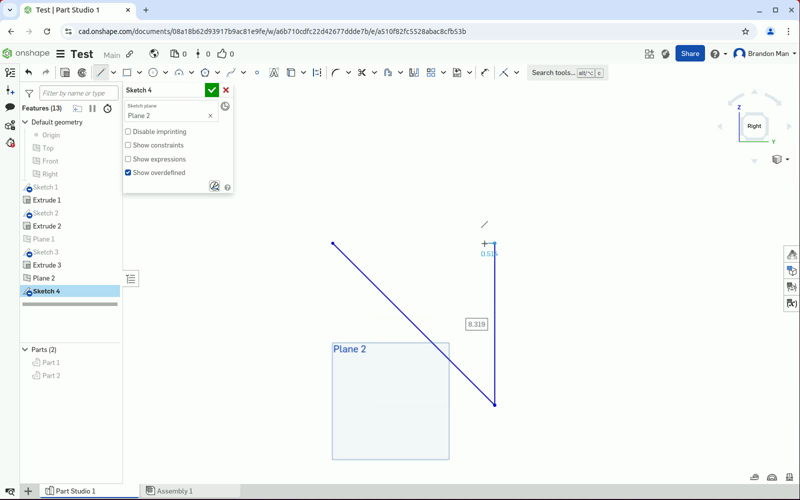
scroll(6)
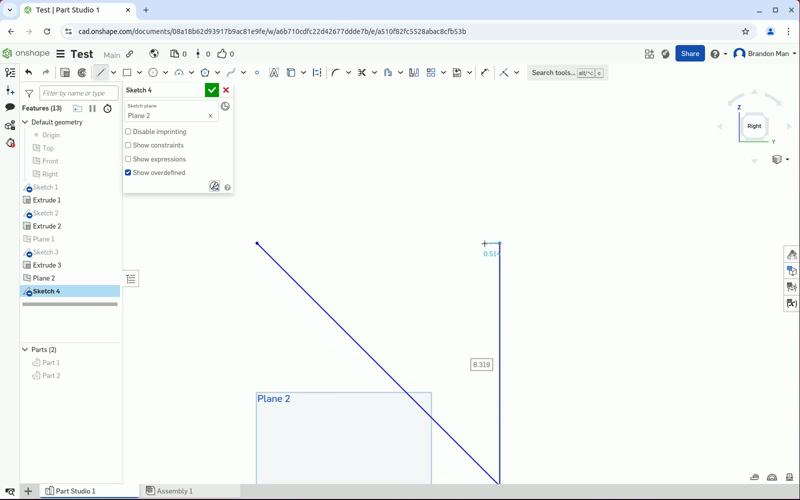
scroll(6)
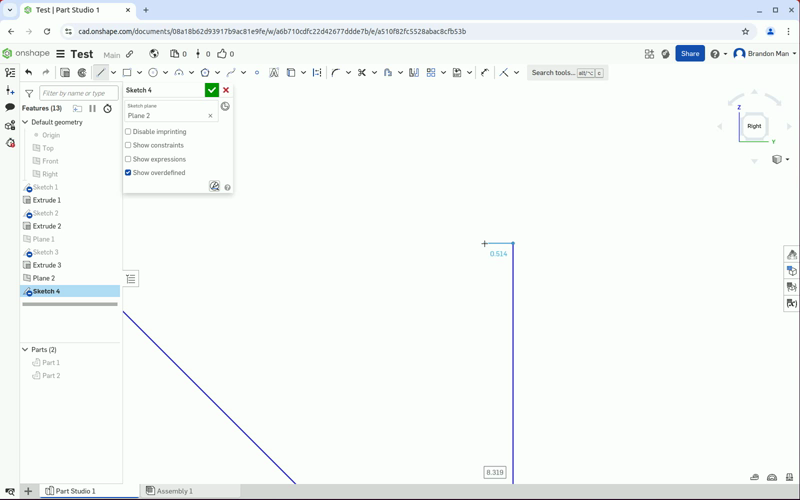
click(484, 243)
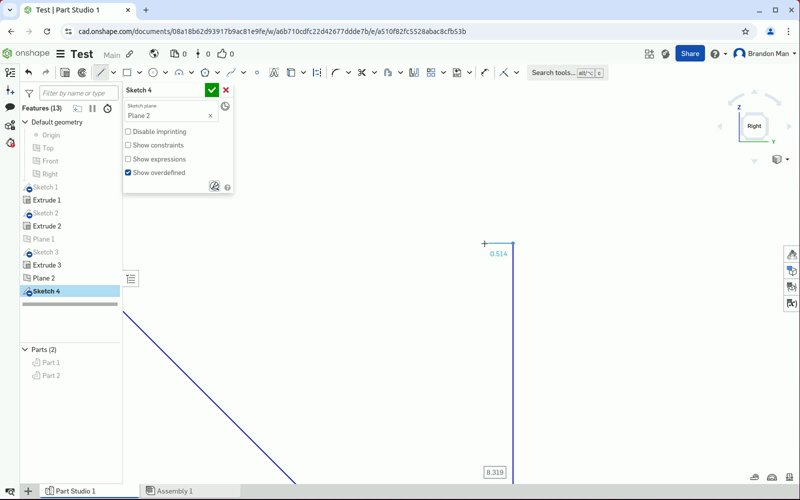
scroll(-6)
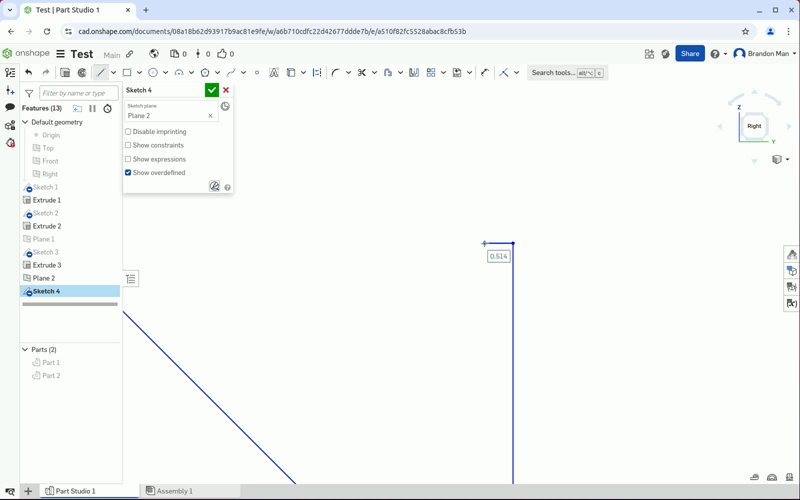
scroll(-6)
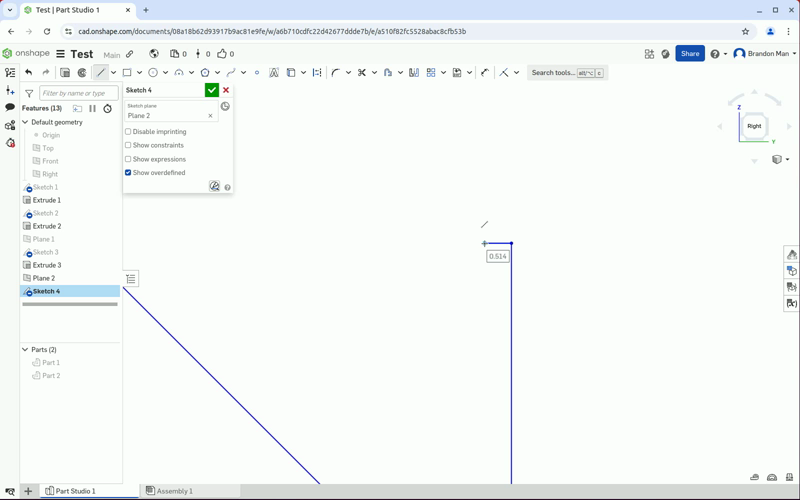
scroll(-6)
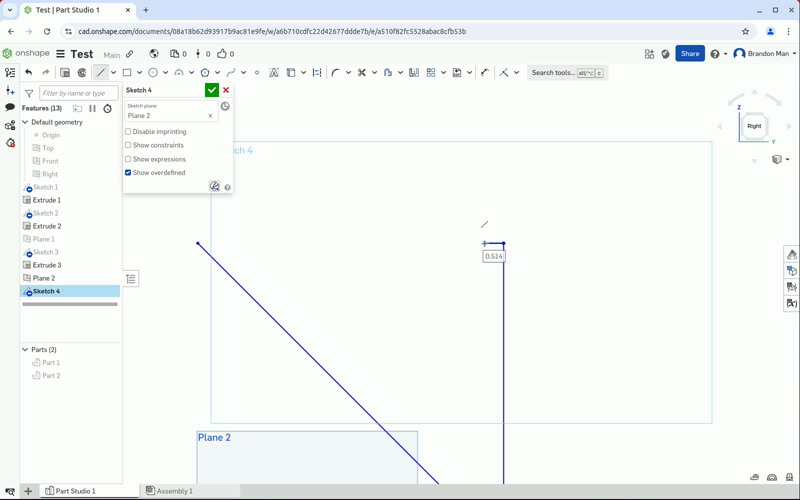
scroll(-6)
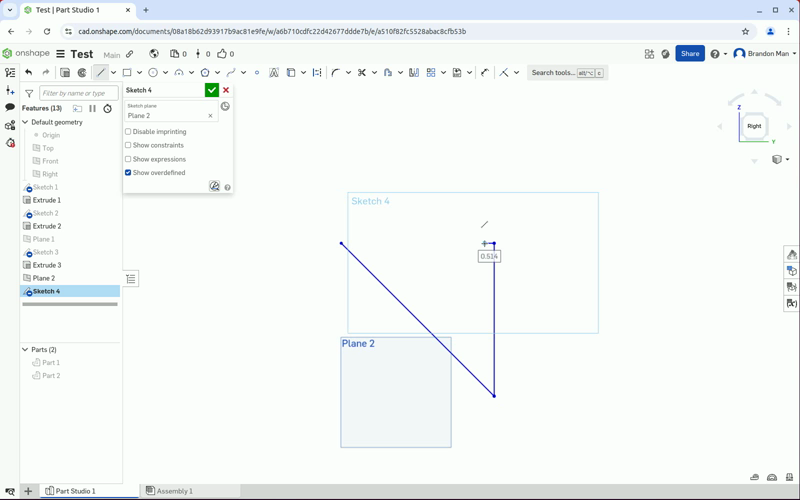
scroll(-6)
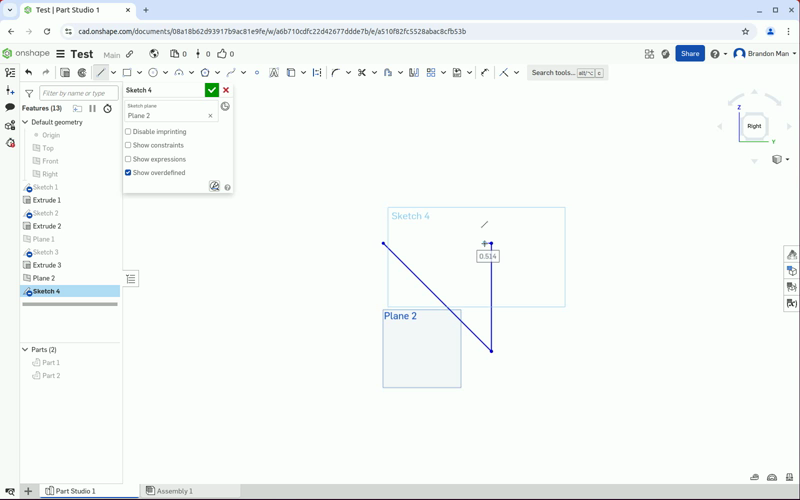
scroll(-6)
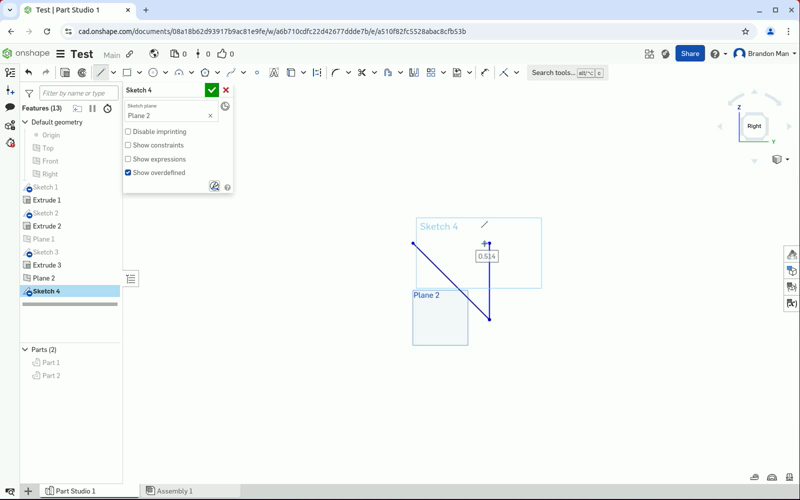
scroll(-6)
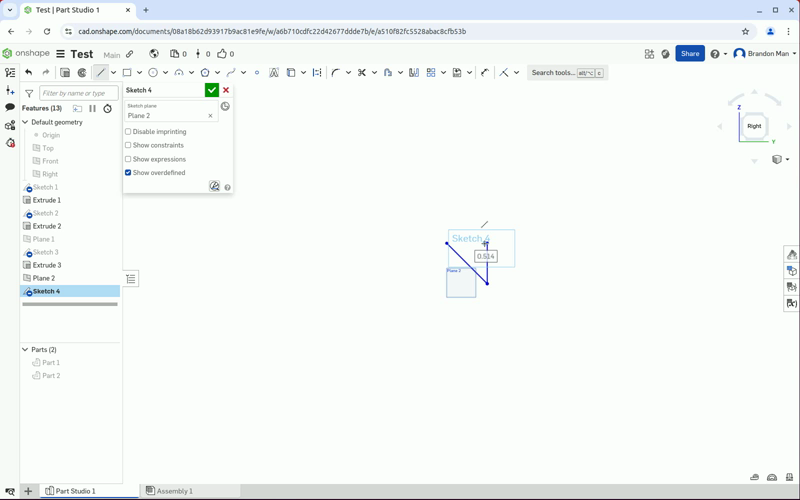
key_up(shift)
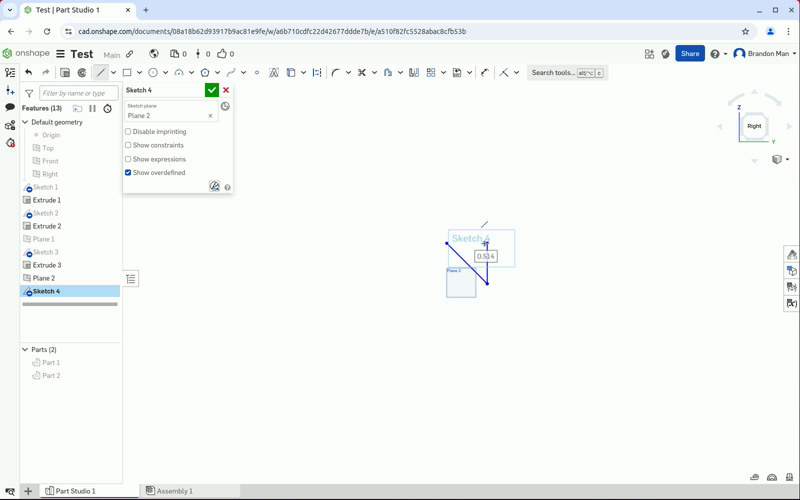
mouse_move(514, 243)
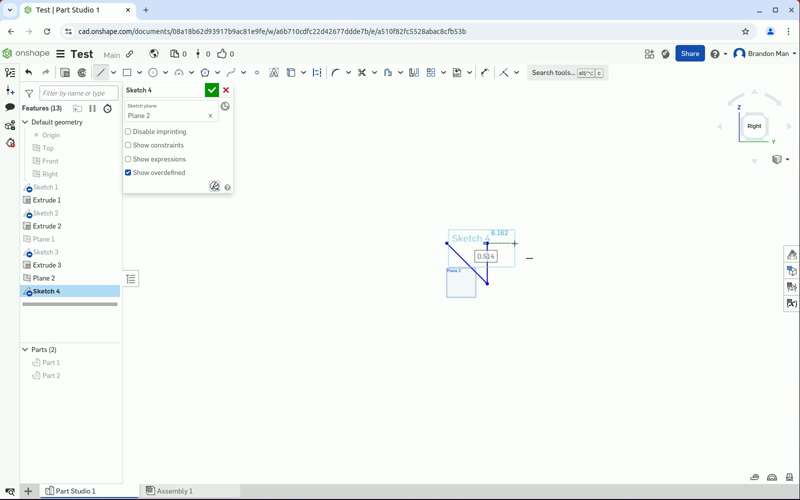
key_down(shift)
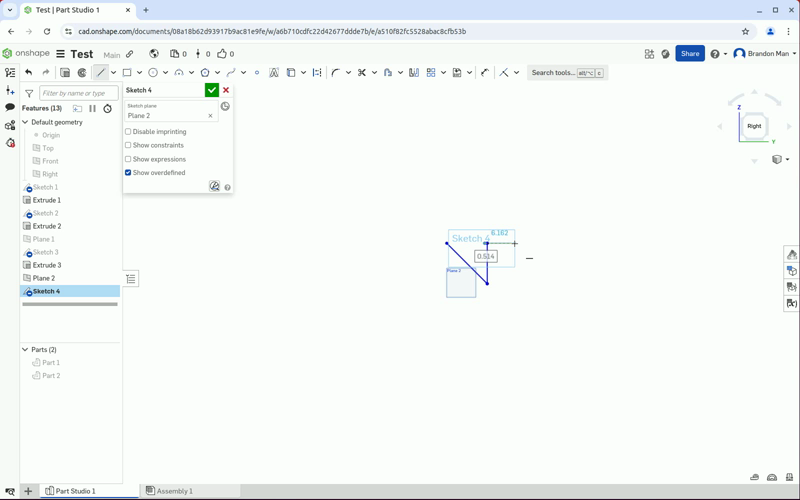
mouse_move(446, 243)
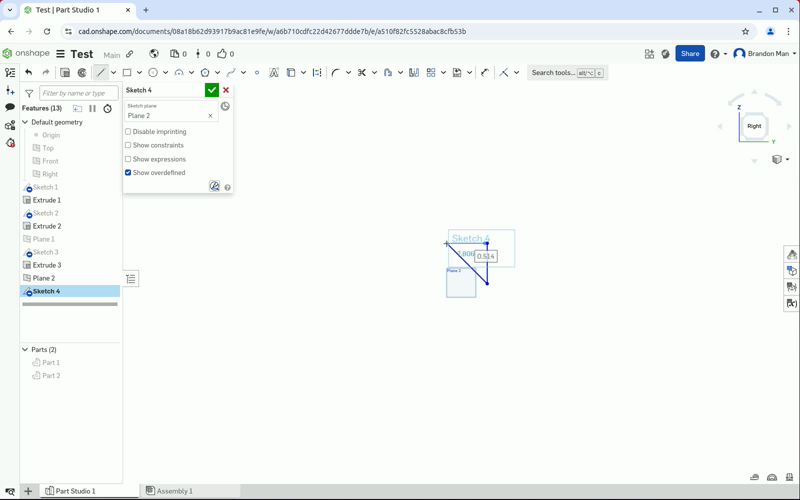
key_up(shift)
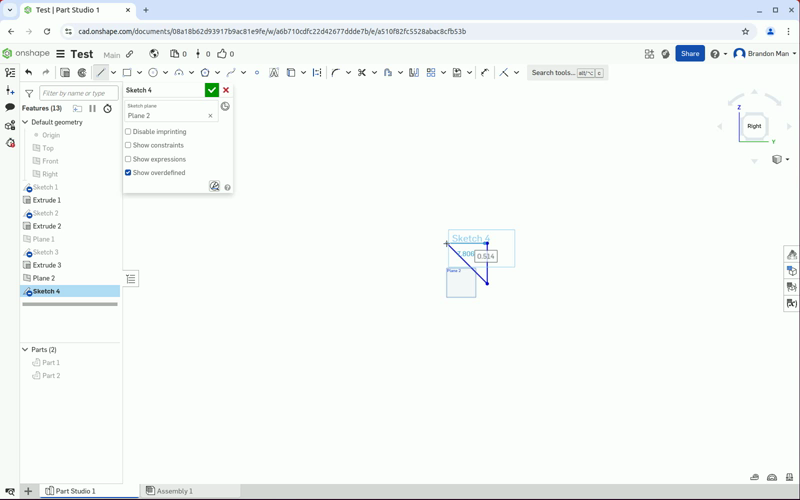
click(446, 243)
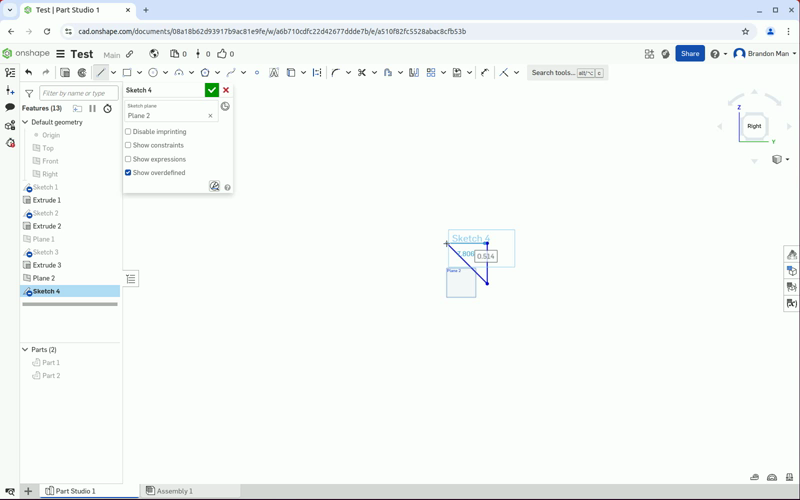
key(esc)
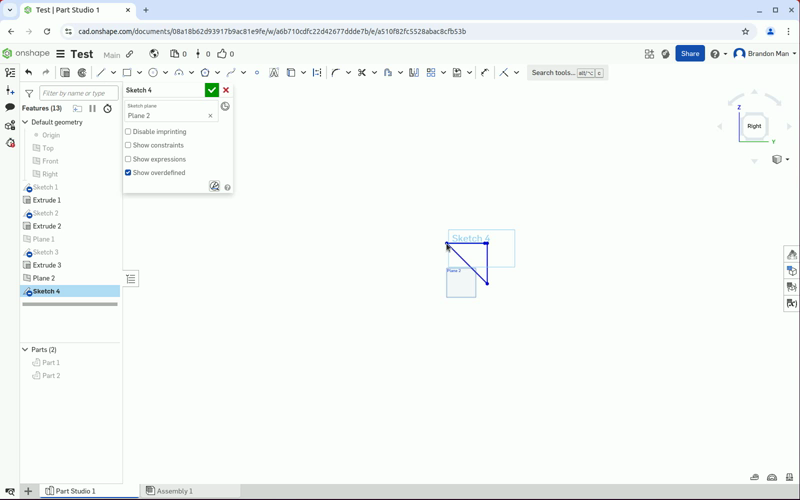
mouse_move(482, 253)
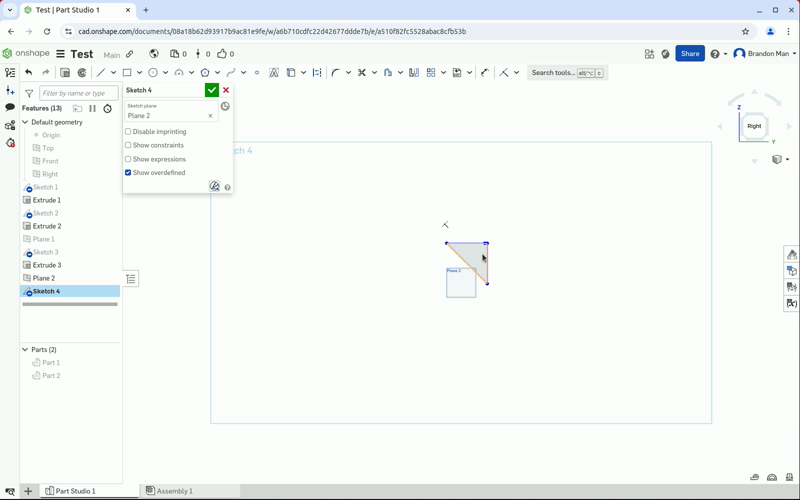
scroll(6)
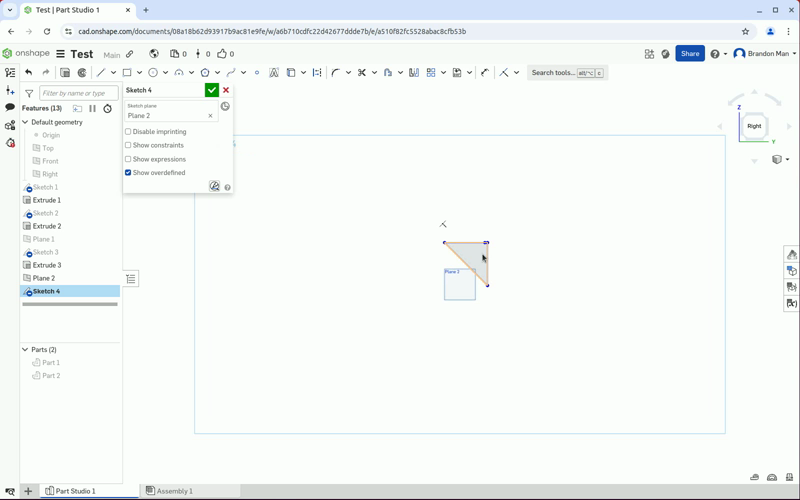
scroll(6)
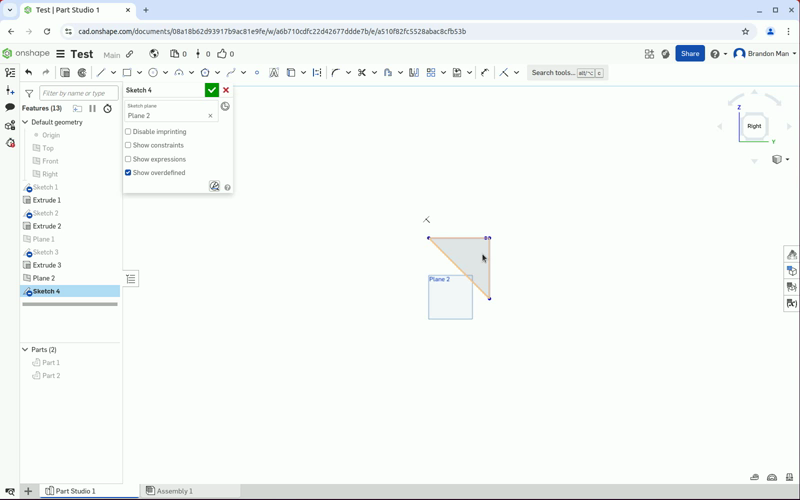
scroll(6)
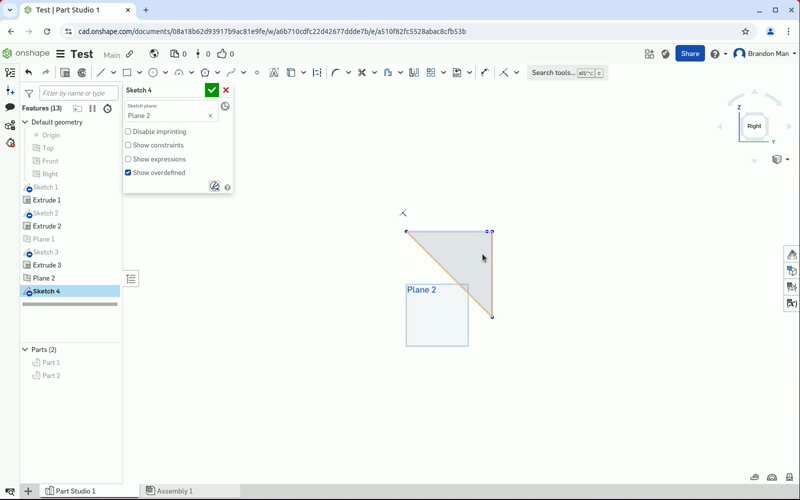
scroll(6)
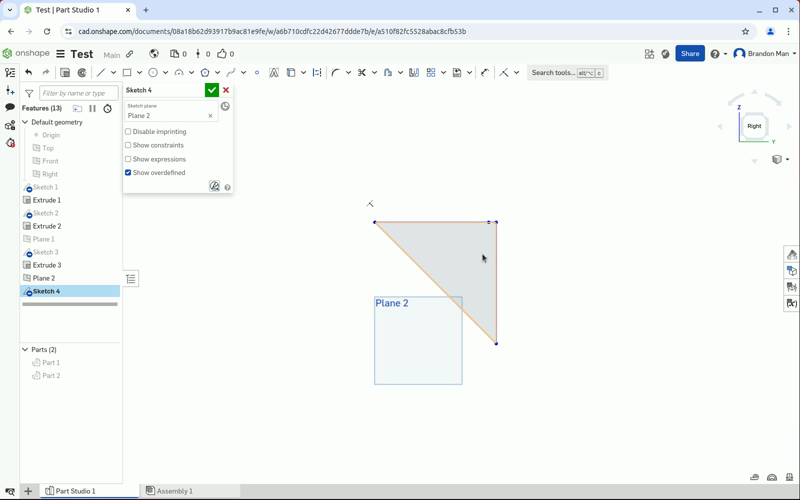
scroll(6)
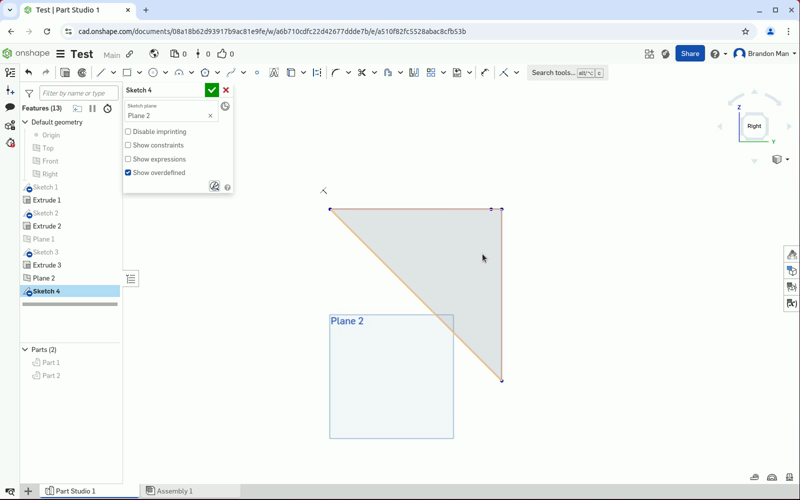
scroll(6)
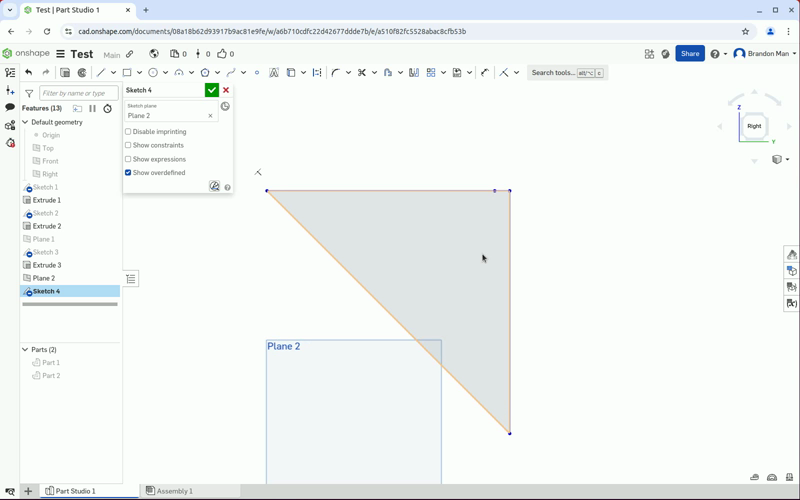
scroll(6)
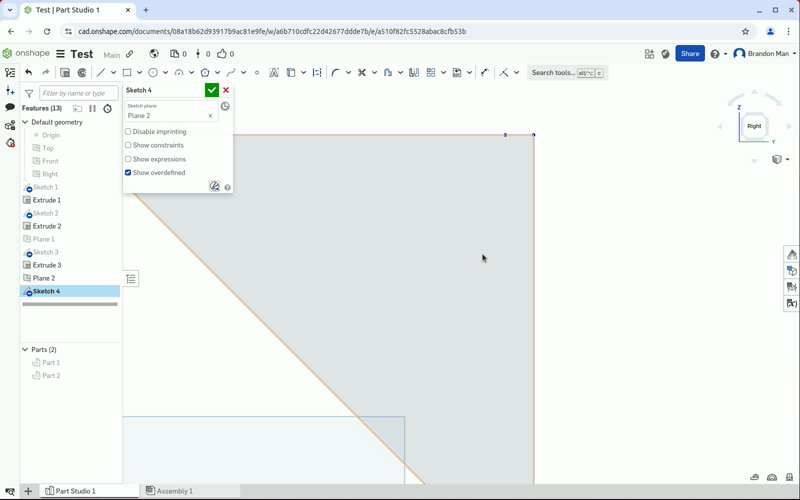
click(482, 253)
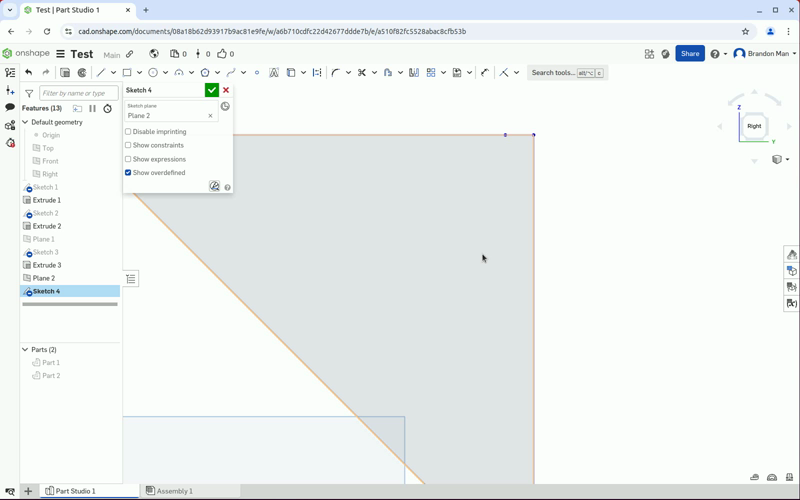
scroll(-6)
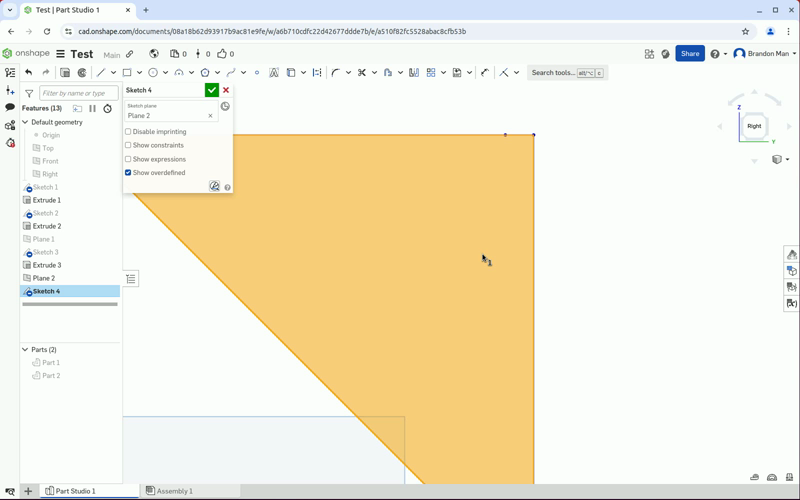
scroll(-6)
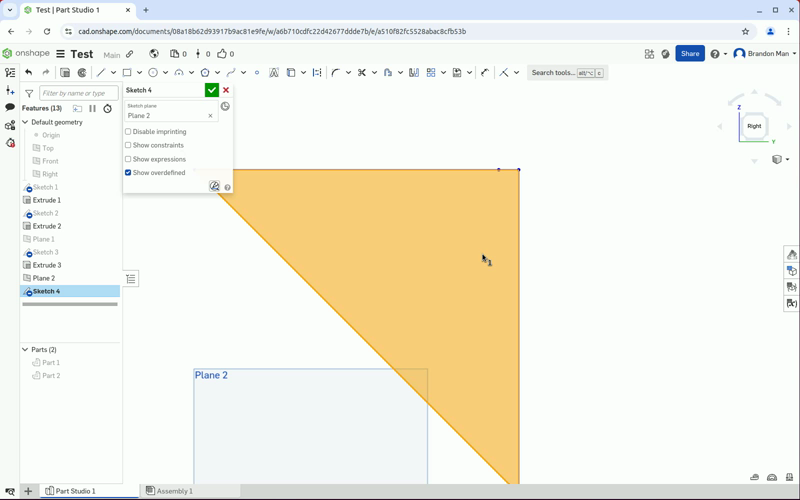
scroll(-6)
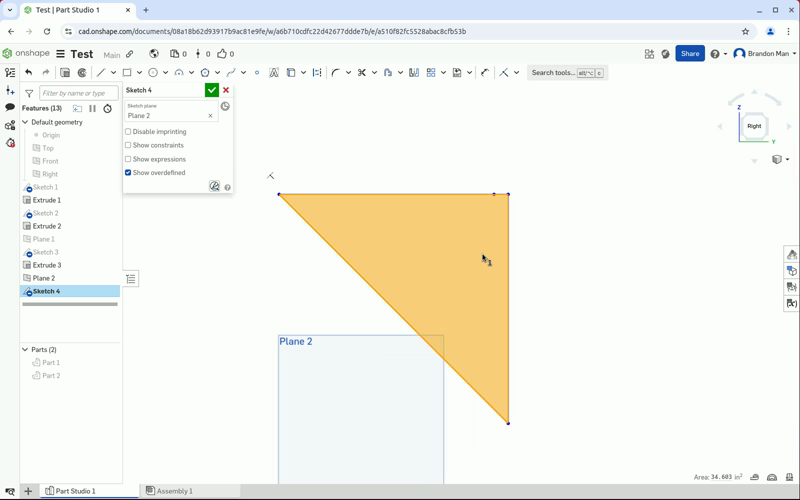
scroll(-6)
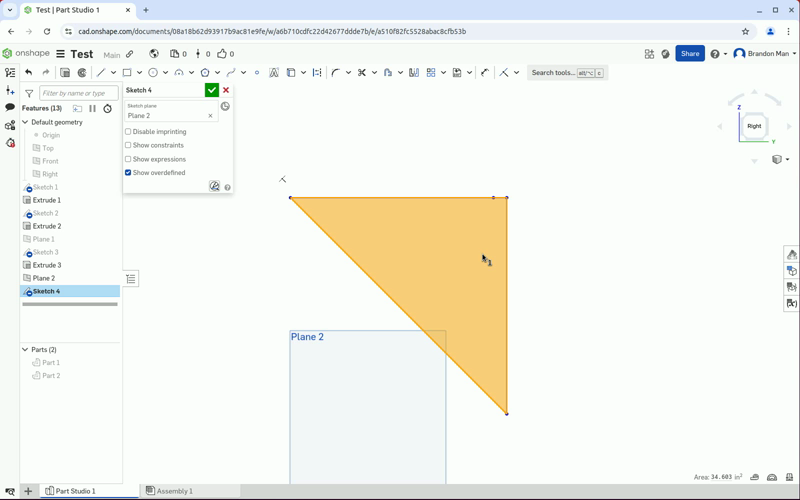
scroll(-6)
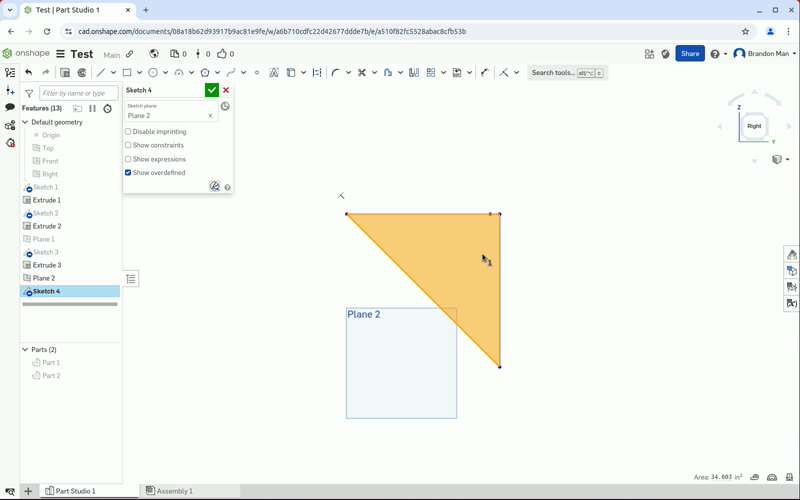
scroll(-6)
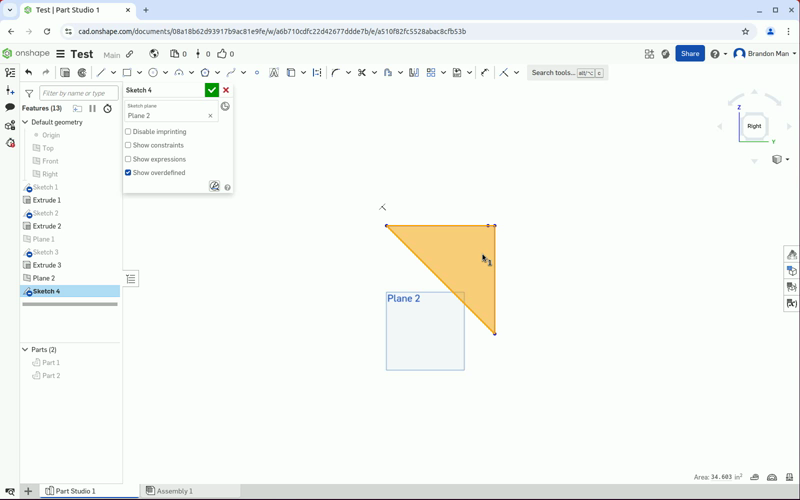
scroll(-6)
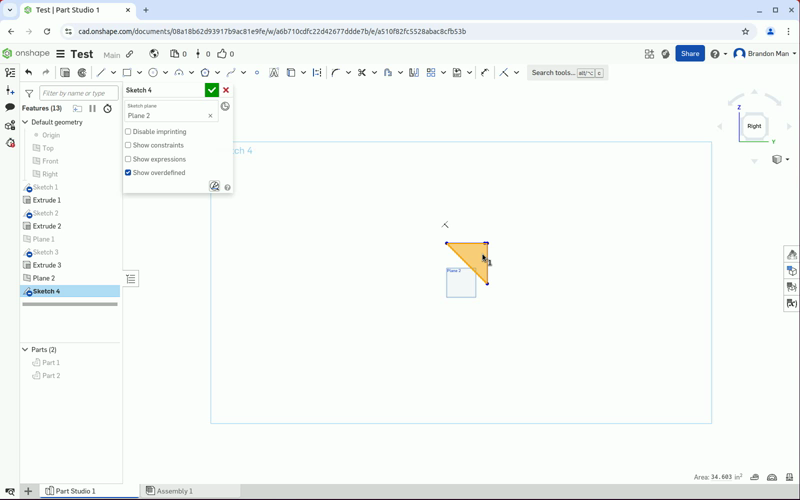
mouse_move(73, 352)
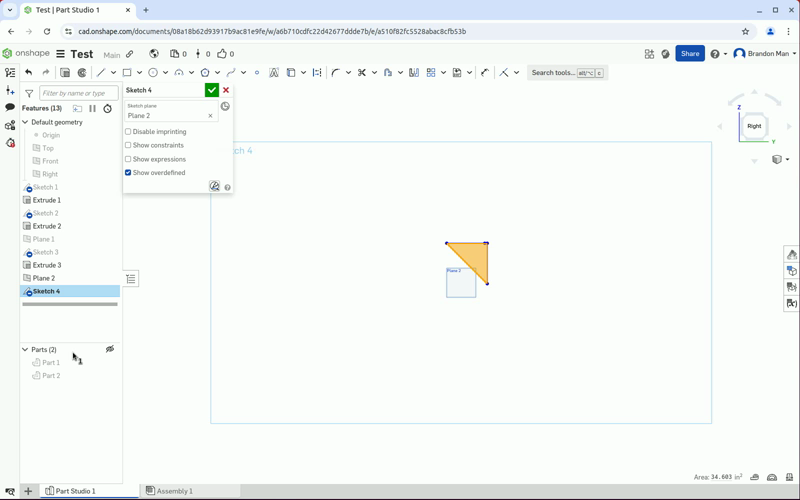
key(shift+y)
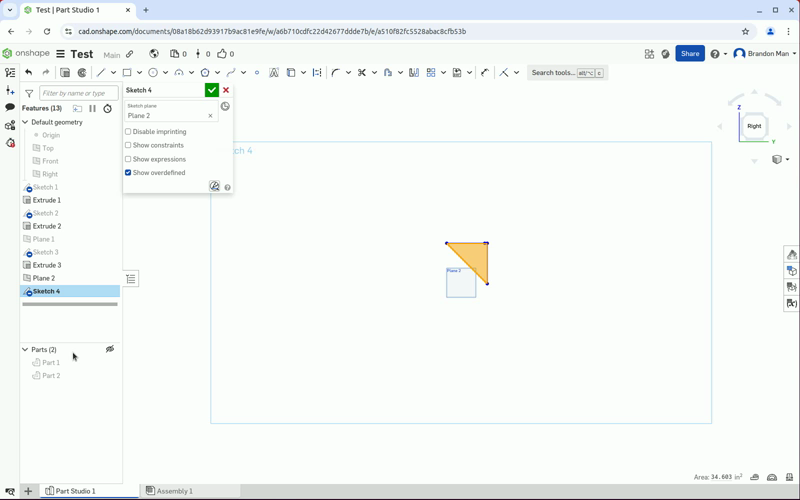
key(shift+e)
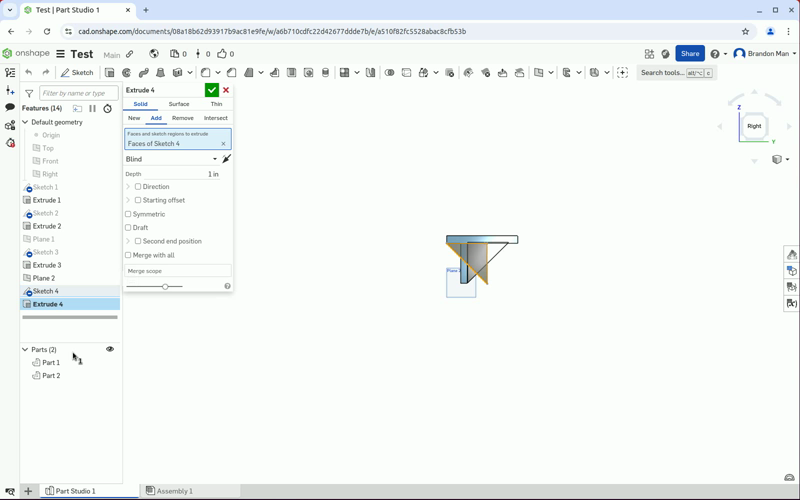
mouse_move(143, 106)
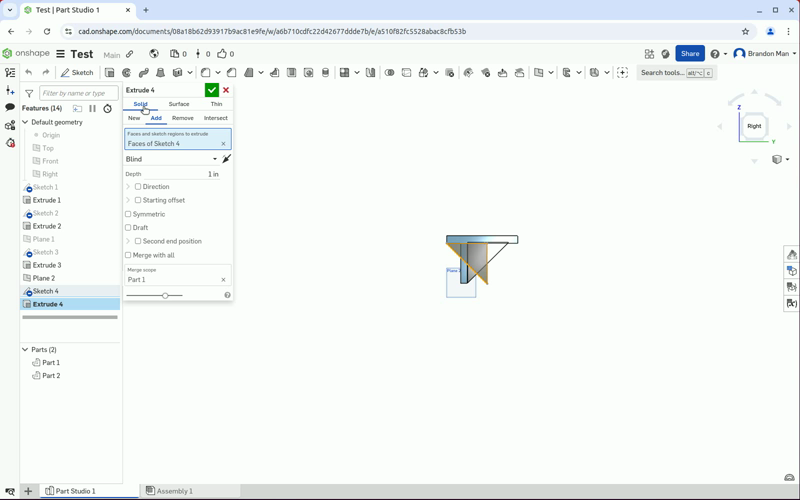
click(143, 106)
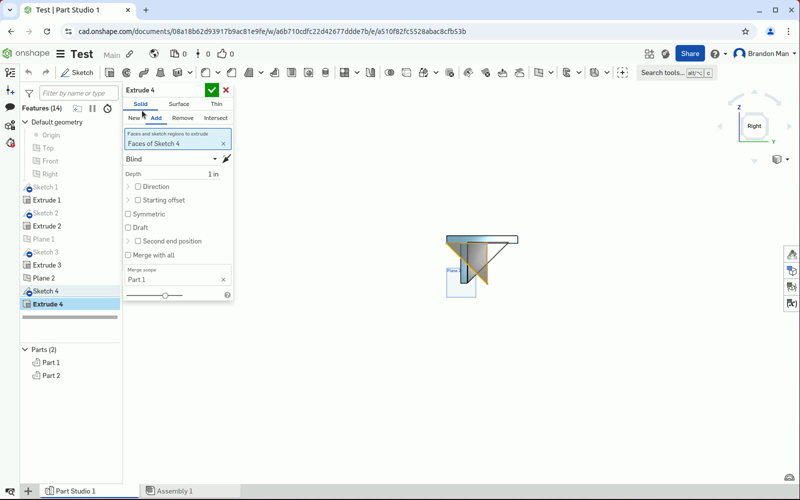
mouse_move(137, 120)
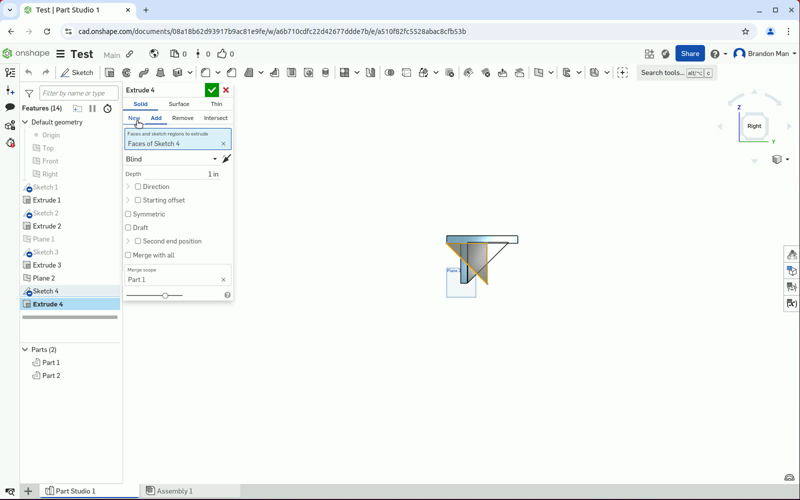
click(137, 120)
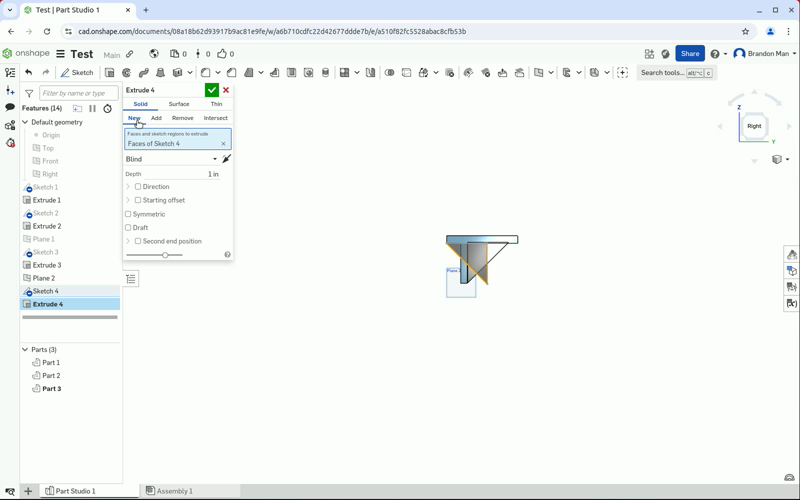
key(tab, 4)
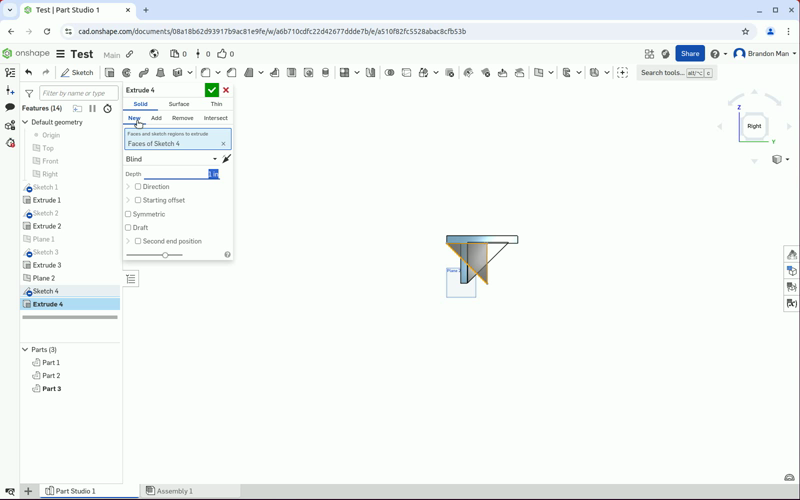
text(-1.444)
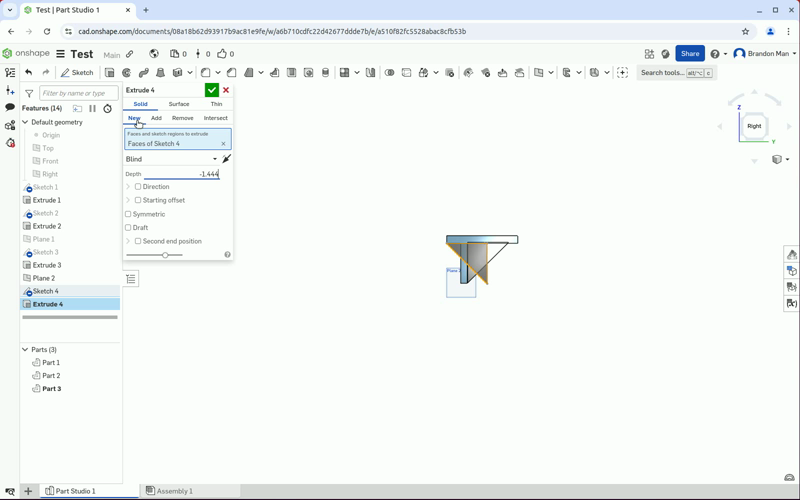
key(enter)
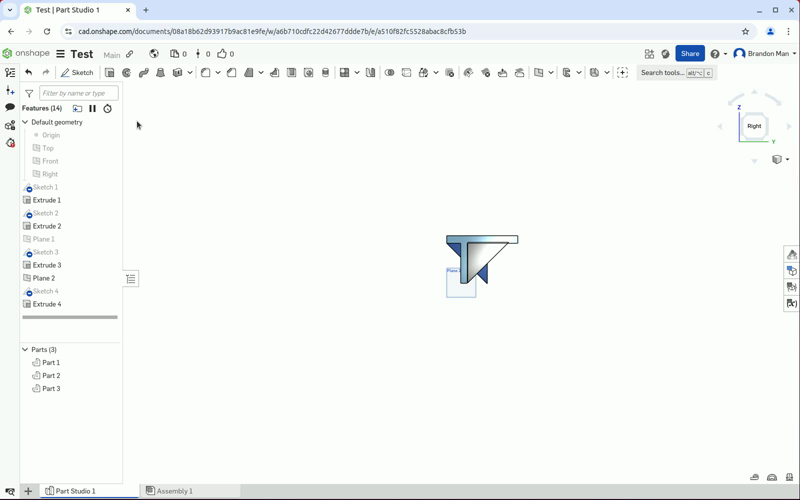
key(shift+h)
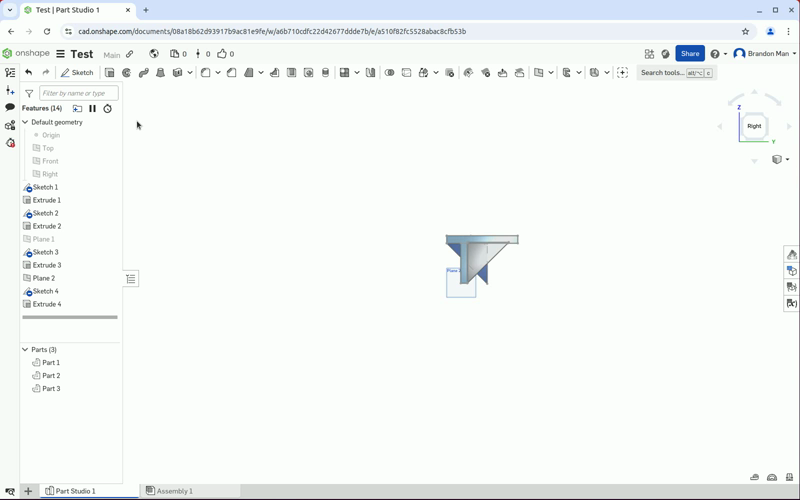
key(shift+h)
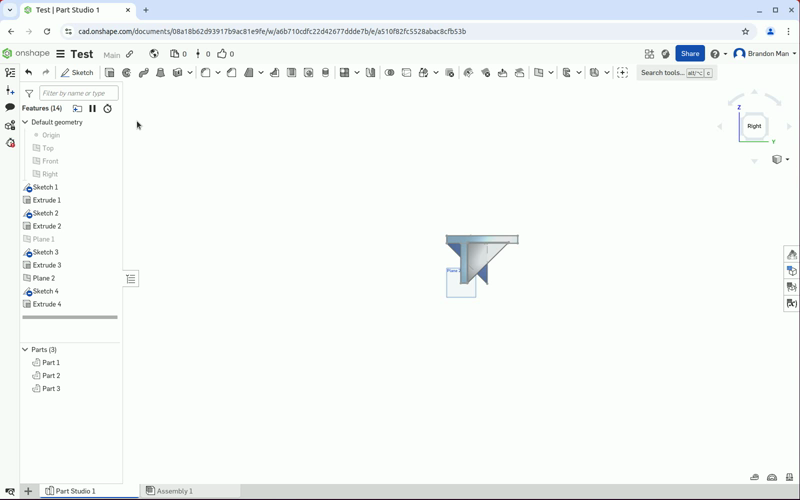
key(shift+7)
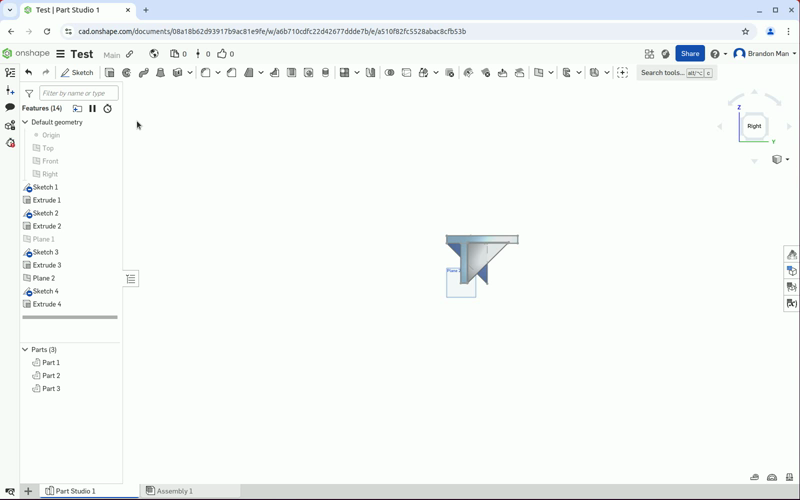
key(right, 2)
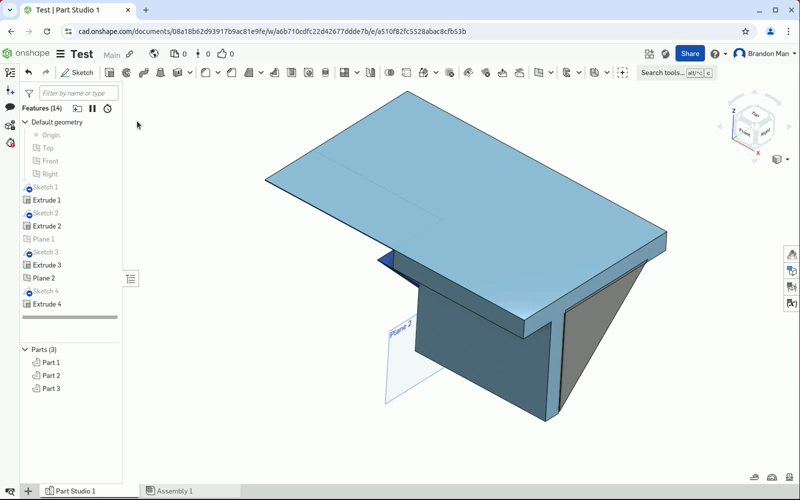
key(down, 2)
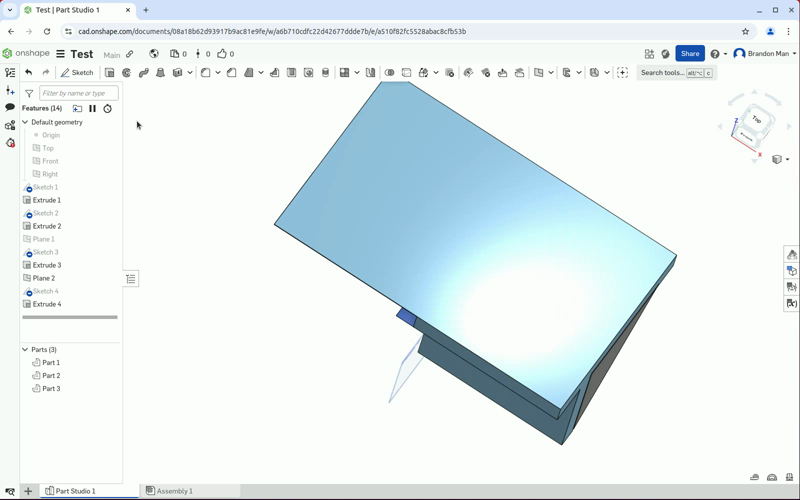
key(up, 2)
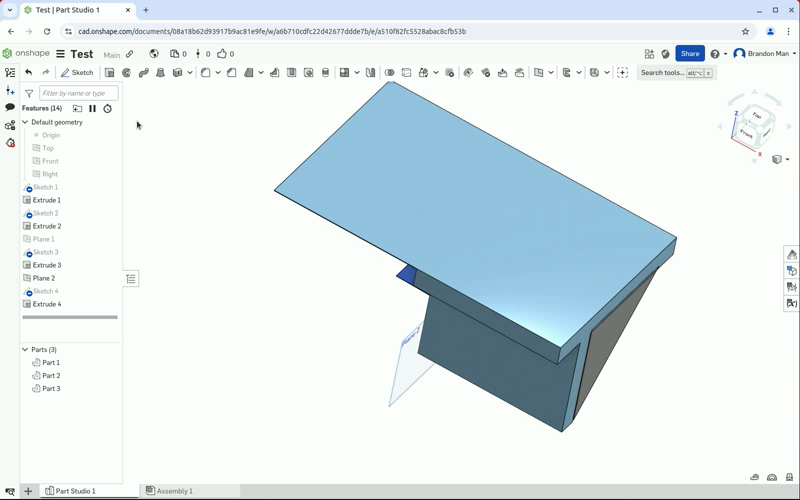
key(left, 2)
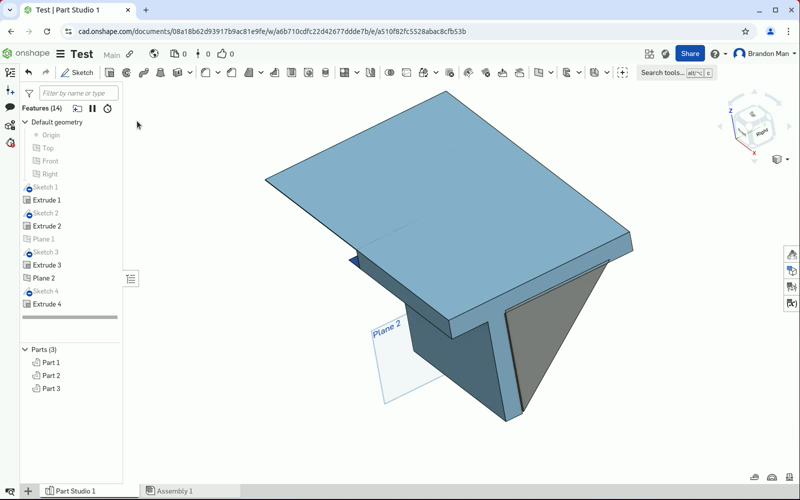
mouse_move(73, 189)
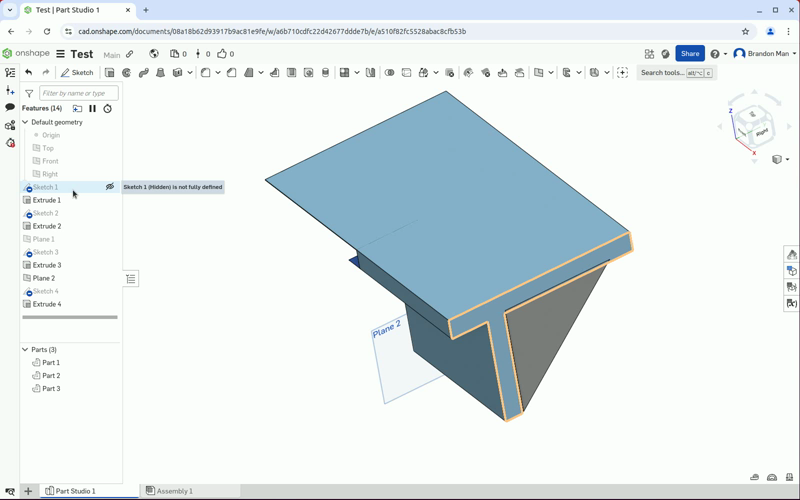
click(73, 189)